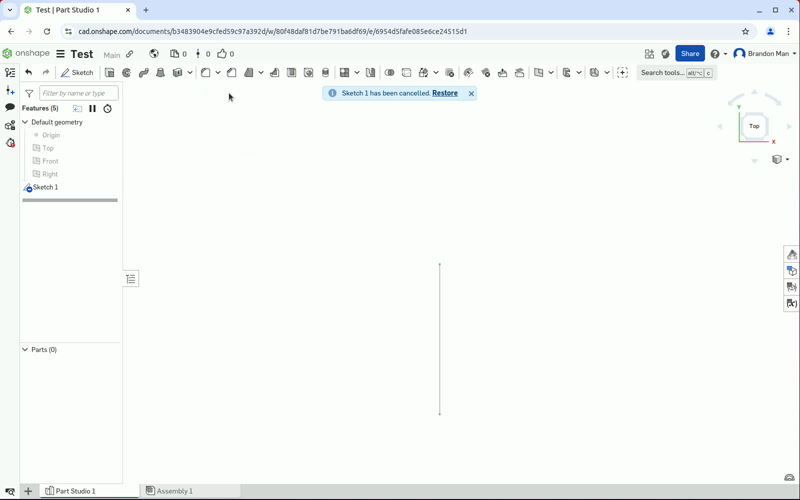
key(shift+h)
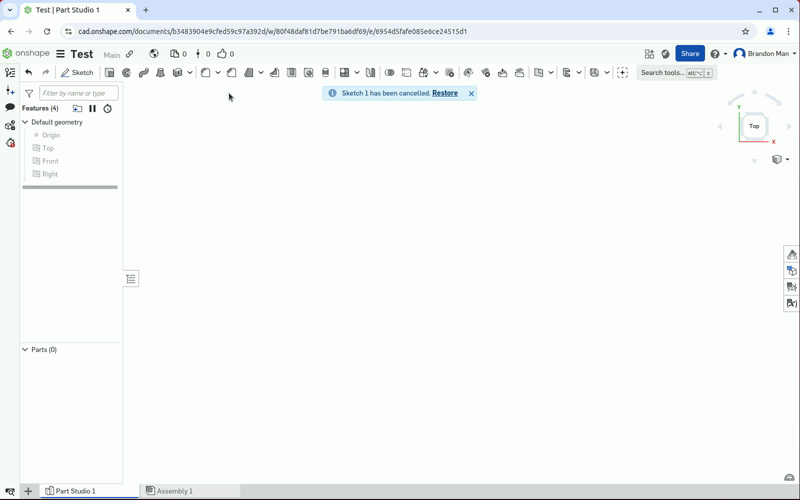
key(shift+s)
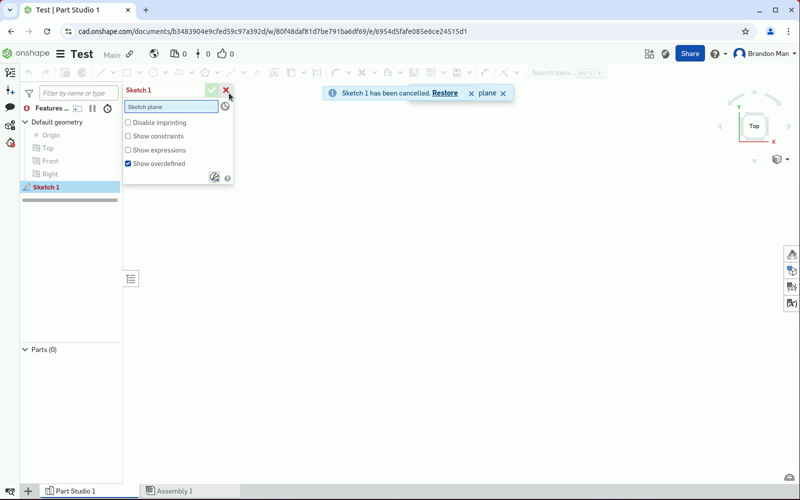
mouse_move(73, 150)
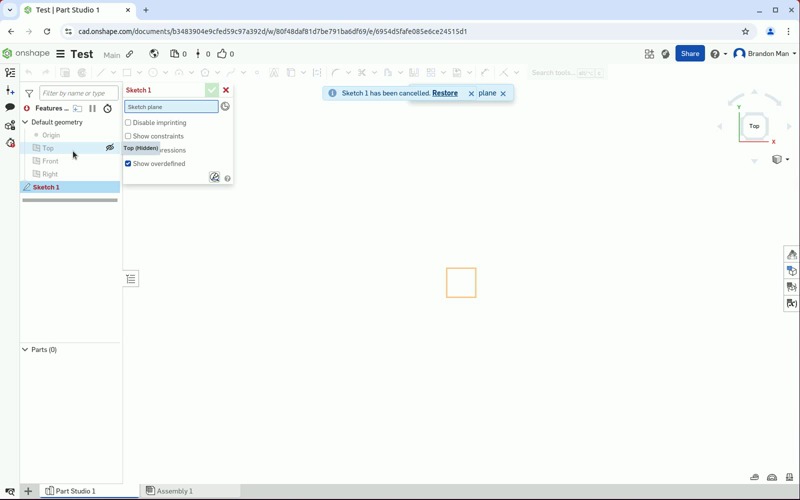
click(73, 150)
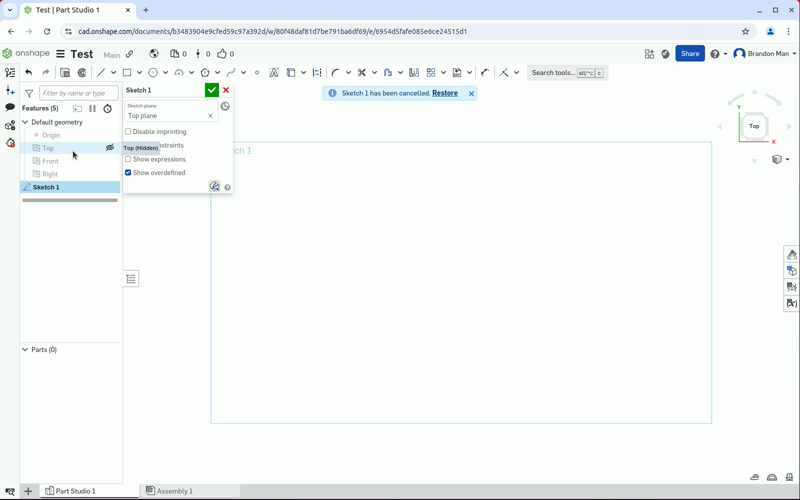
mouse_move(73, 352)
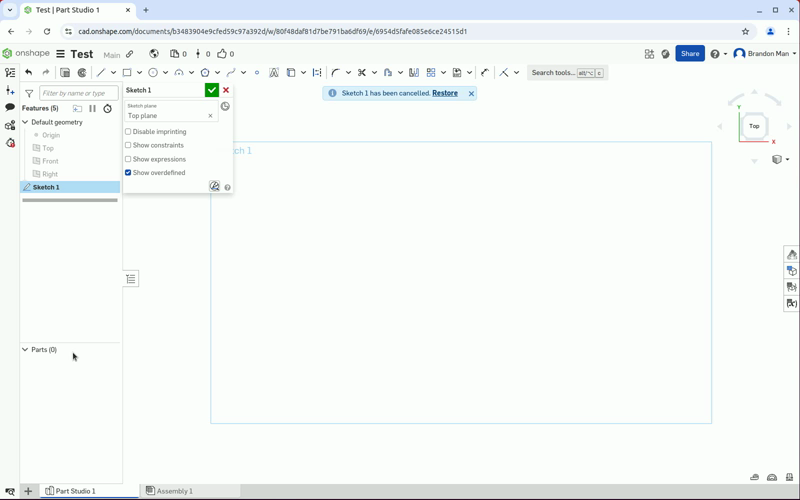
key(y)
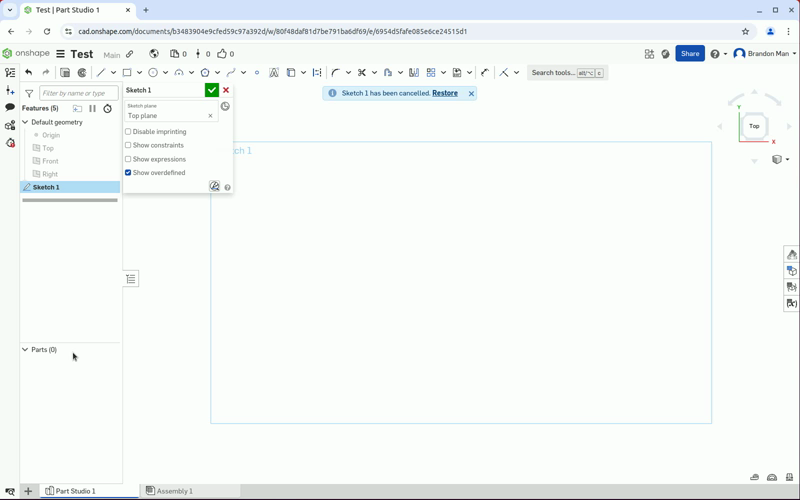
key(a)
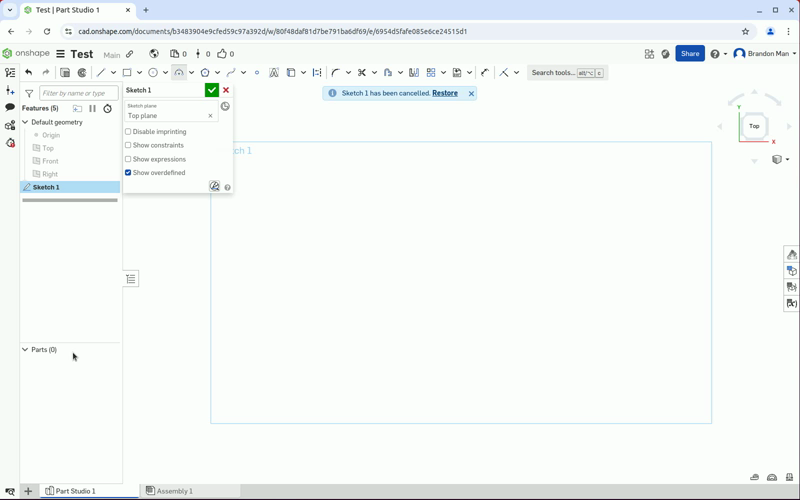
key_down(shift)
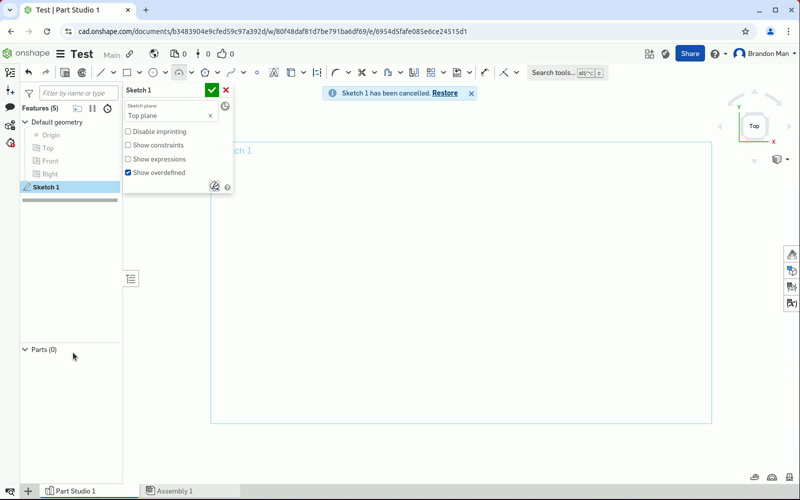
mouse_move(433, 295)
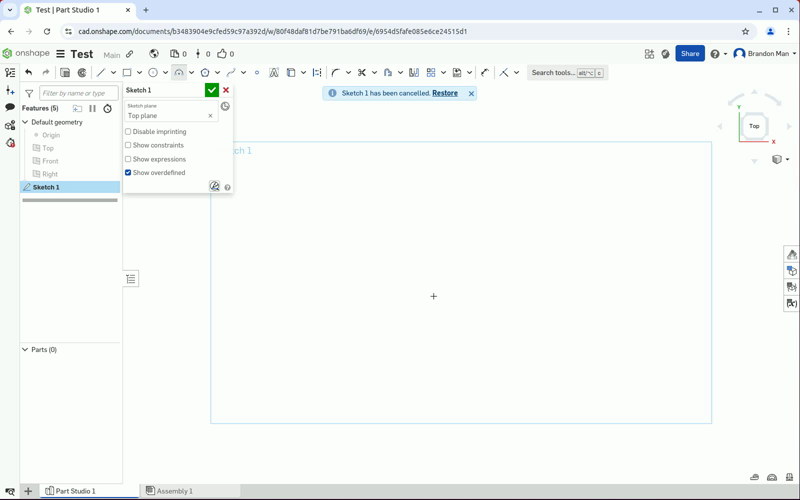
click(433, 295)
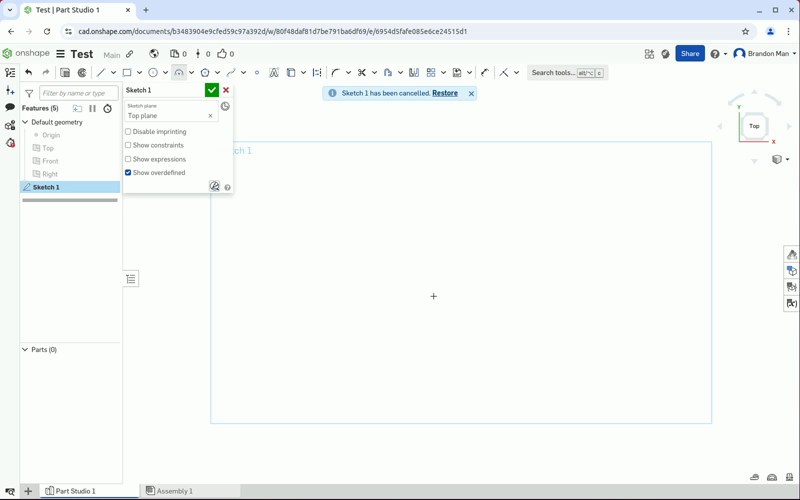
key_up(shift)
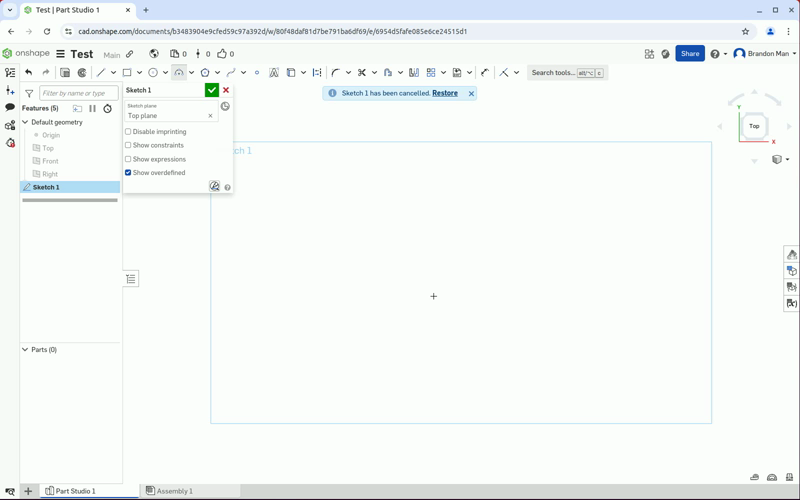
key_down(shift)
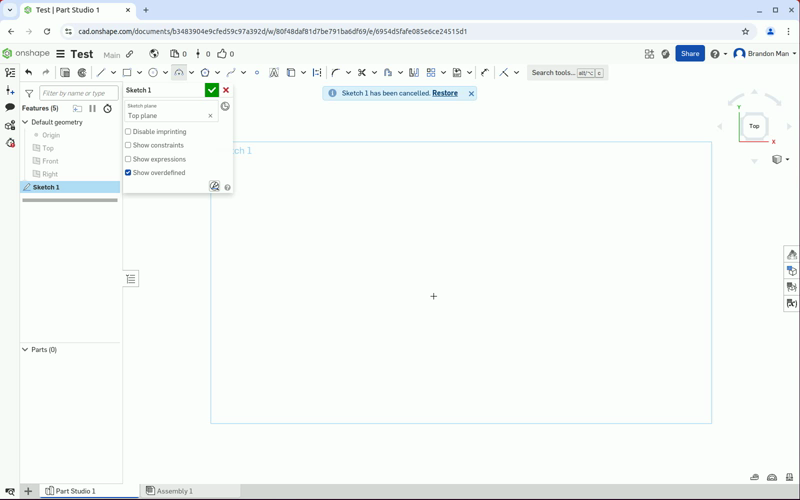
mouse_move(448, 310)
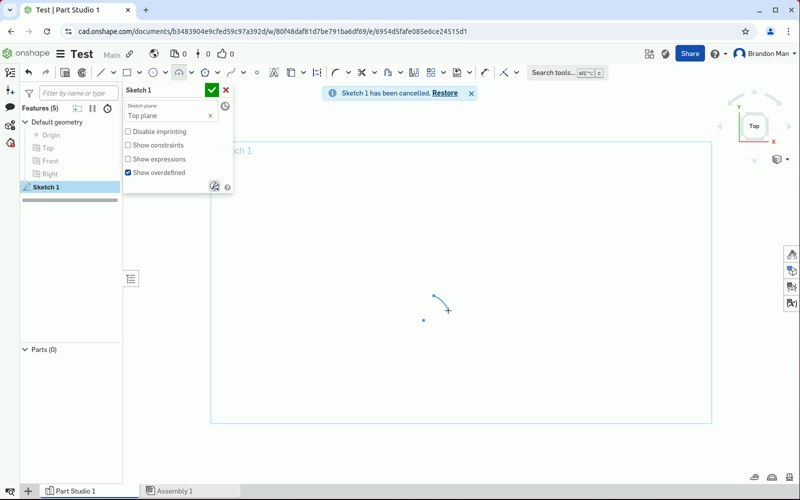
click(448, 310)
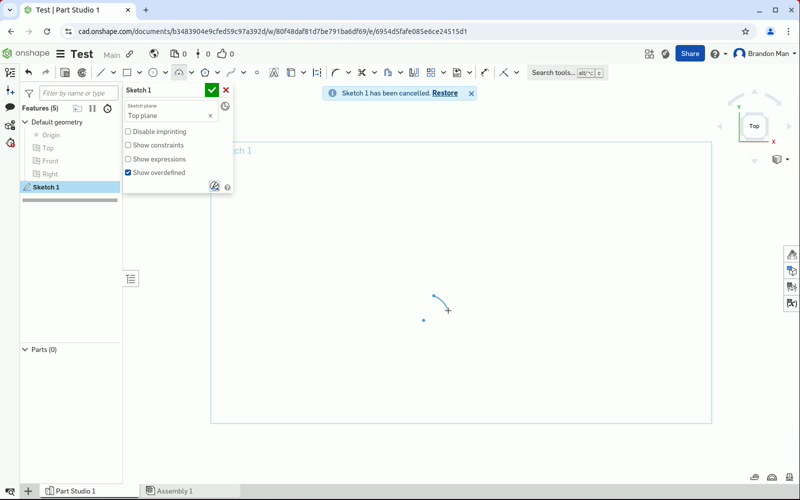
mouse_move(439, 304)
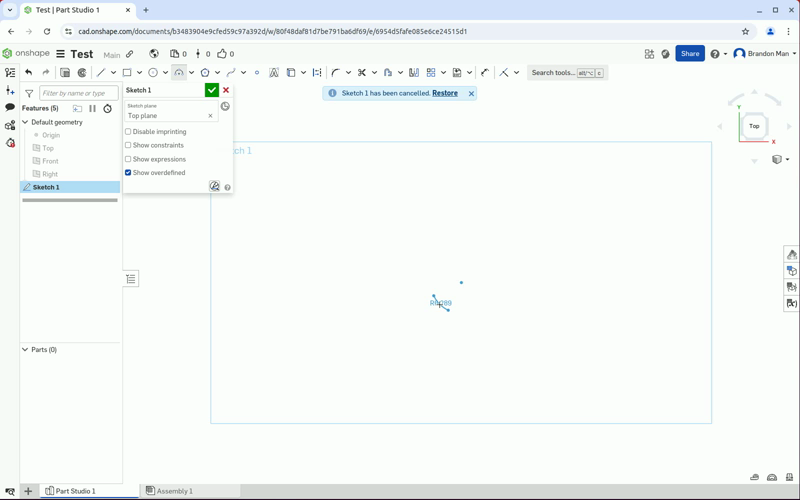
click(439, 304)
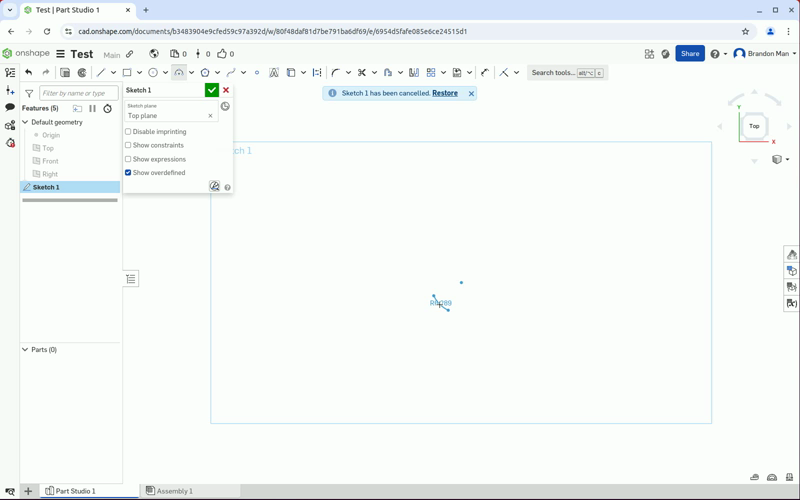
key_up(shift)
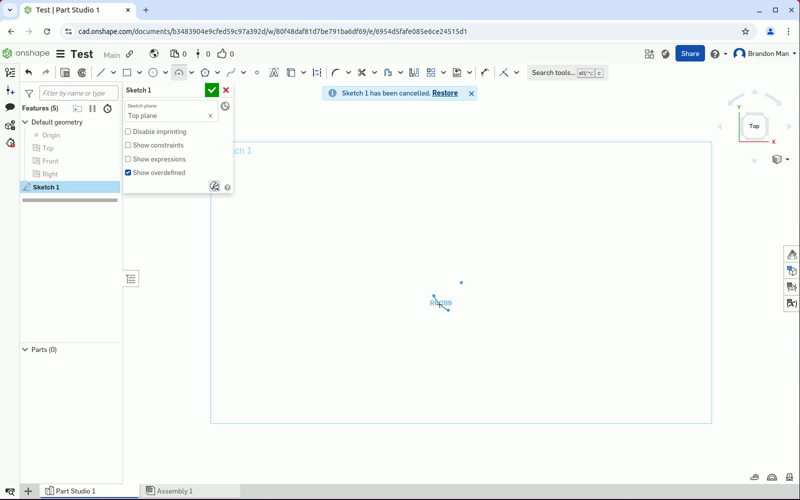
key(esc)
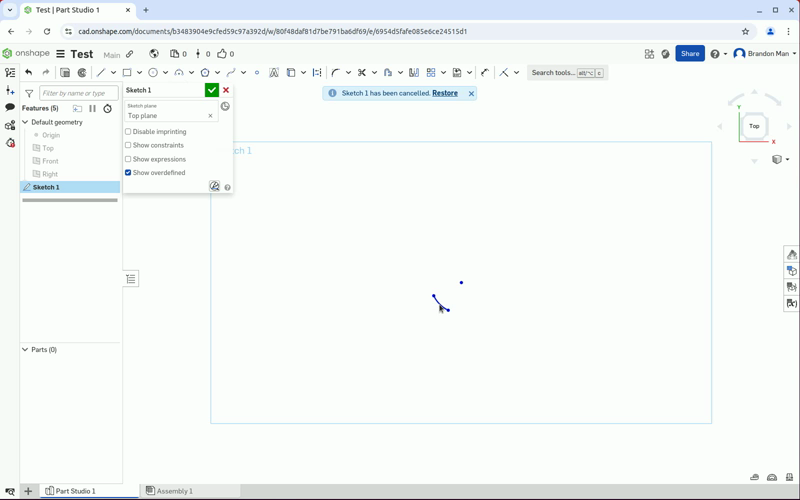
key(l)
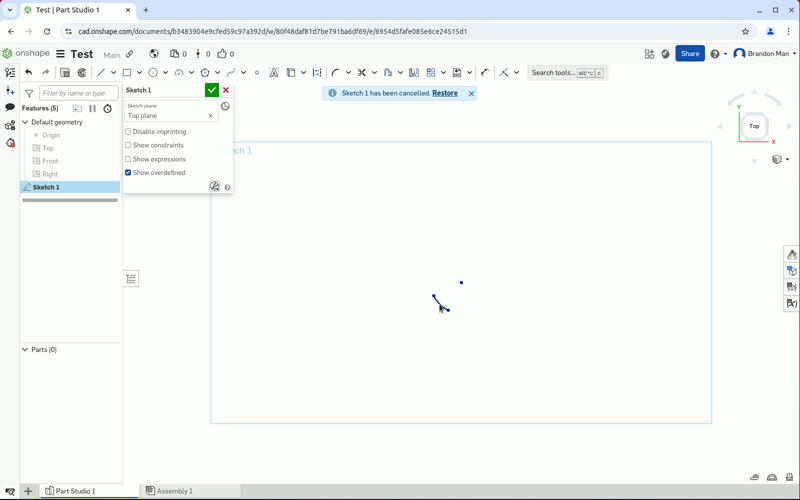
mouse_move(448, 310)
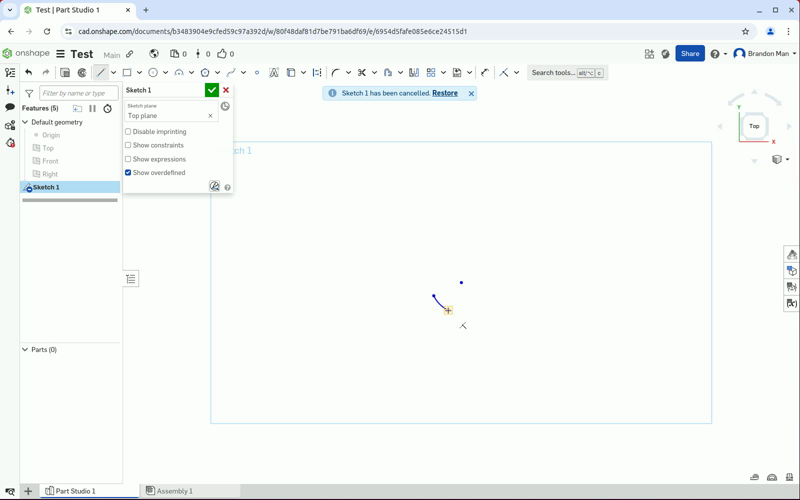
click(448, 310)
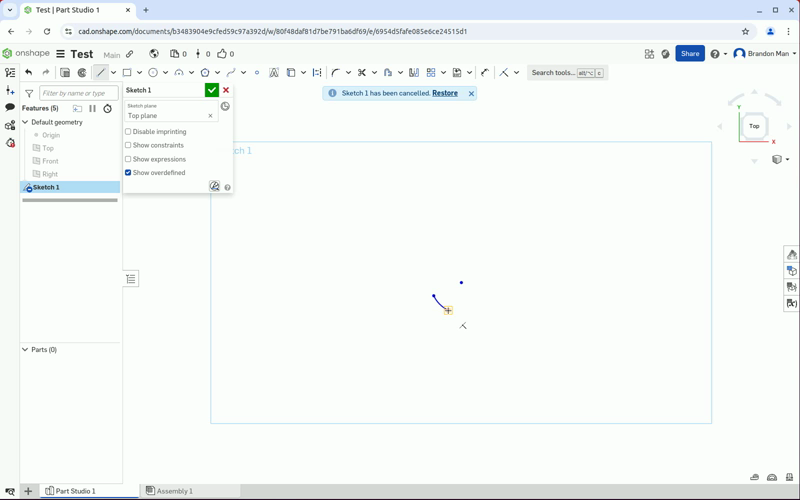
key_down(shift)
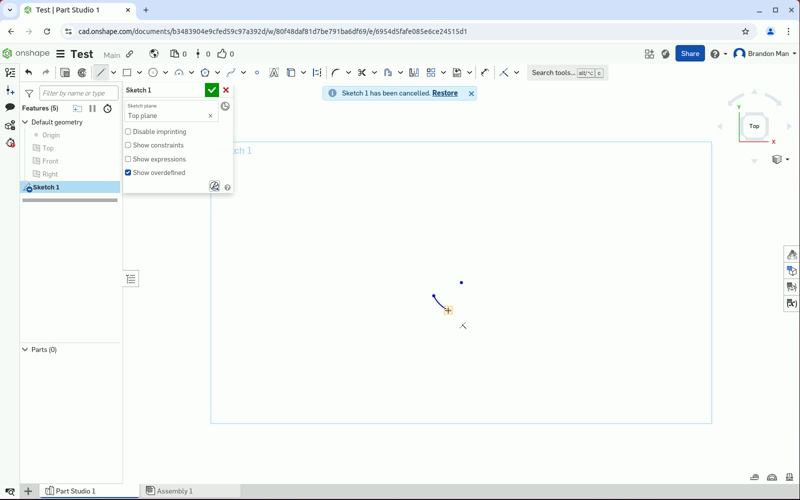
mouse_move(478, 310)
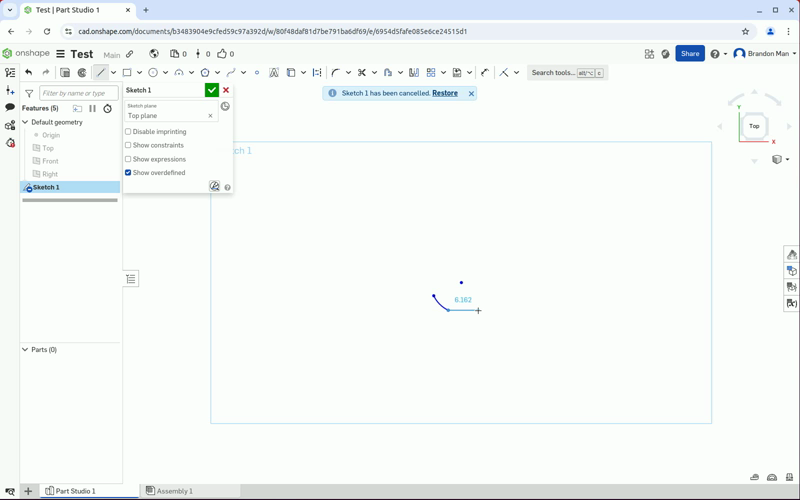
mouse_move(474, 310)
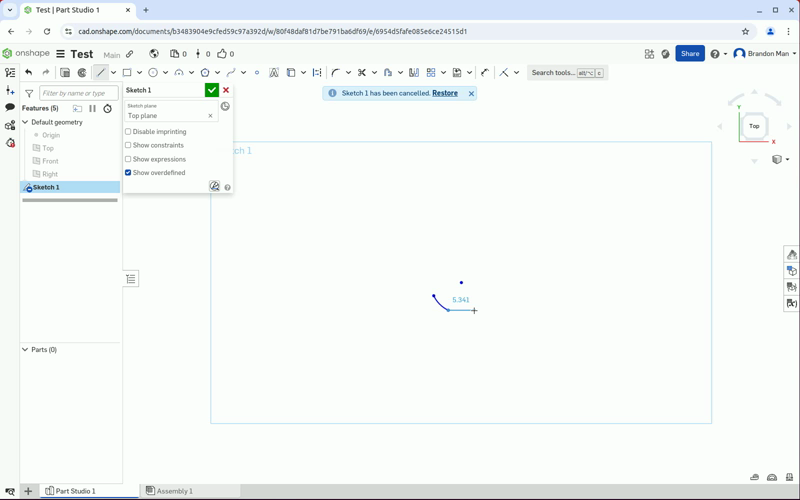
click(474, 310)
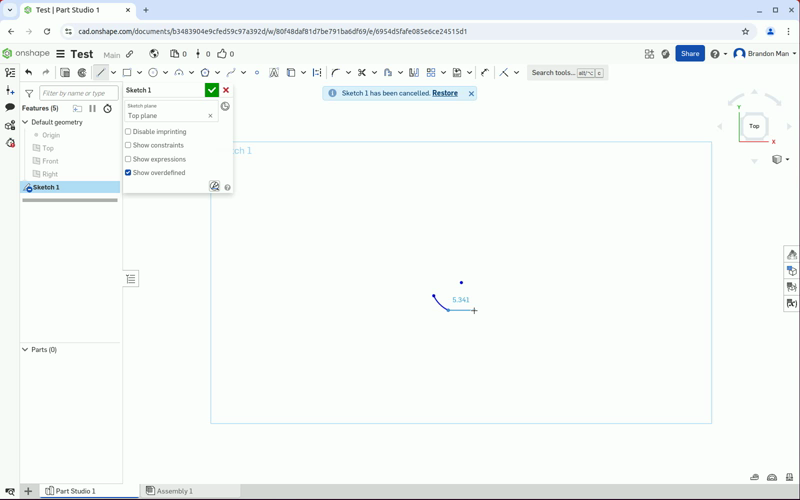
key_up(shift)
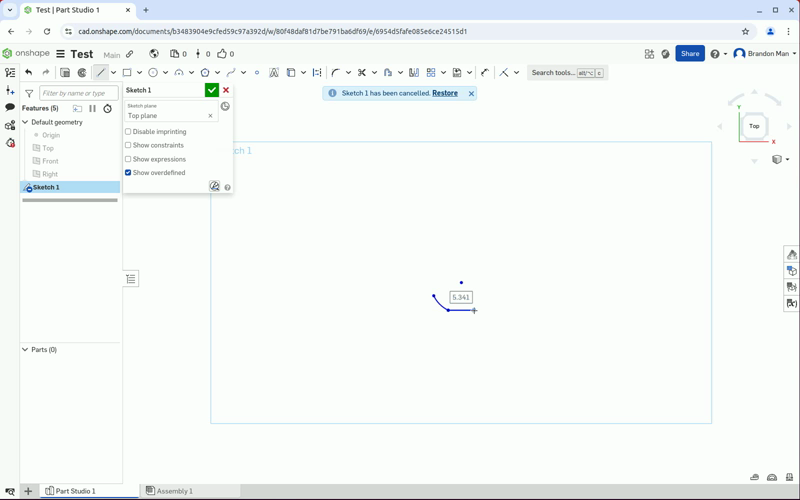
key(esc)
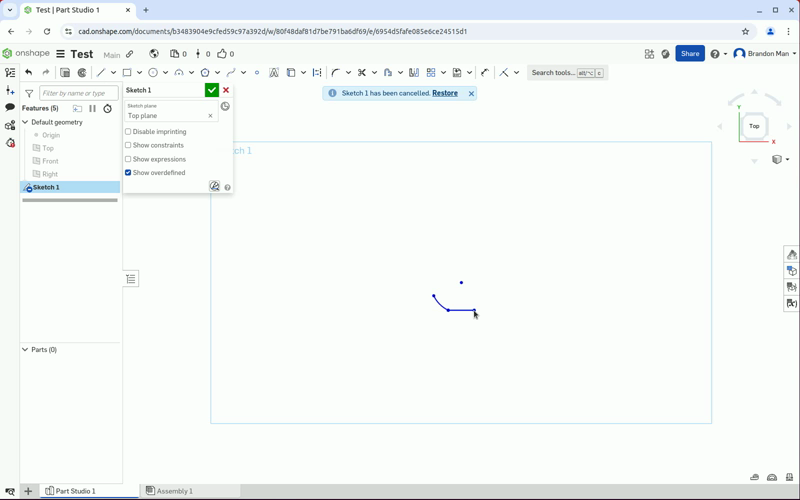
key(a)
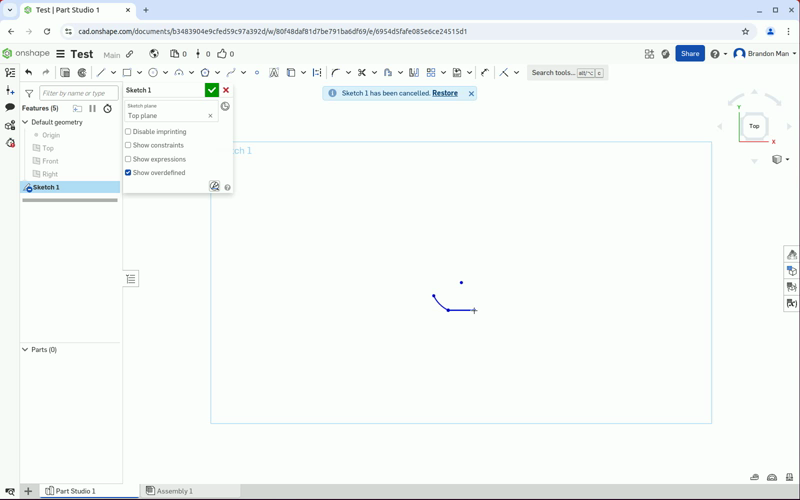
mouse_move(474, 310)
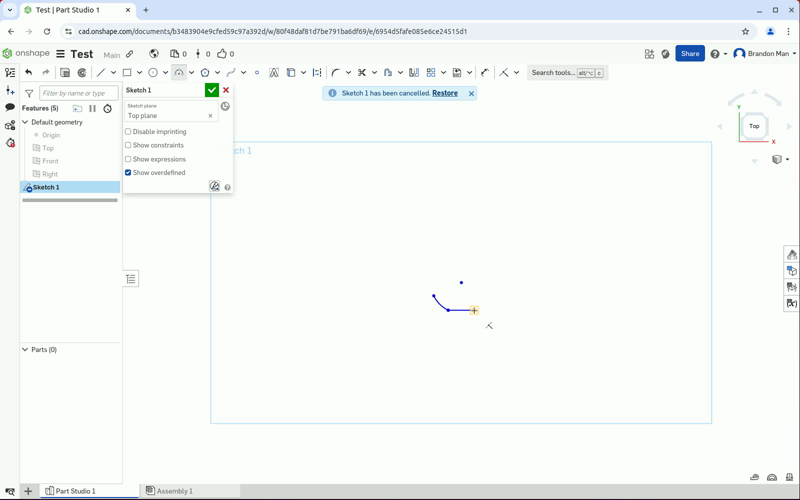
click(474, 310)
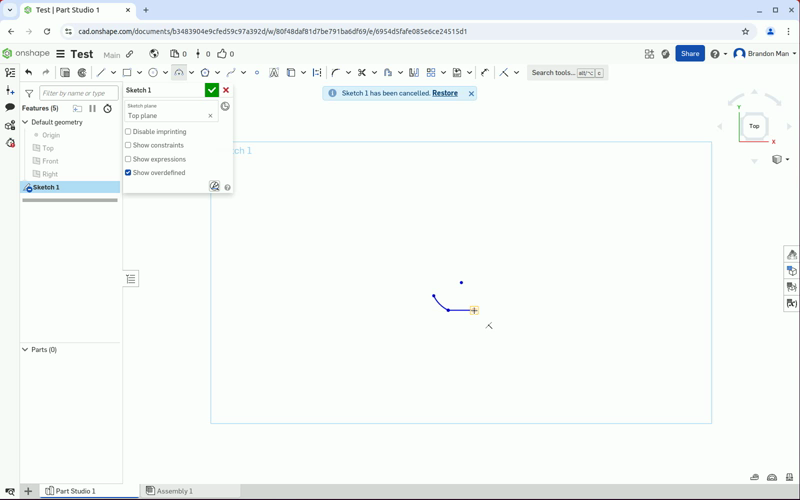
key_down(shift)
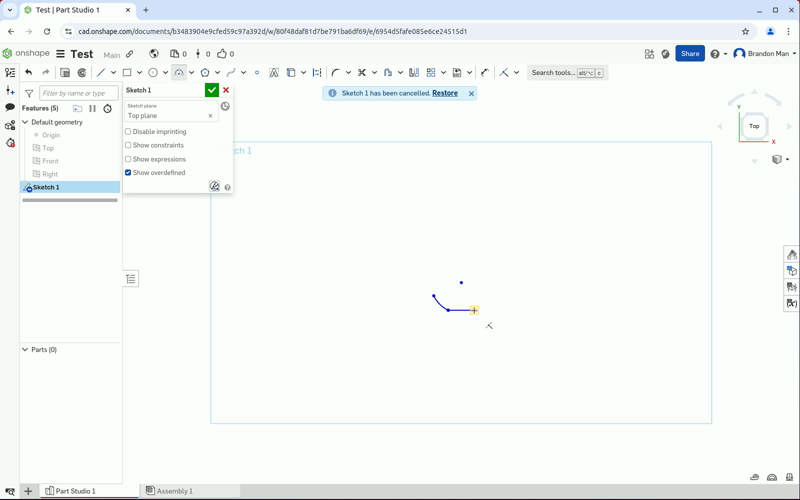
mouse_move(488, 295)
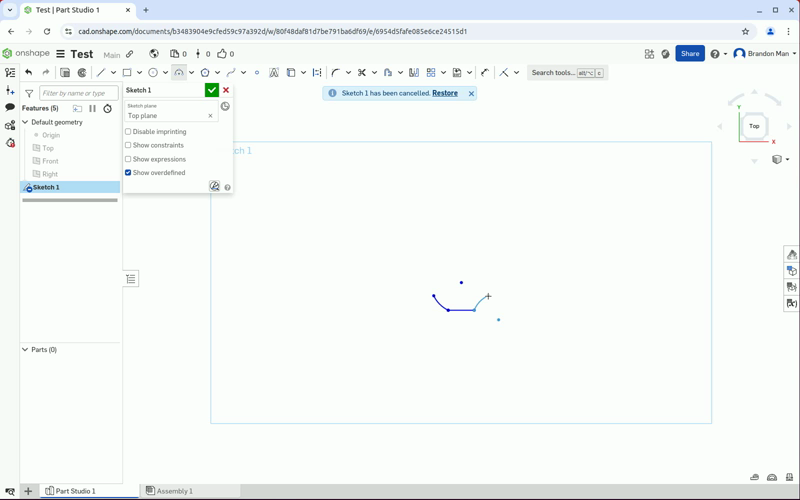
click(488, 295)
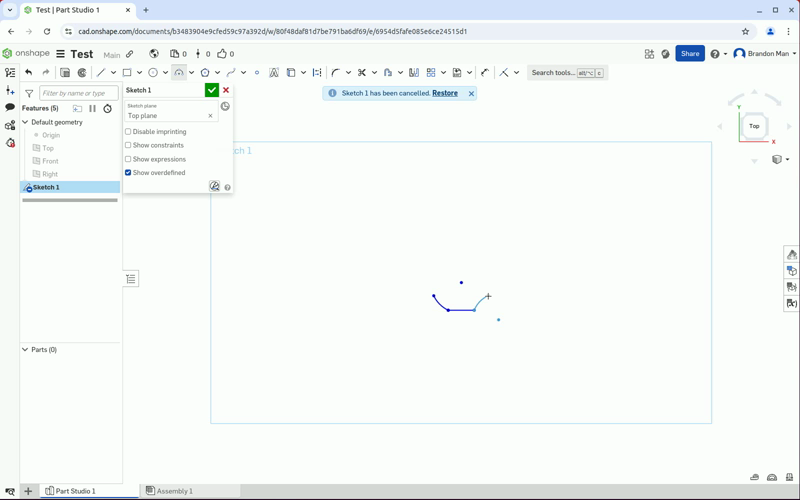
mouse_move(482, 304)
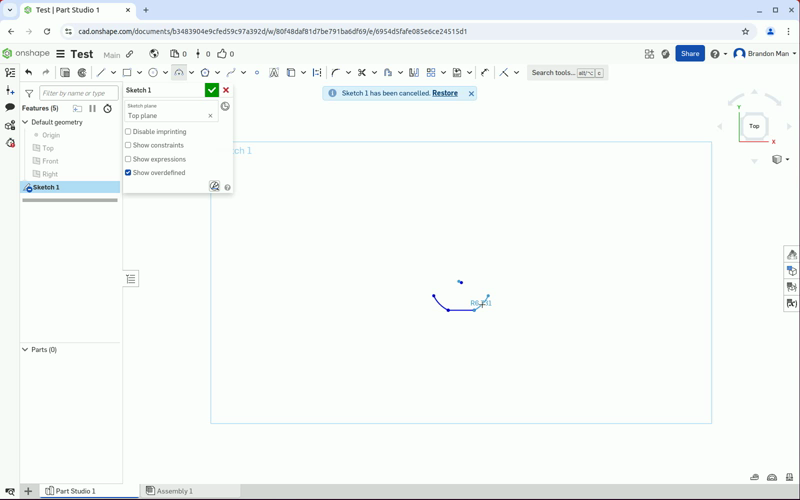
click(482, 304)
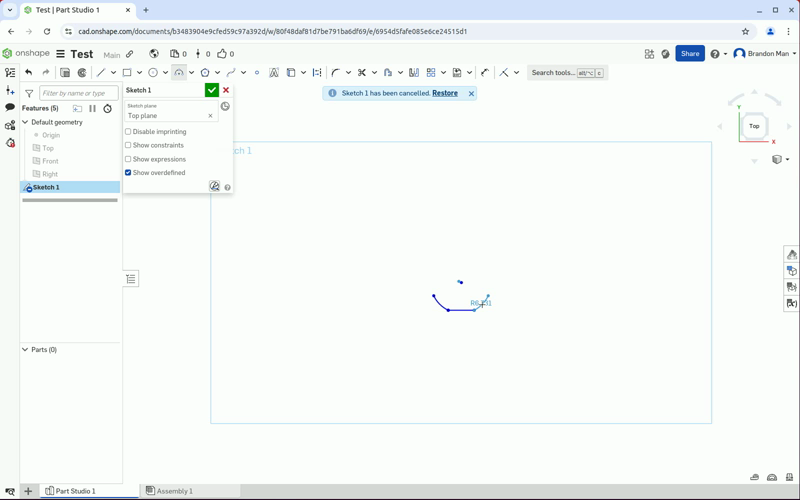
key_up(shift)
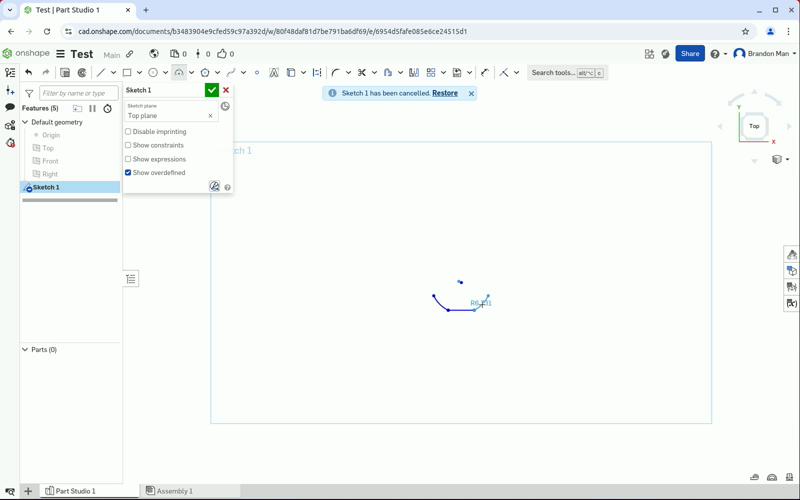
key(esc)
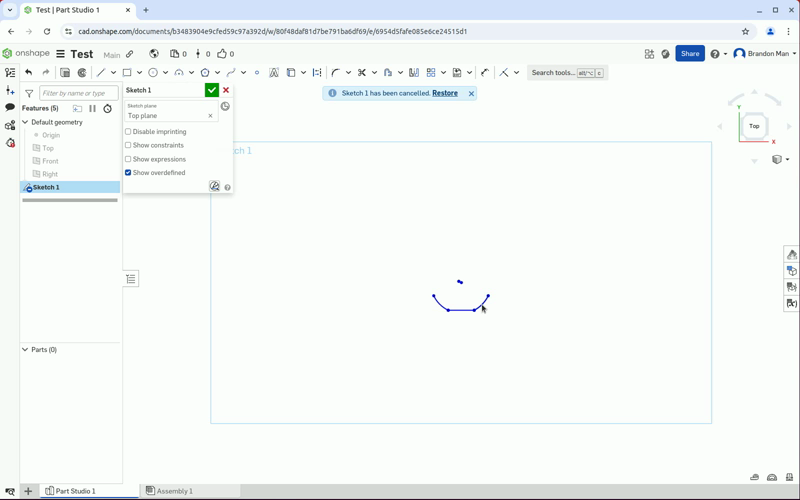
key(l)
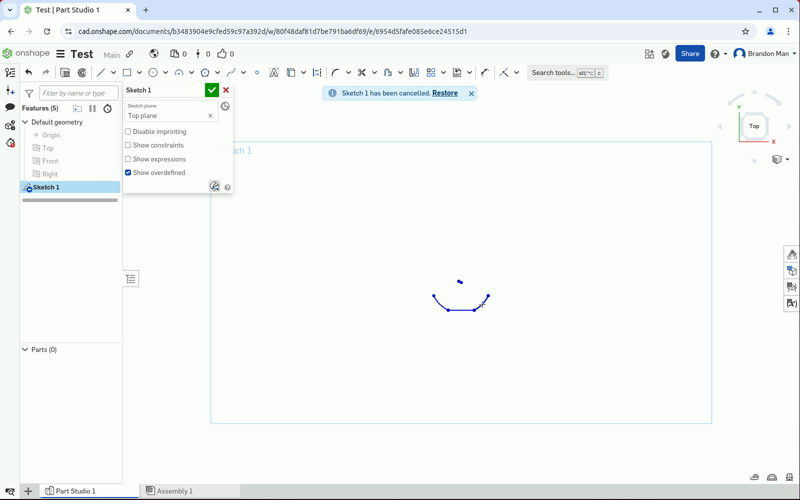
mouse_move(488, 295)
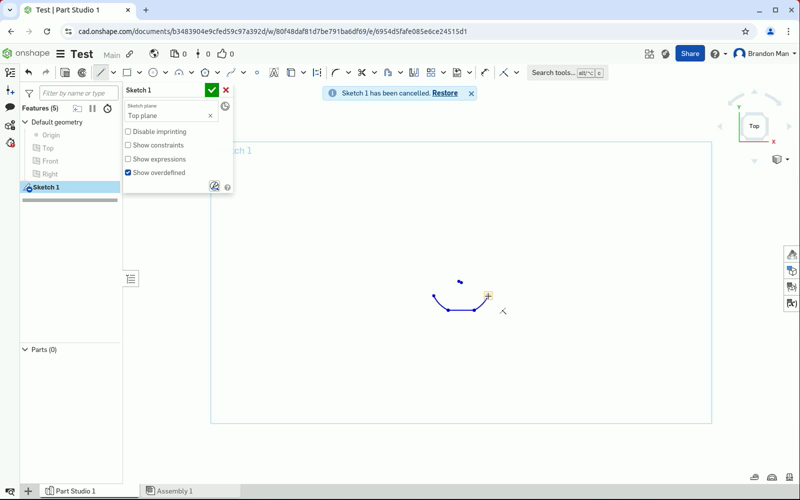
click(488, 295)
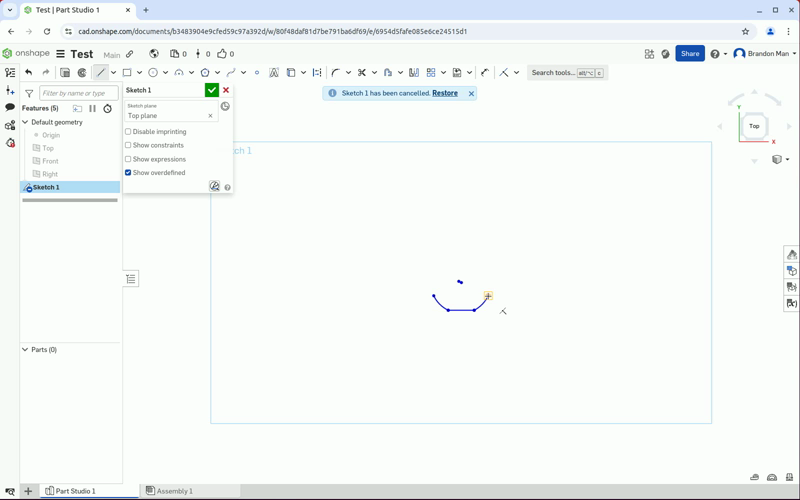
key_down(shift)
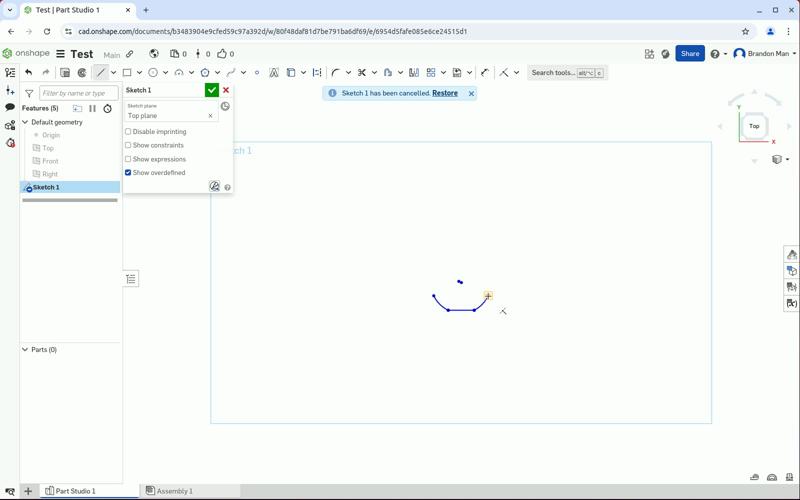
mouse_move(518, 295)
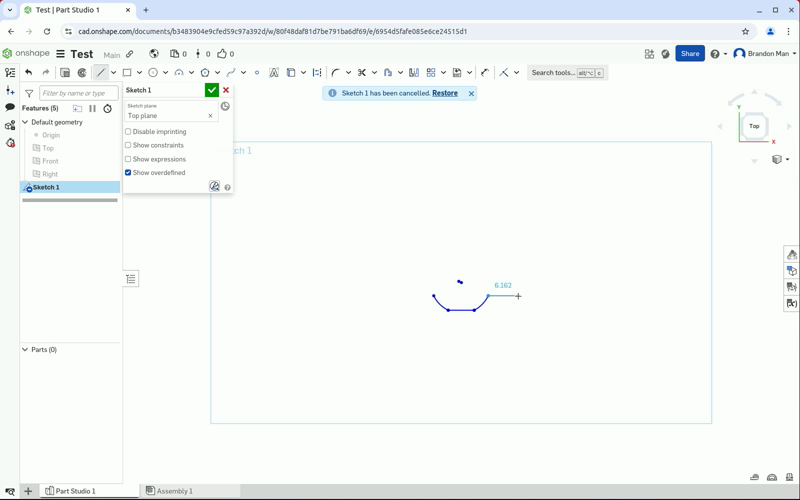
mouse_move(488, 270)
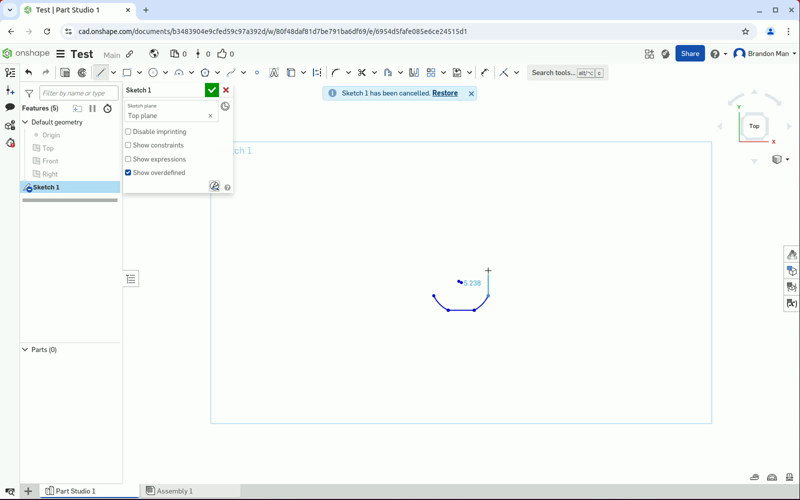
click(488, 270)
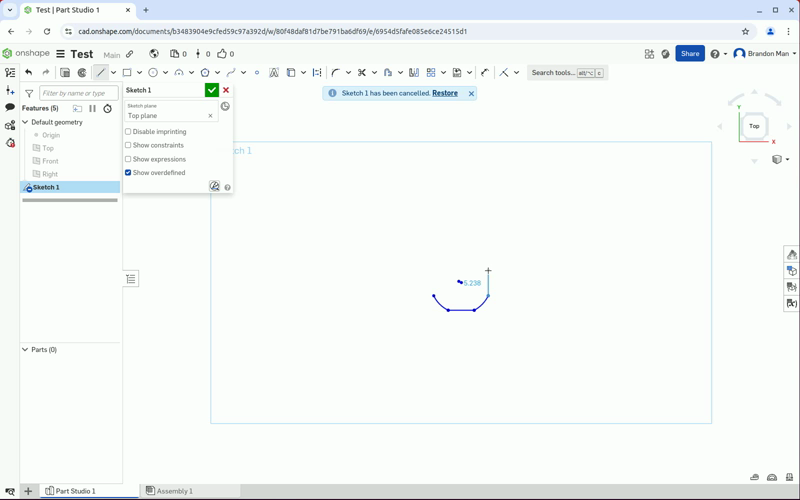
key_up(shift)
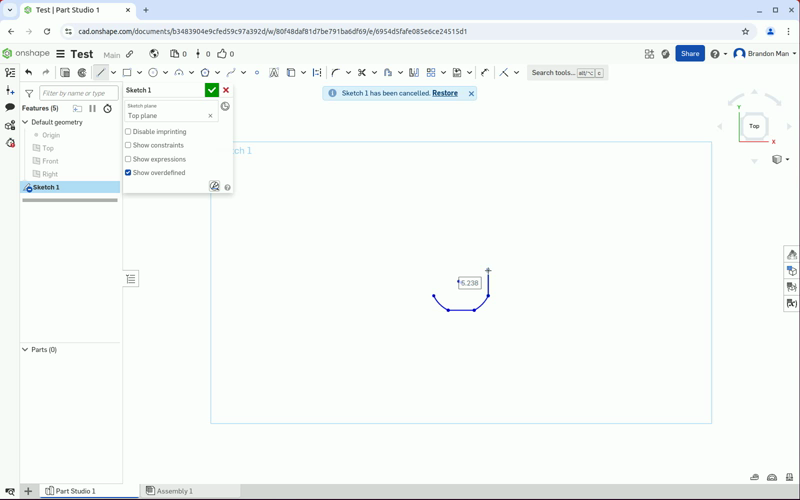
key(esc)
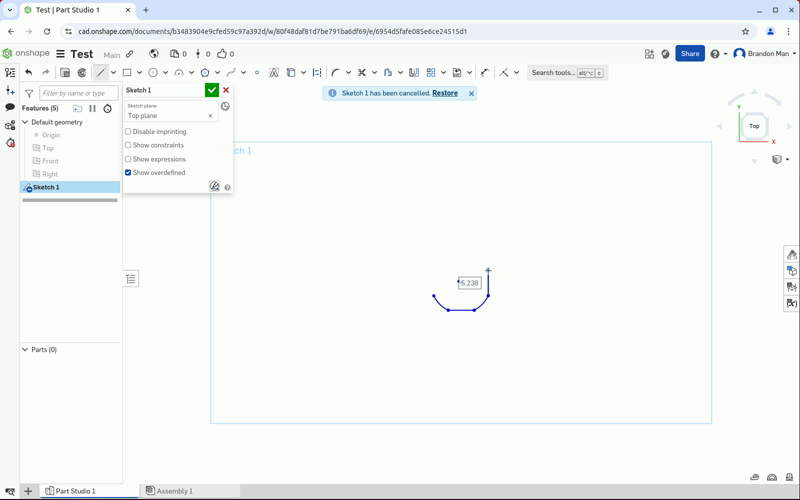
key(a)
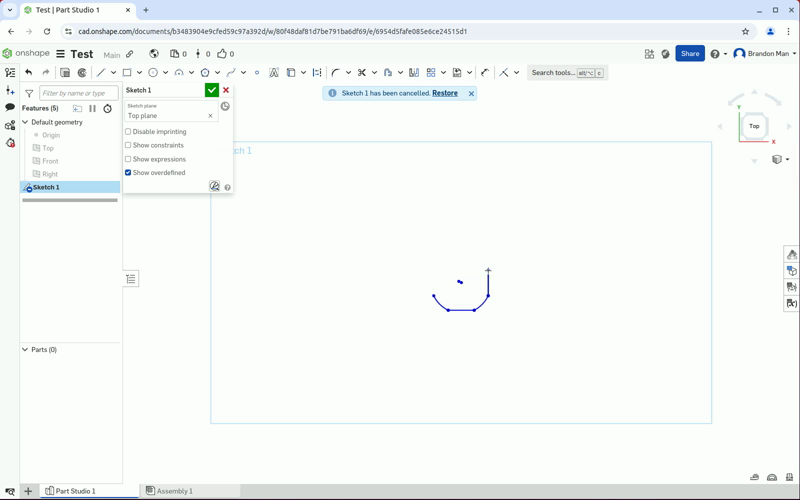
mouse_move(488, 270)
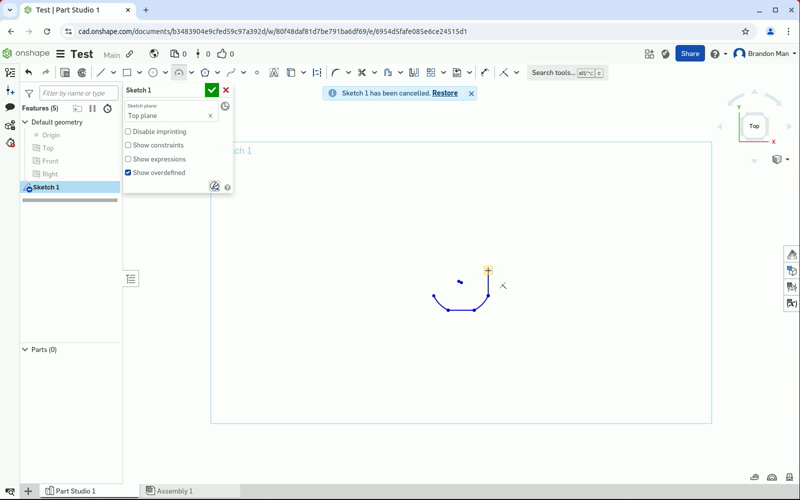
click(488, 270)
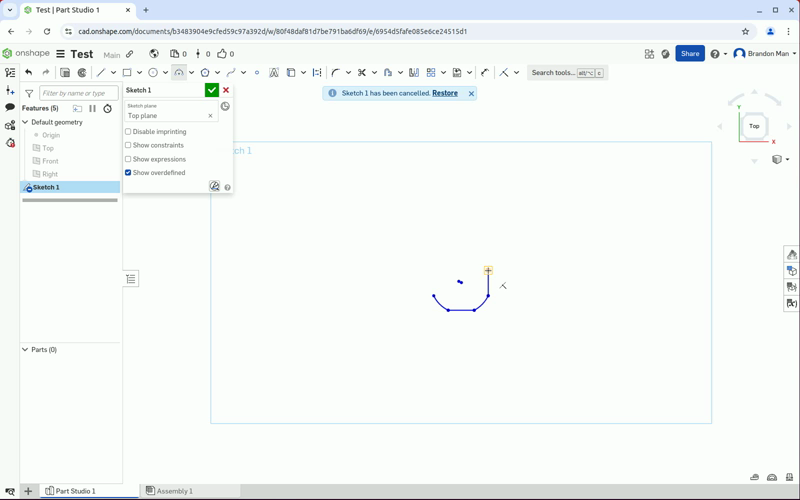
key_down(shift)
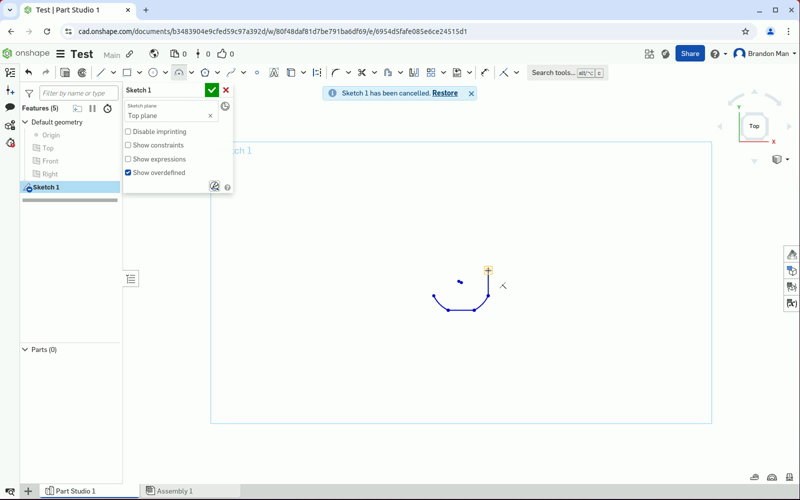
mouse_move(474, 255)
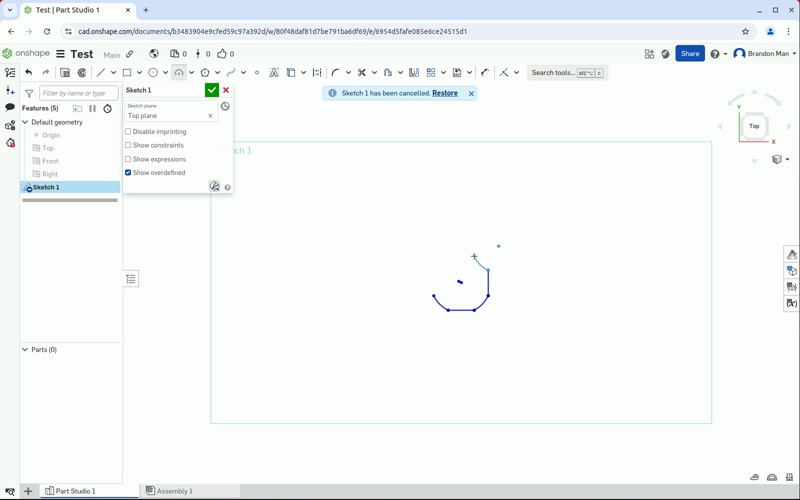
click(474, 255)
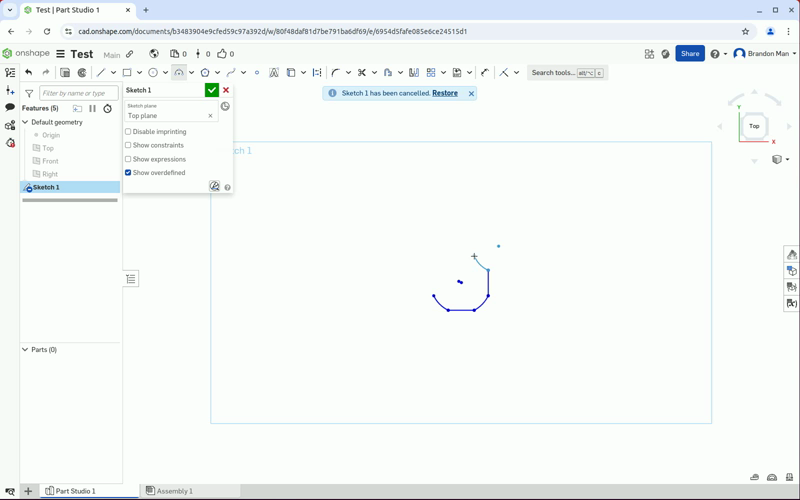
mouse_move(482, 261)
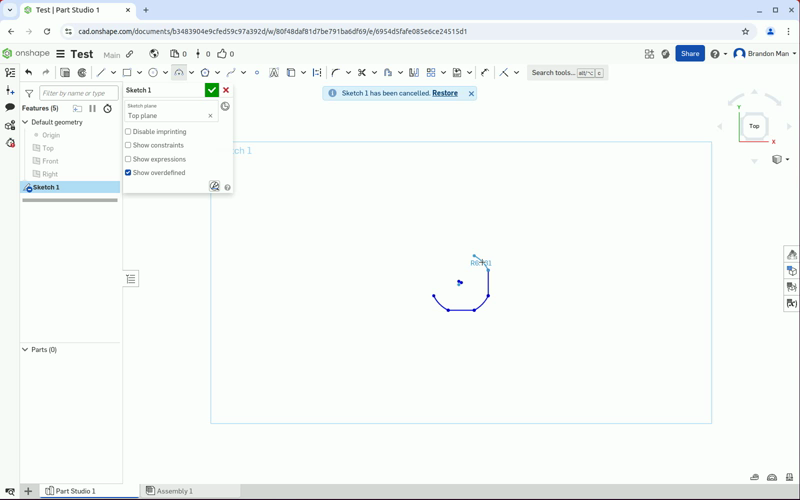
click(482, 261)
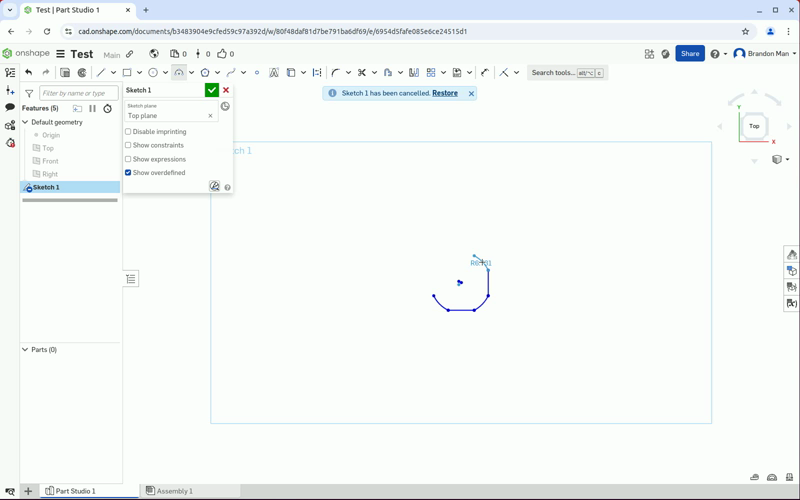
key_up(shift)
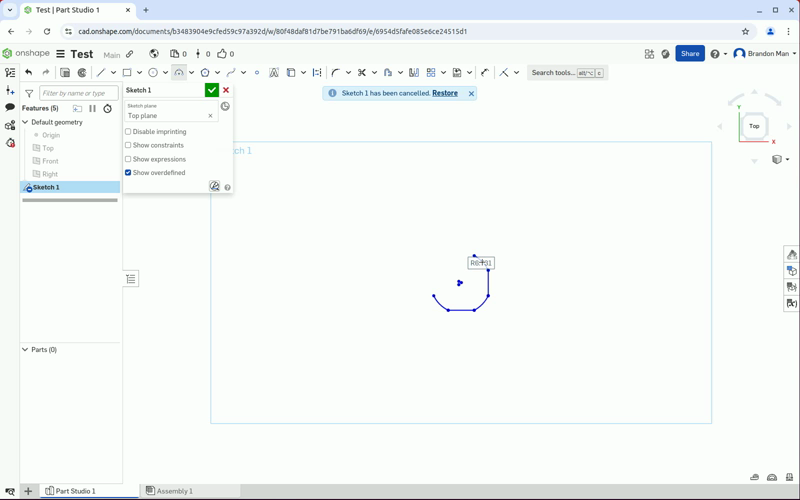
key(esc)
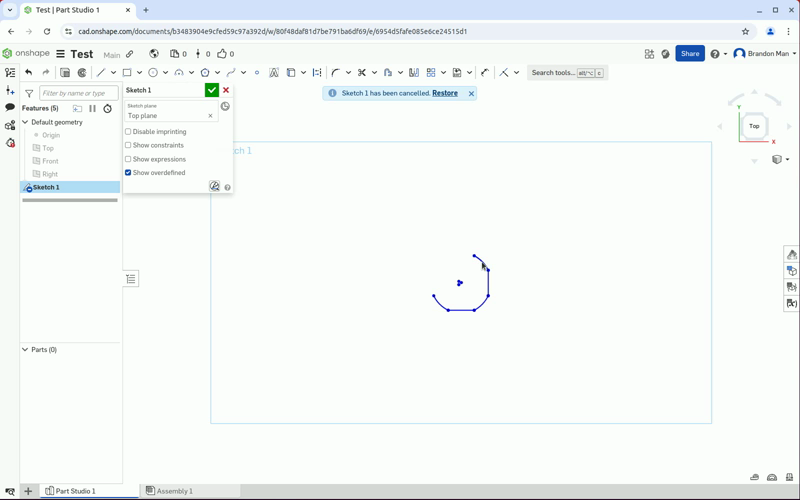
key(l)
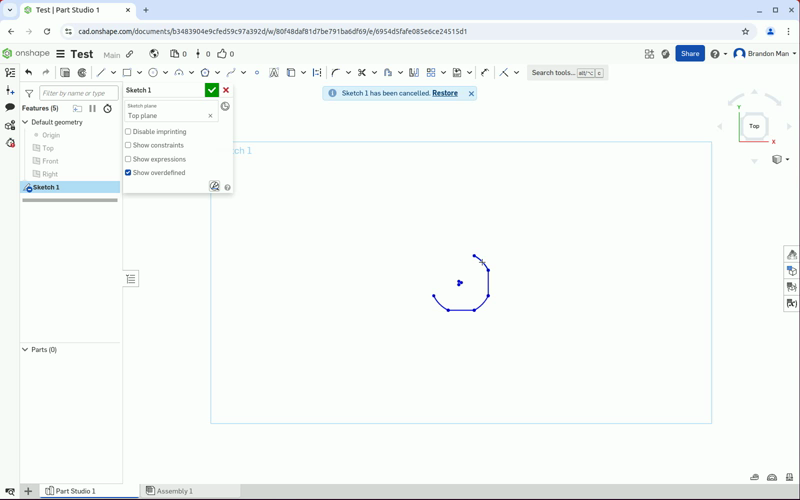
mouse_move(474, 255)
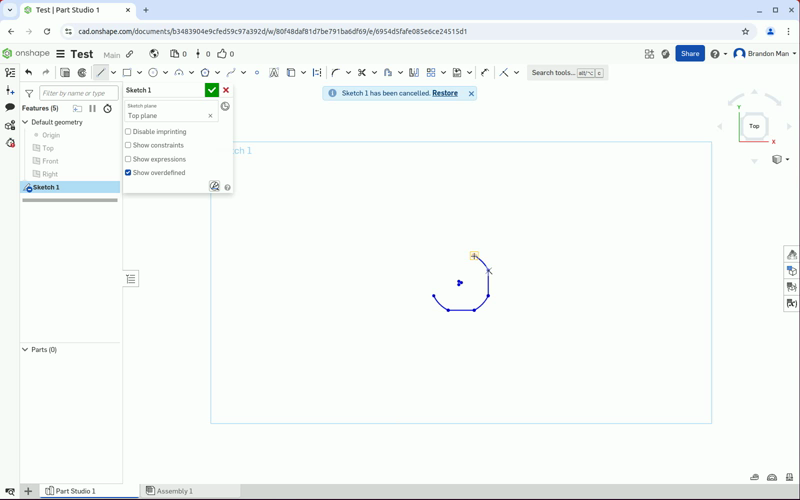
click(474, 255)
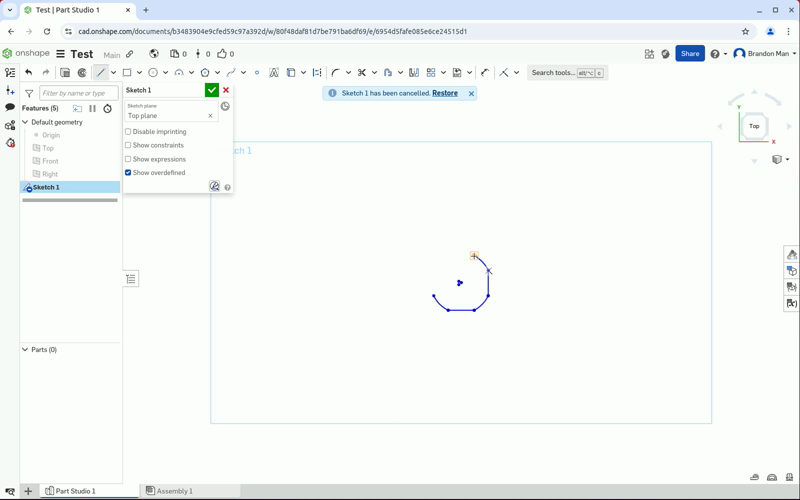
key_down(shift)
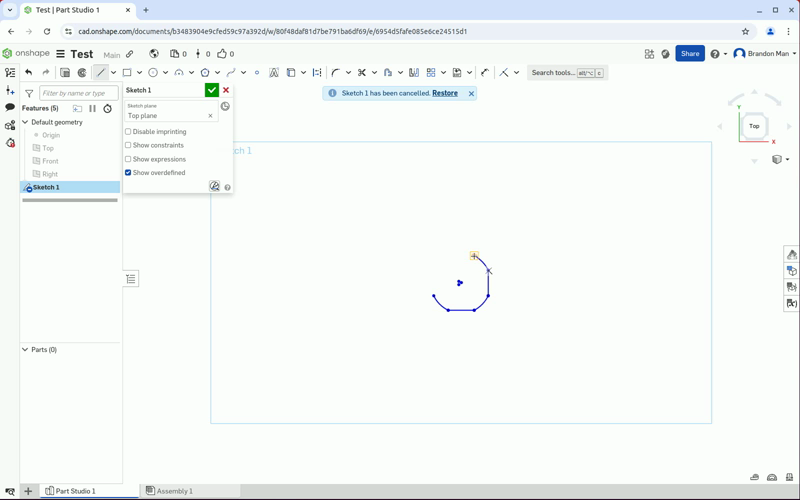
mouse_move(504, 255)
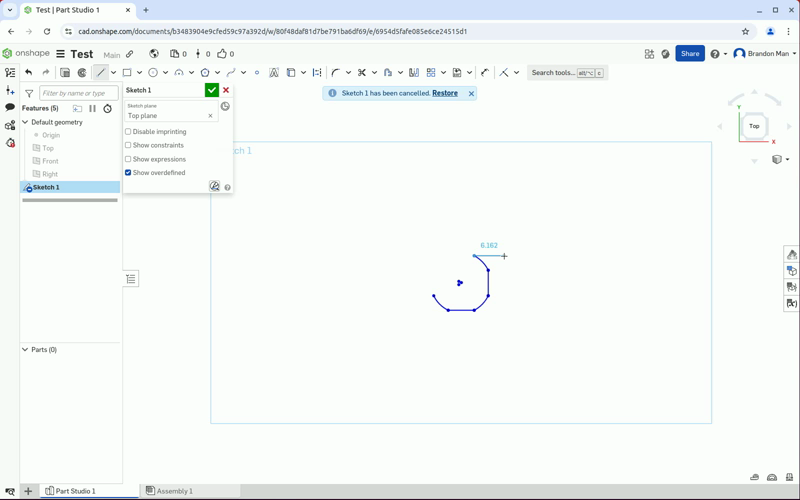
mouse_move(448, 255)
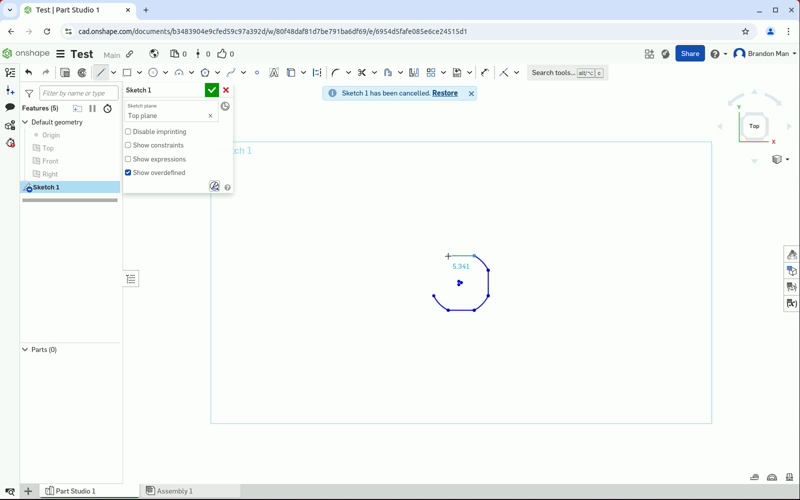
click(448, 255)
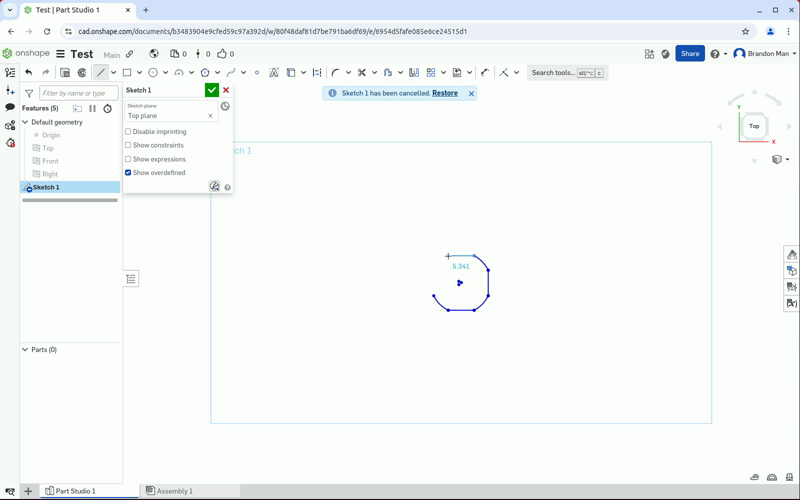
key_up(shift)
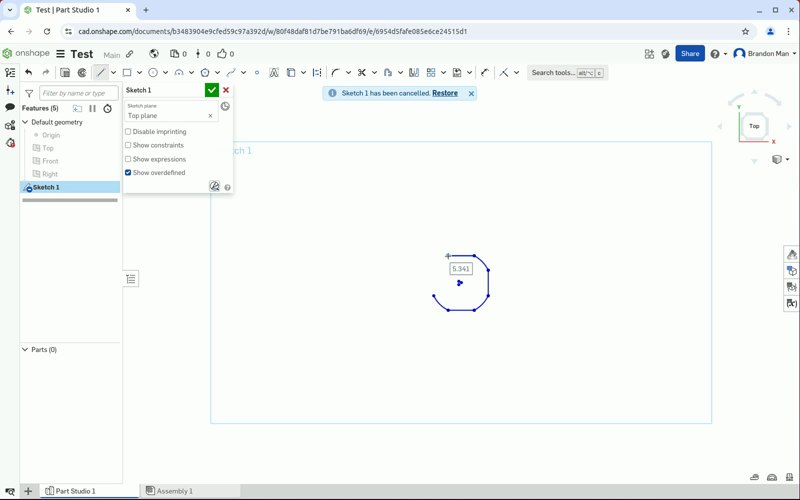
key(esc)
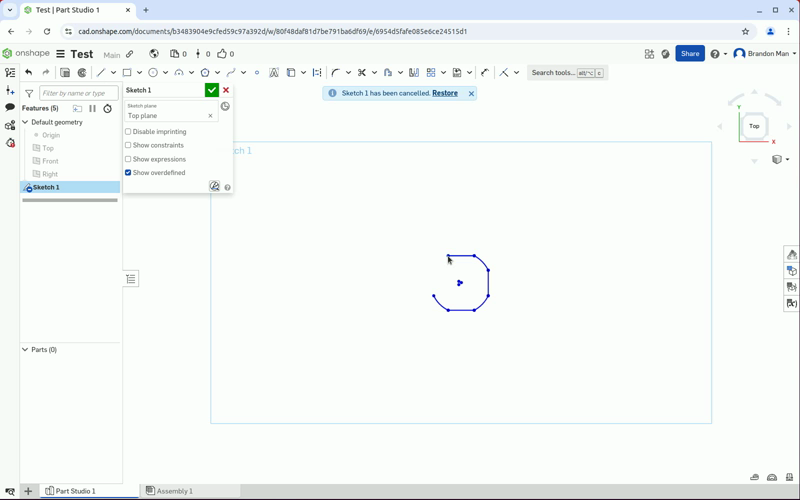
key(a)
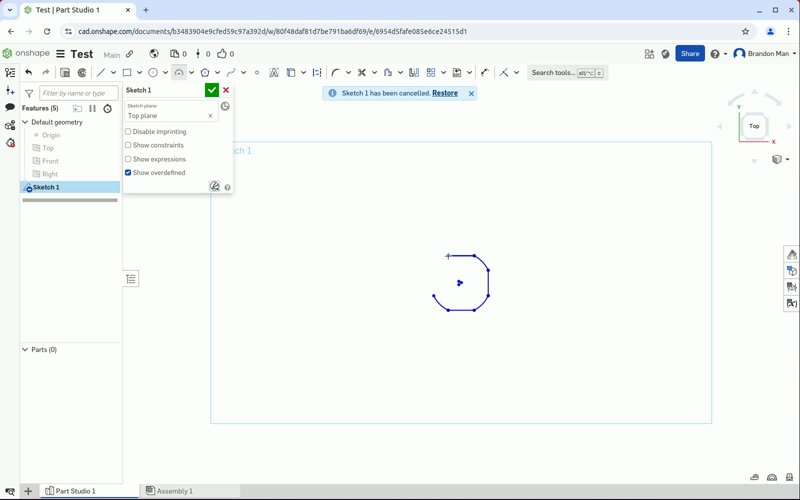
mouse_move(448, 255)
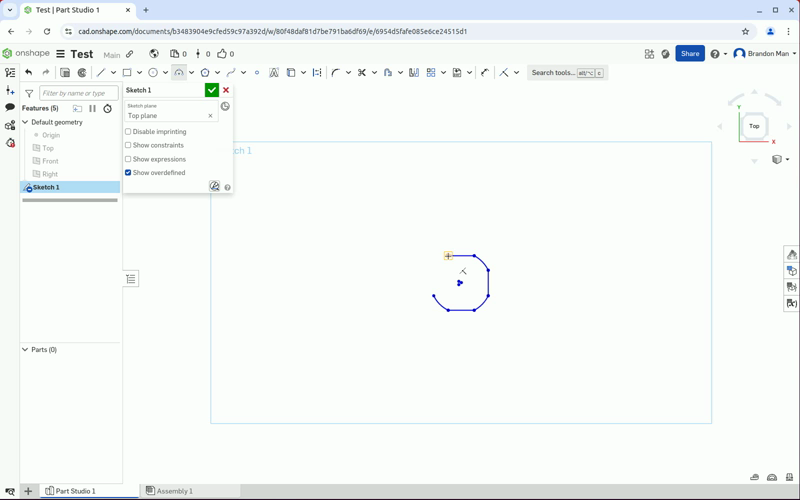
click(448, 255)
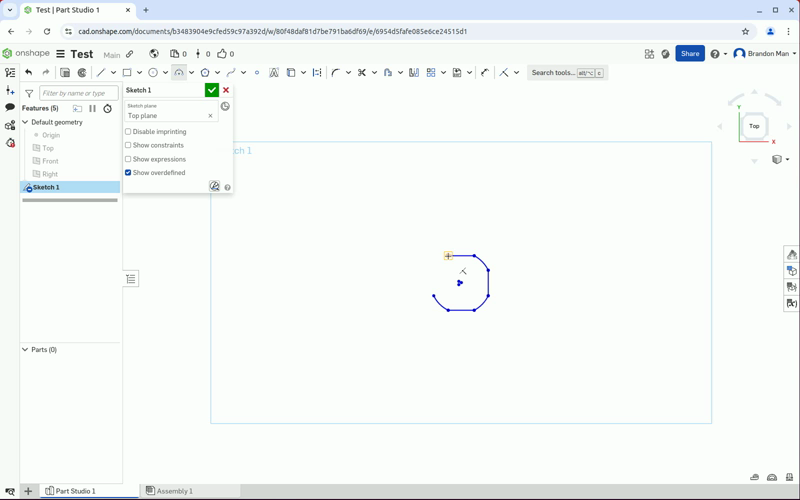
key_down(shift)
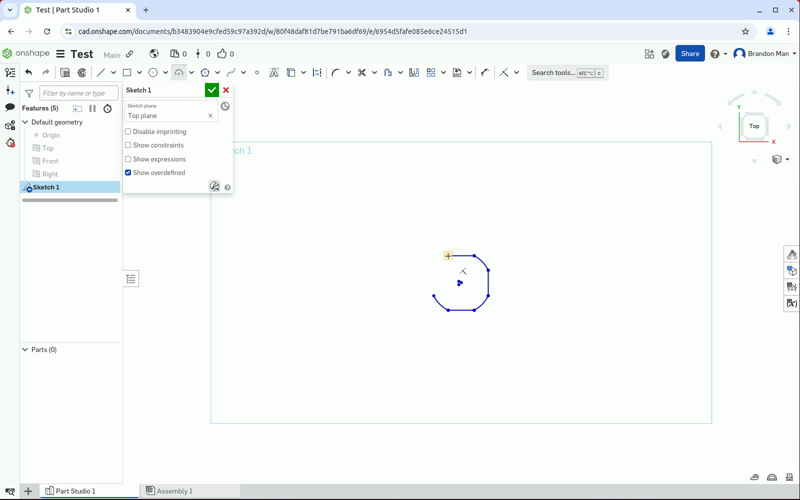
mouse_move(433, 270)
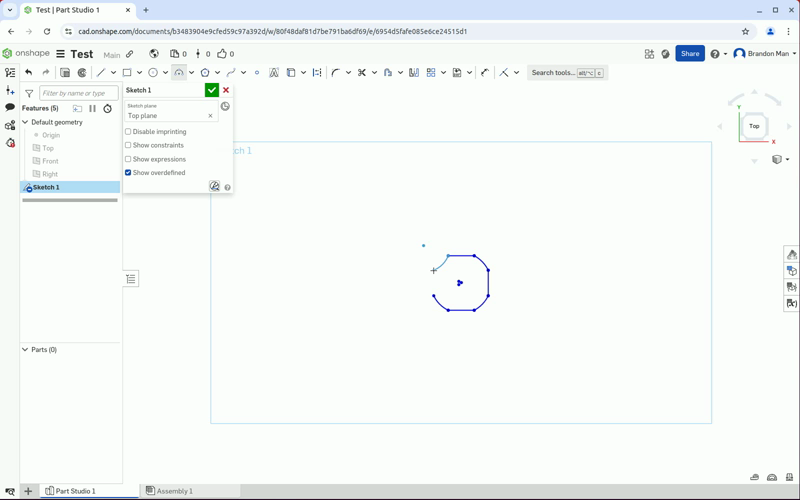
click(433, 270)
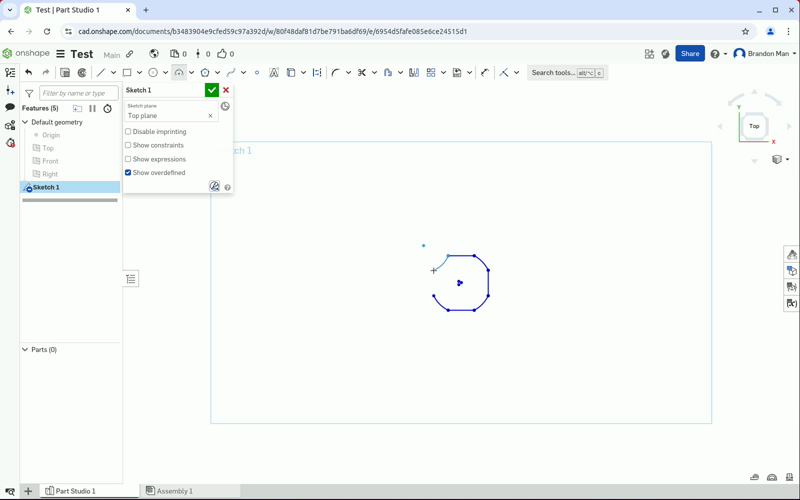
mouse_move(439, 261)
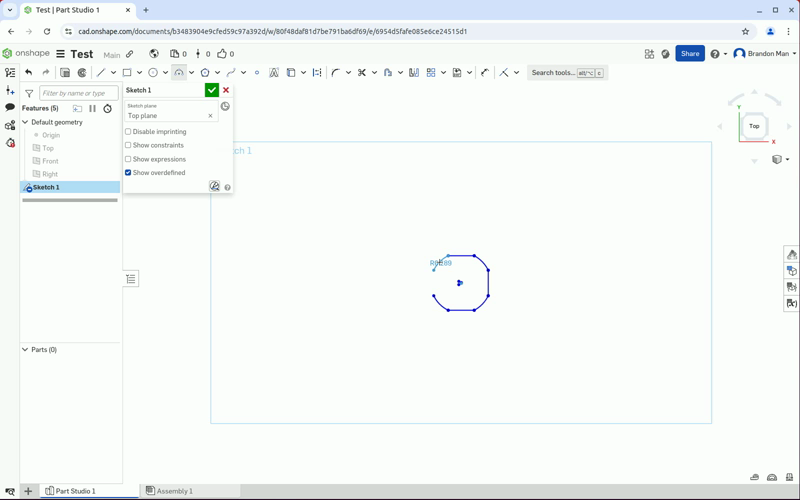
click(439, 261)
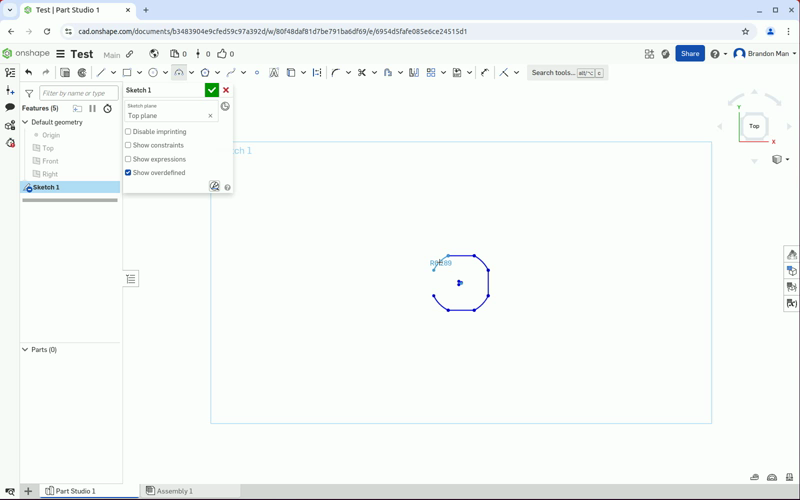
key_up(shift)
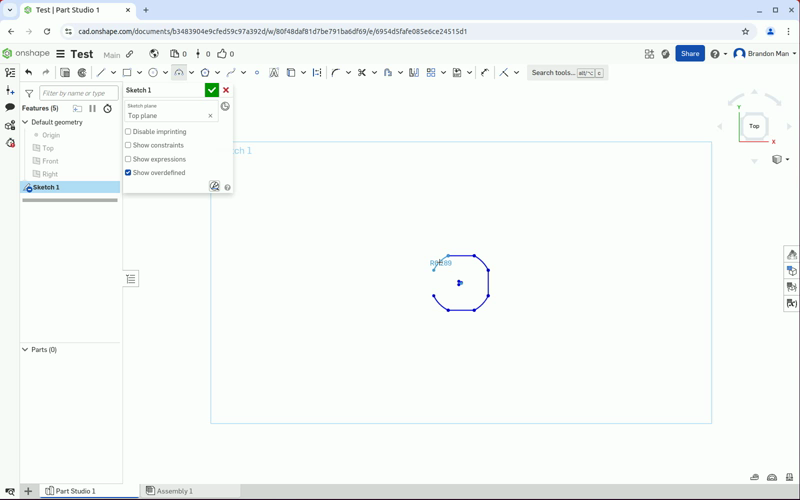
key(esc)
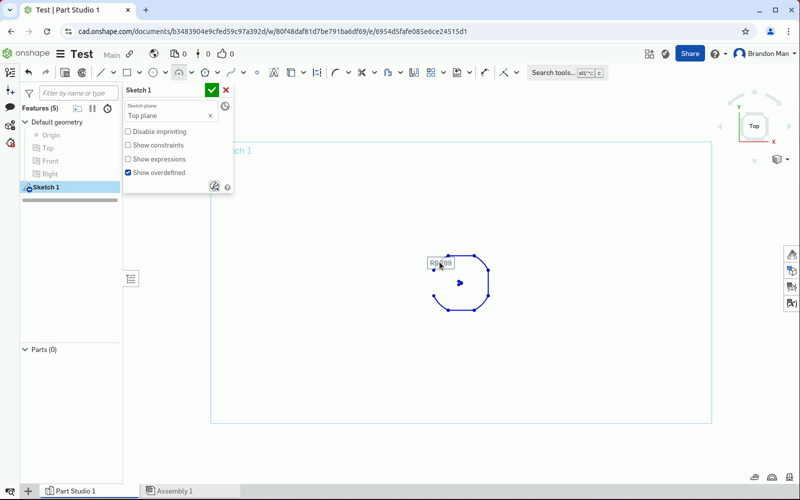
key(l)
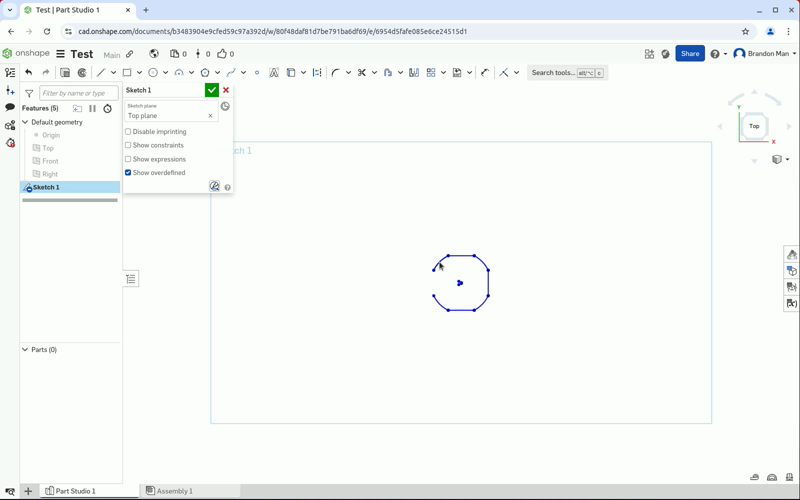
mouse_move(433, 270)
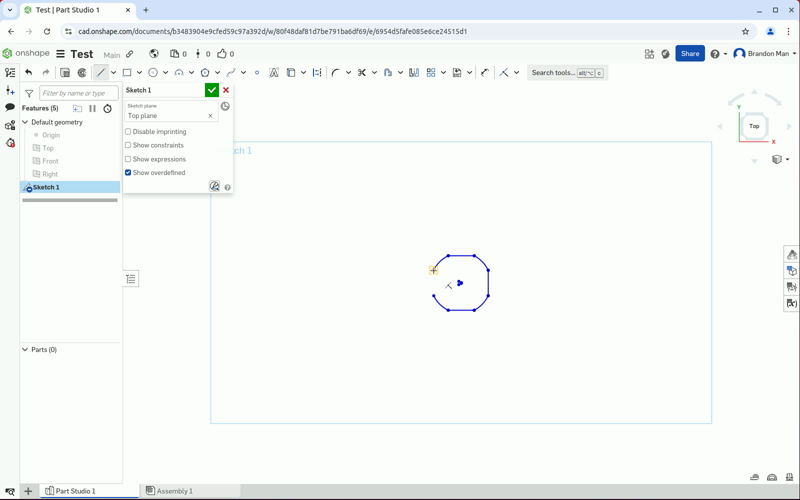
click(433, 270)
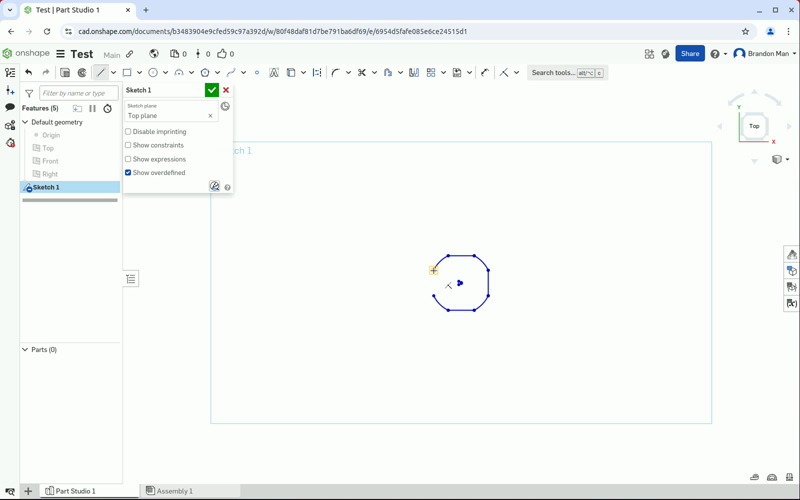
mouse_move(463, 270)
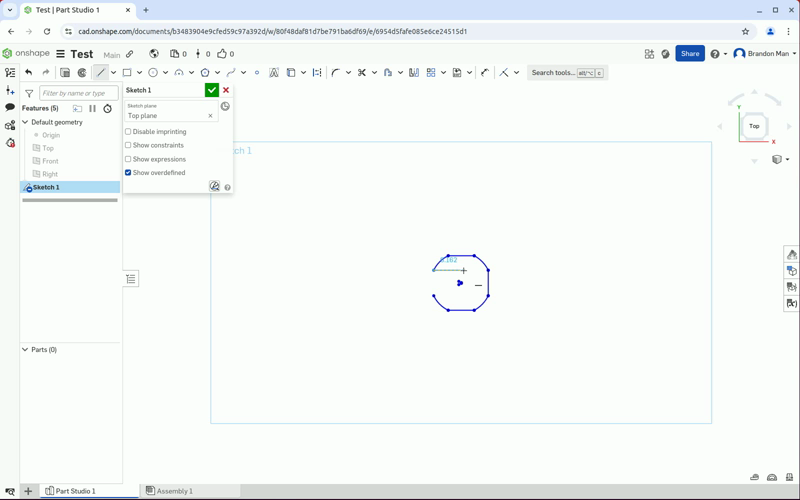
key_down(shift)
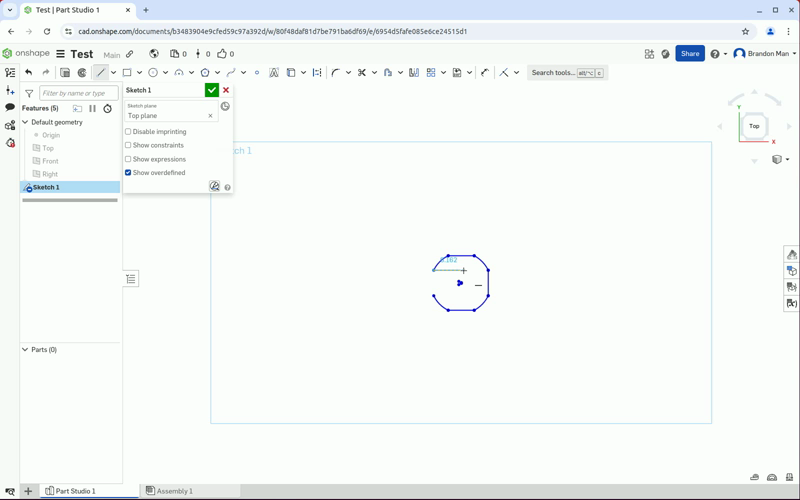
mouse_move(433, 295)
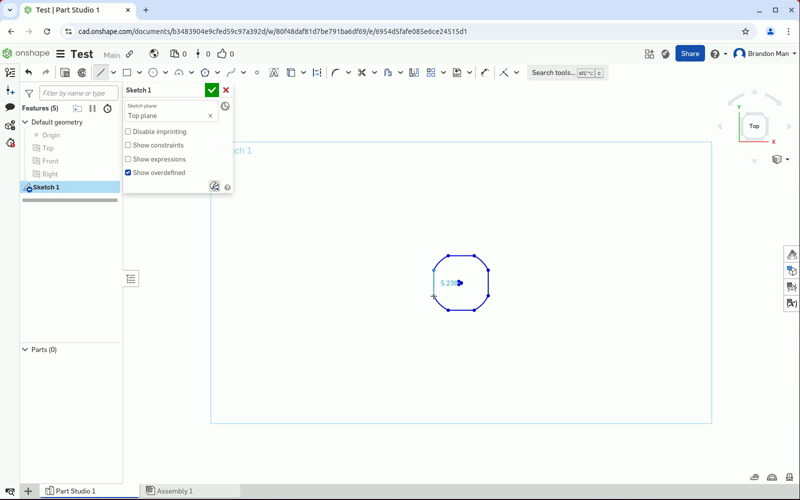
key_up(shift)
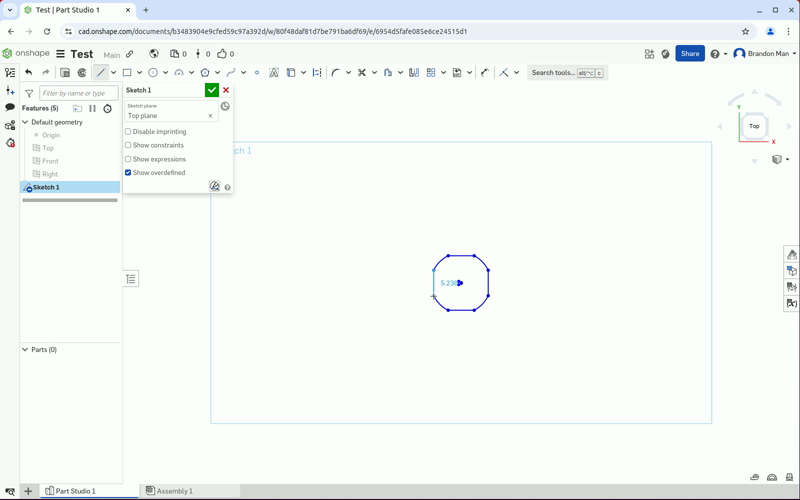
click(433, 295)
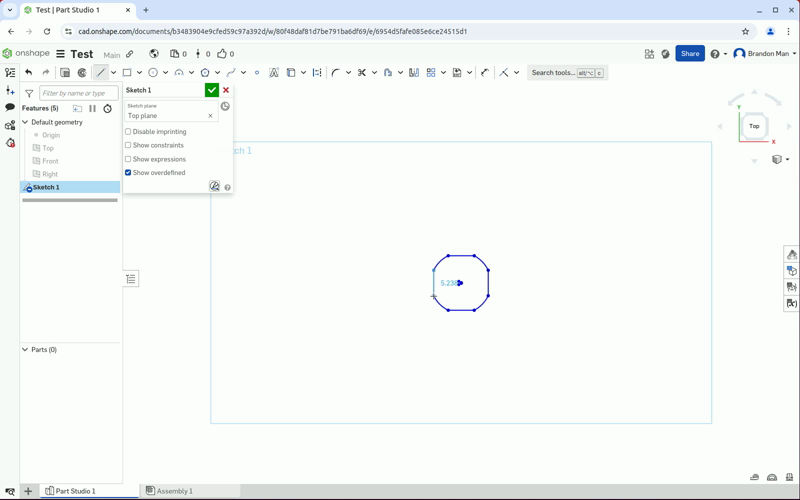
key(esc)
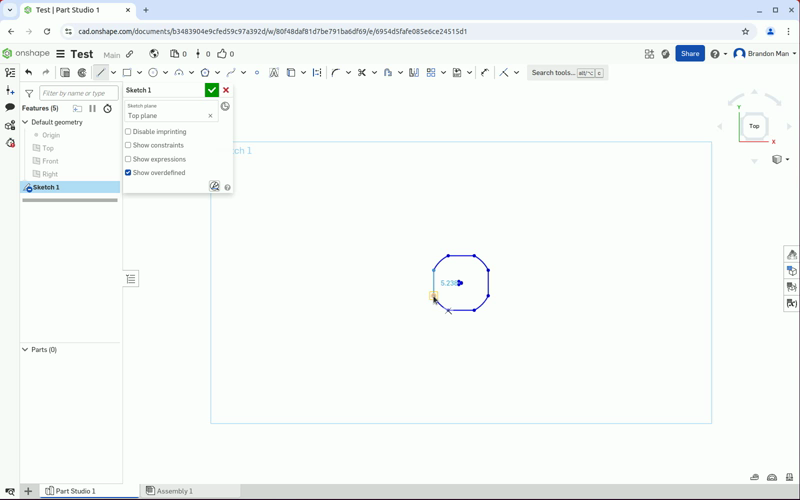
key(a)
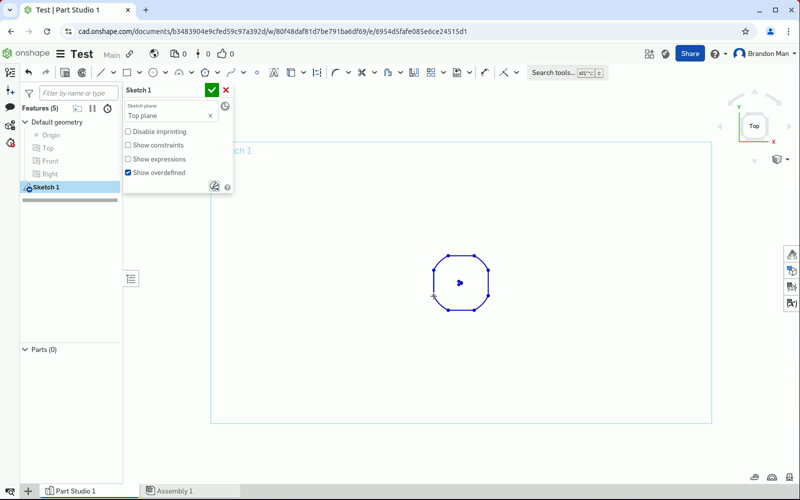
key_down(shift)
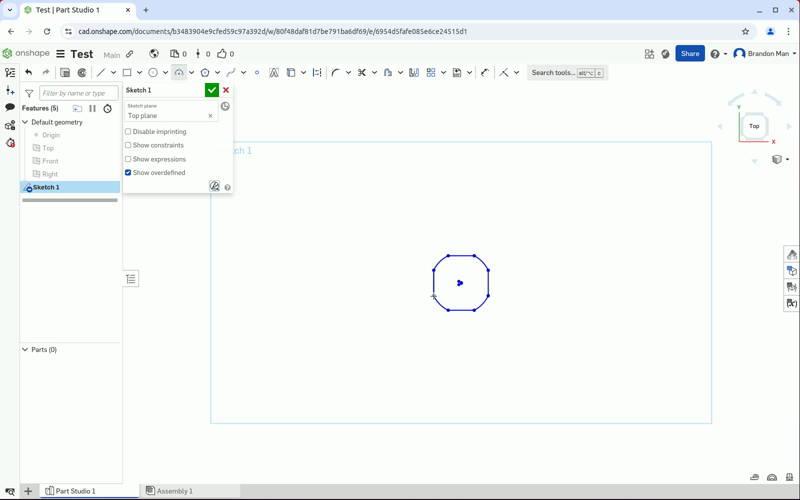
mouse_move(439, 294)
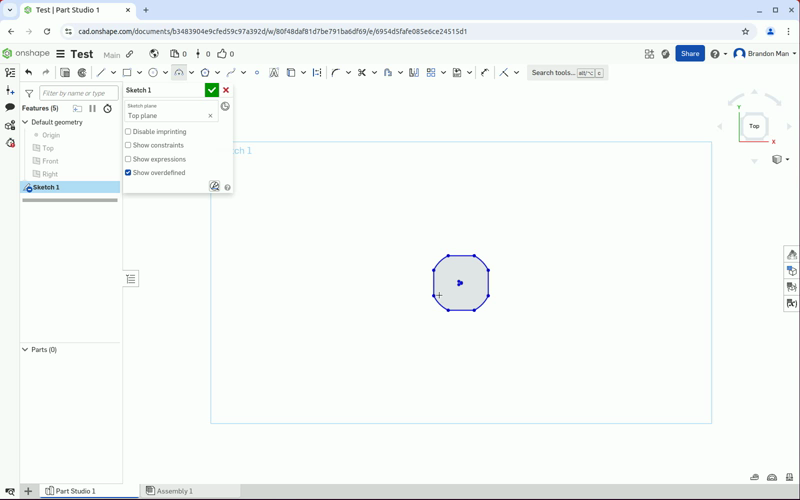
click(439, 294)
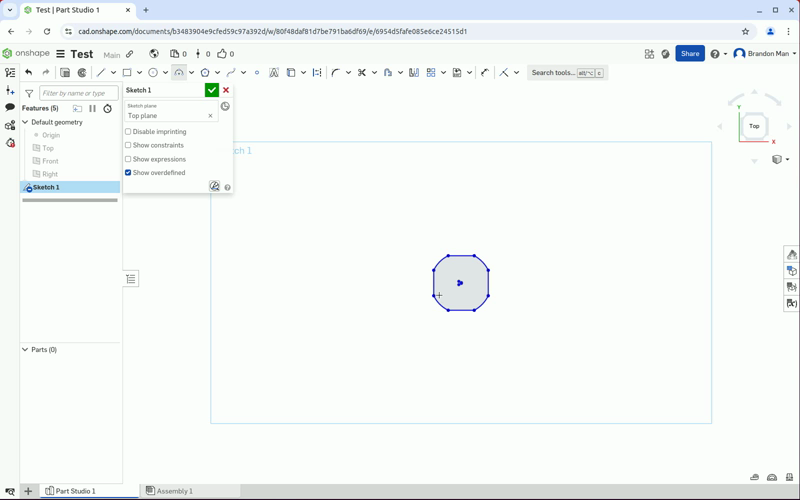
key_up(shift)
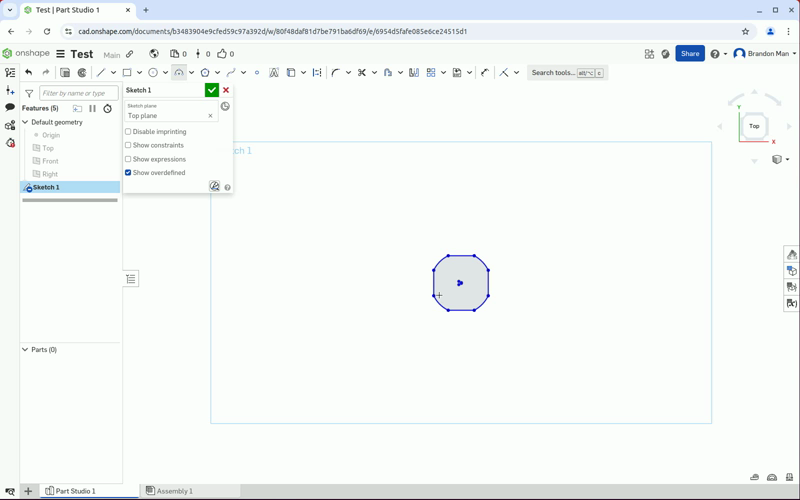
key_down(shift)
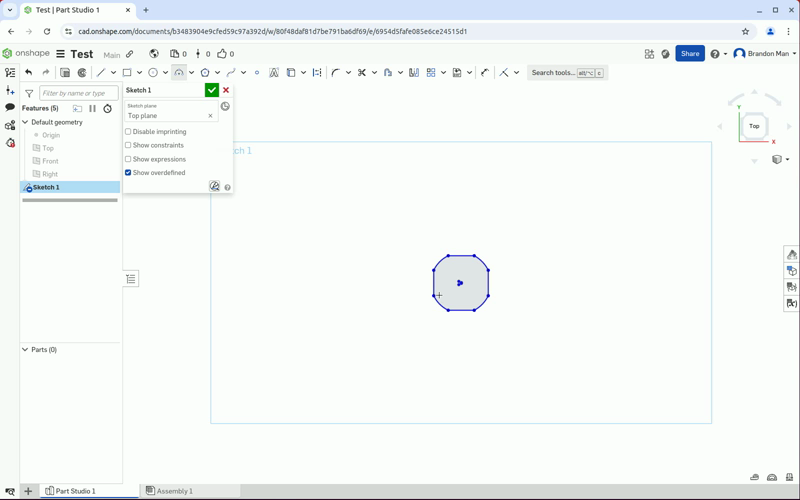
mouse_move(449, 304)
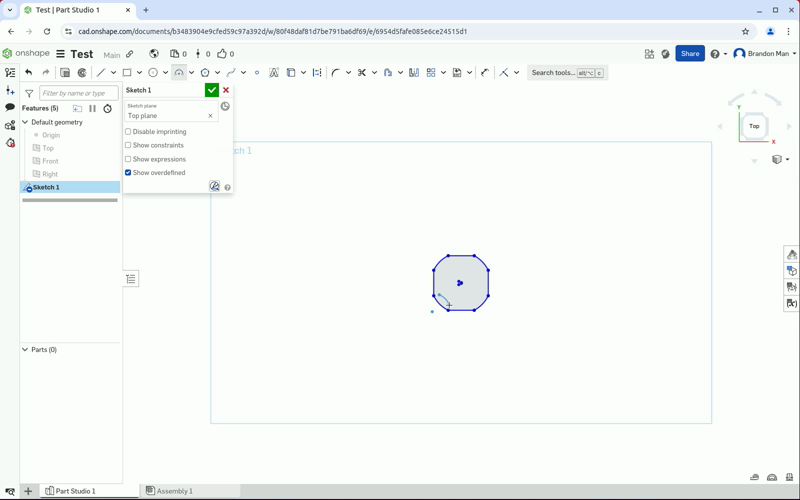
click(449, 304)
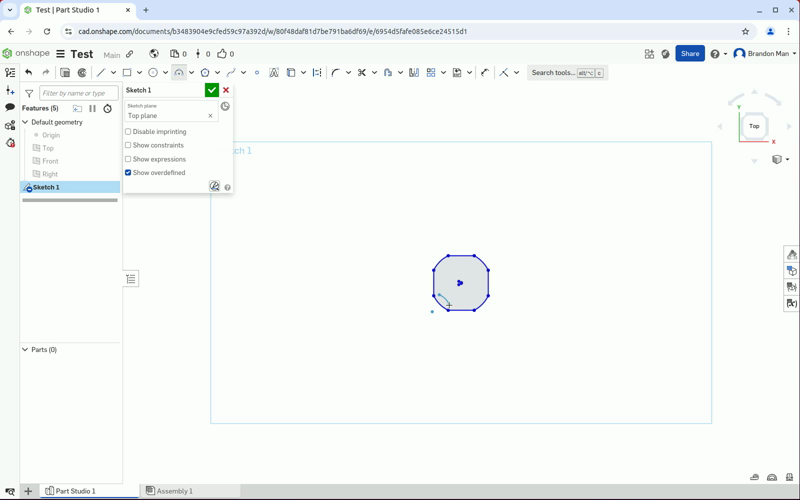
mouse_move(443, 300)
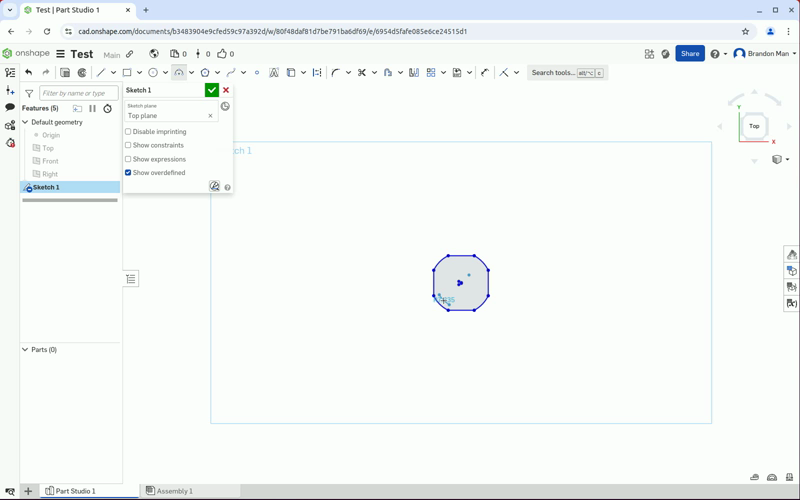
click(443, 300)
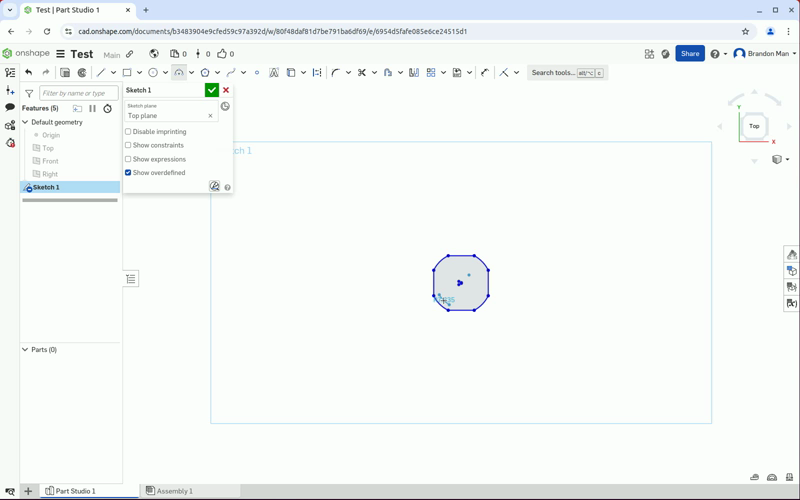
key_up(shift)
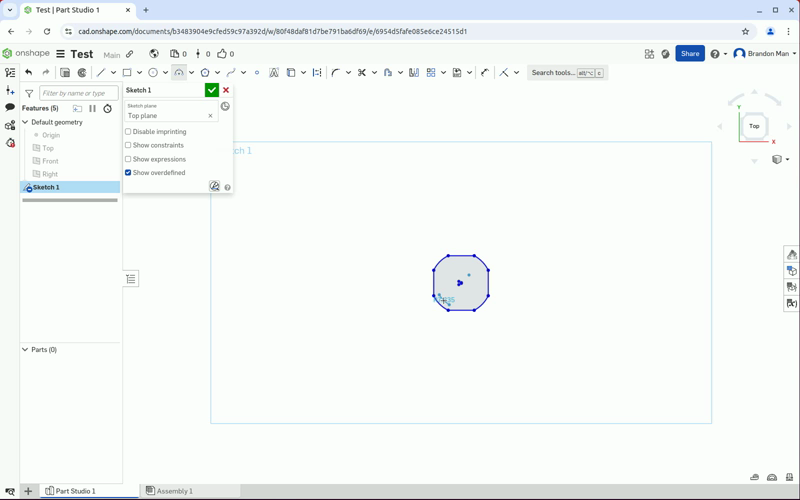
key(esc)
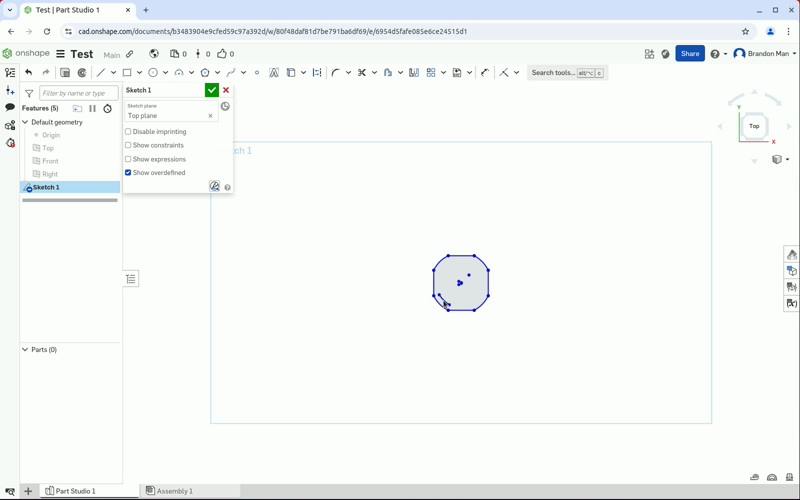
key(l)
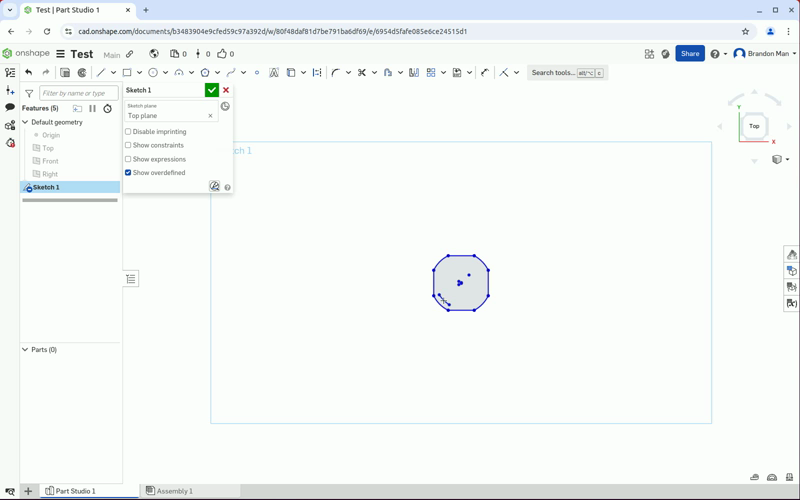
mouse_move(449, 304)
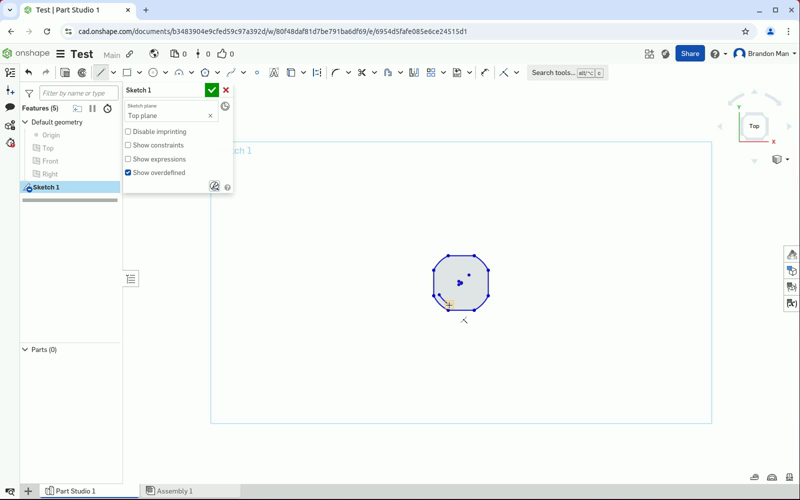
click(449, 304)
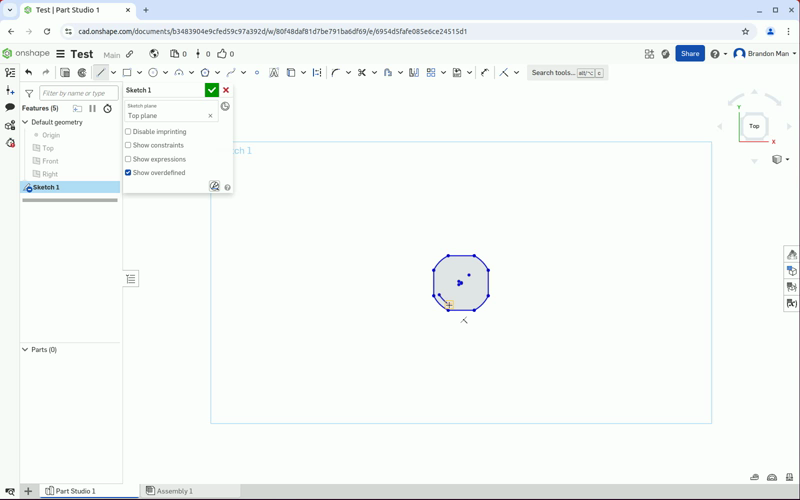
key_down(shift)
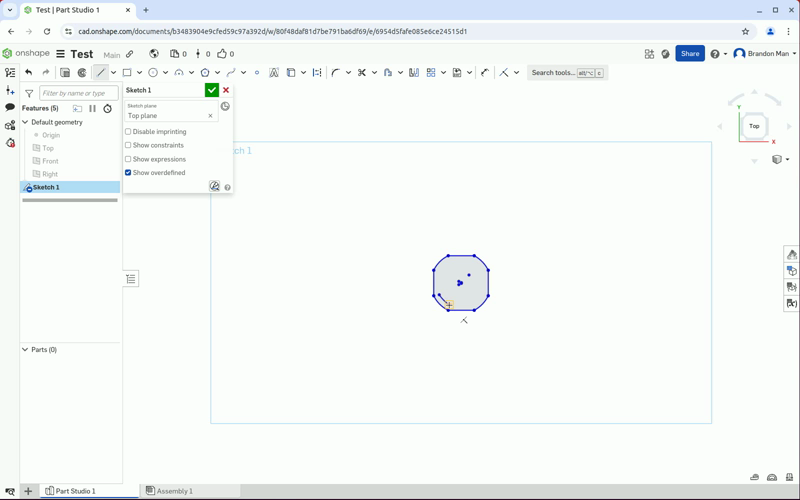
mouse_move(479, 304)
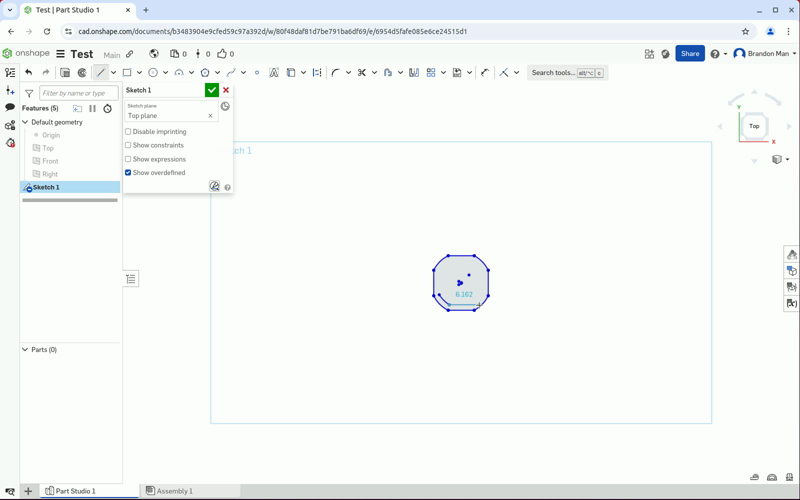
mouse_move(472, 304)
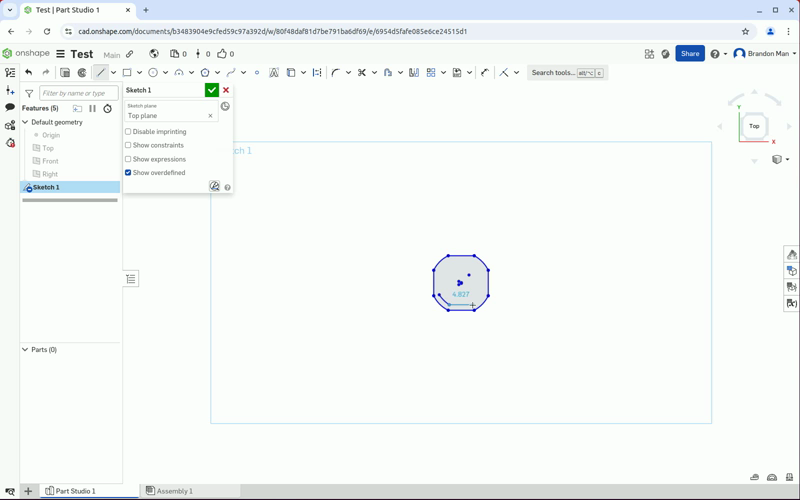
click(472, 304)
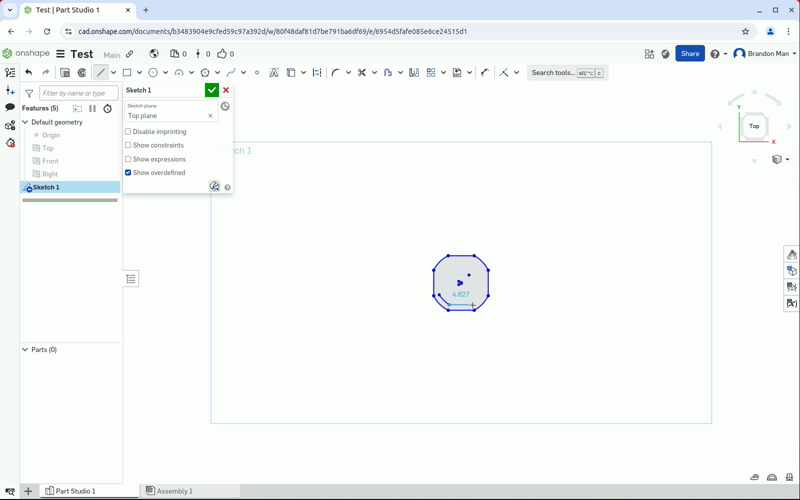
key_up(shift)
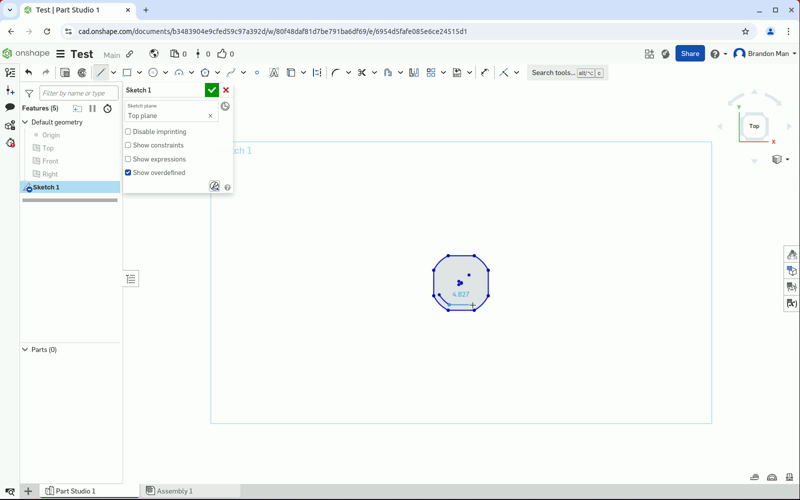
key(esc)
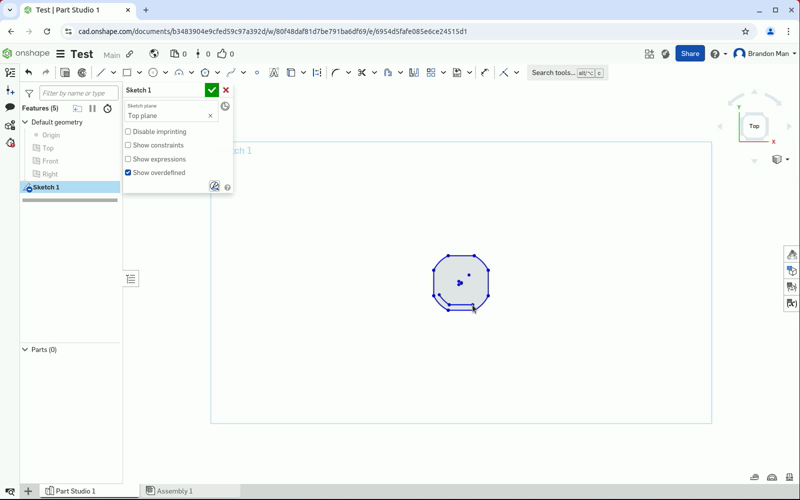
key(a)
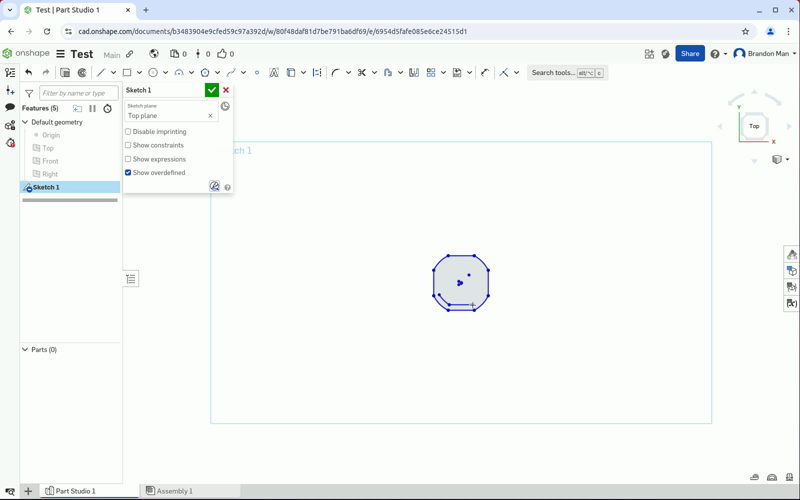
mouse_move(472, 304)
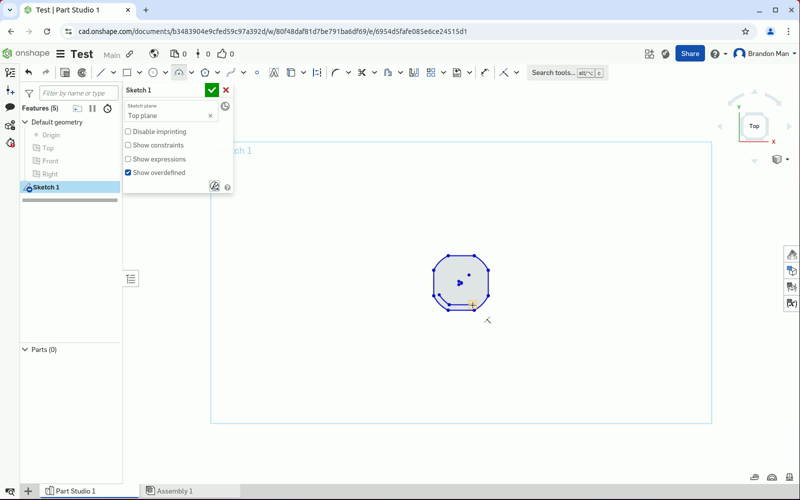
click(472, 304)
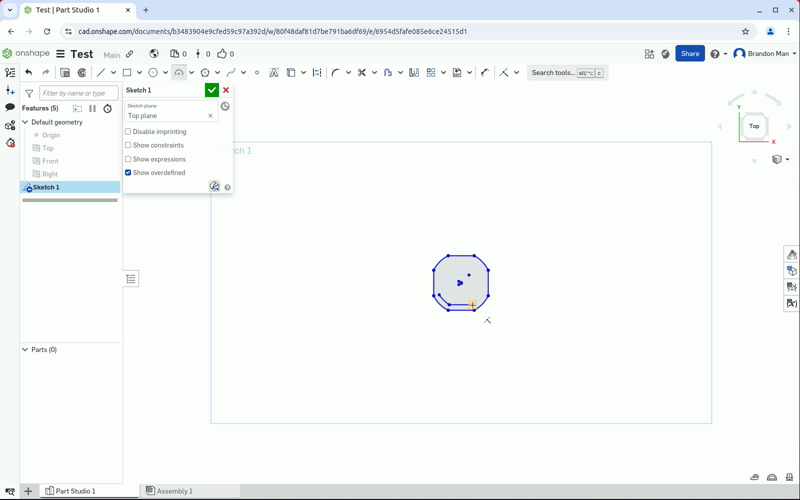
key_down(shift)
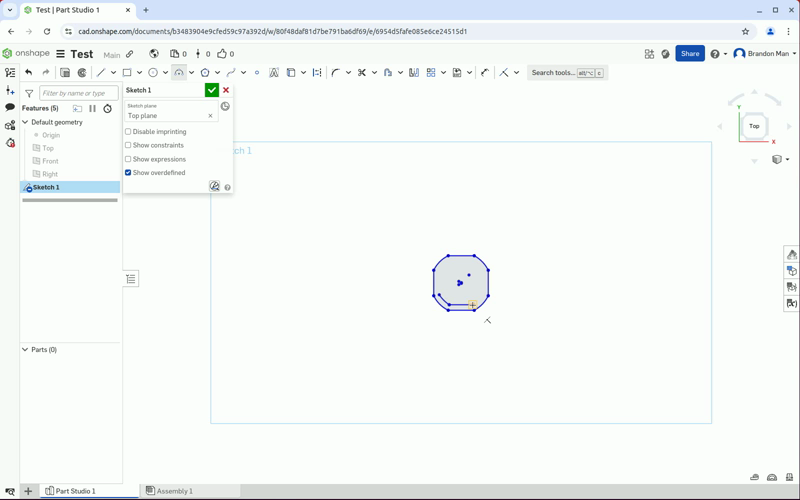
mouse_move(482, 294)
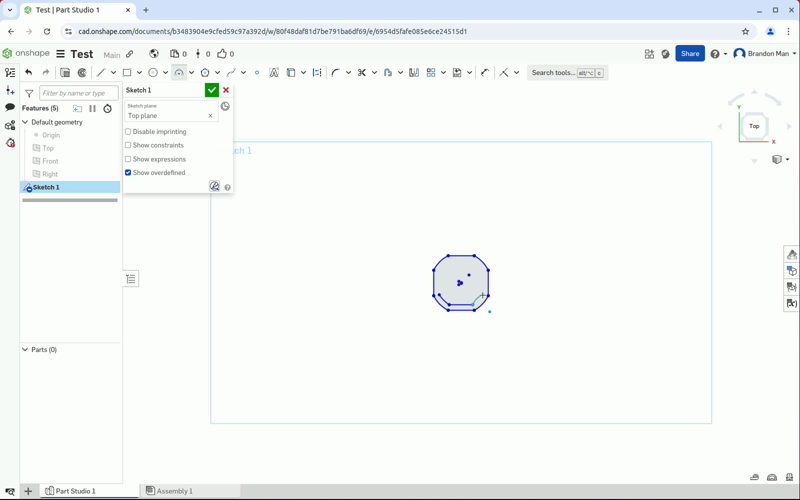
click(482, 294)
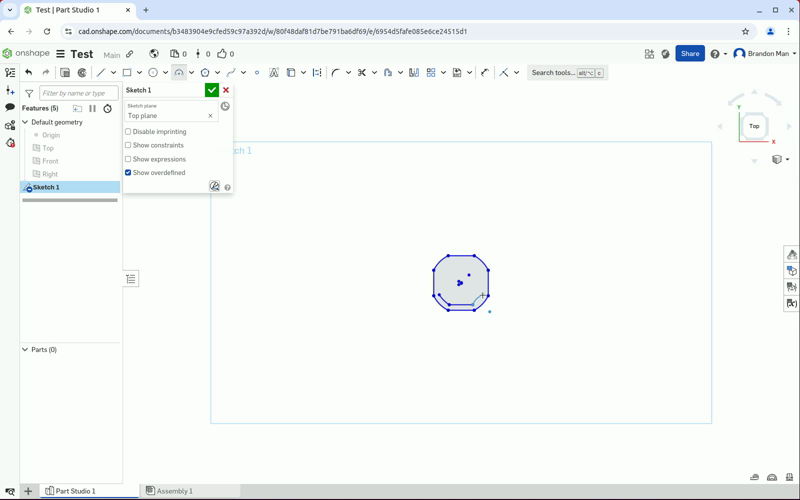
mouse_move(478, 300)
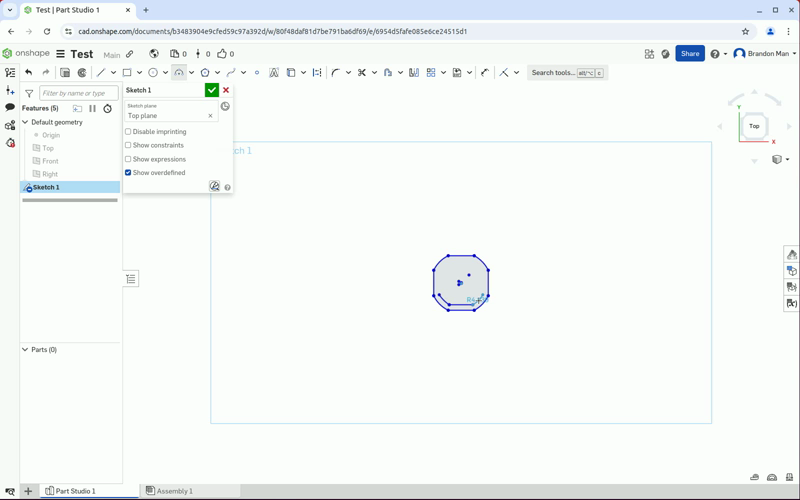
click(478, 300)
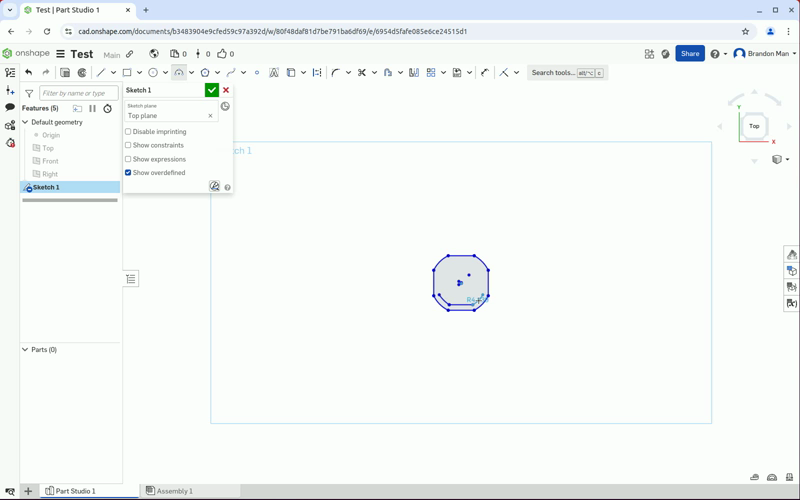
key_up(shift)
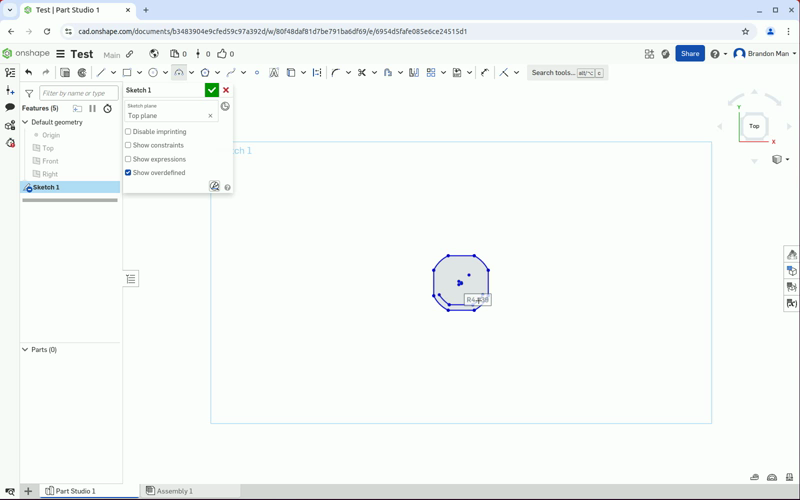
key(esc)
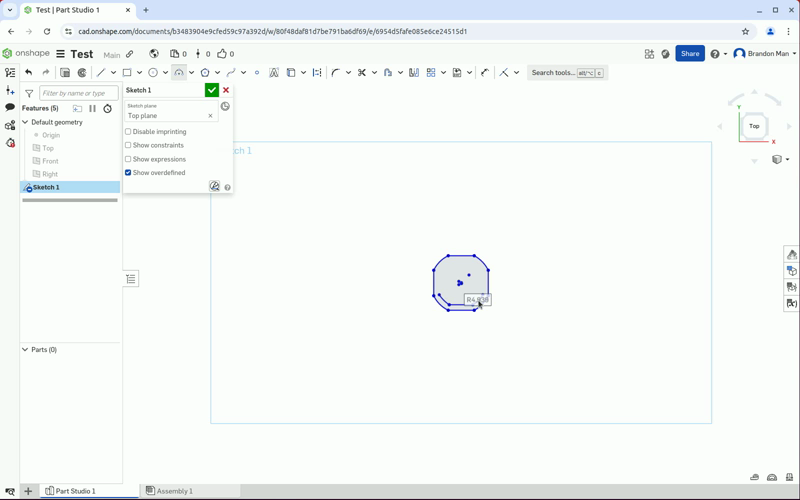
key(l)
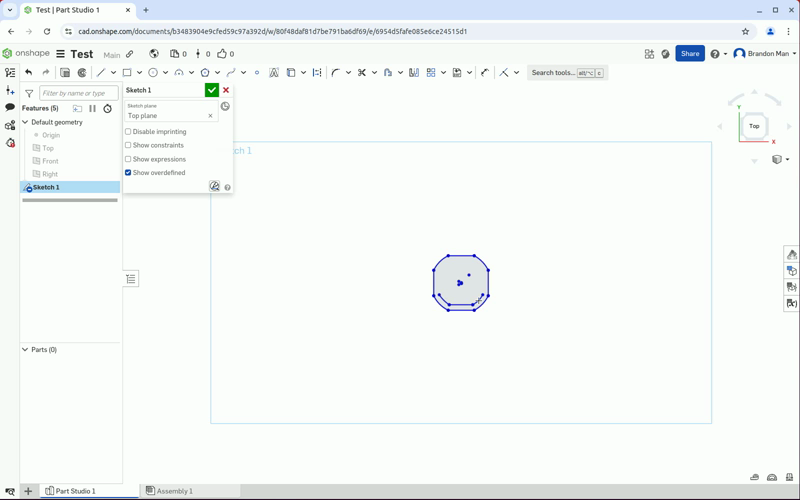
mouse_move(482, 294)
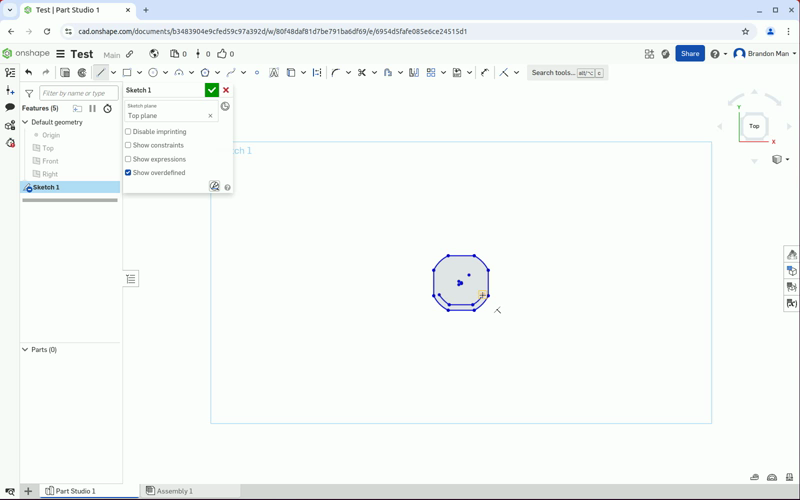
click(482, 294)
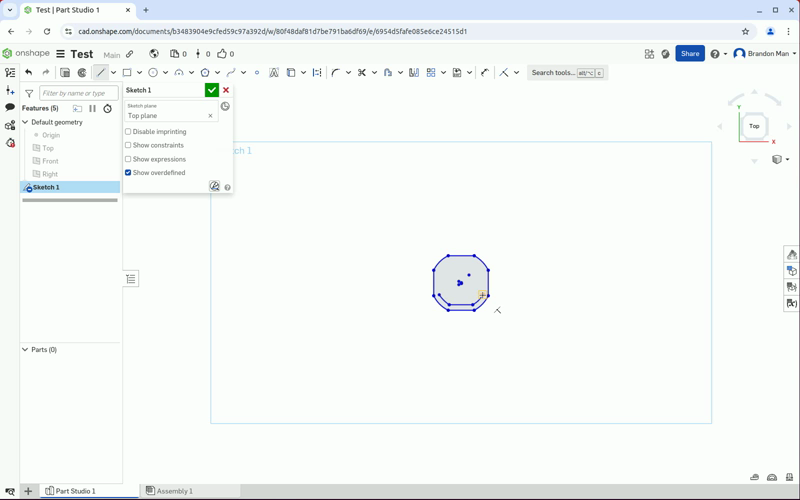
key_down(shift)
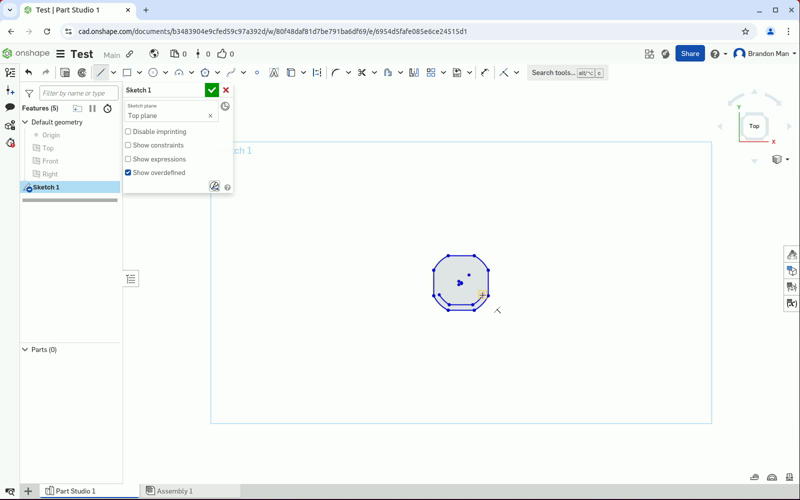
mouse_move(512, 294)
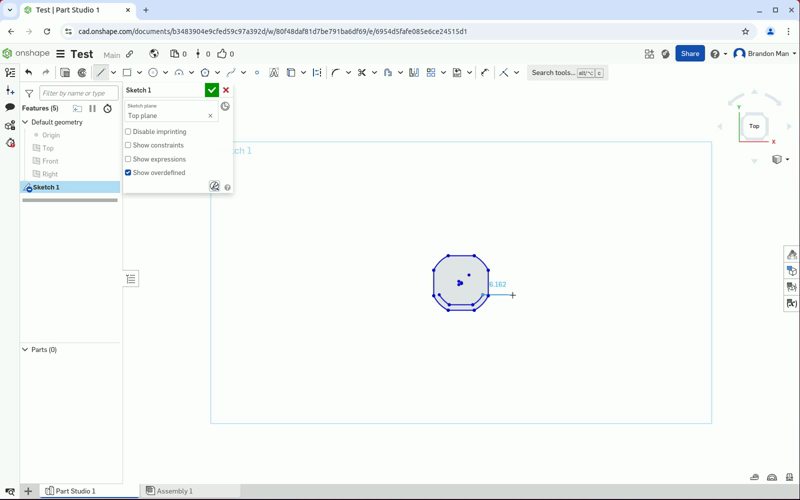
mouse_move(482, 271)
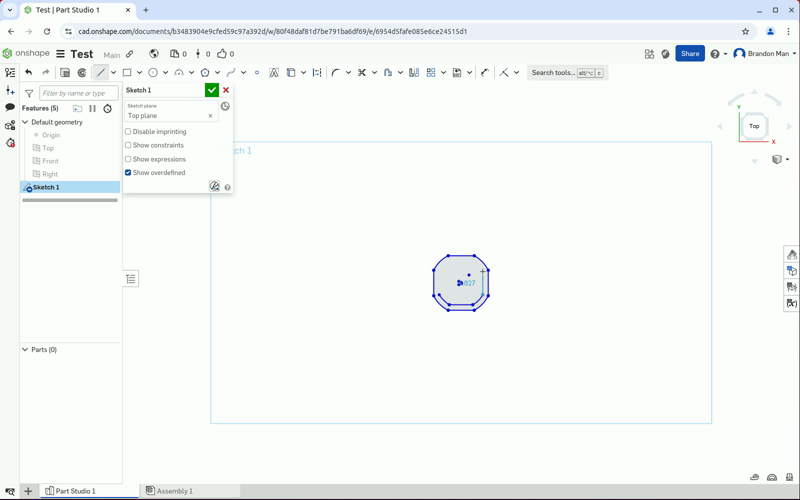
click(482, 271)
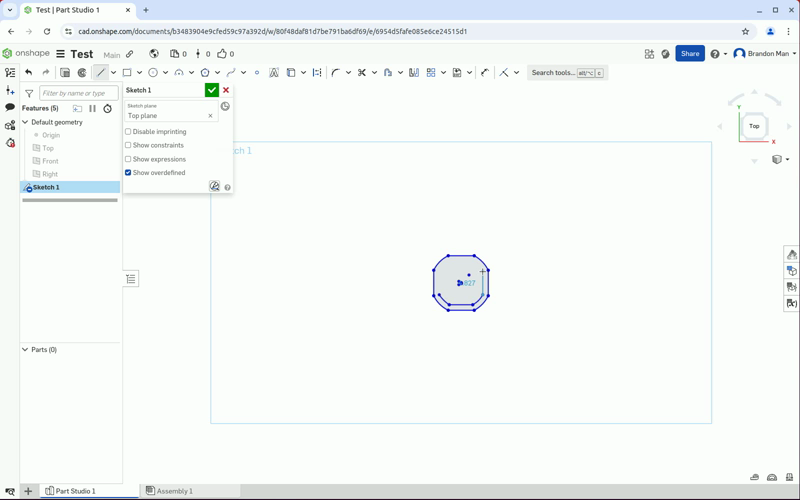
key_up(shift)
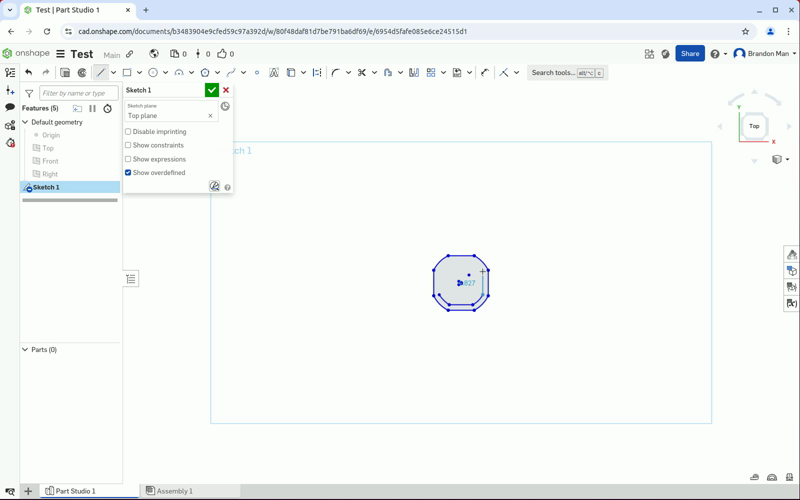
key(esc)
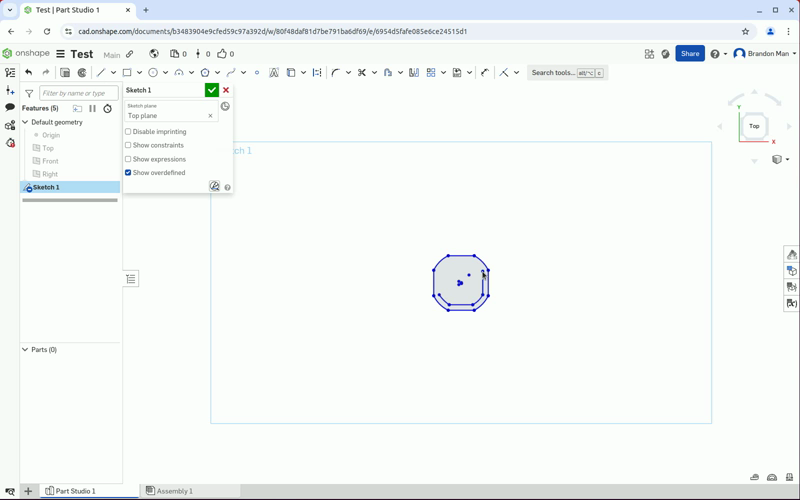
key(a)
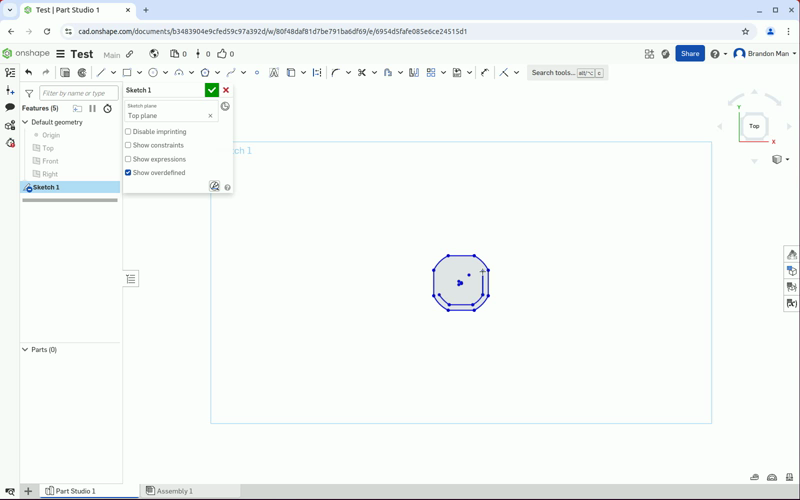
mouse_move(482, 271)
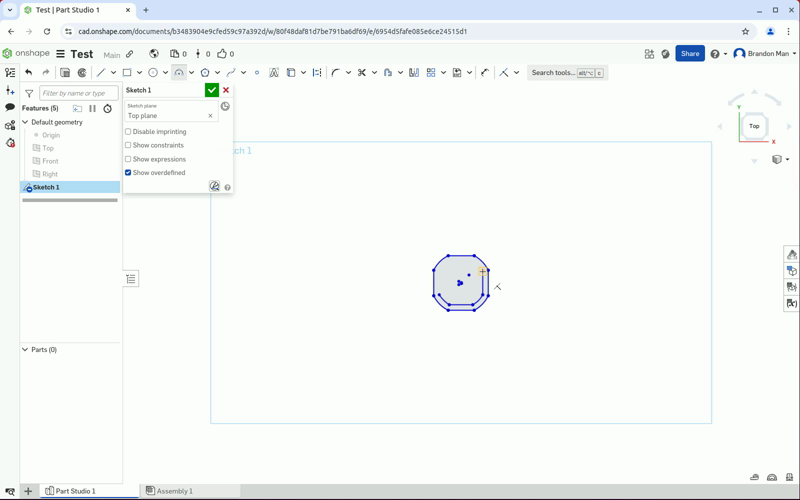
click(482, 271)
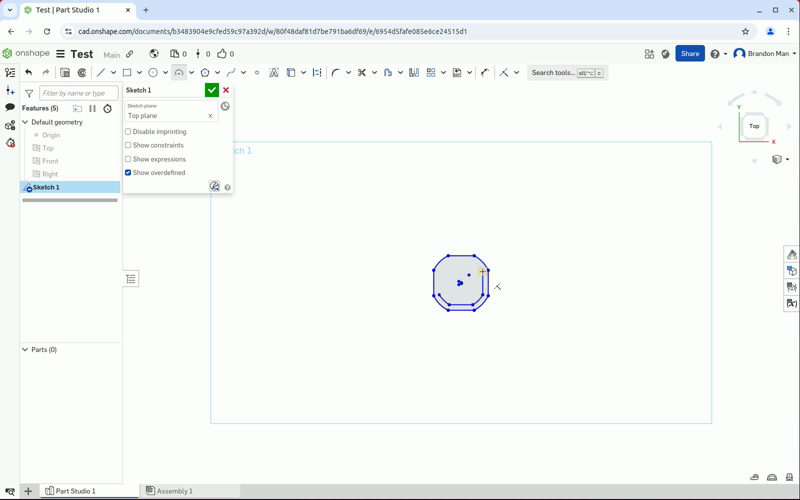
key_down(shift)
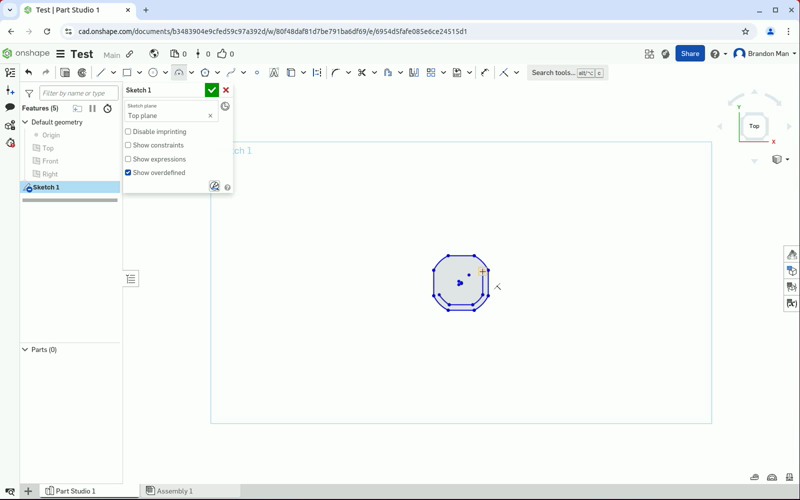
mouse_move(472, 261)
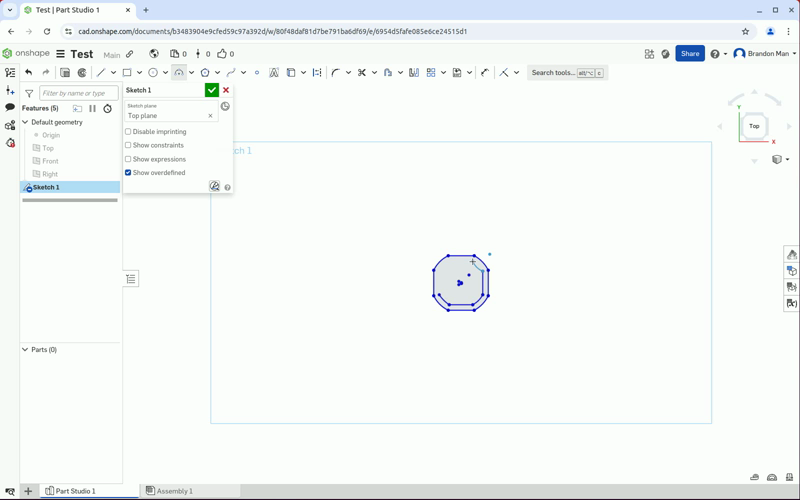
click(472, 261)
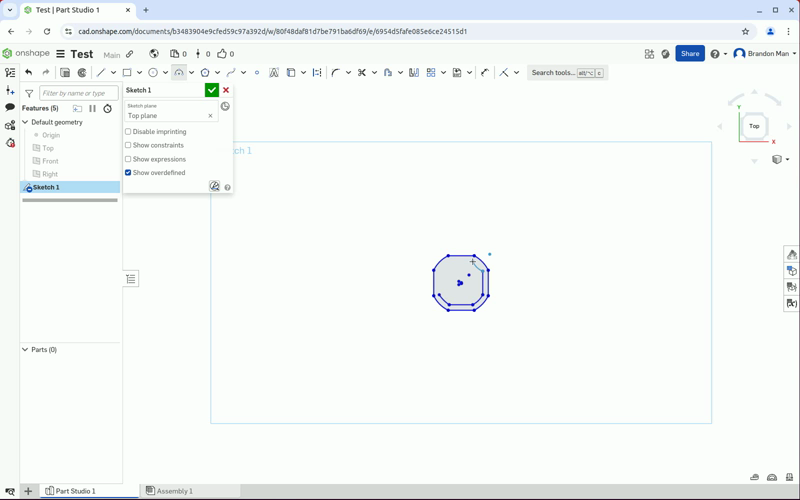
mouse_move(478, 265)
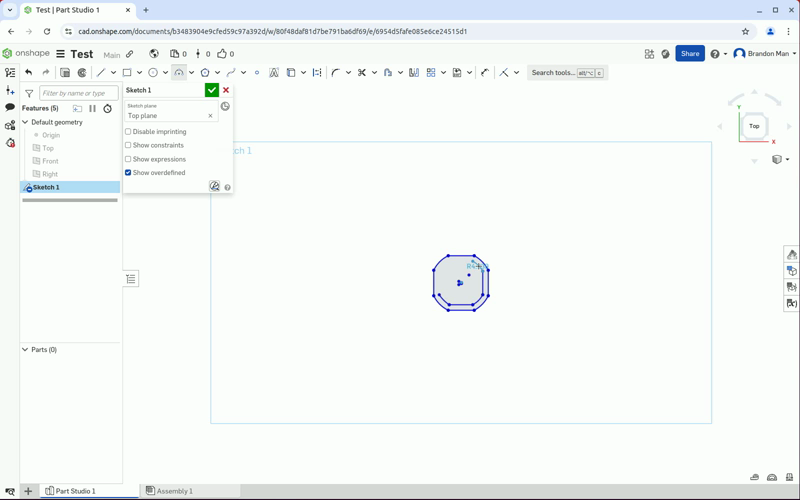
click(478, 265)
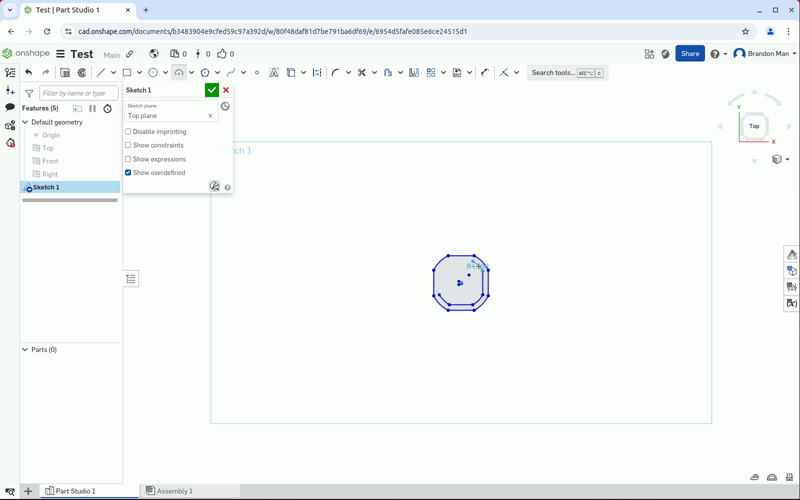
key_up(shift)
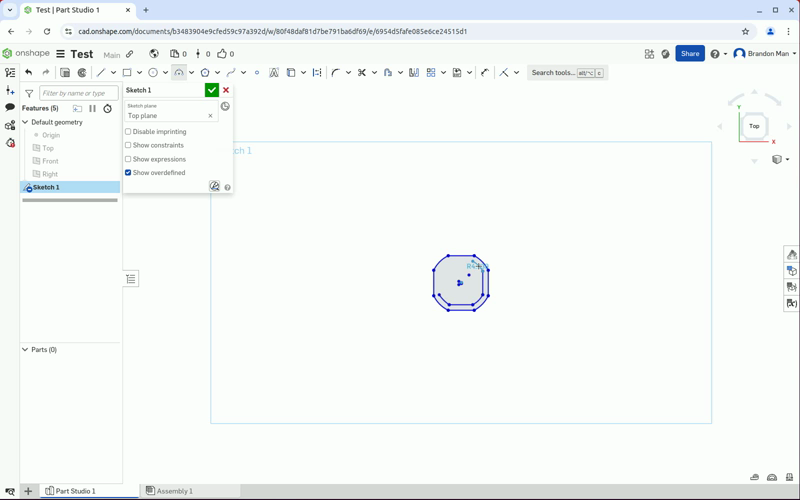
key(esc)
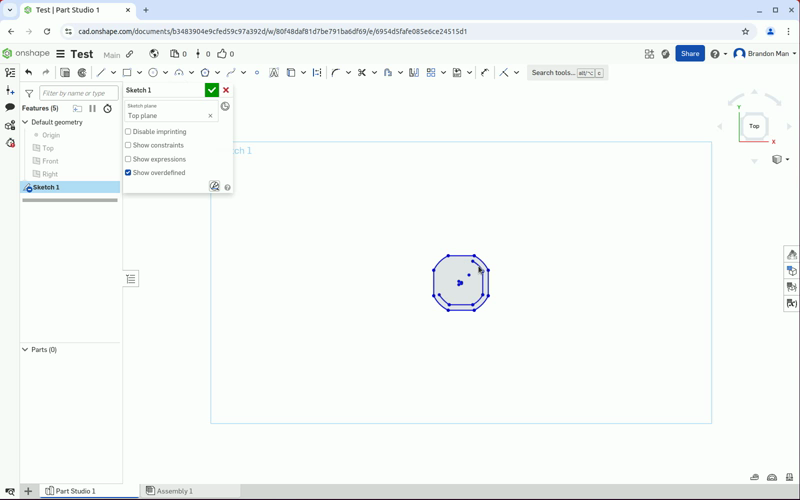
key(l)
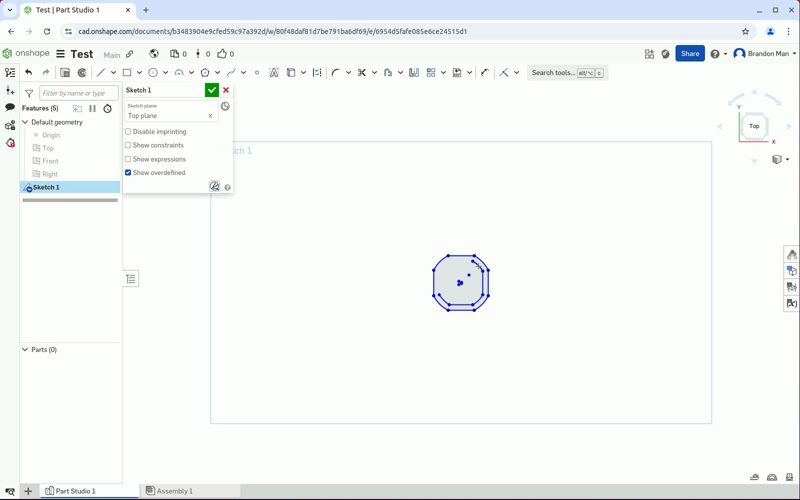
mouse_move(472, 261)
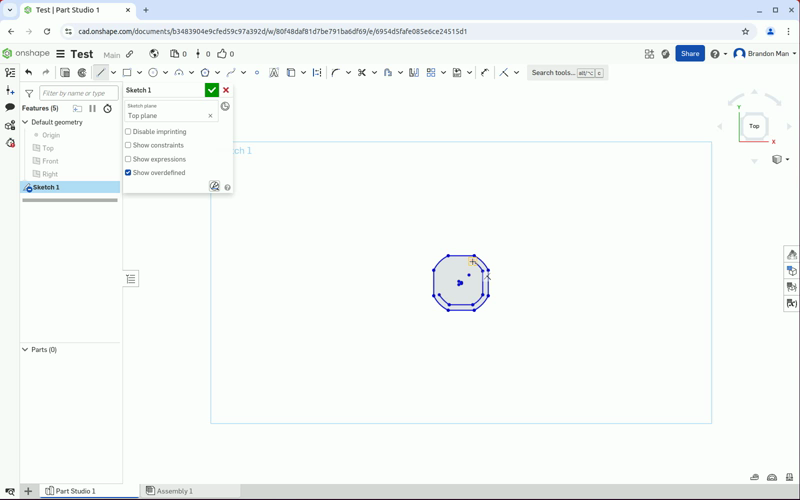
click(472, 261)
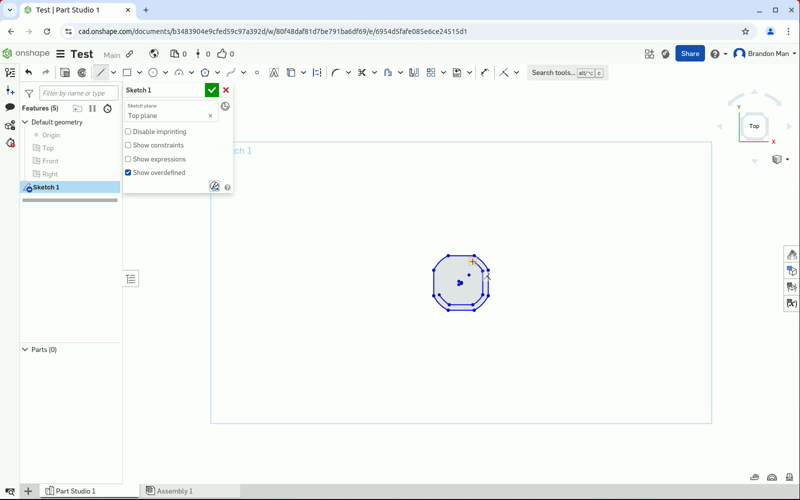
key_down(shift)
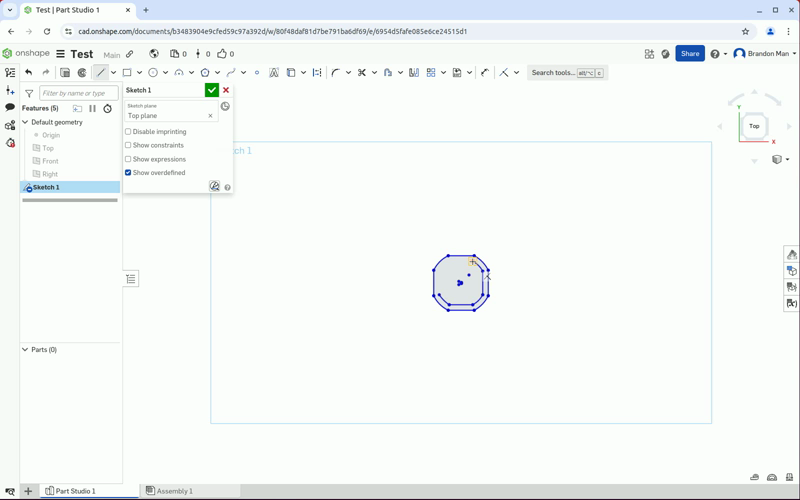
mouse_move(502, 261)
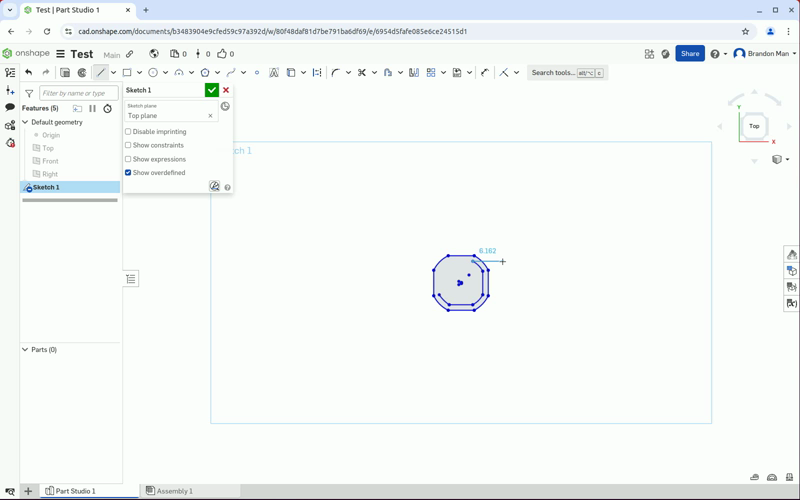
mouse_move(449, 261)
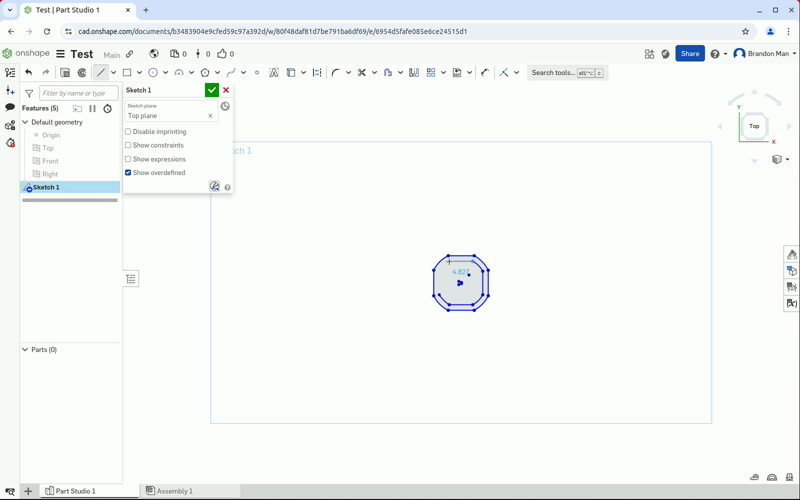
click(449, 261)
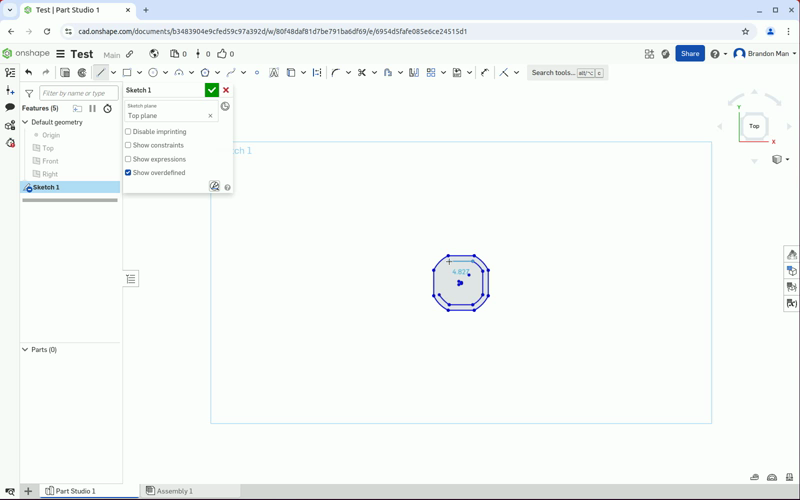
key_up(shift)
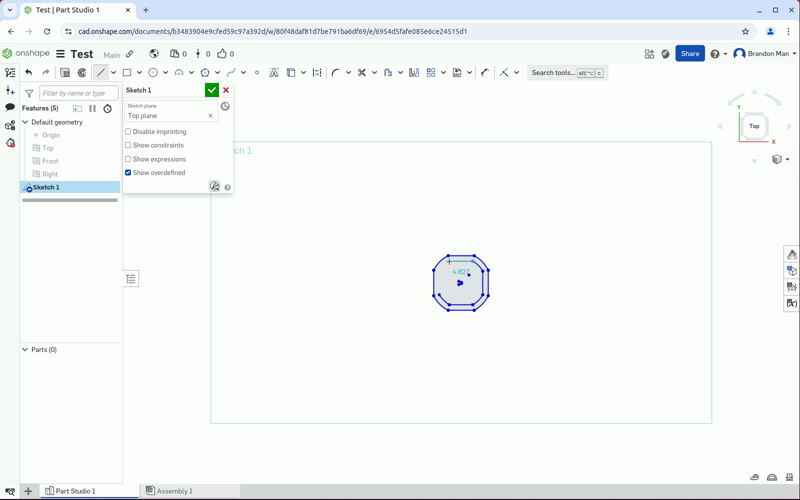
key(esc)
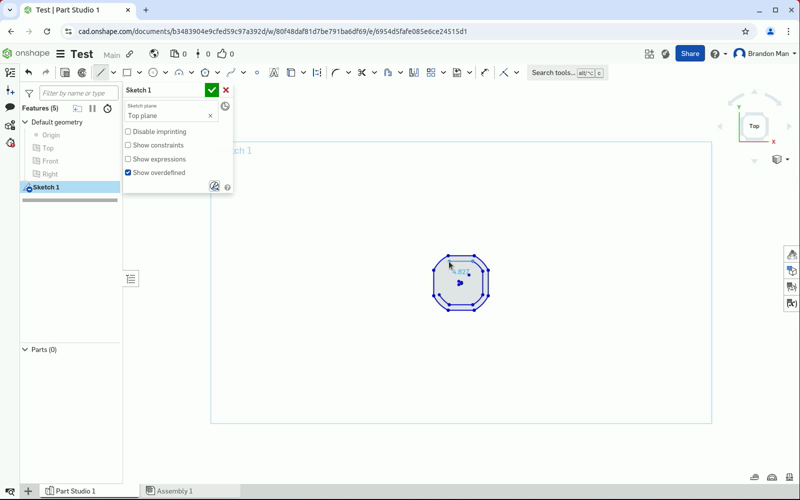
key(a)
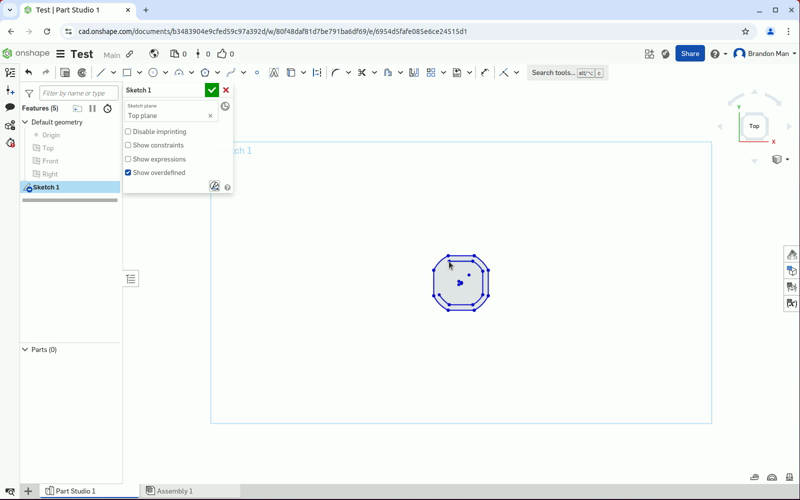
mouse_move(449, 261)
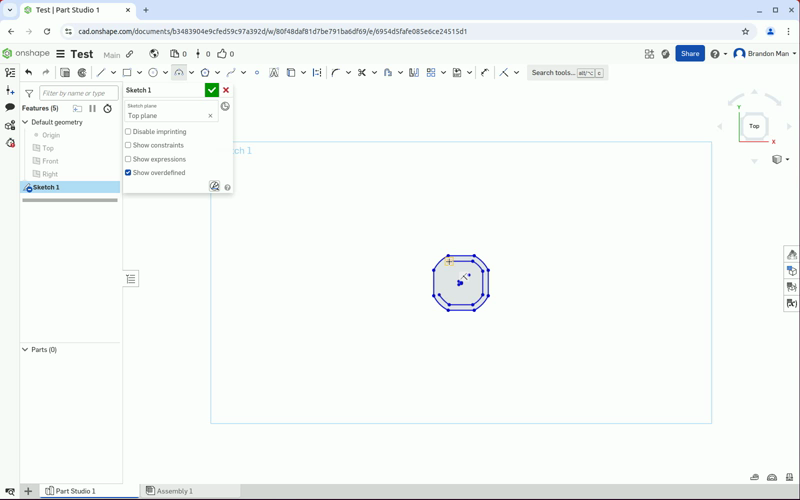
click(449, 261)
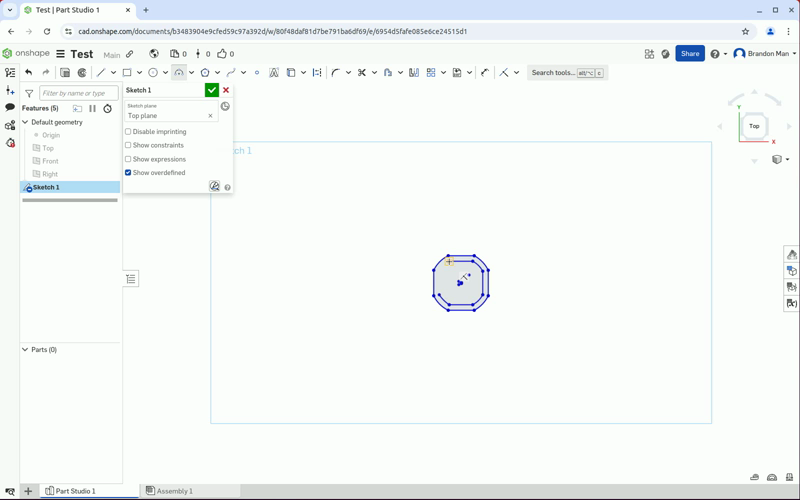
key_down(shift)
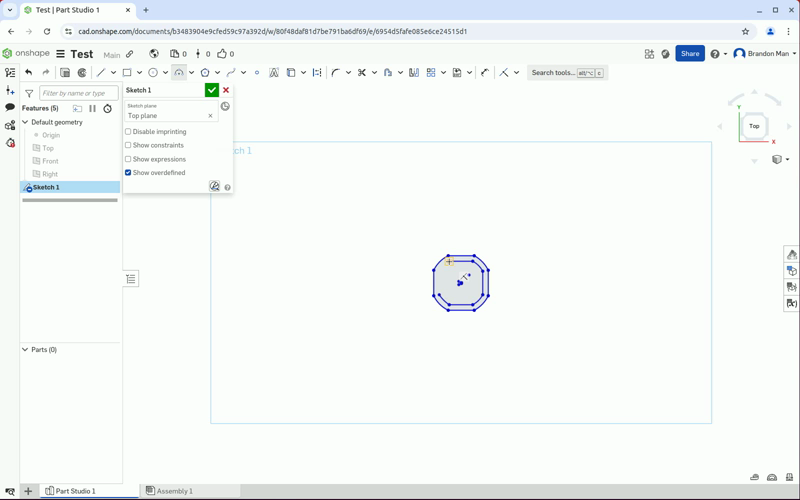
mouse_move(439, 271)
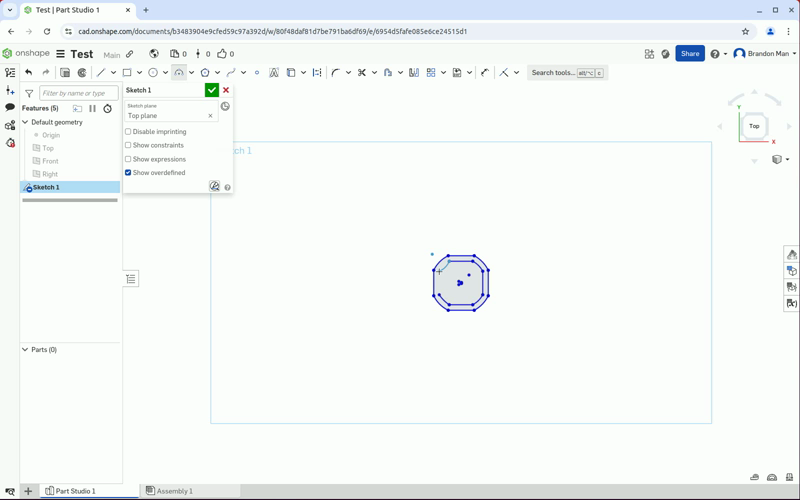
click(439, 271)
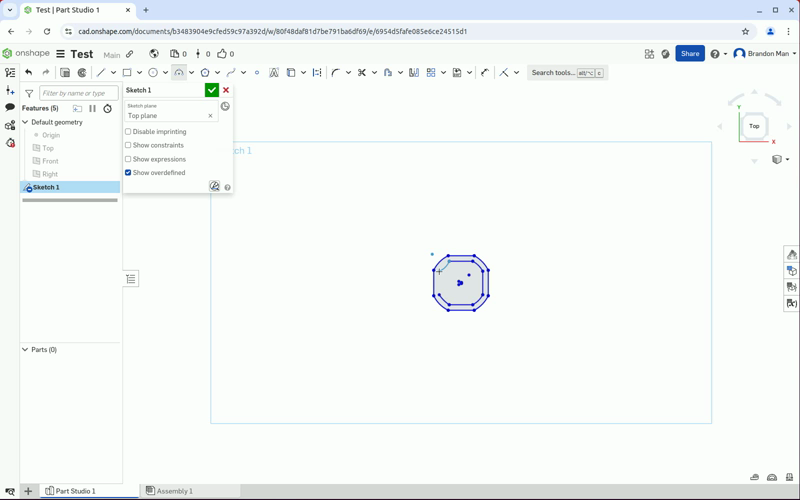
mouse_move(443, 265)
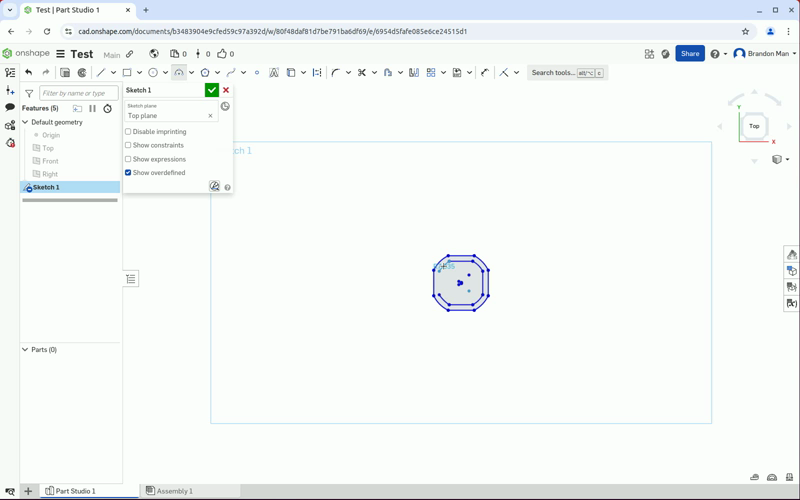
click(443, 265)
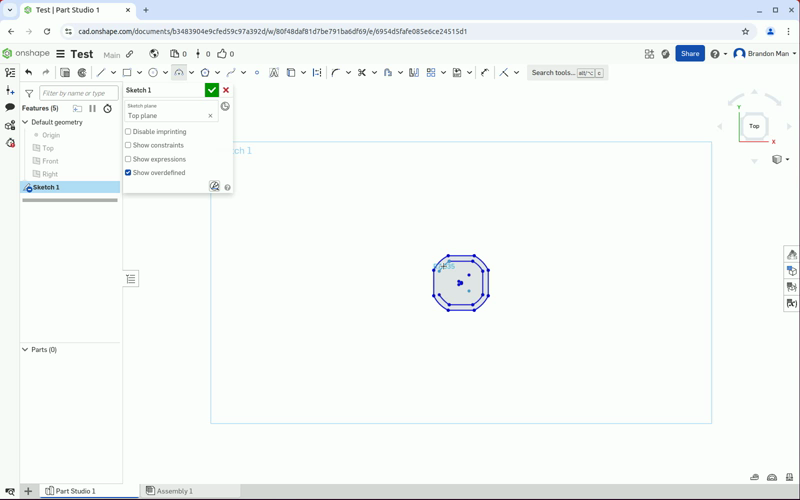
key_up(shift)
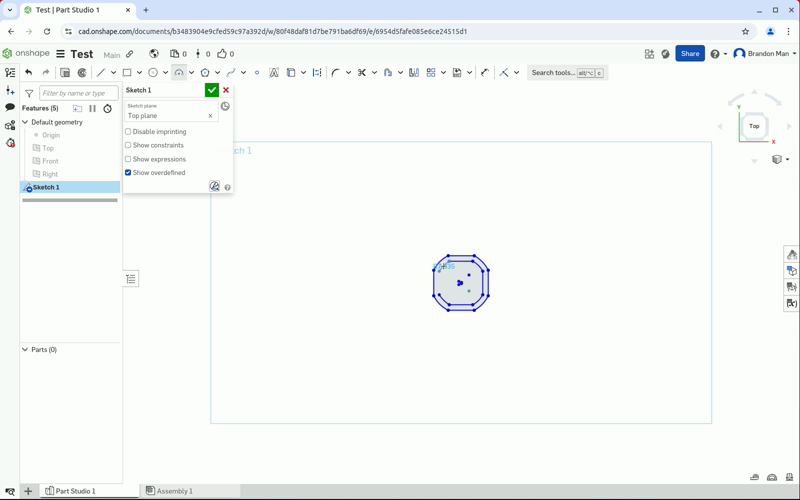
key(esc)
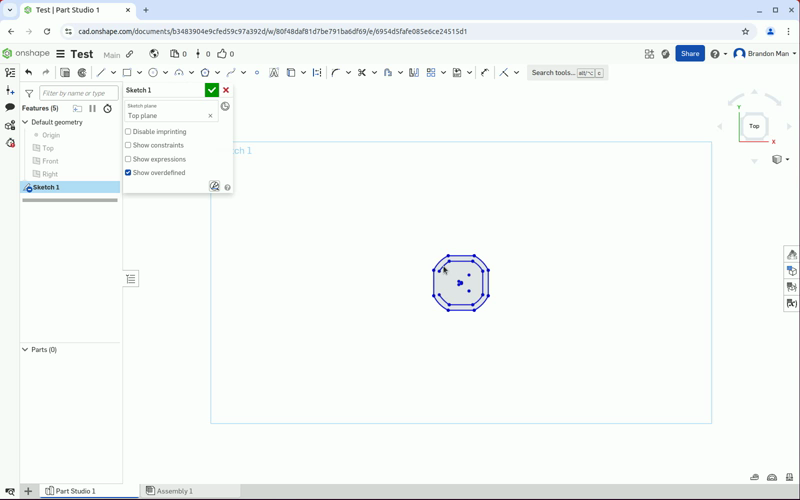
key(l)
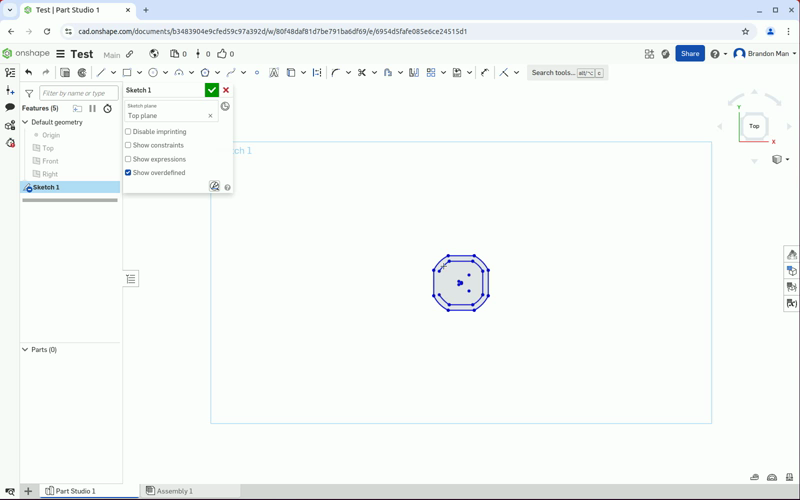
mouse_move(439, 271)
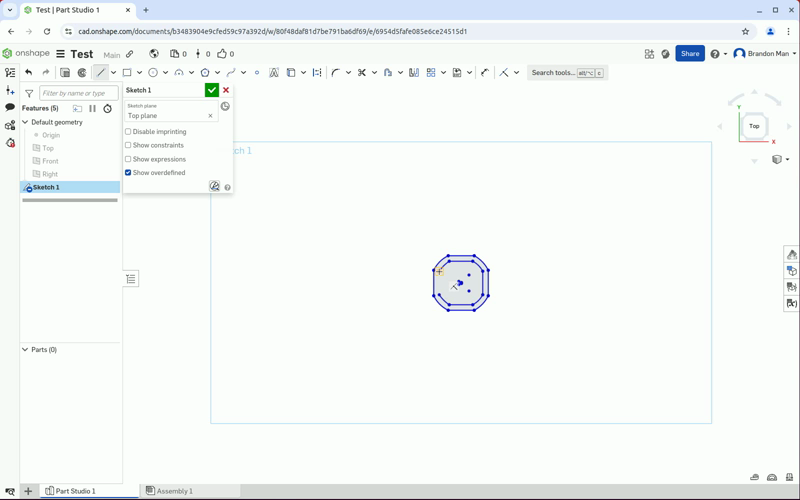
click(439, 271)
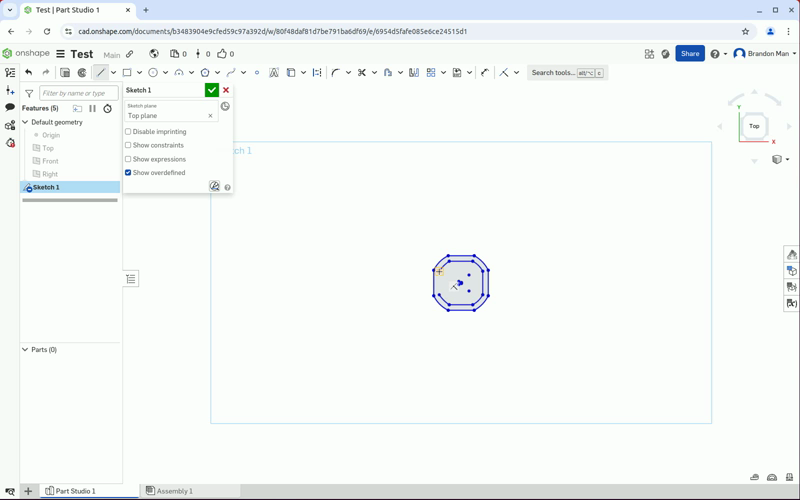
mouse_move(469, 271)
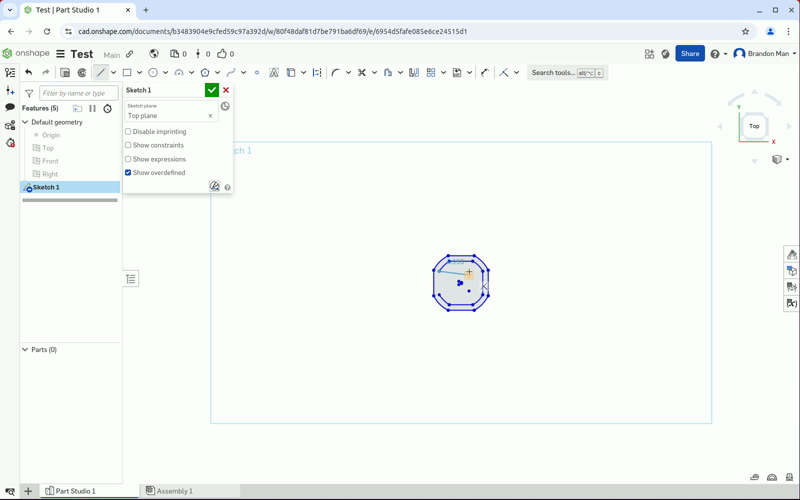
key_down(shift)
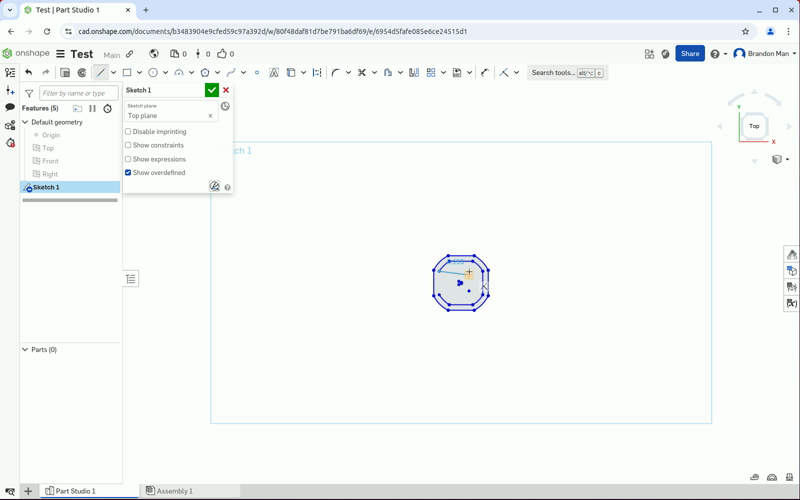
mouse_move(439, 294)
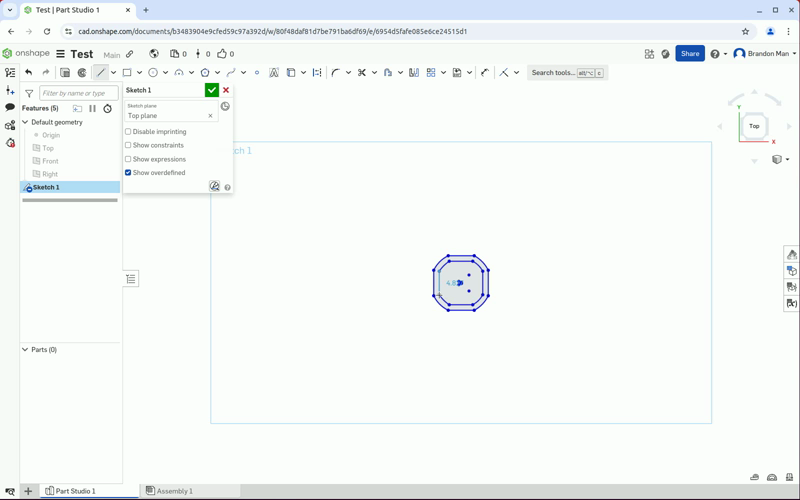
key_up(shift)
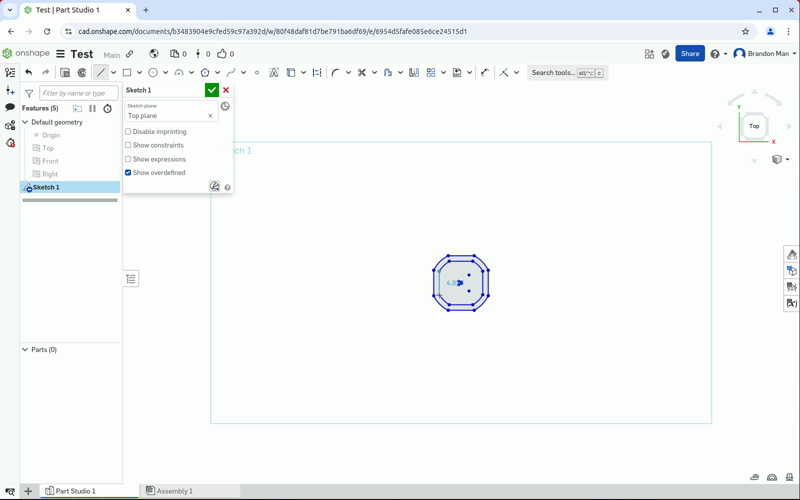
click(439, 294)
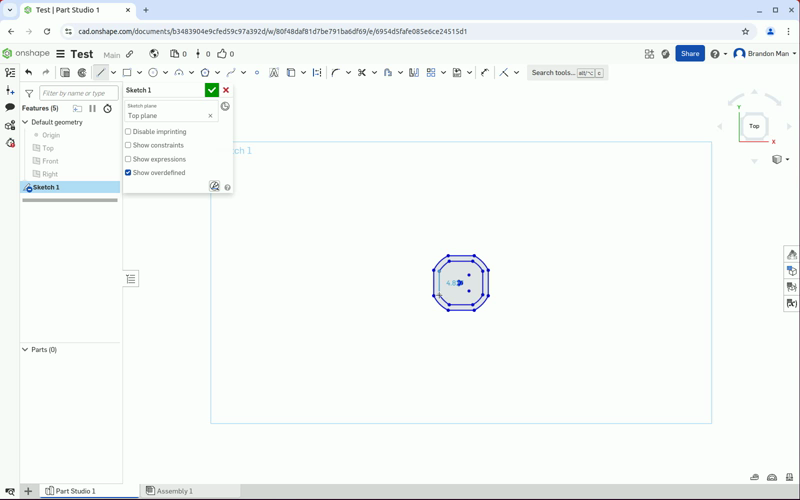
key(esc)
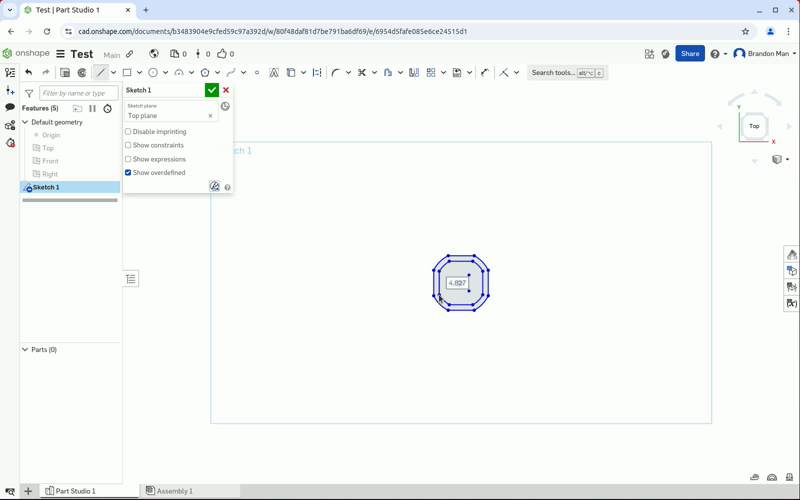
mouse_move(455, 307)
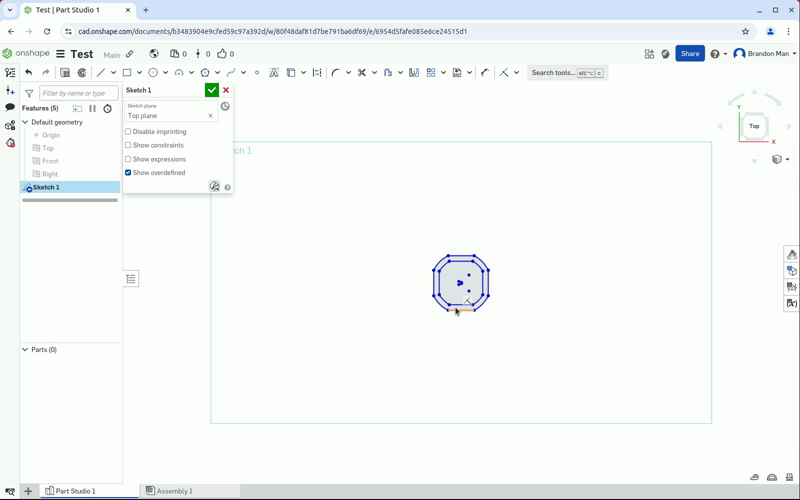
scroll(6)
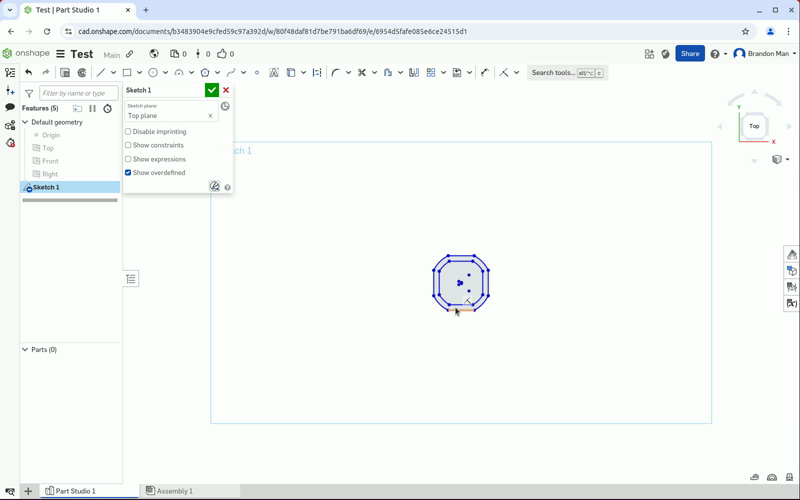
scroll(6)
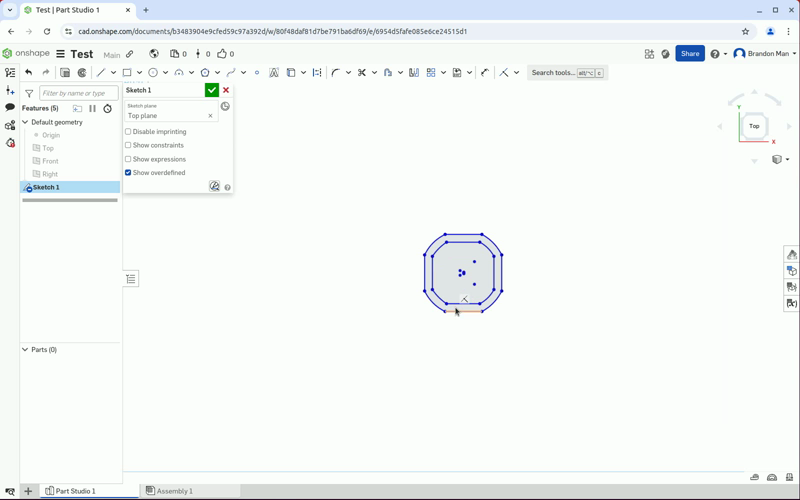
scroll(6)
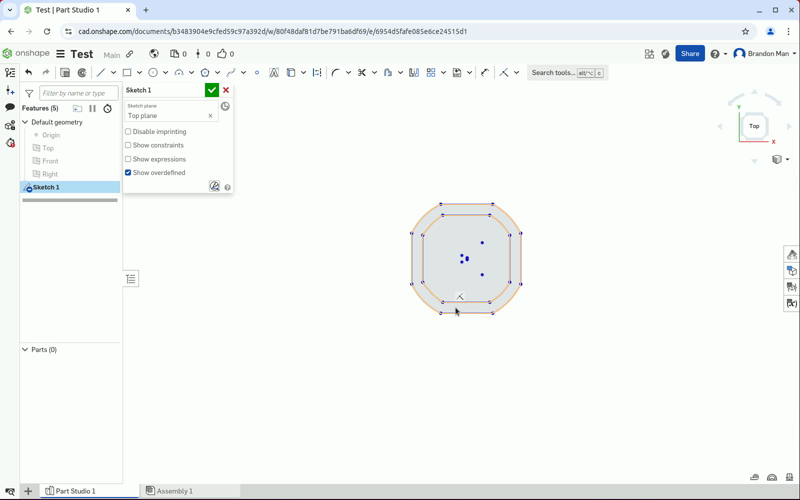
scroll(6)
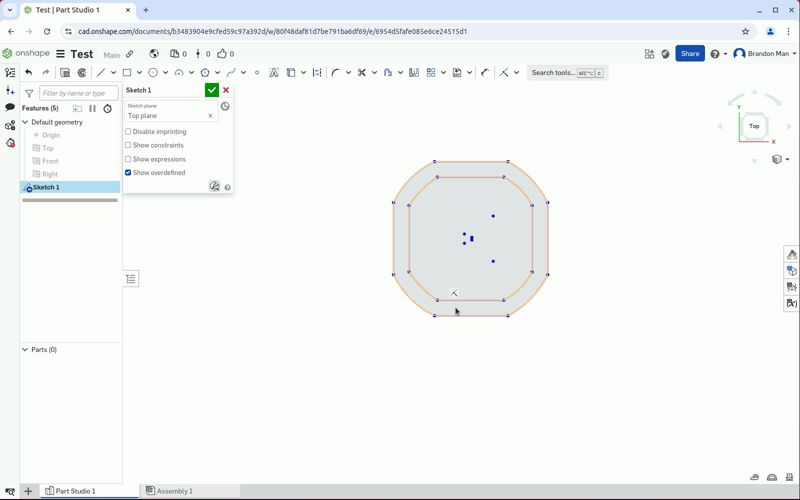
scroll(6)
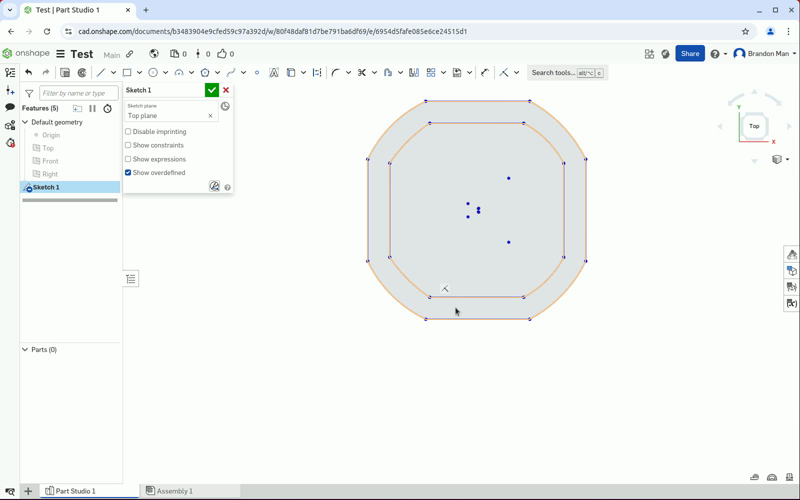
scroll(6)
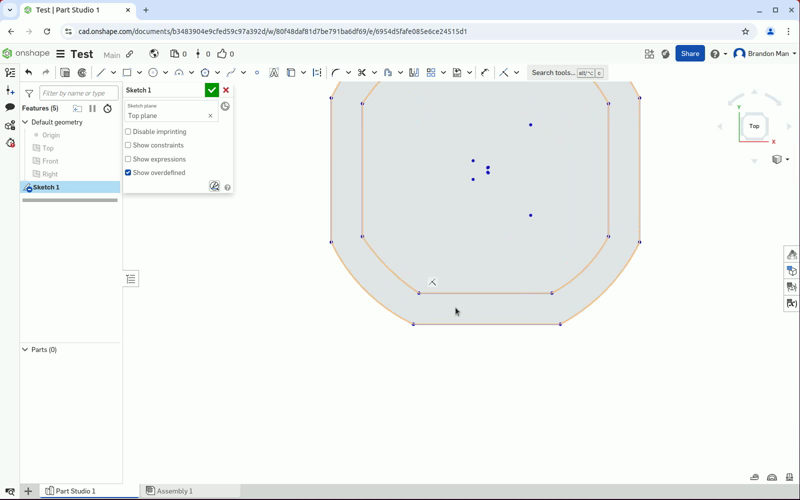
scroll(6)
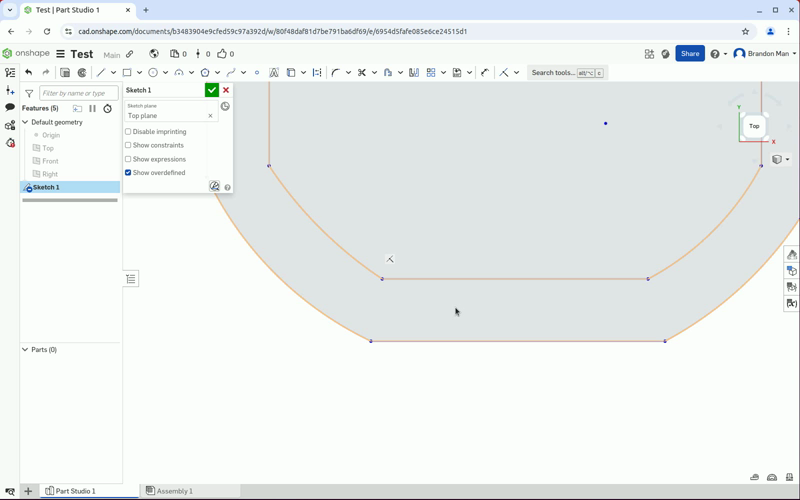
click(455, 307)
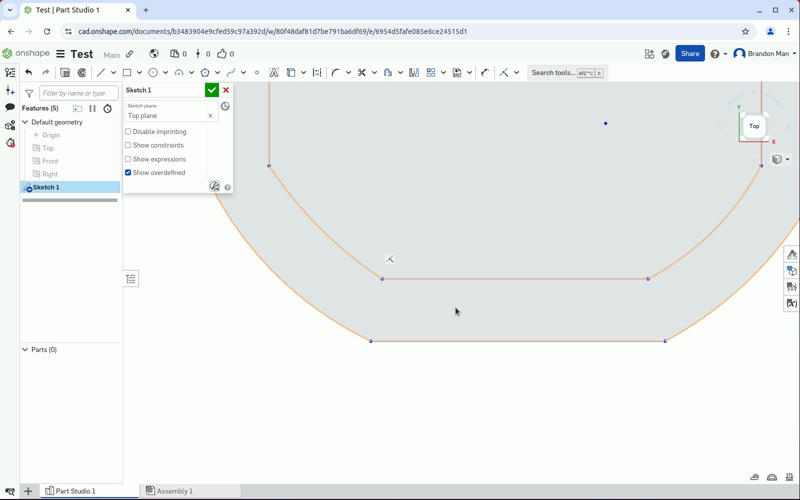
scroll(-6)
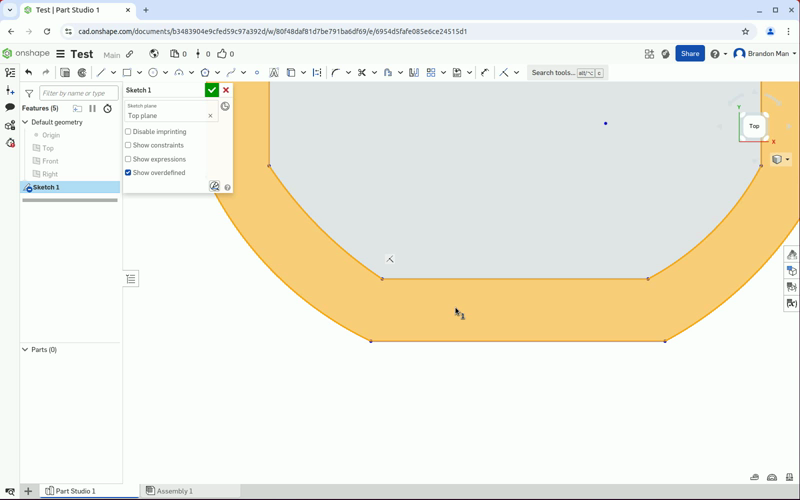
scroll(-6)
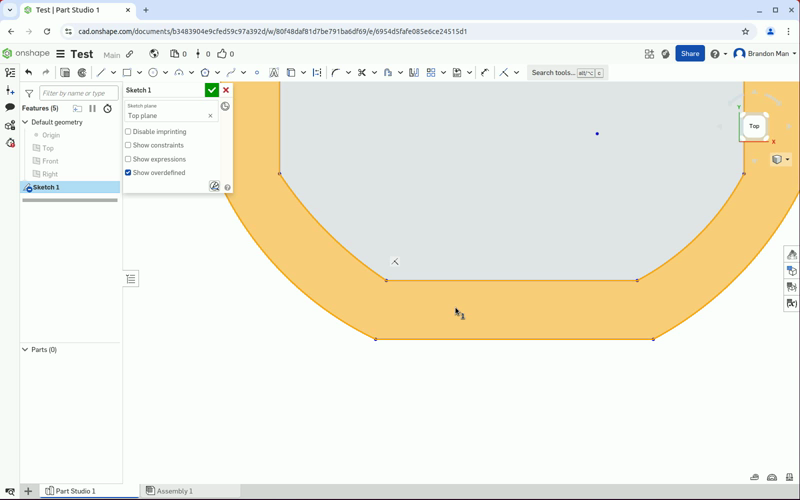
scroll(-6)
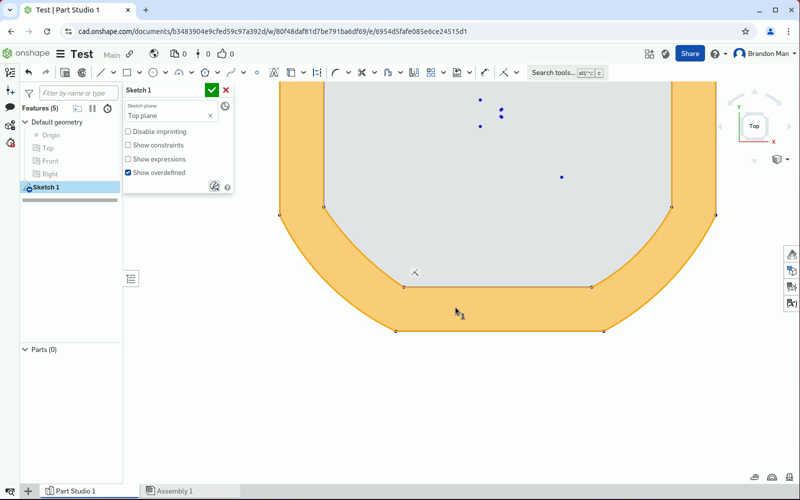
scroll(-6)
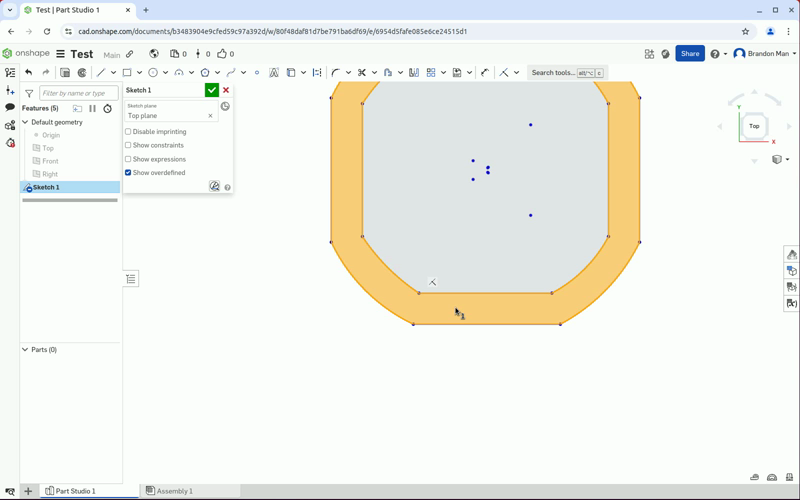
scroll(-6)
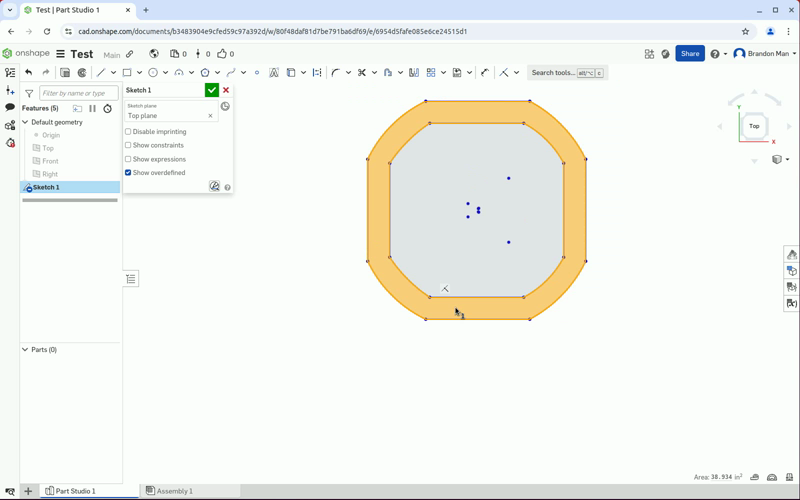
scroll(-6)
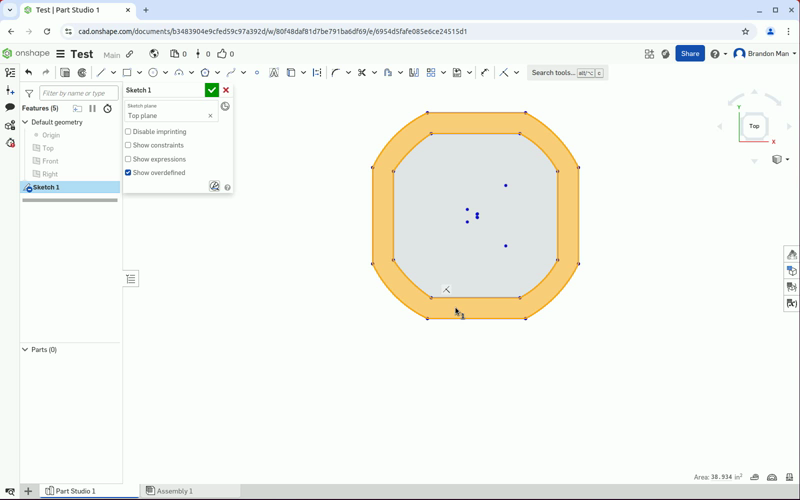
scroll(-6)
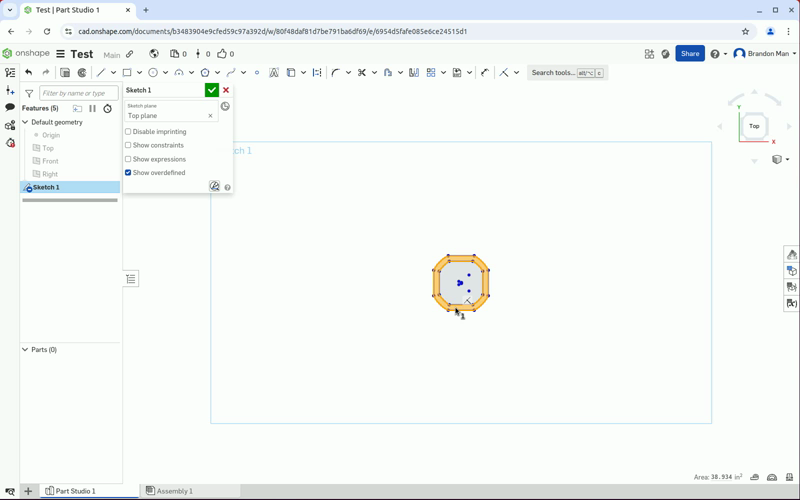
mouse_move(73, 352)
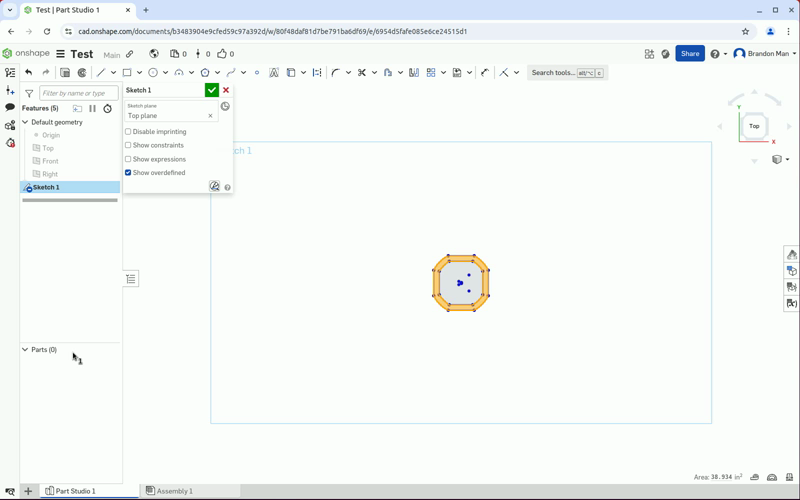
key(shift+y)
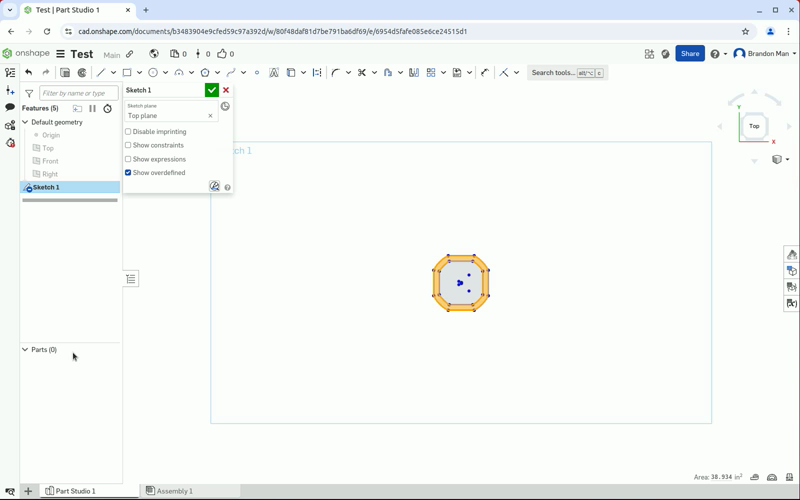
key(shift+e)
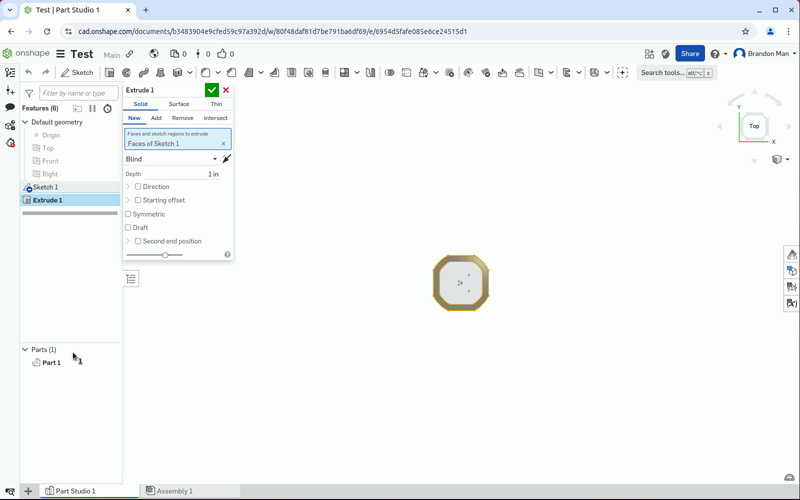
mouse_move(143, 106)
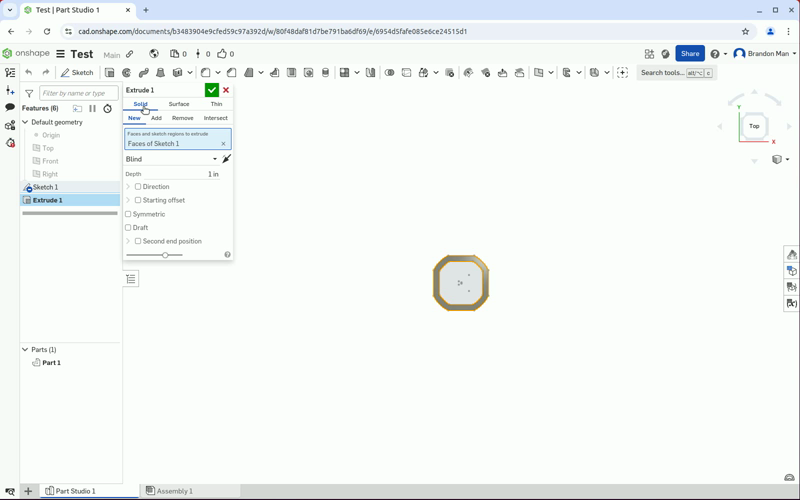
click(143, 106)
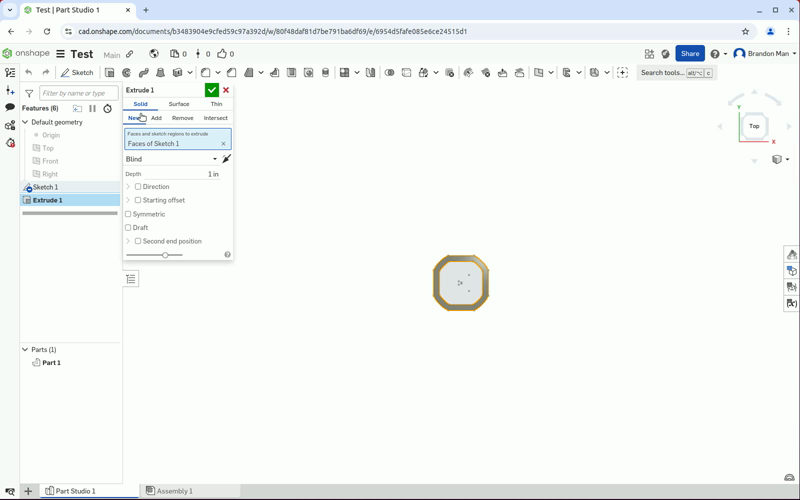
mouse_move(137, 120)
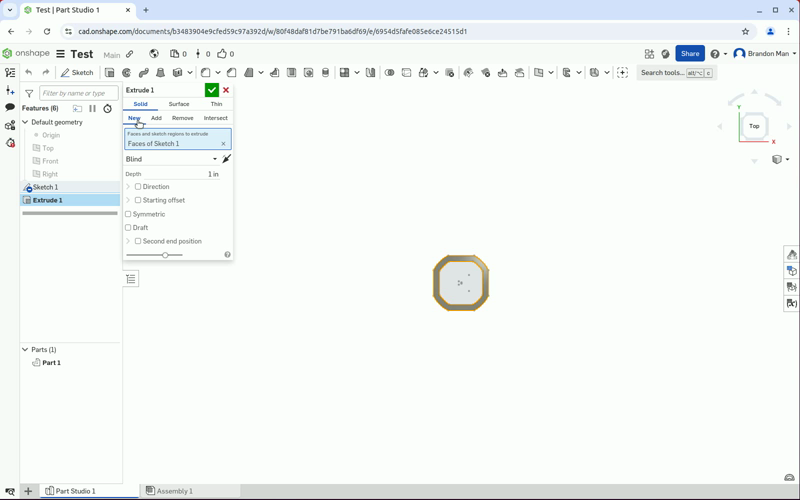
click(137, 120)
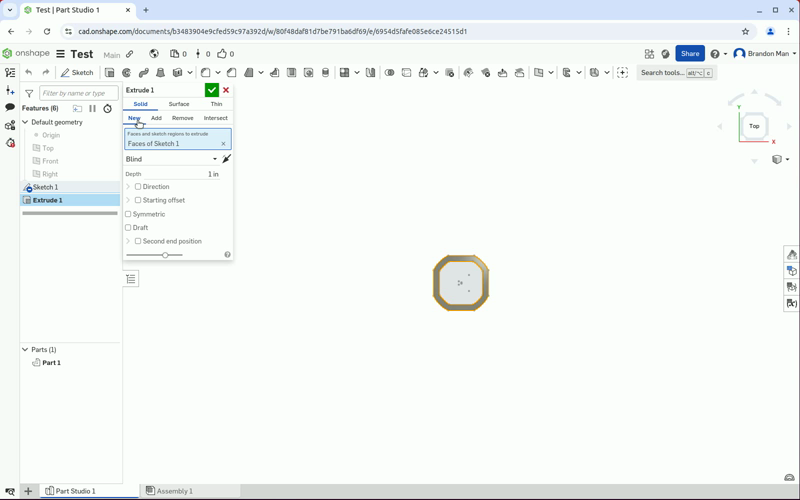
key(tab, 4)
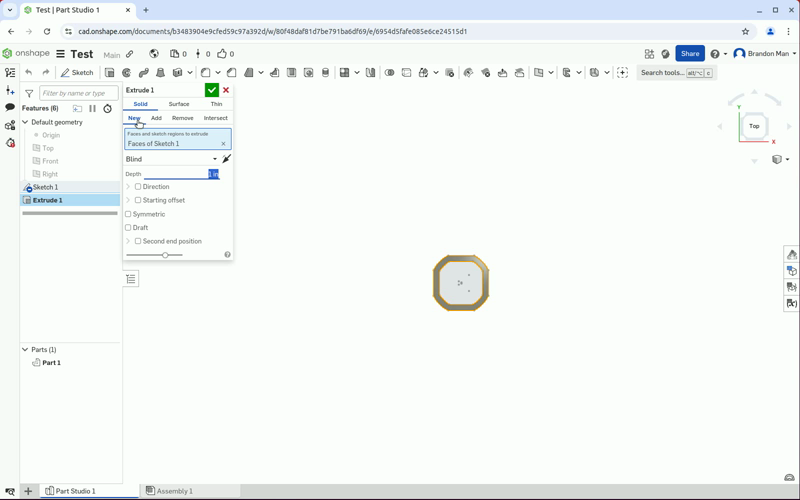
text(2.889)
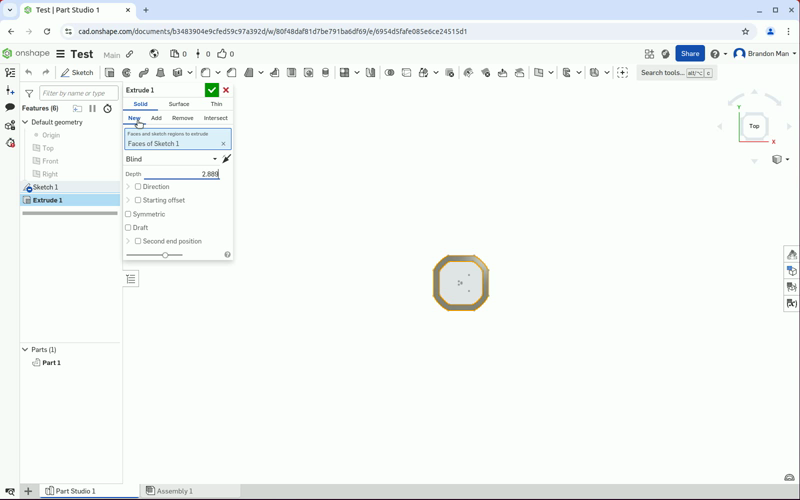
key(enter)
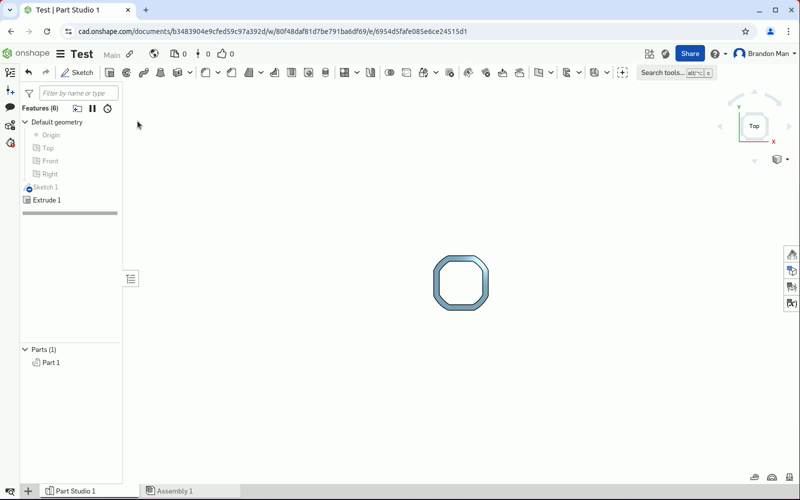
key(shift+h)
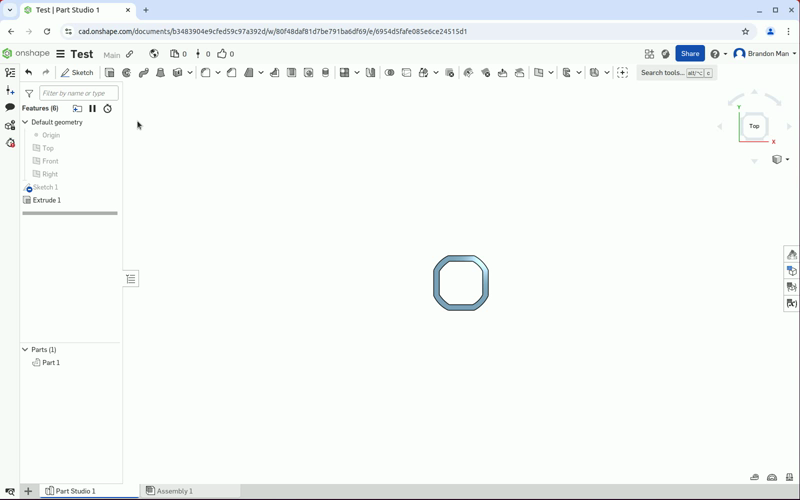
key(shift+h)
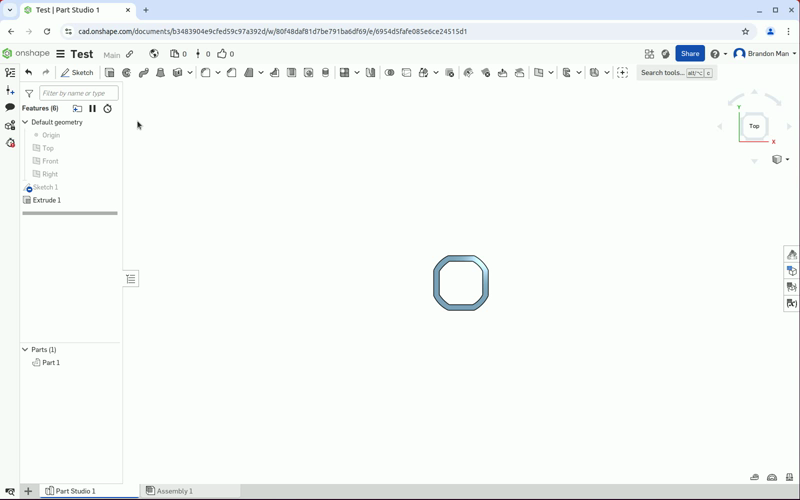
mouse_move(73, 189)
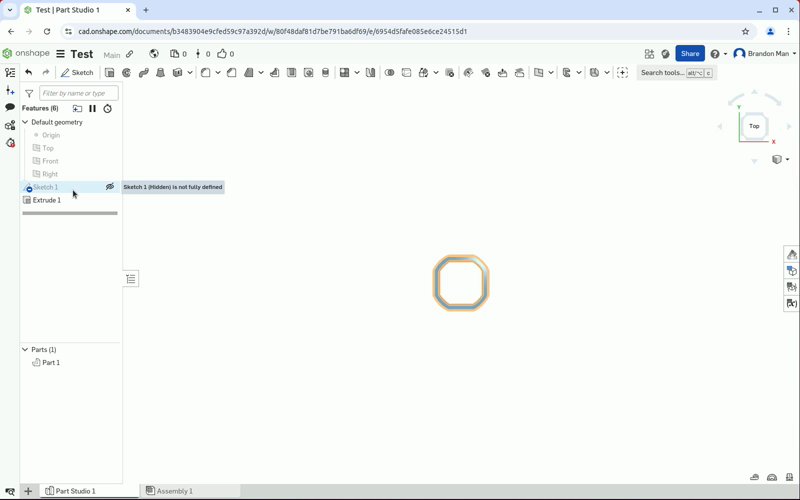
click(73, 189)
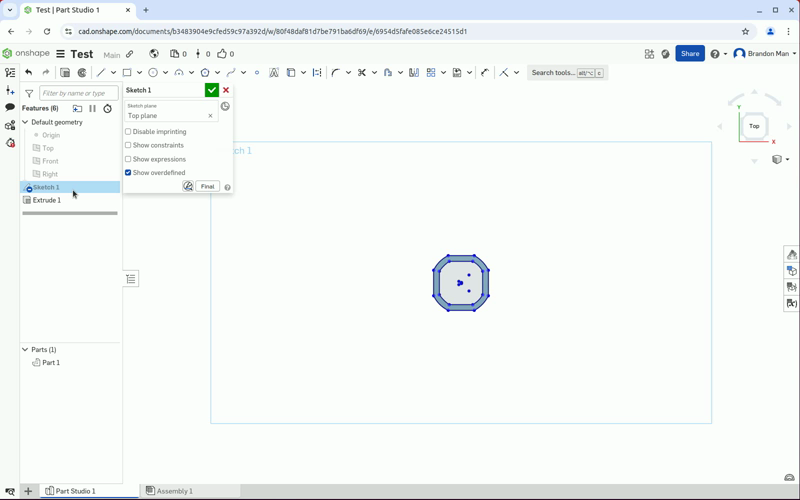
mouse_move(229, 92)
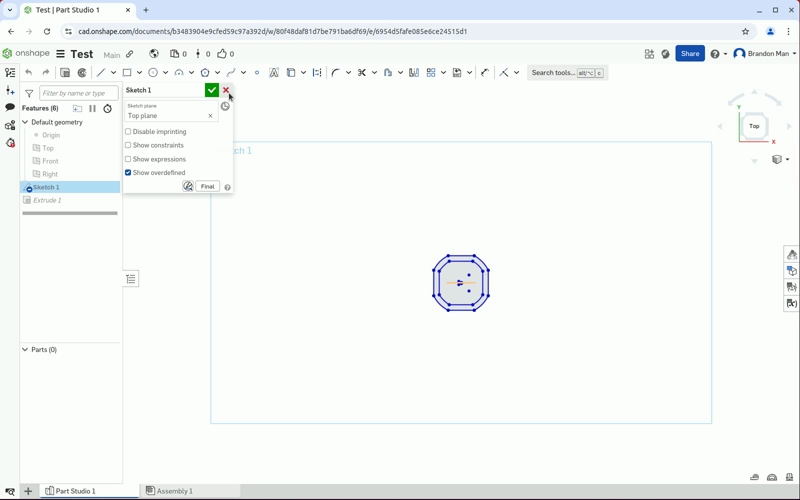
click(229, 92)
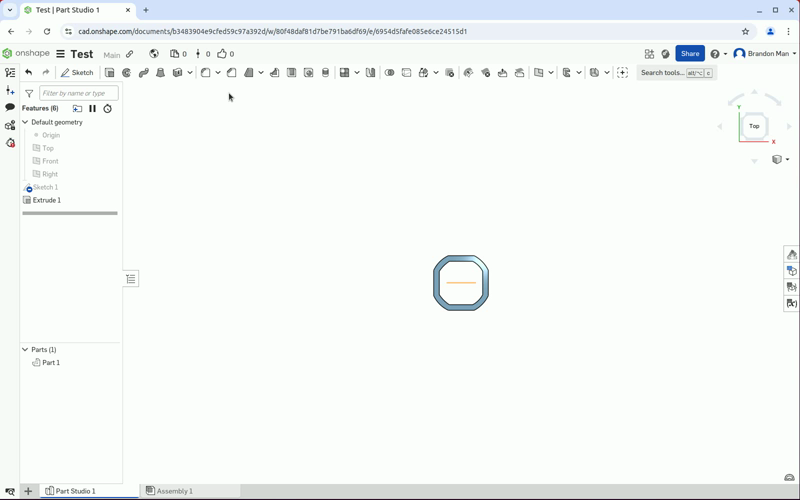
mouse_move(541, 75)
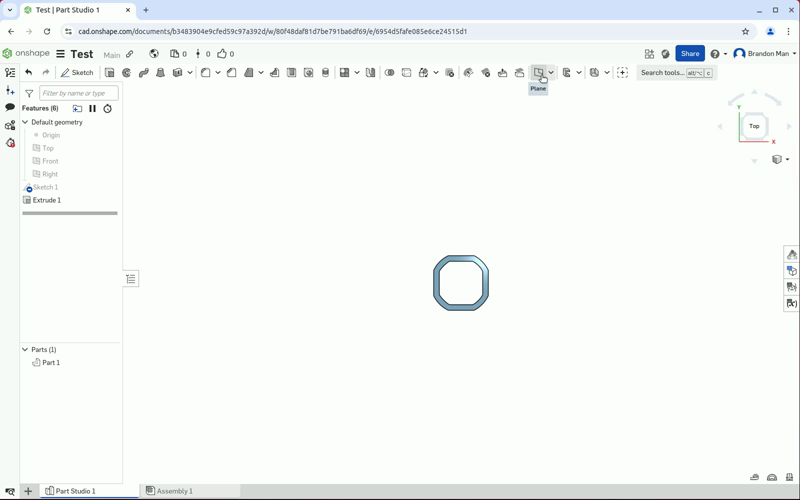
click(541, 75)
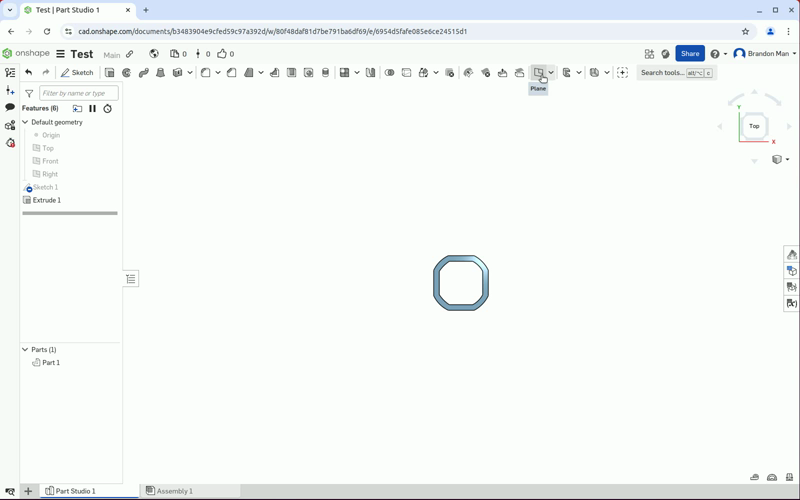
mouse_move(73, 150)
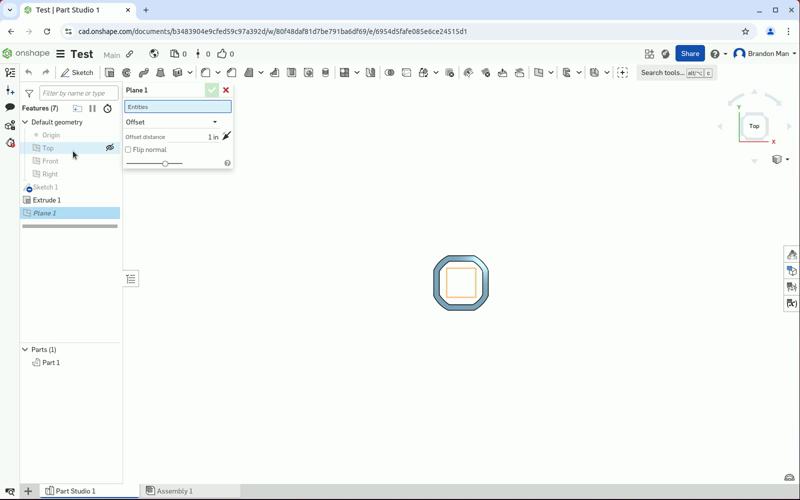
click(73, 150)
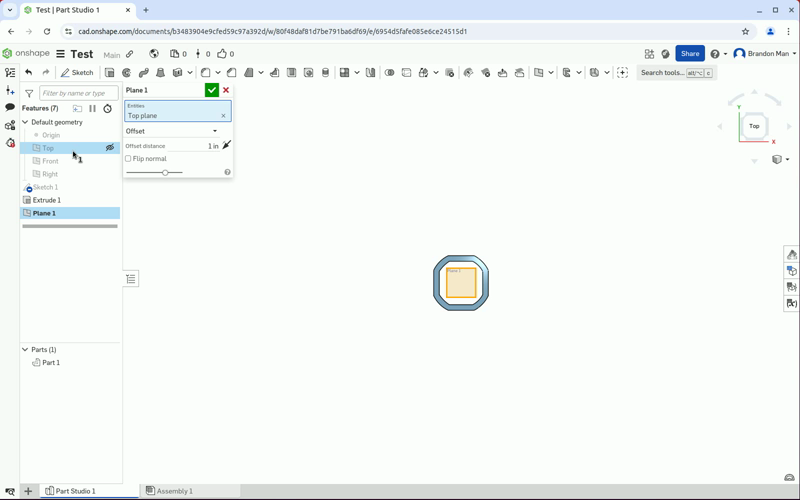
key(tab, 2)
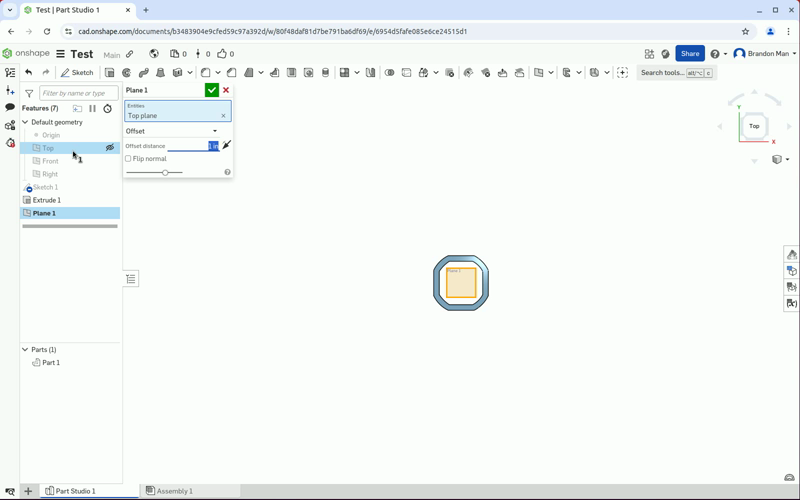
text(2.896)
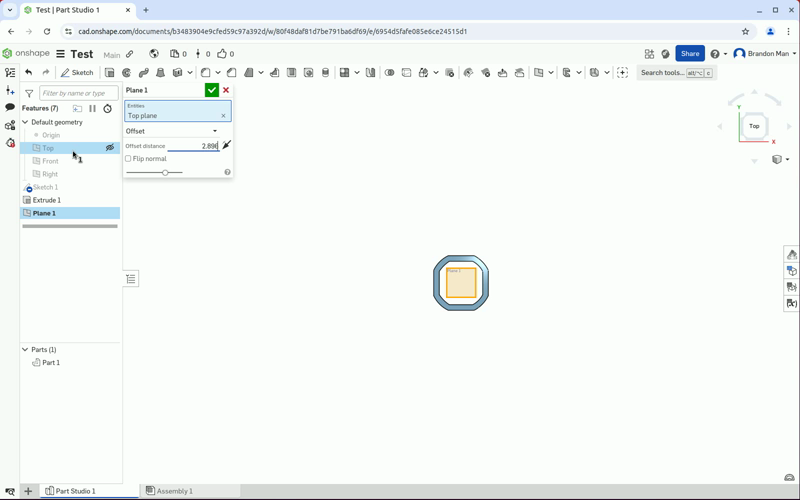
key(enter, 2)
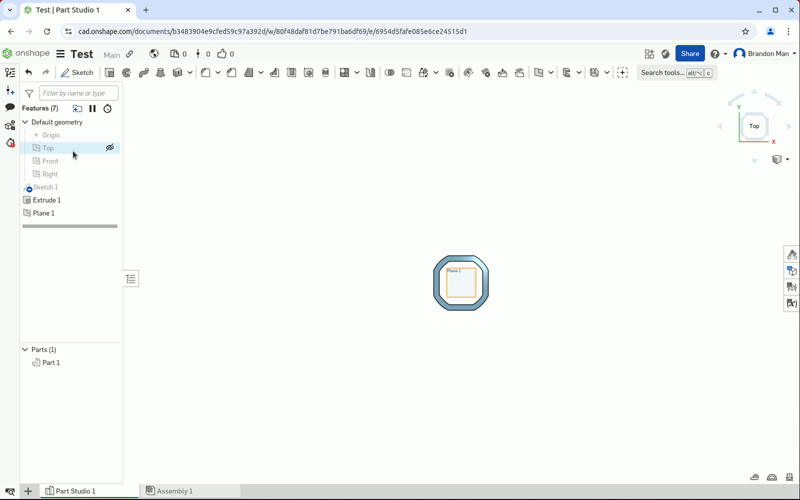
key(shift+s)
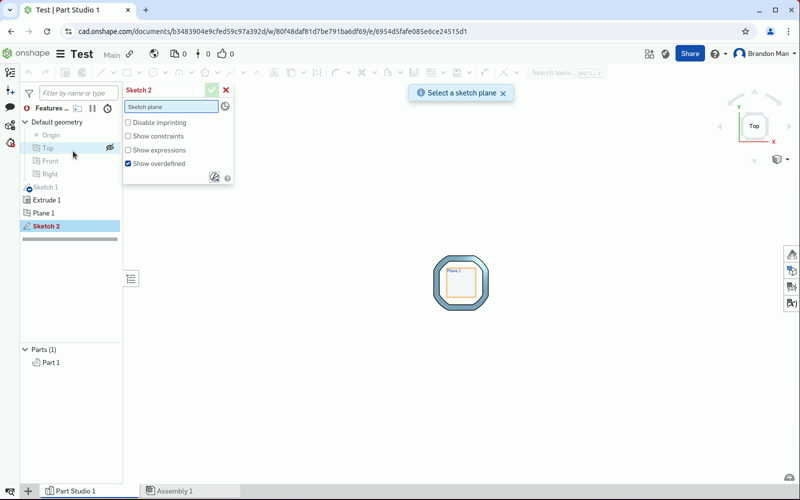
mouse_move(73, 215)
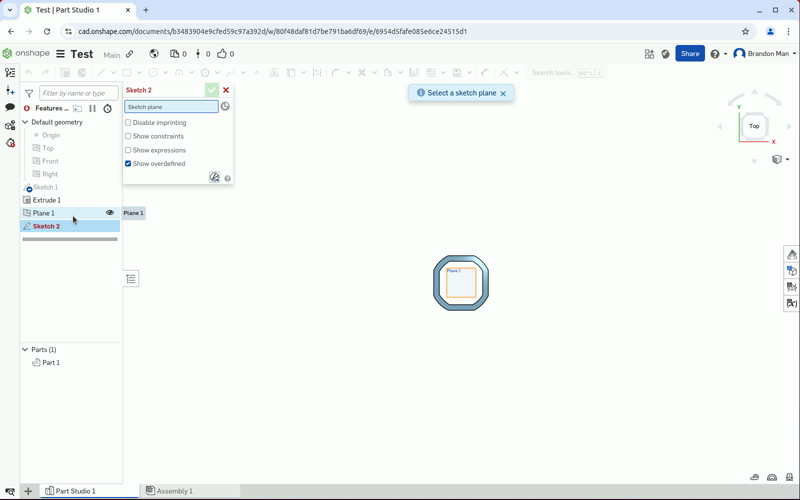
click(73, 215)
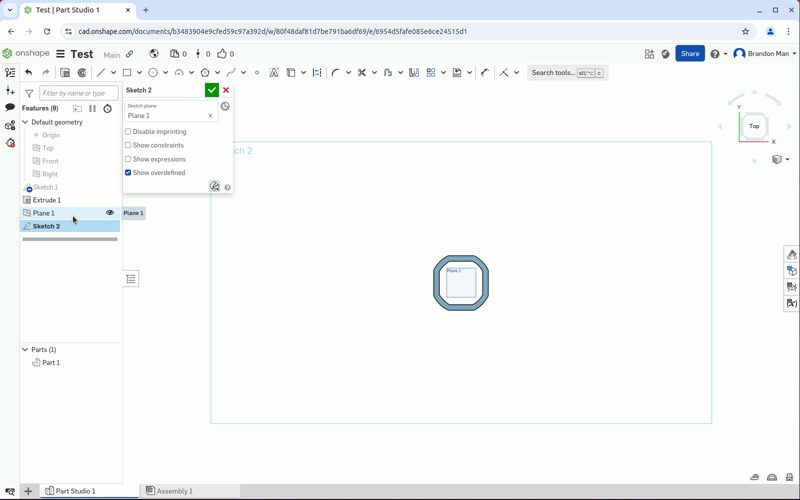
mouse_move(73, 352)
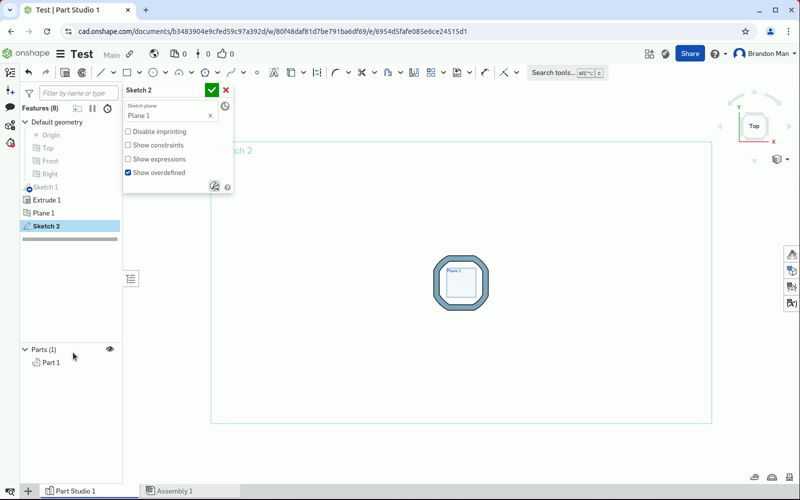
key(y)
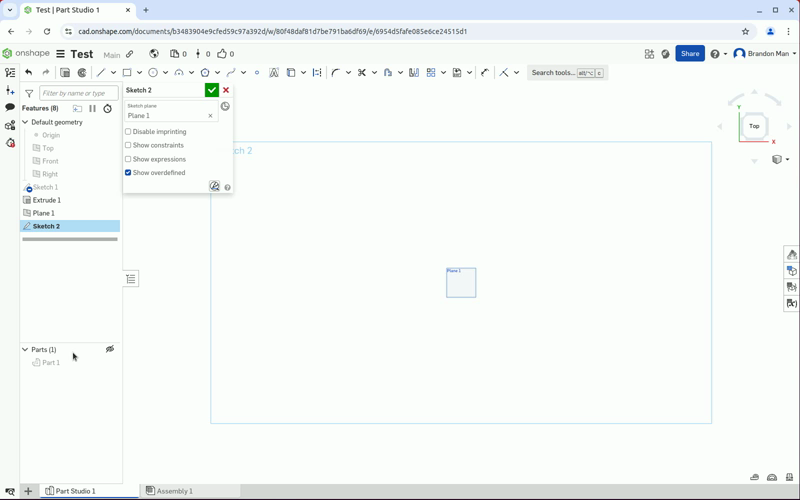
key(l)
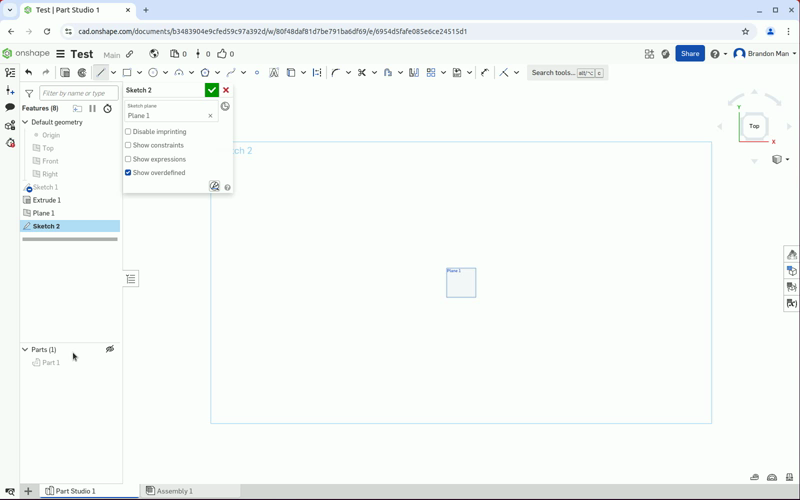
key_down(shift)
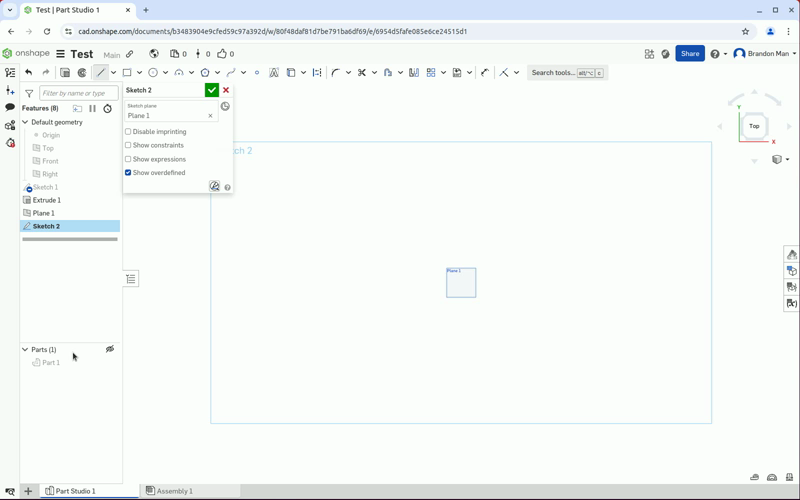
mouse_move(472, 304)
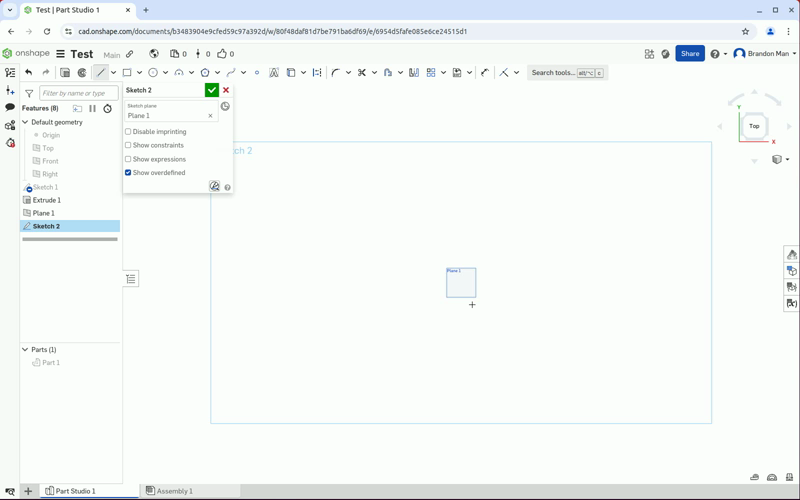
click(472, 304)
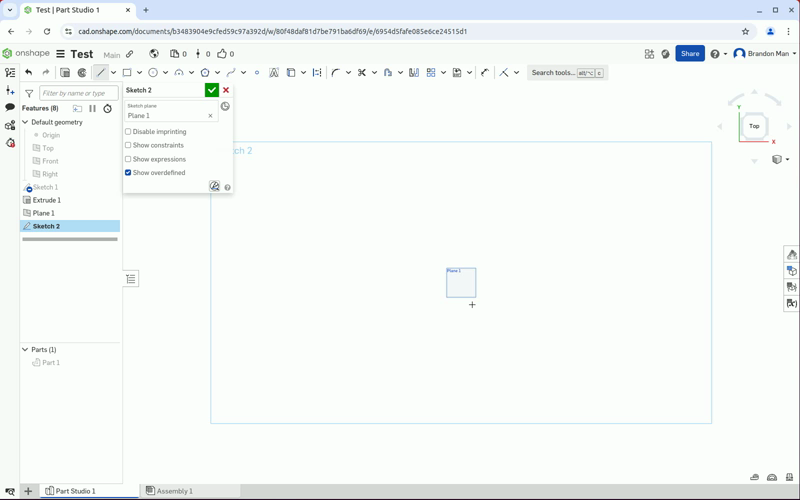
key_up(shift)
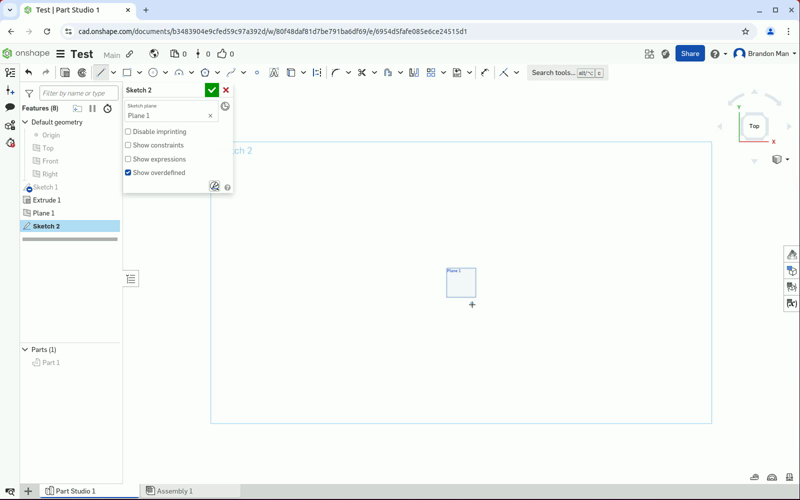
key_down(shift)
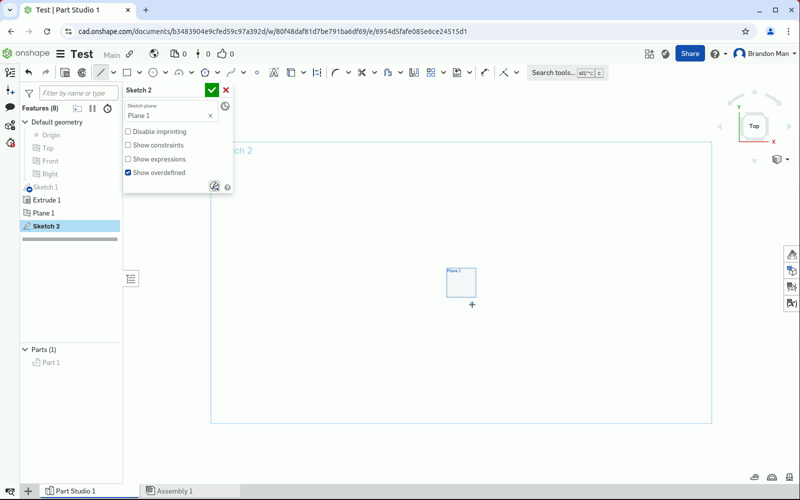
mouse_move(502, 304)
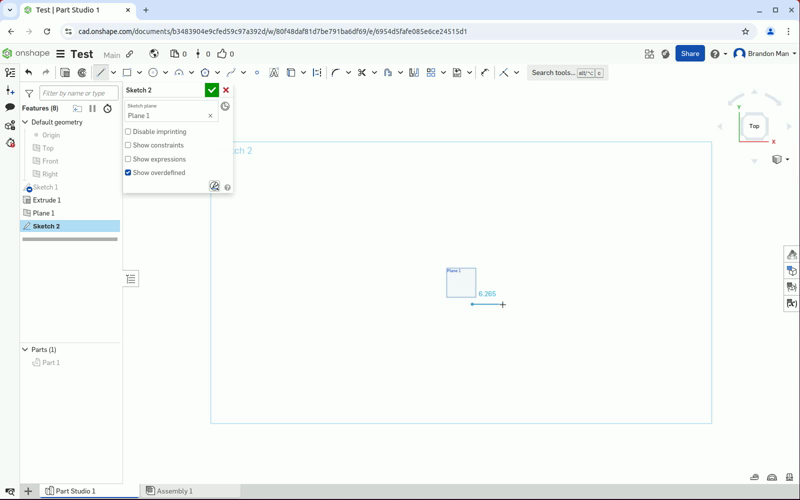
mouse_move(474, 310)
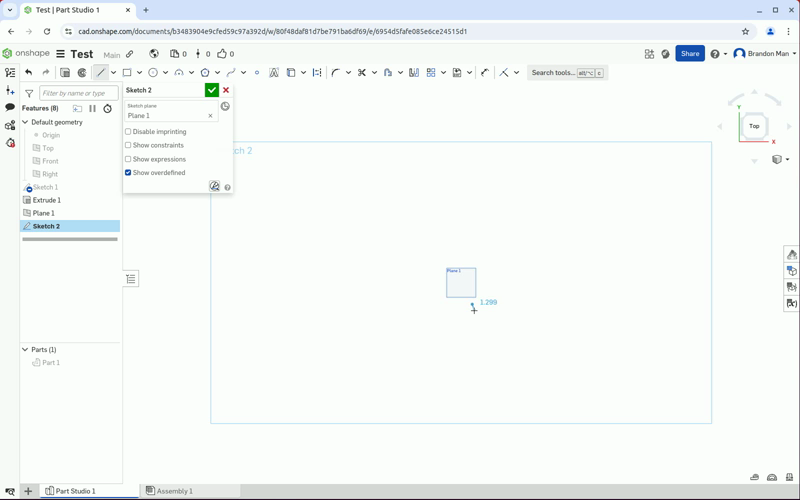
scroll(6)
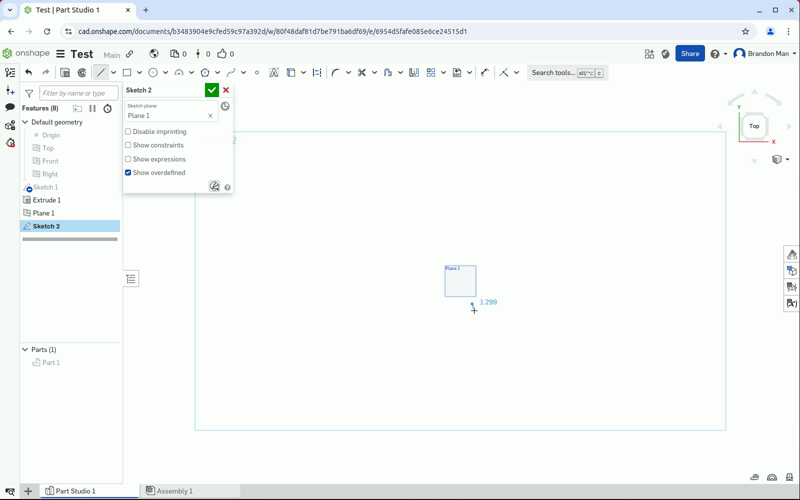
scroll(6)
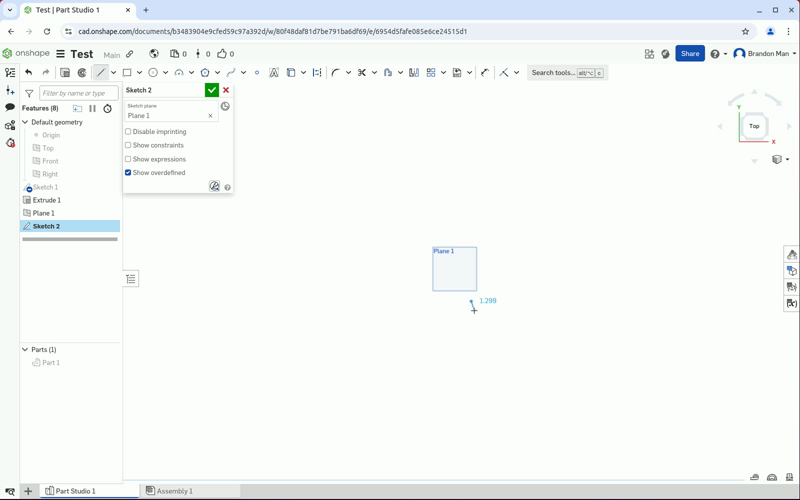
scroll(6)
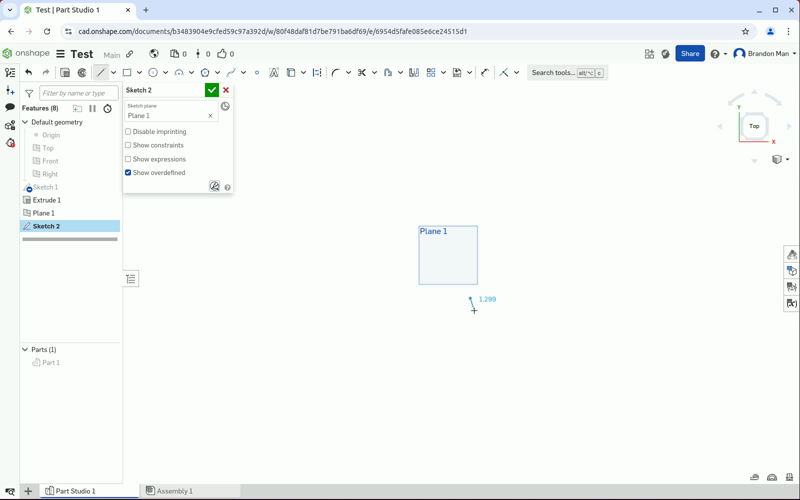
scroll(6)
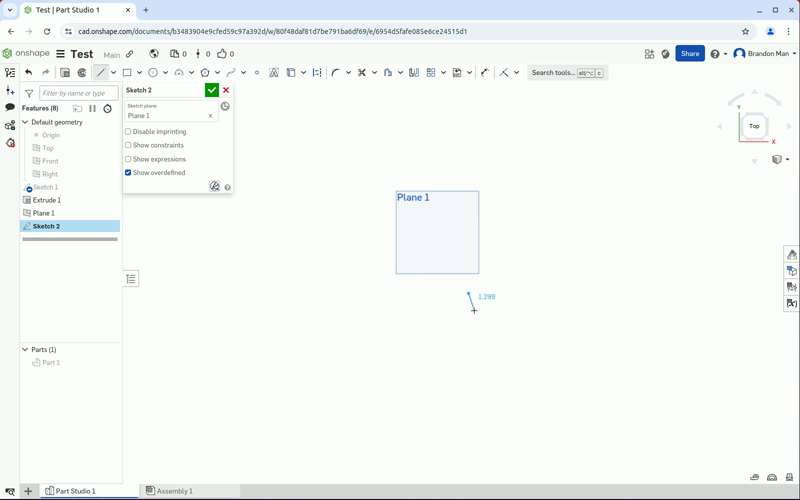
scroll(6)
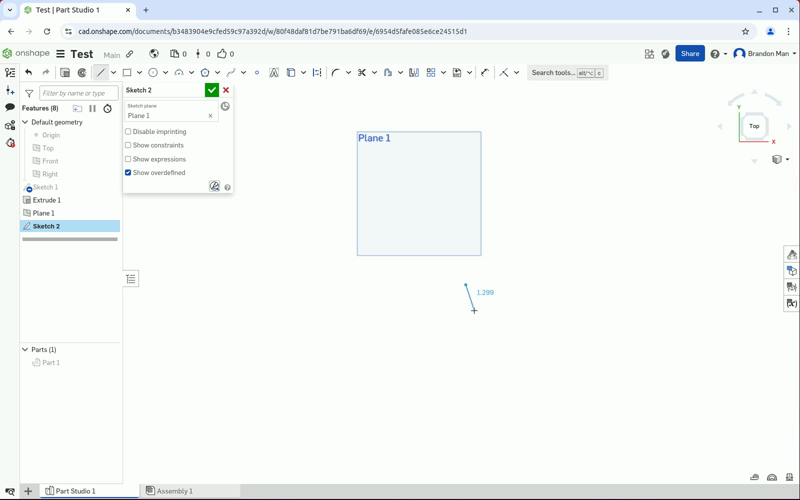
scroll(6)
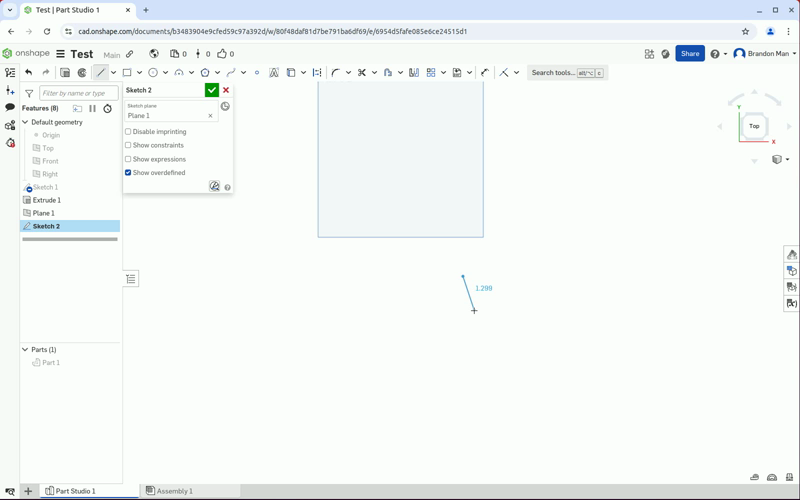
scroll(6)
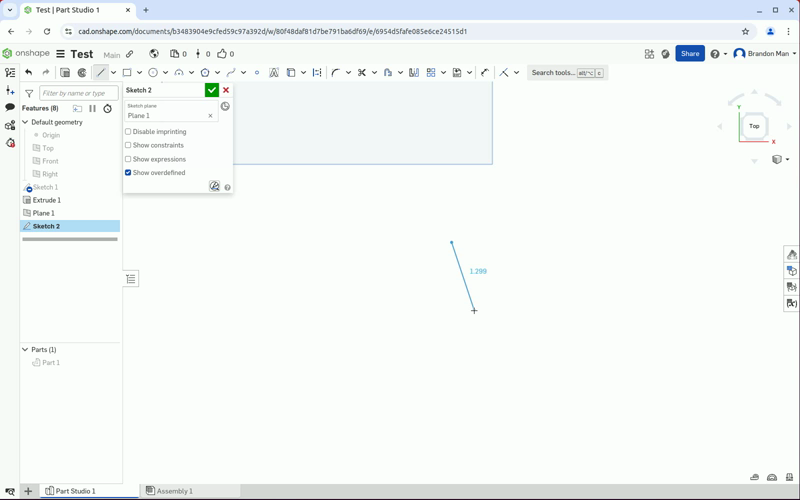
click(474, 310)
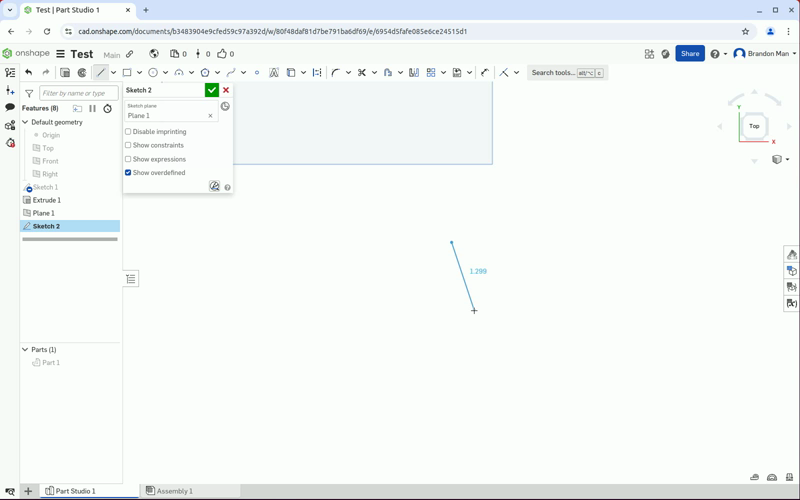
scroll(-6)
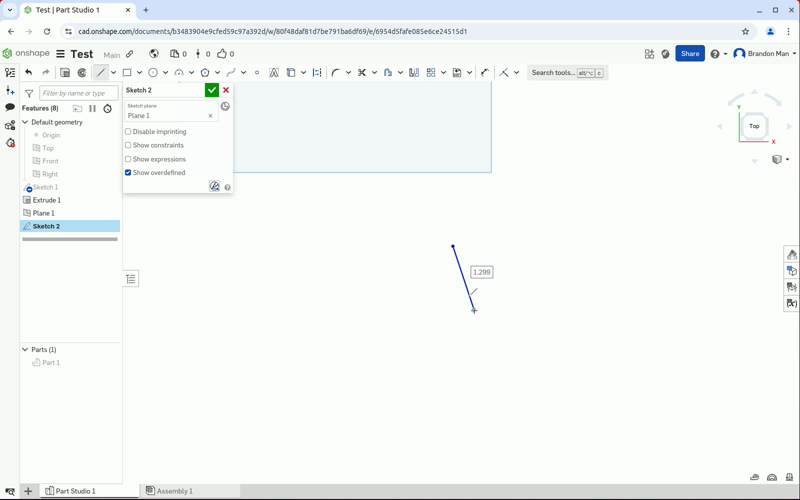
scroll(-6)
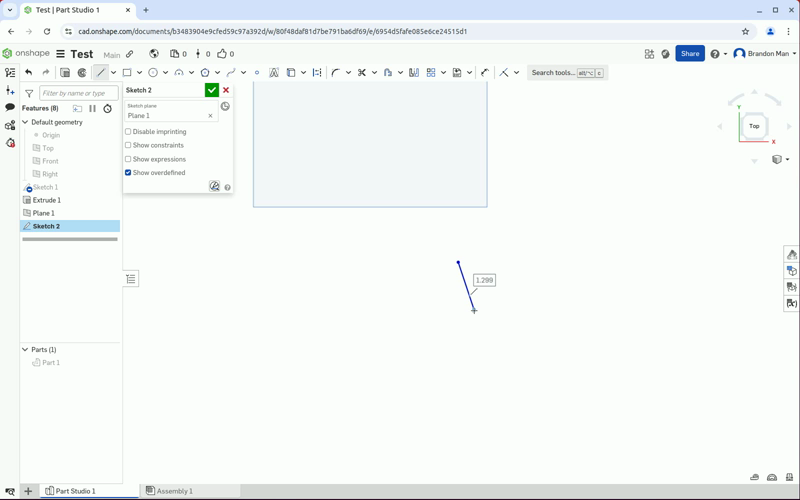
scroll(-6)
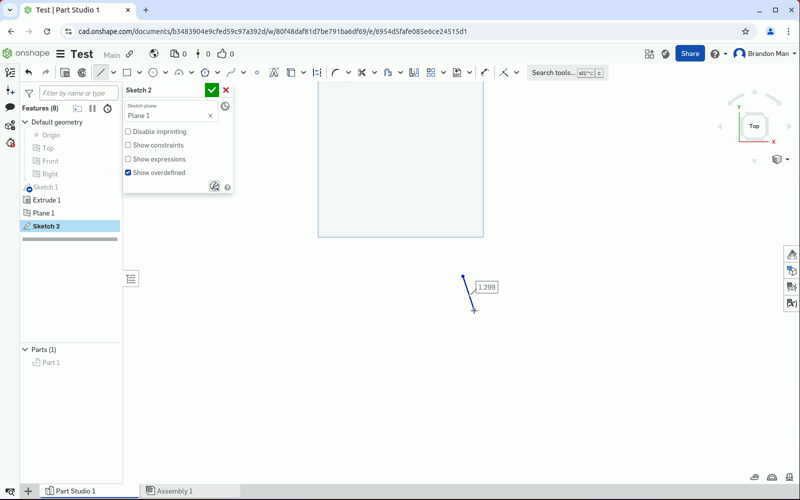
scroll(-6)
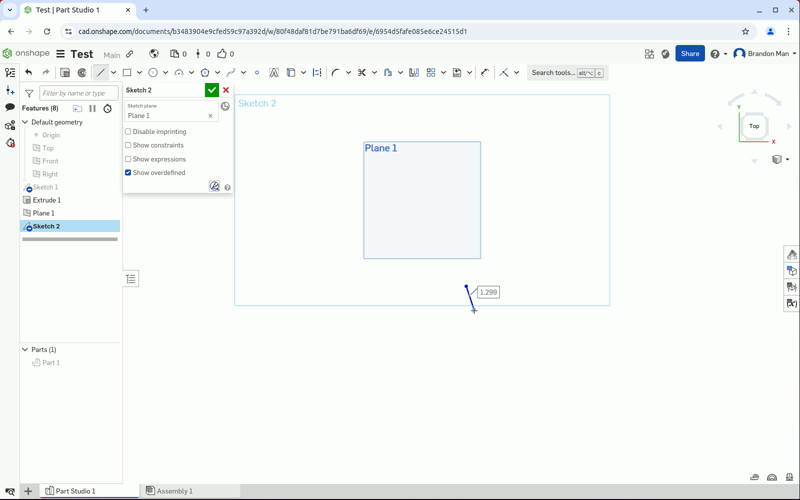
scroll(-6)
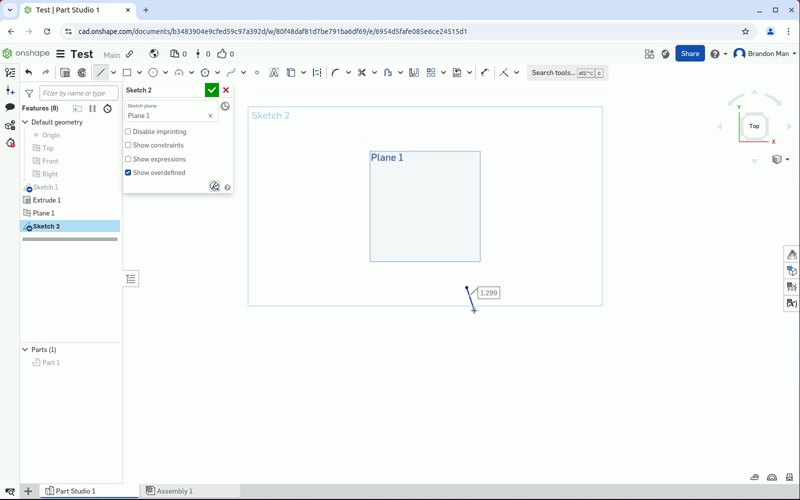
scroll(-6)
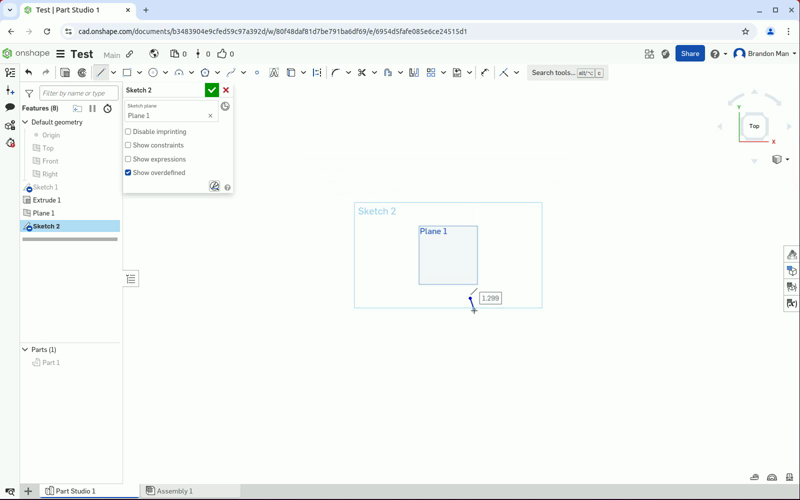
scroll(-6)
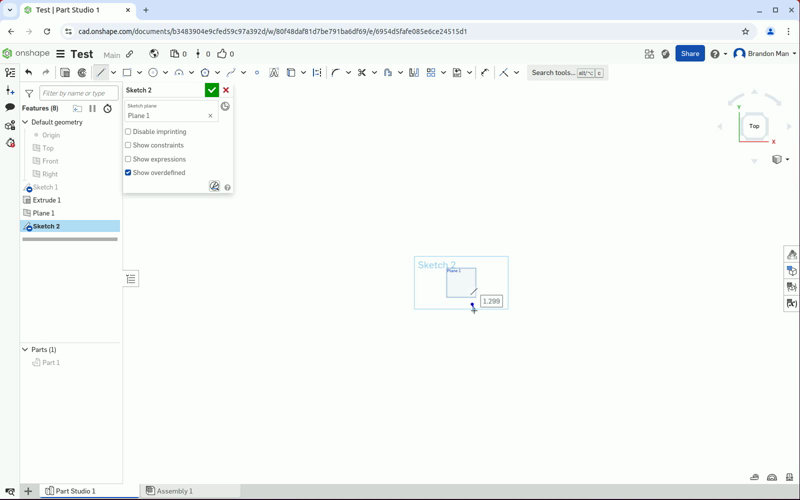
key_up(shift)
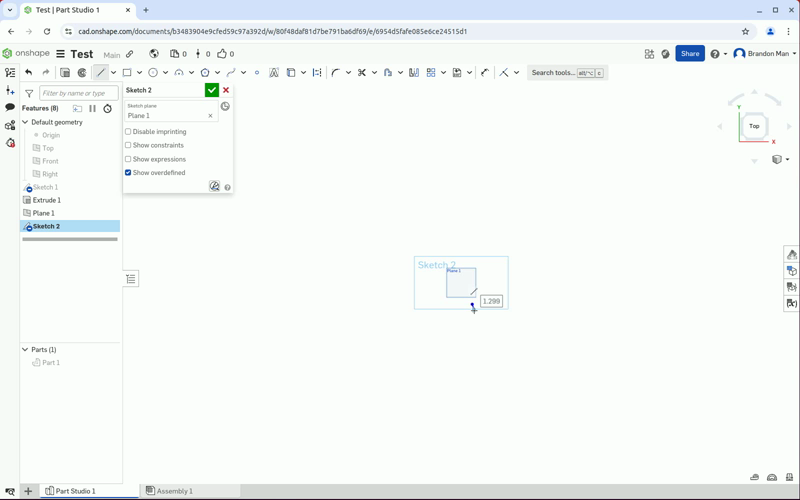
key(esc)
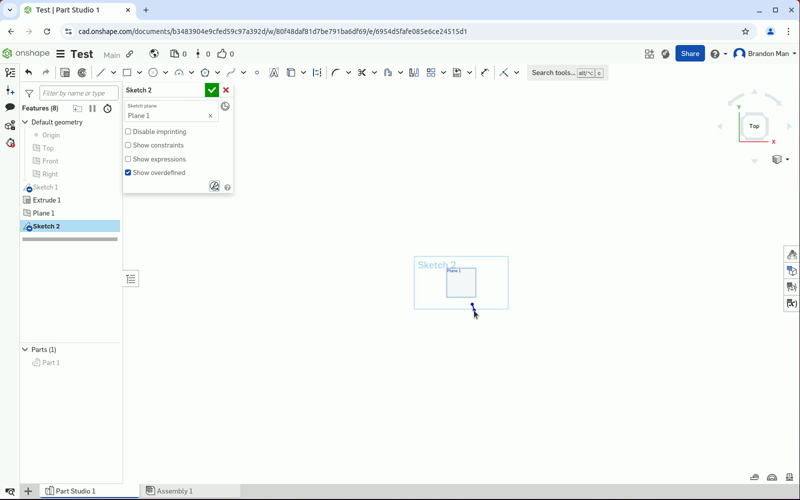
key(a)
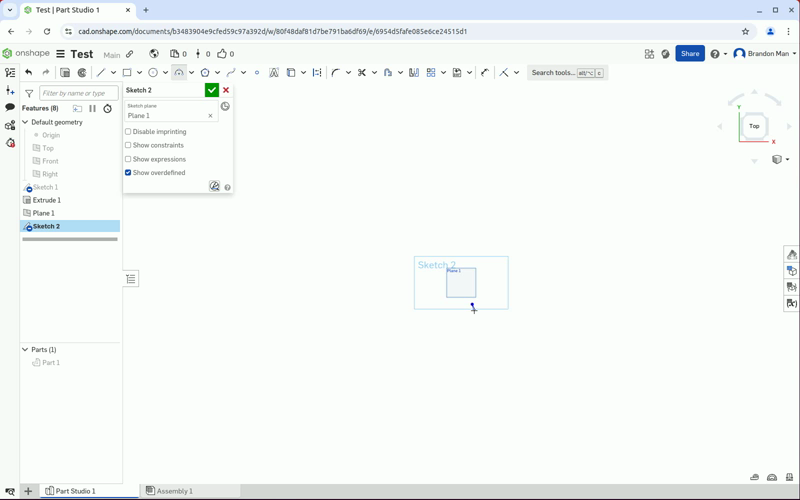
mouse_move(474, 310)
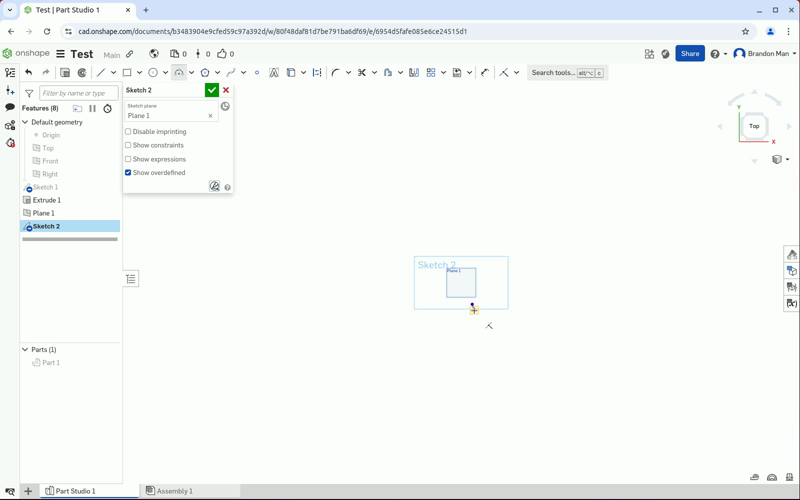
click(474, 310)
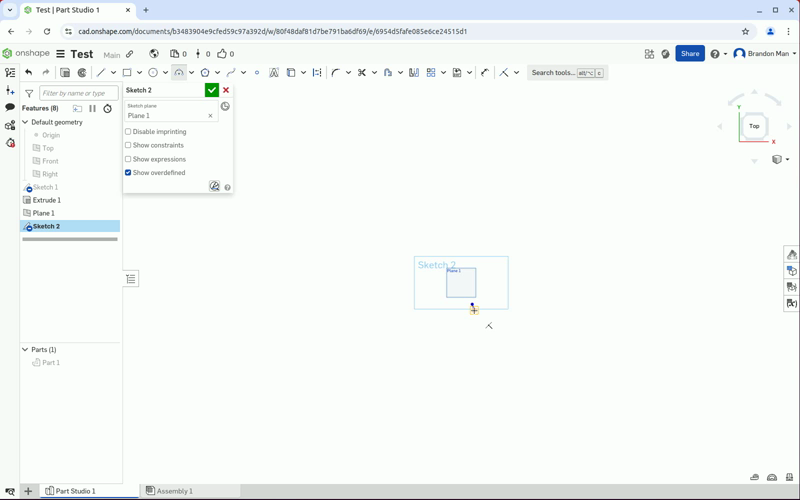
key_down(shift)
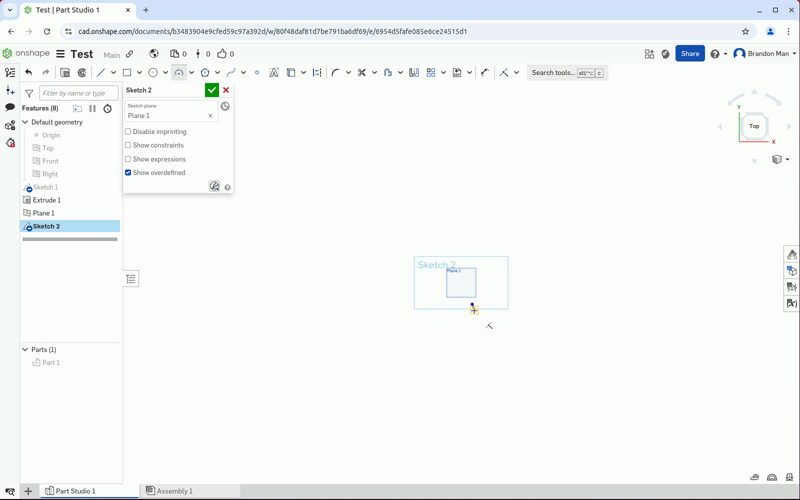
mouse_move(488, 295)
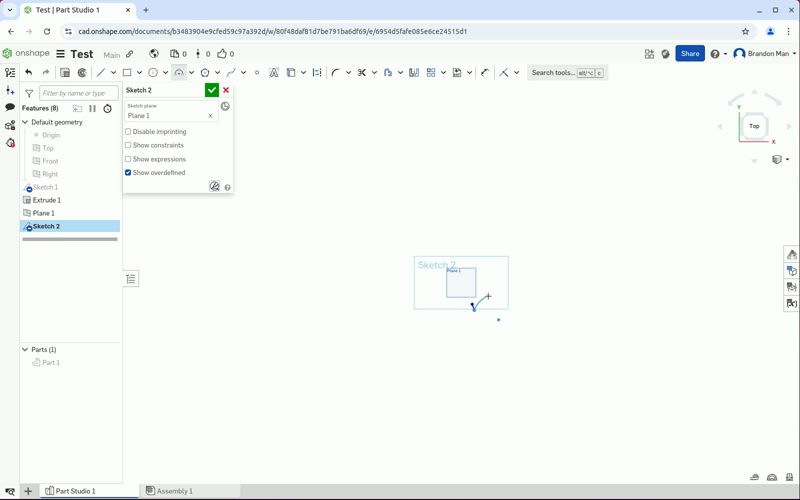
click(488, 295)
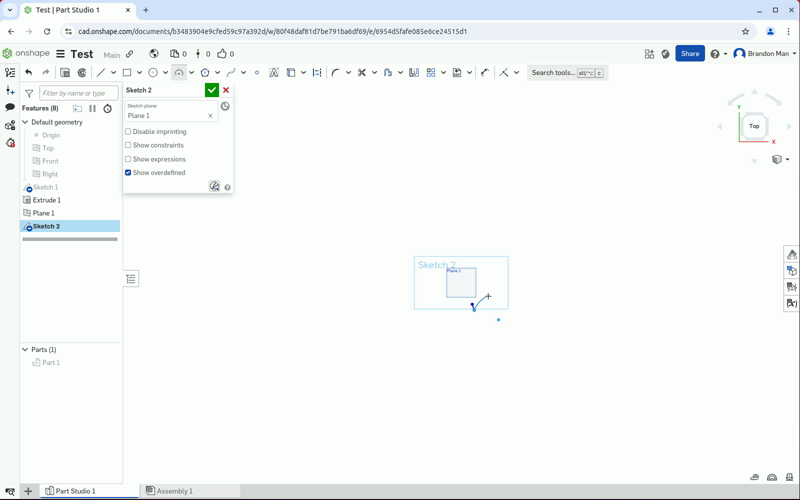
mouse_move(482, 304)
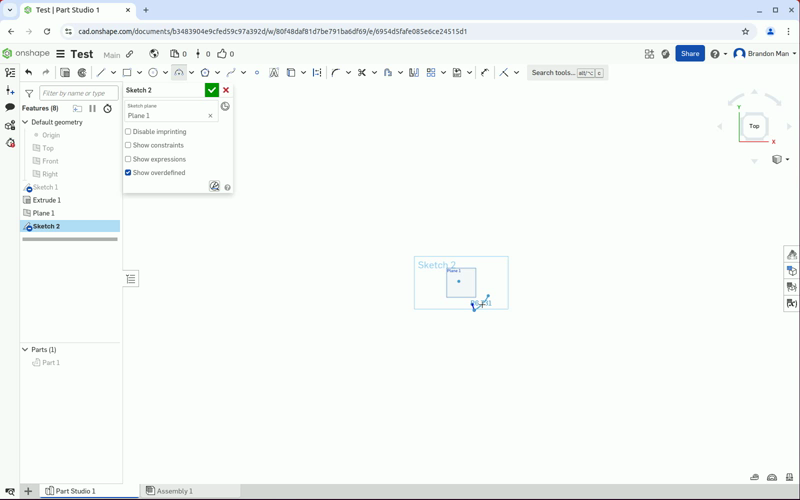
click(482, 304)
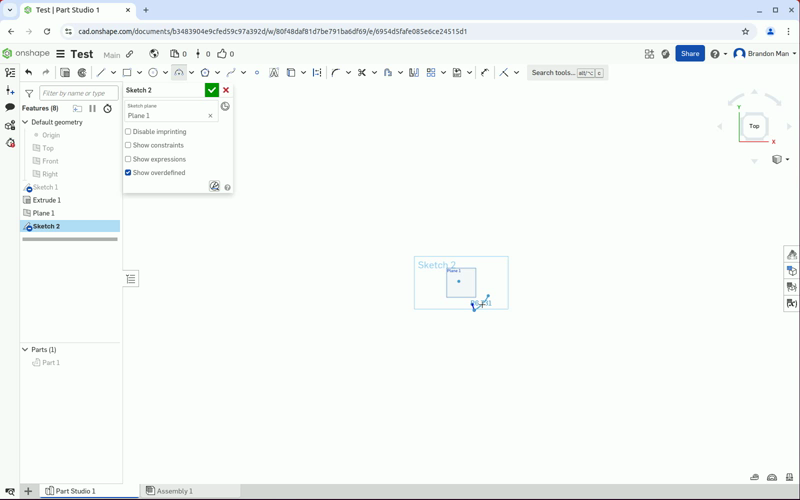
key_up(shift)
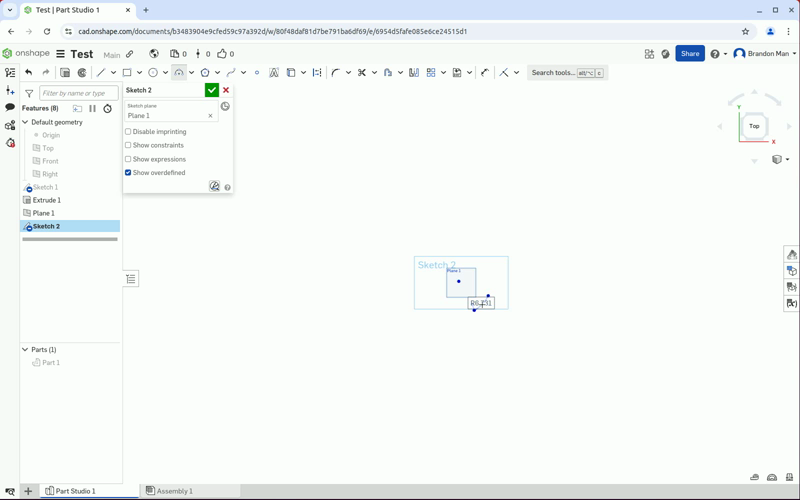
key(esc)
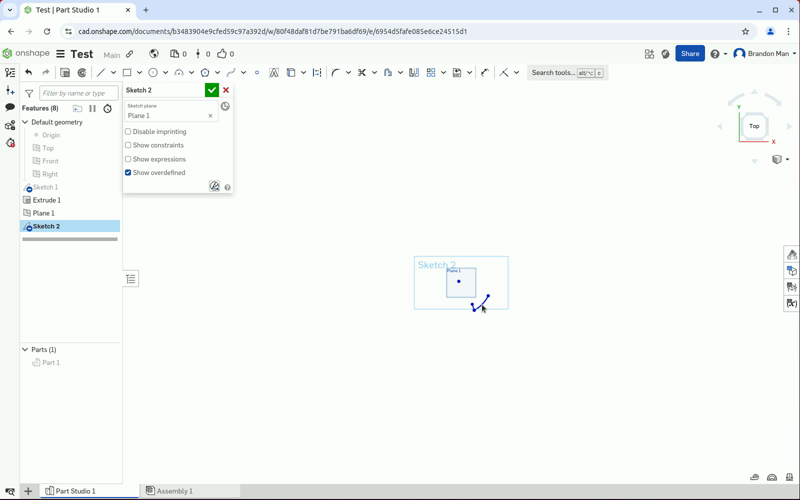
key(l)
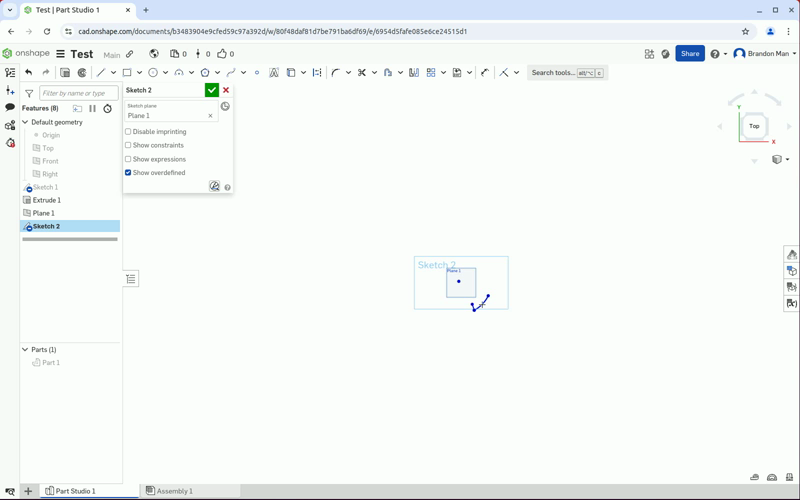
mouse_move(488, 295)
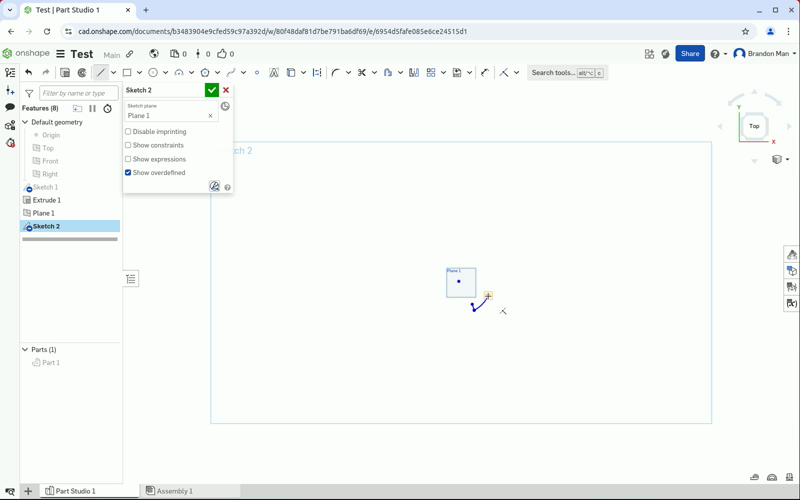
click(488, 295)
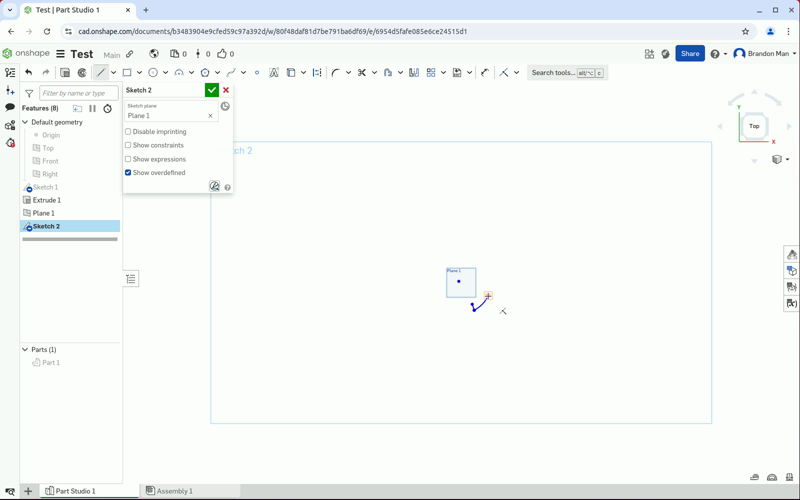
key_down(shift)
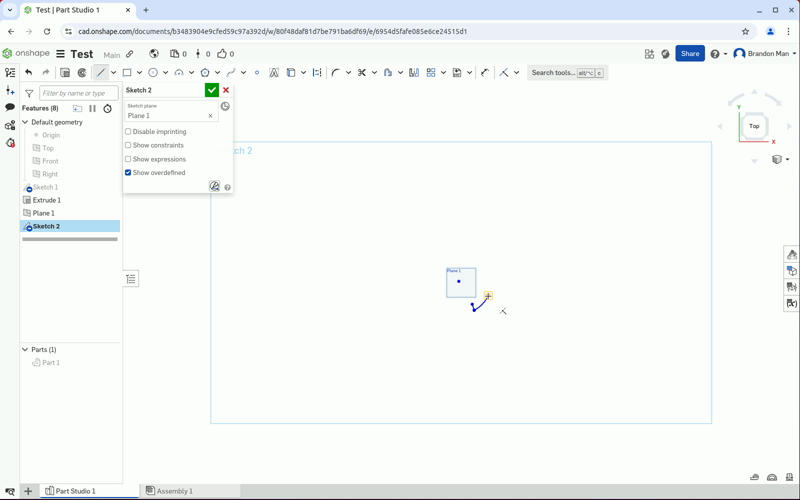
mouse_move(518, 295)
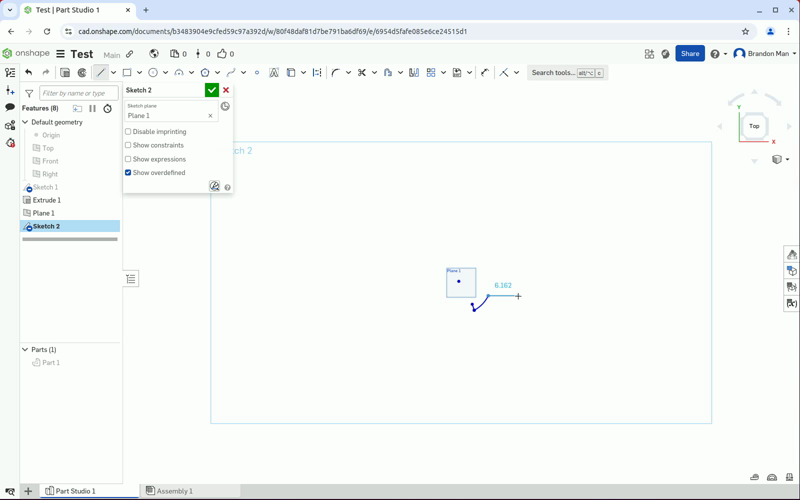
mouse_move(488, 269)
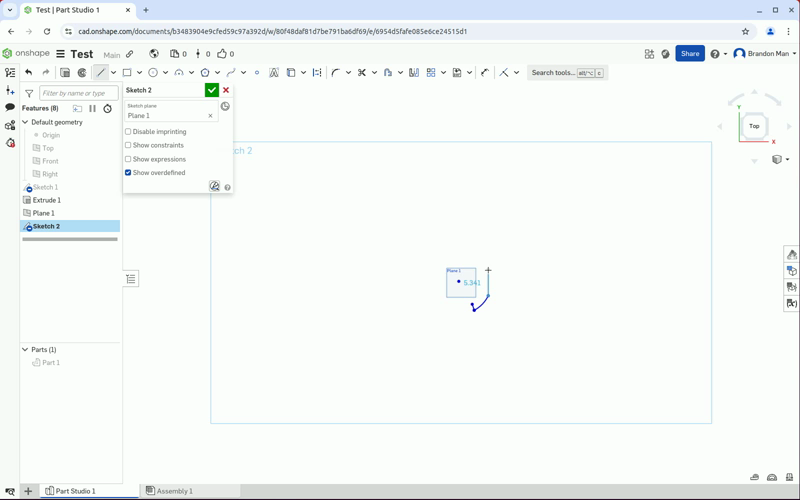
click(488, 269)
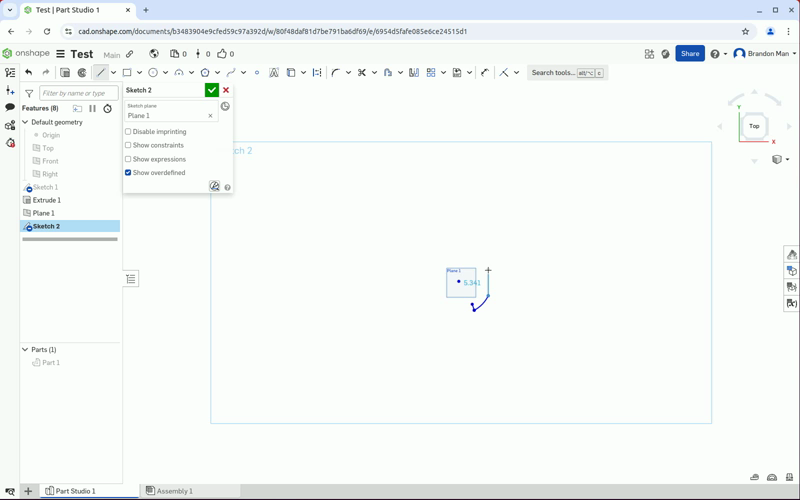
key_up(shift)
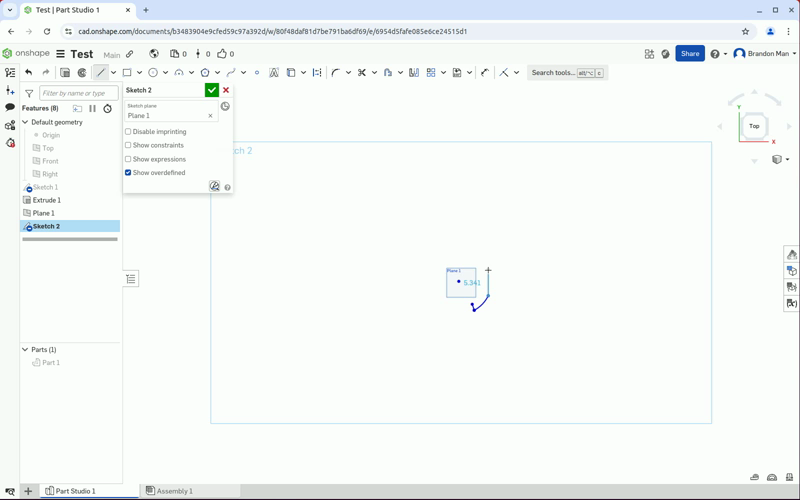
key(esc)
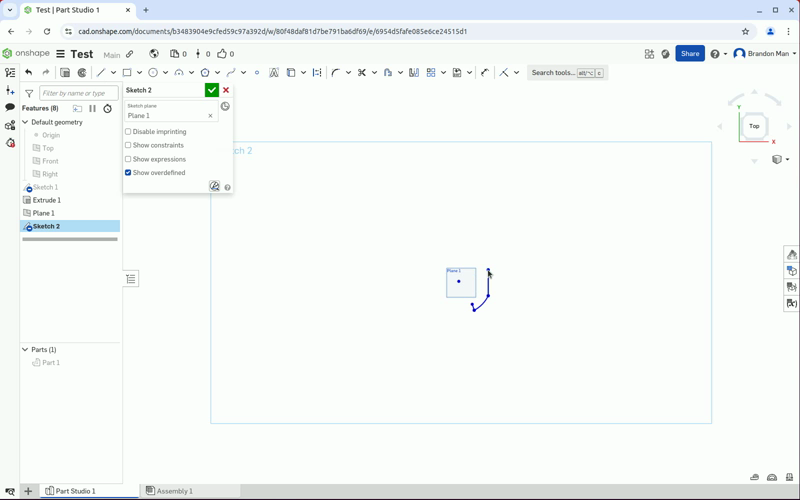
key(a)
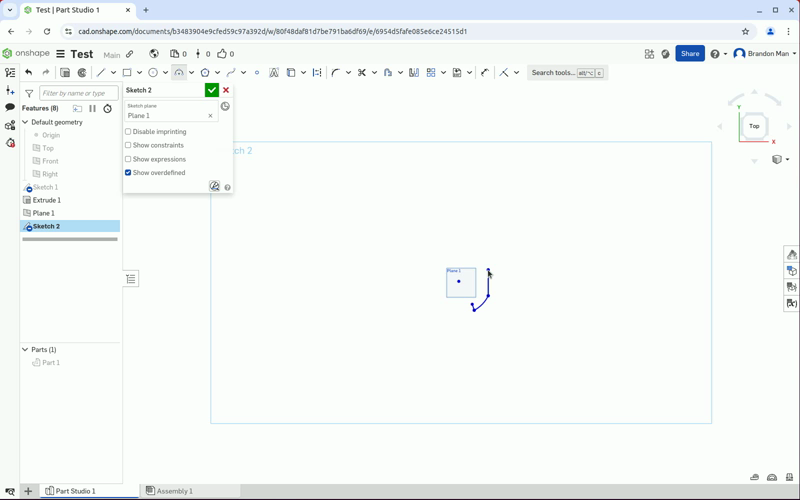
mouse_move(488, 269)
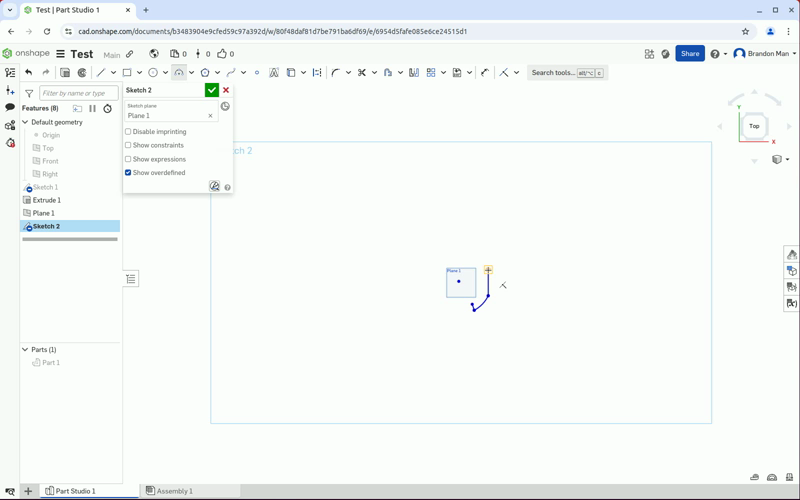
click(488, 269)
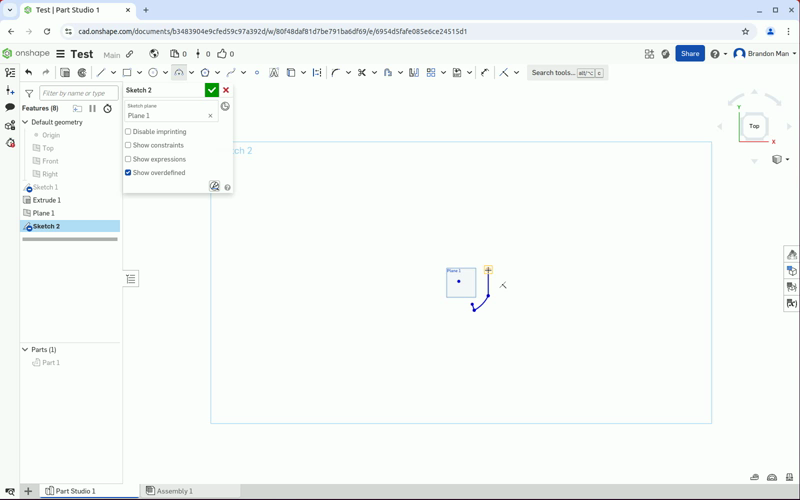
key_down(shift)
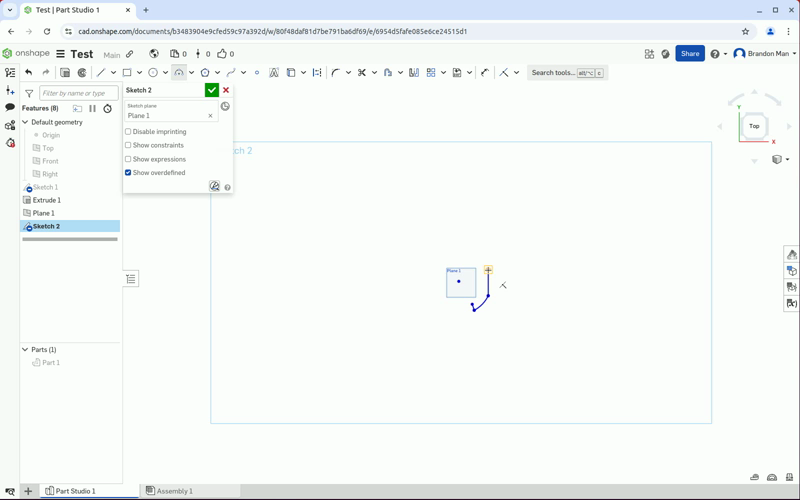
mouse_move(474, 255)
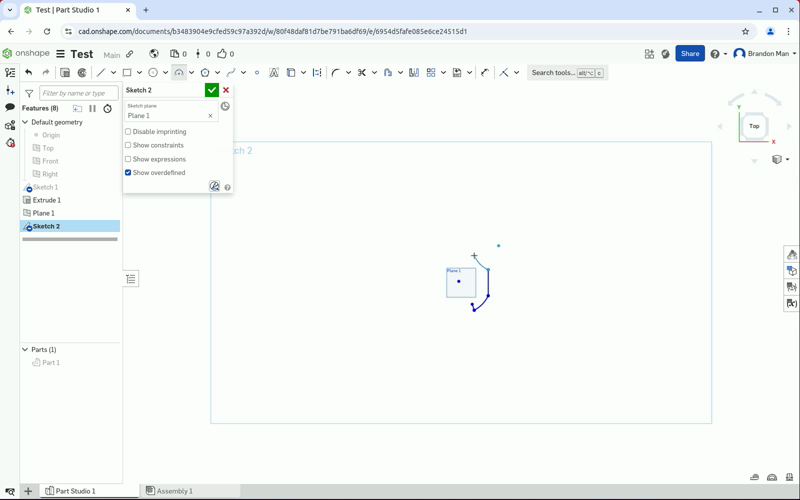
click(474, 255)
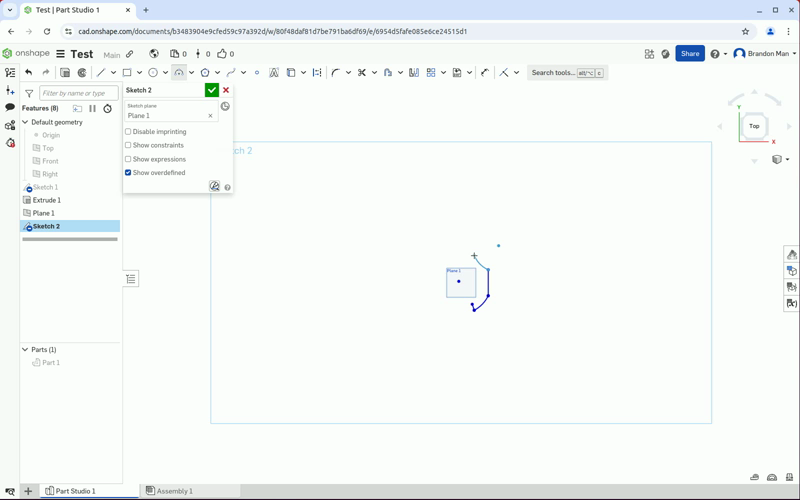
mouse_move(482, 261)
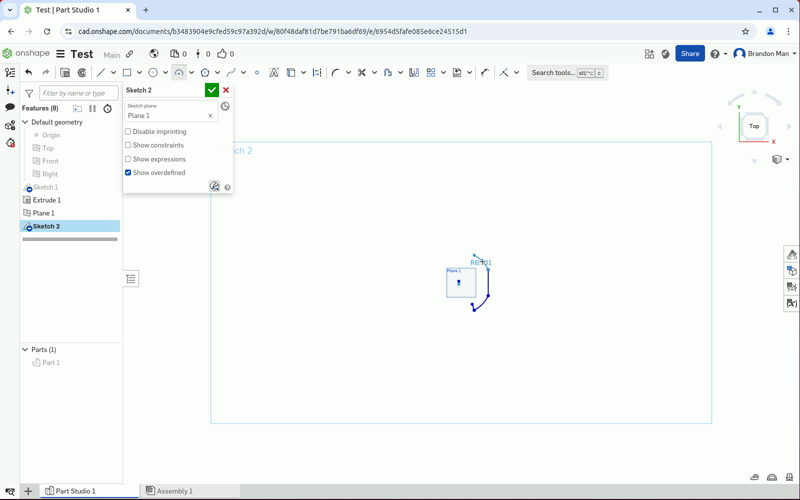
click(482, 261)
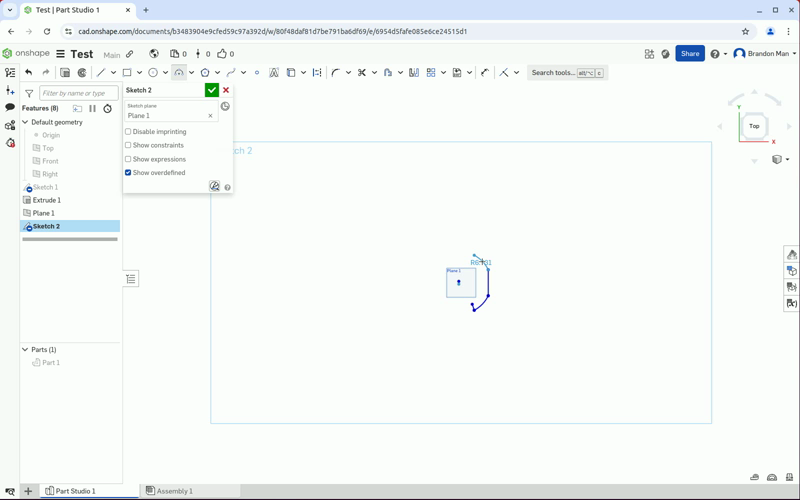
key_up(shift)
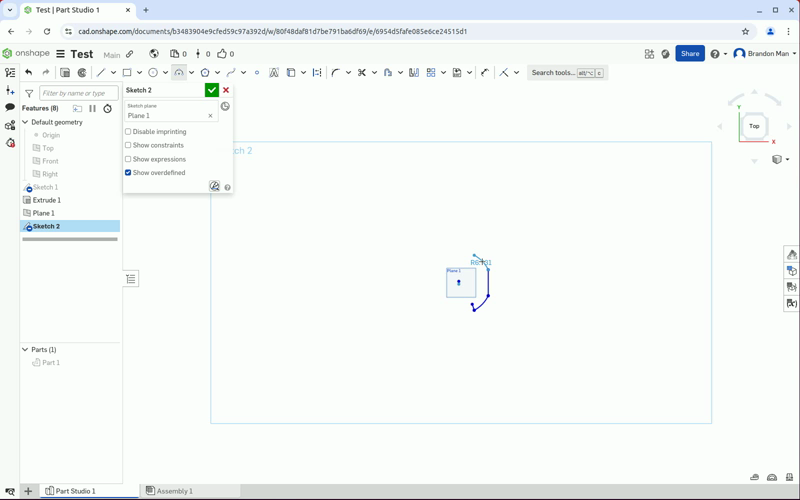
key(esc)
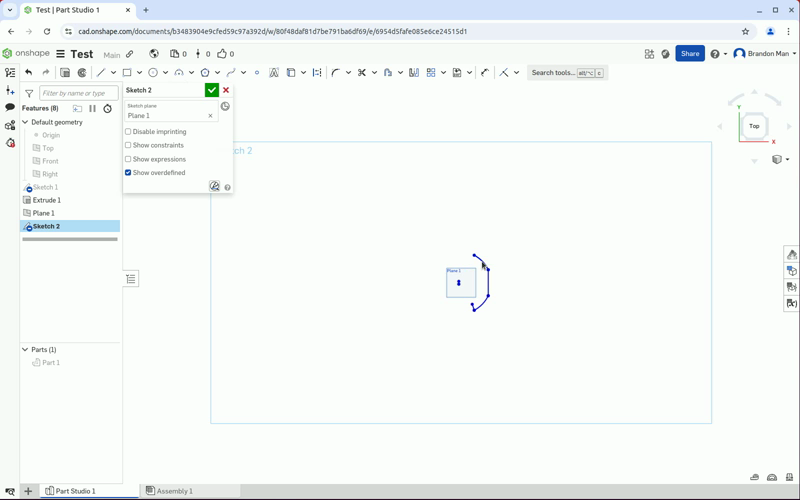
key(l)
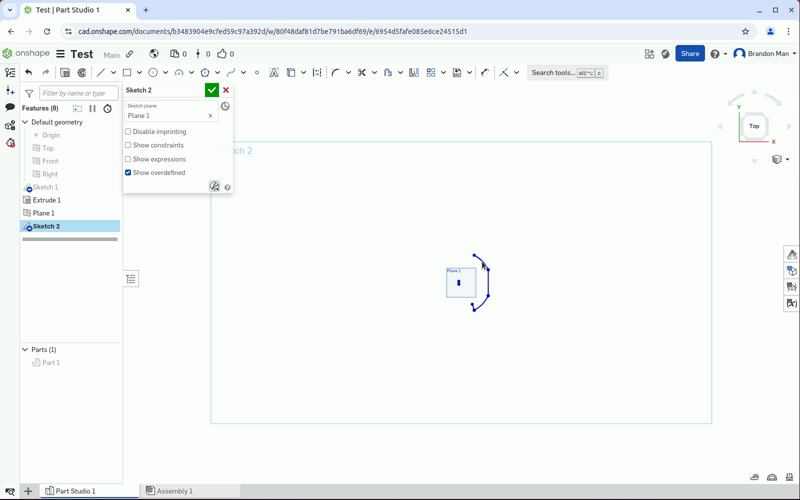
mouse_move(474, 255)
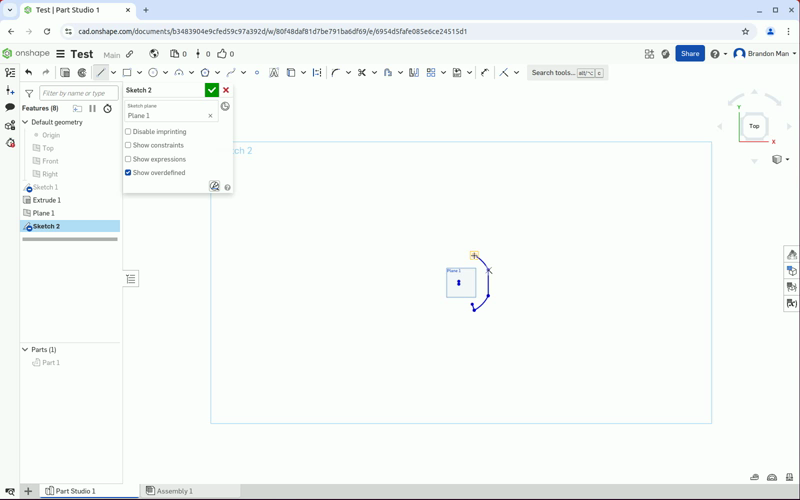
click(474, 255)
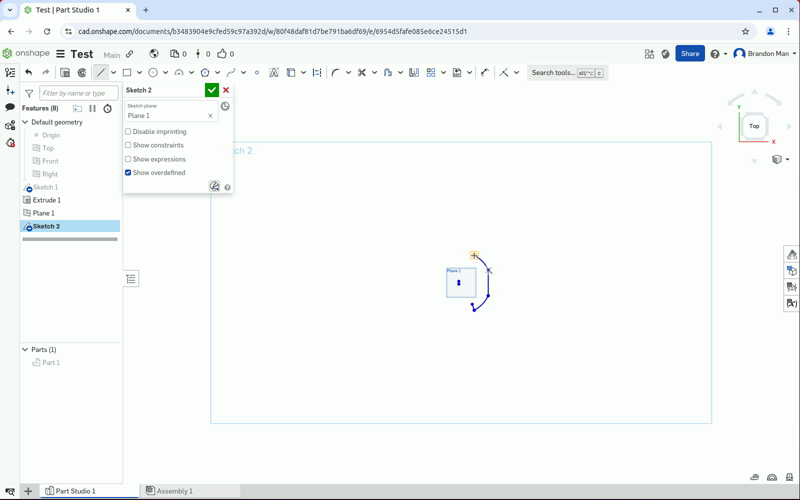
key_down(shift)
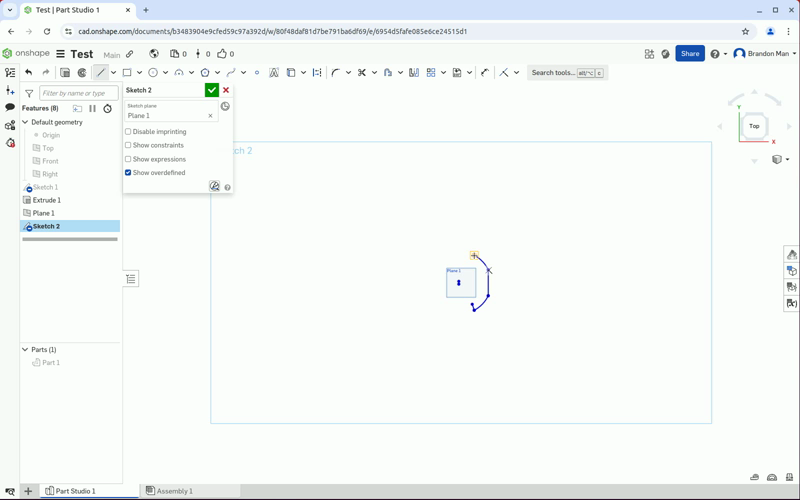
mouse_move(504, 255)
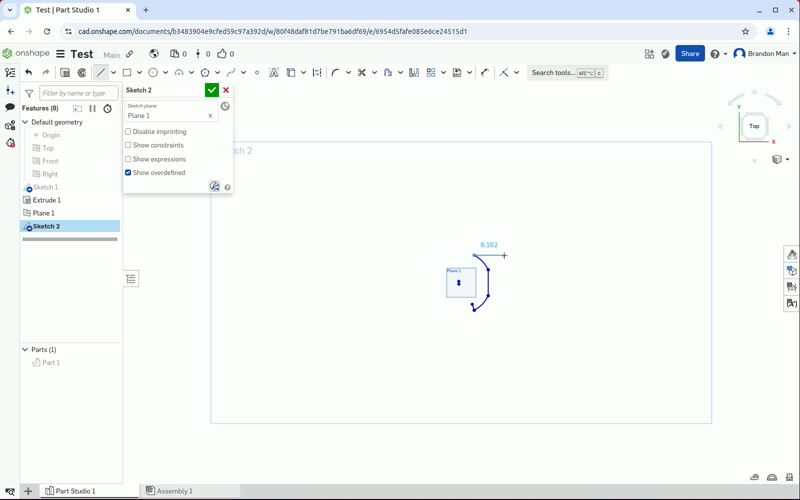
mouse_move(472, 261)
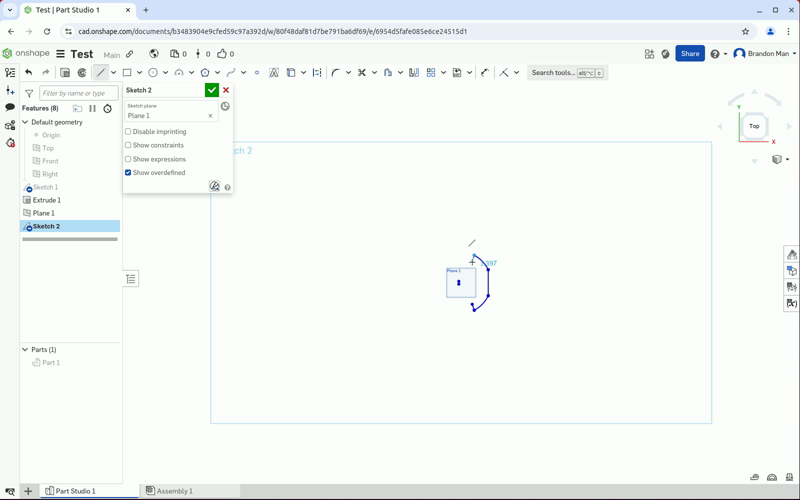
scroll(6)
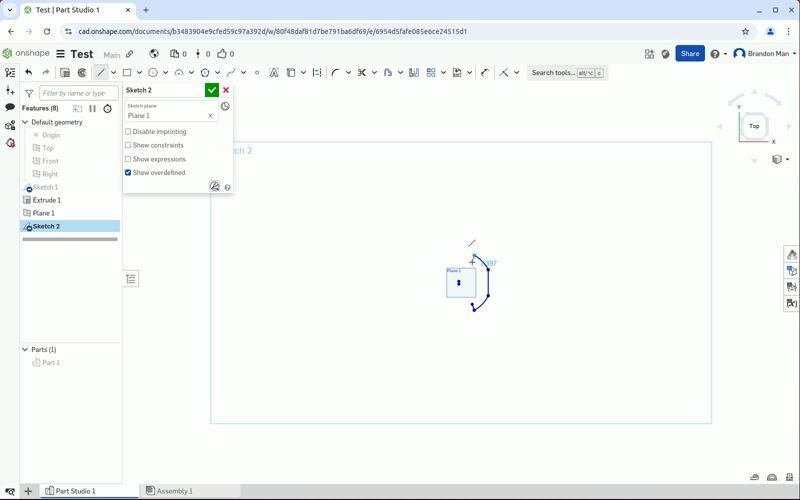
scroll(6)
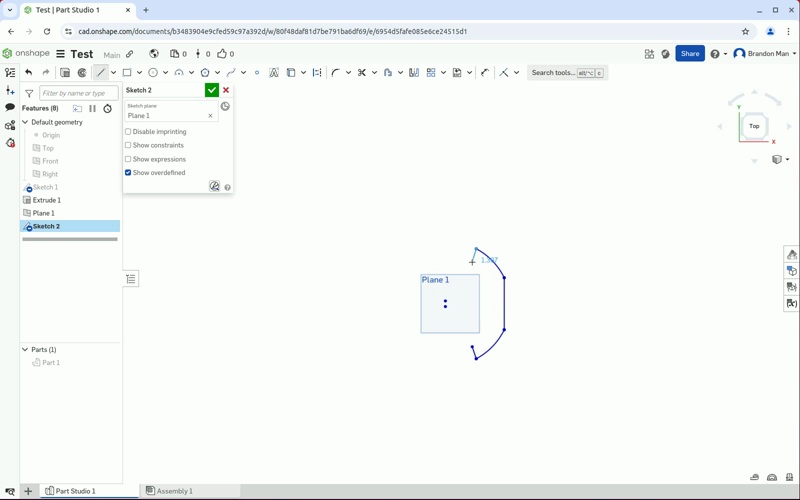
scroll(6)
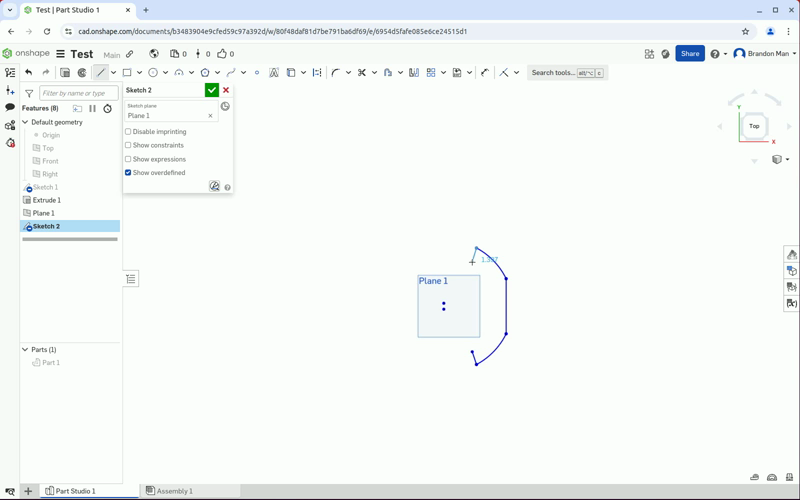
scroll(6)
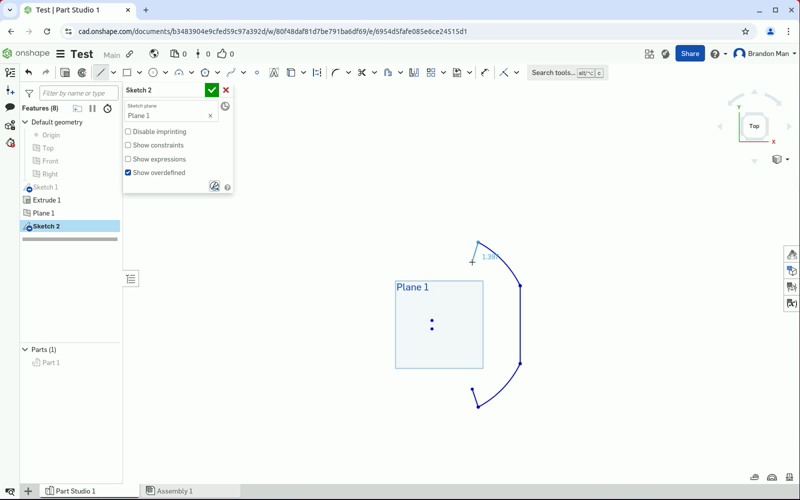
scroll(6)
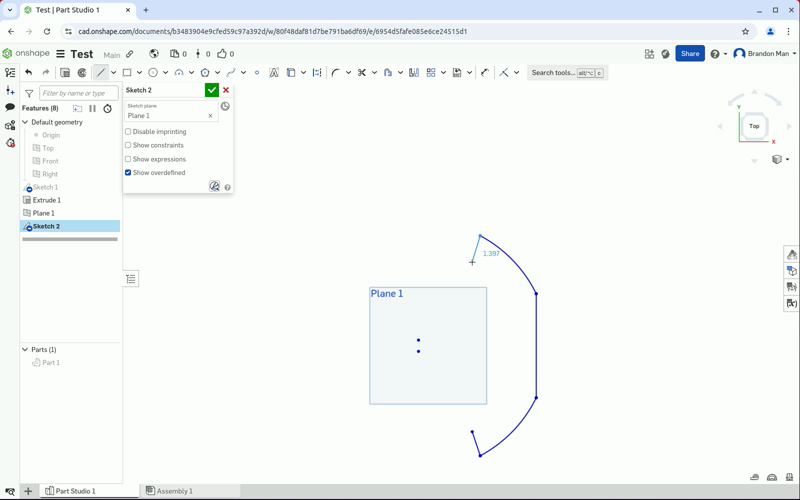
scroll(6)
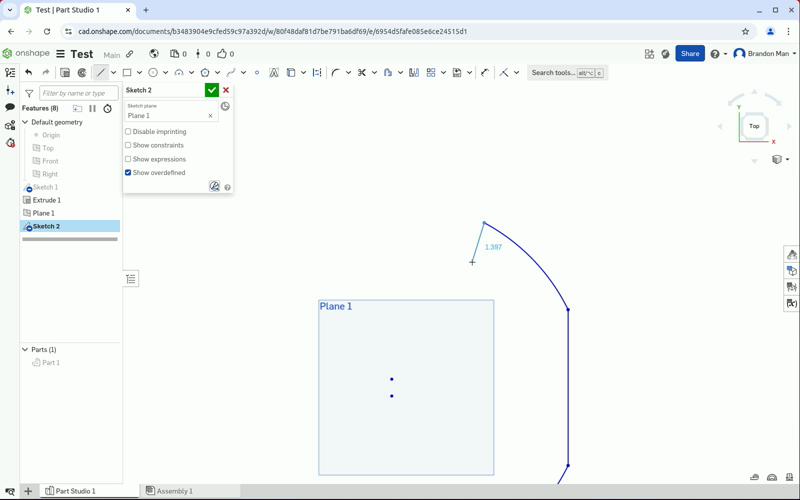
scroll(6)
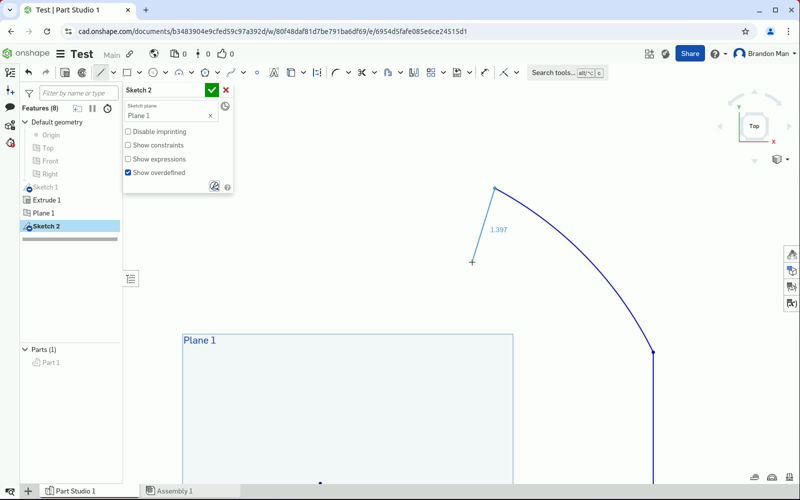
click(472, 261)
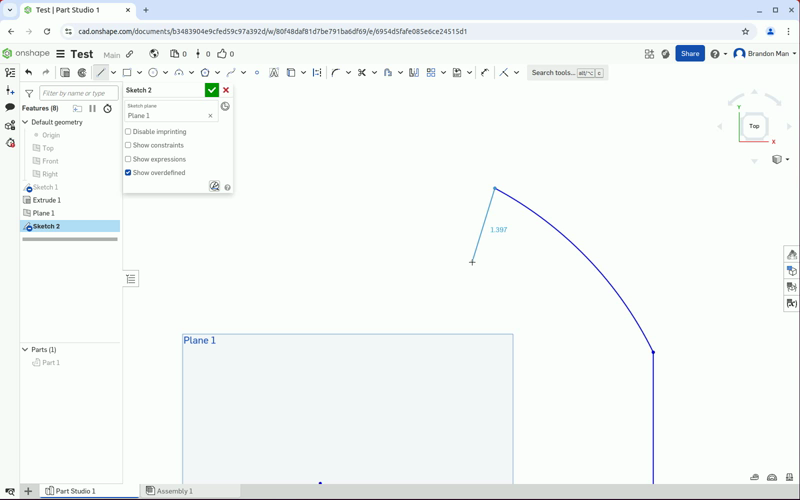
scroll(-6)
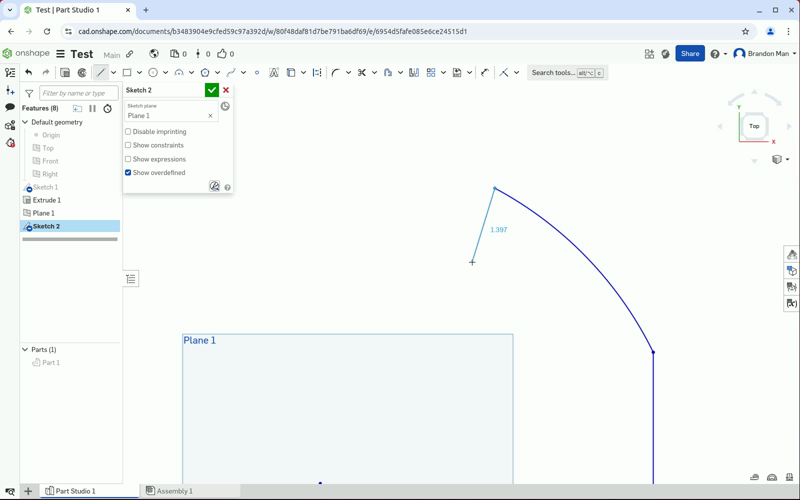
scroll(-6)
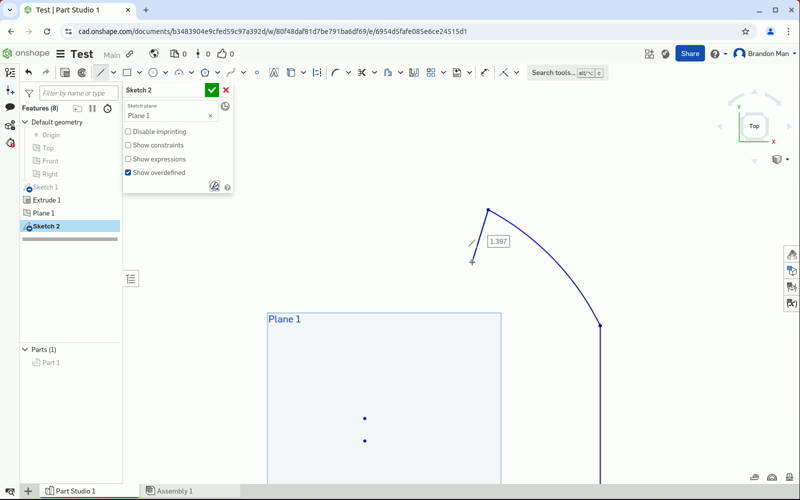
scroll(-6)
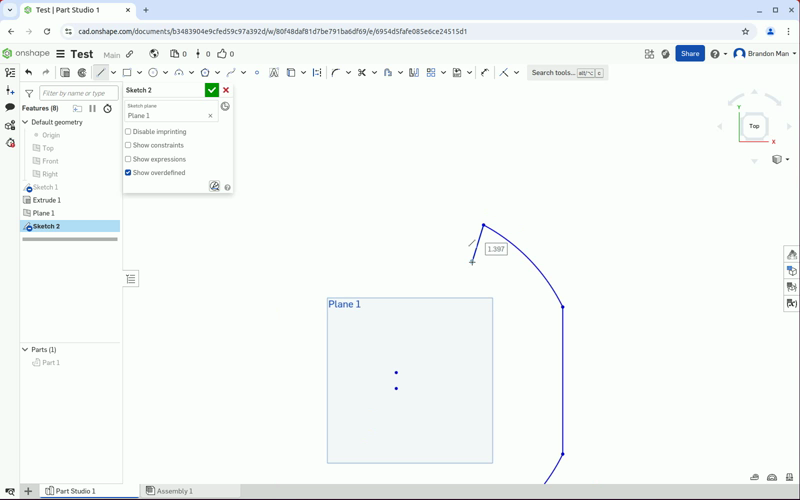
scroll(-6)
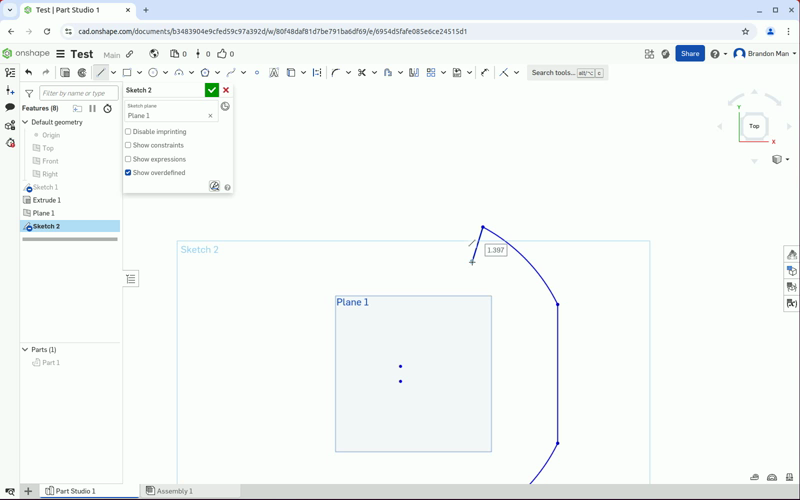
scroll(-6)
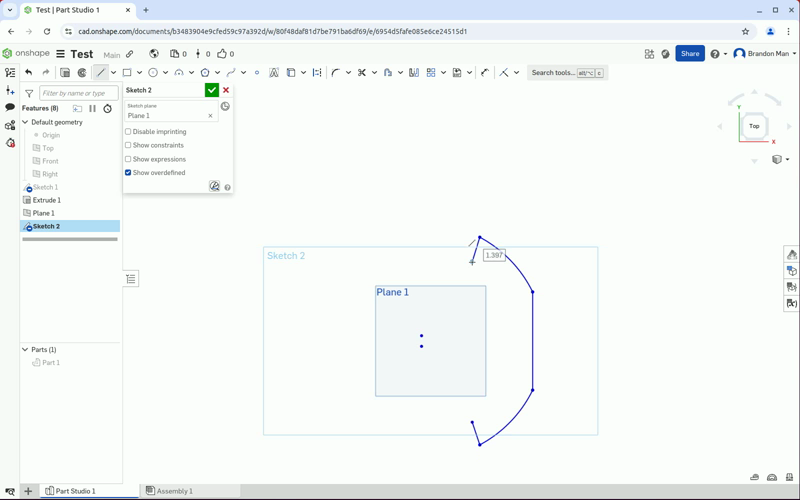
scroll(-6)
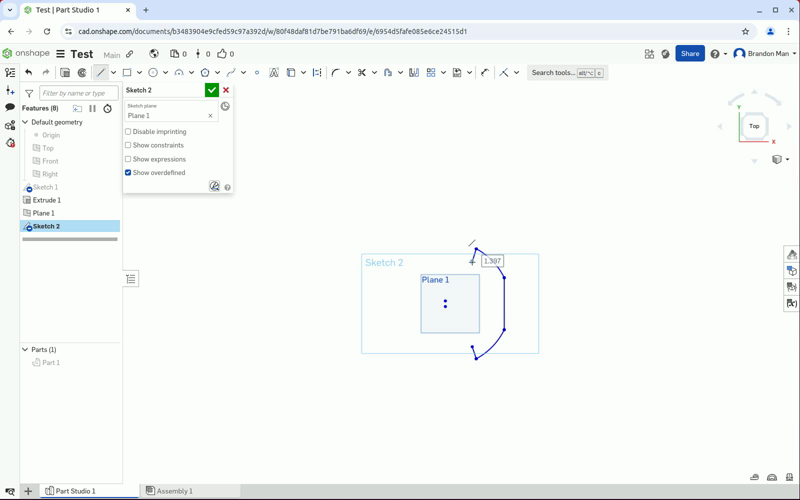
scroll(-6)
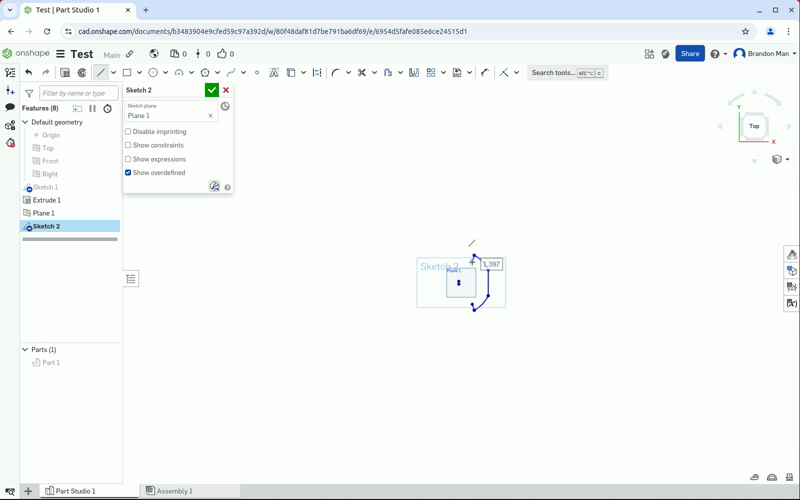
key_up(shift)
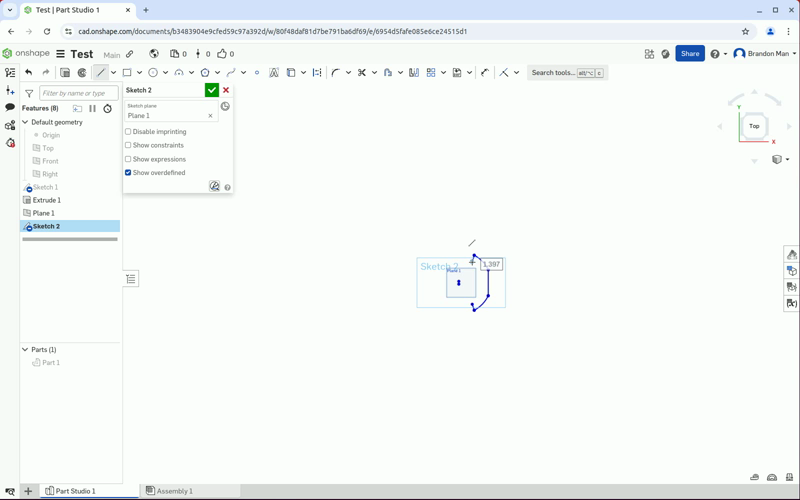
key(esc)
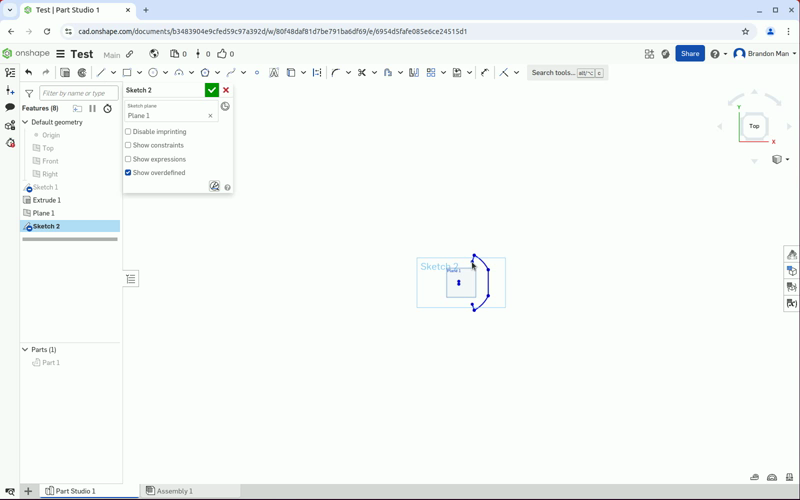
key(a)
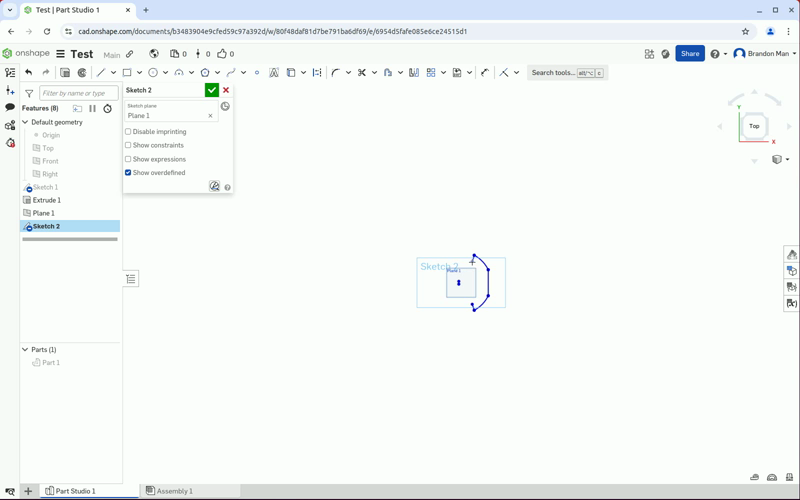
mouse_move(472, 261)
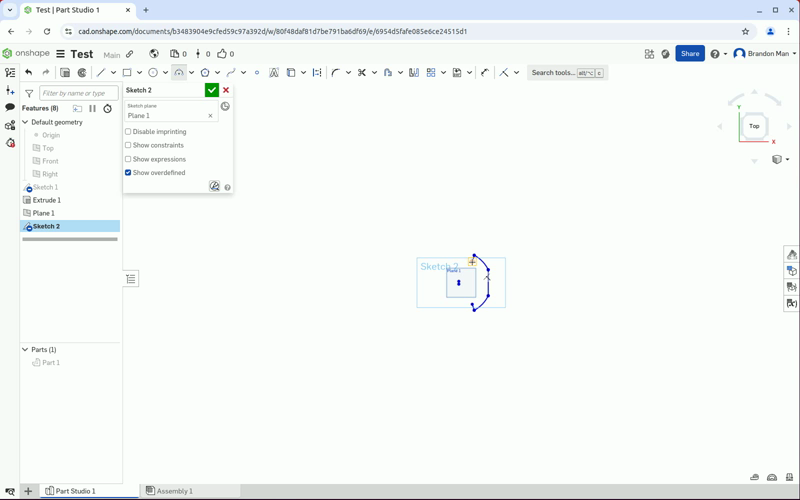
click(472, 261)
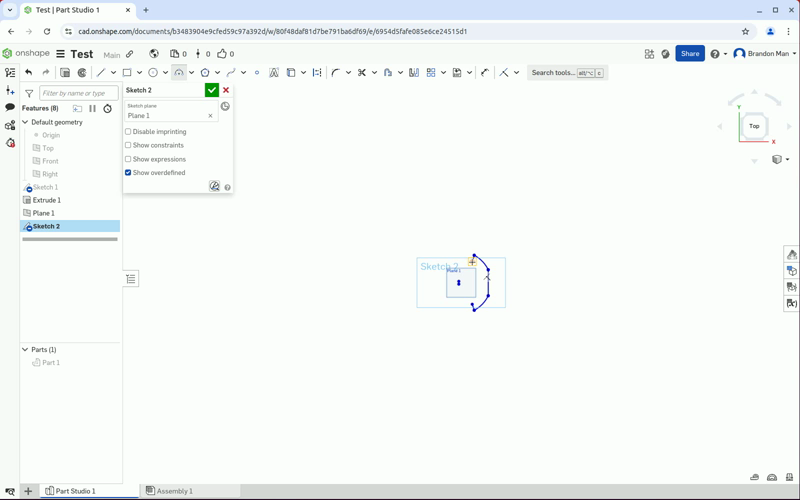
key_down(shift)
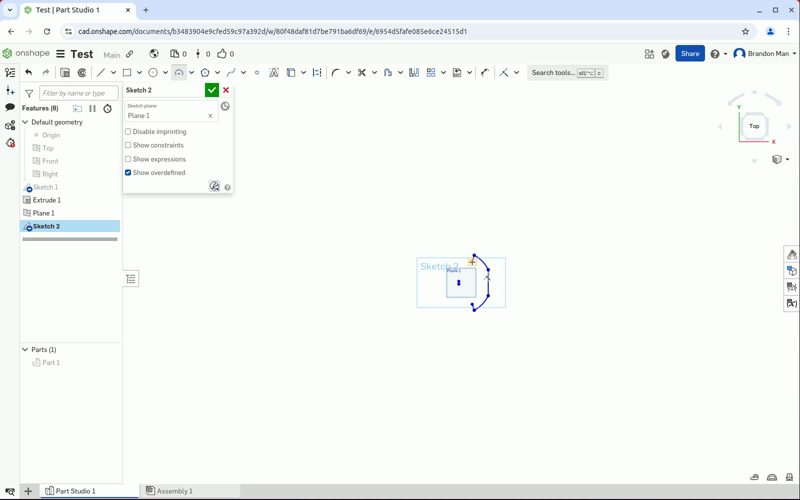
mouse_move(482, 271)
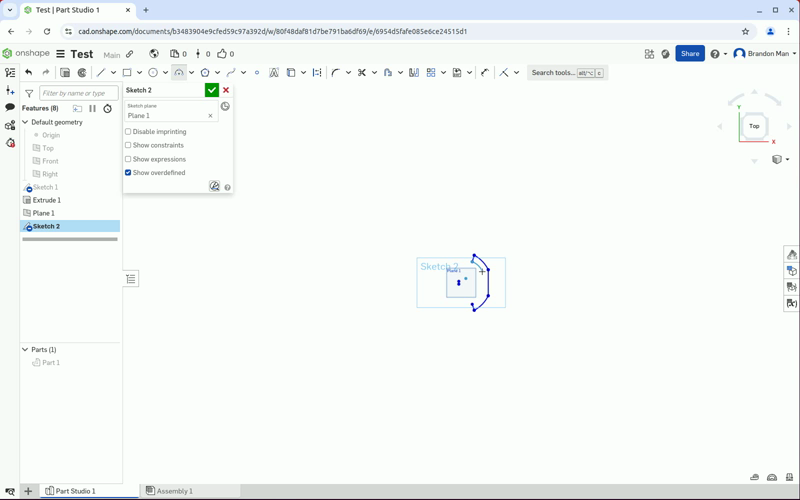
click(482, 271)
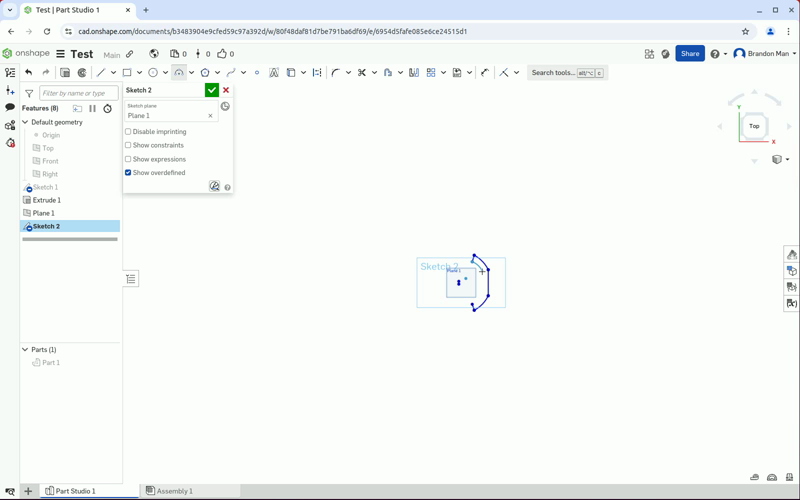
mouse_move(478, 265)
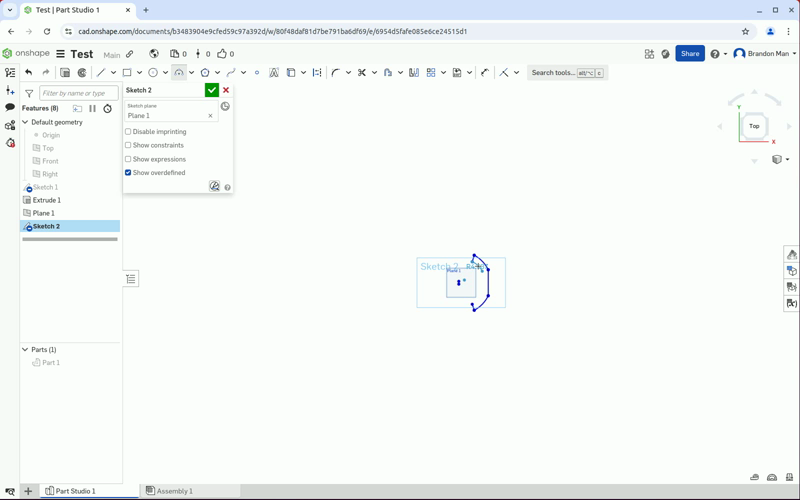
click(478, 265)
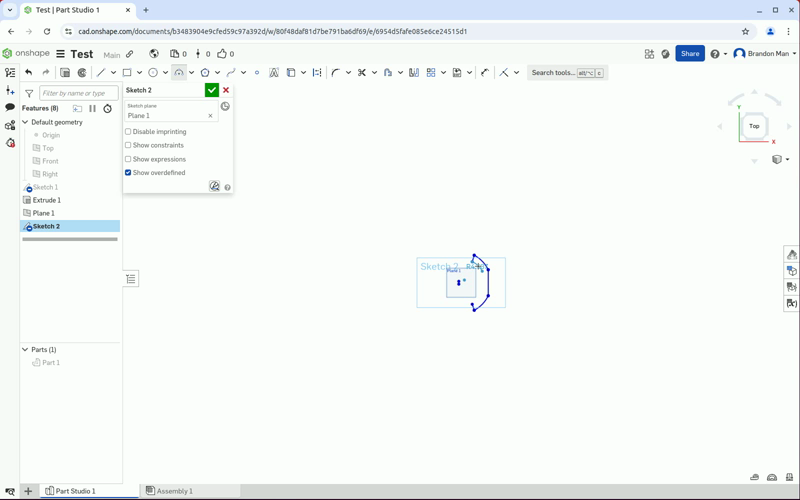
key_up(shift)
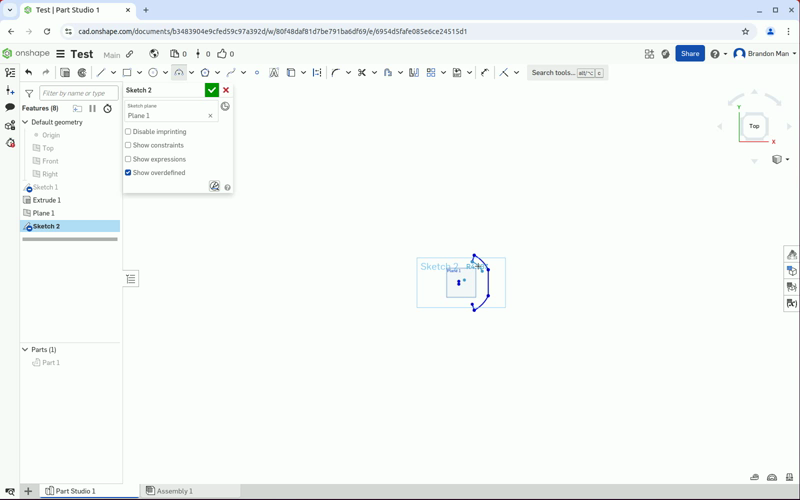
key(esc)
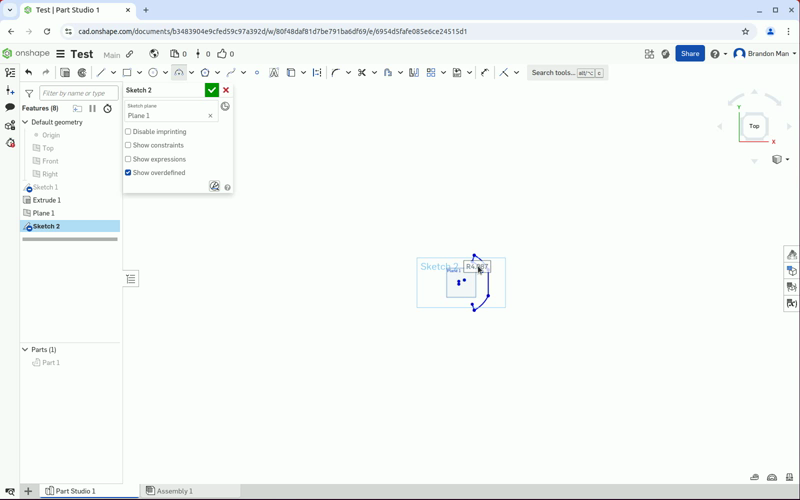
key(l)
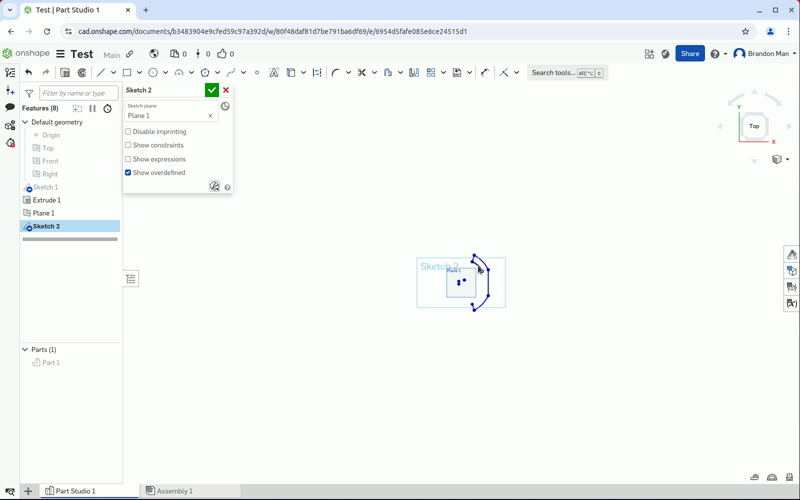
mouse_move(482, 271)
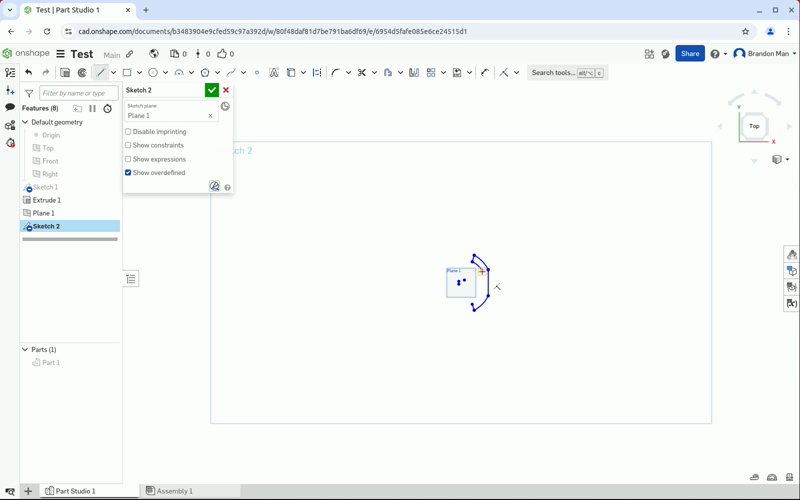
click(482, 271)
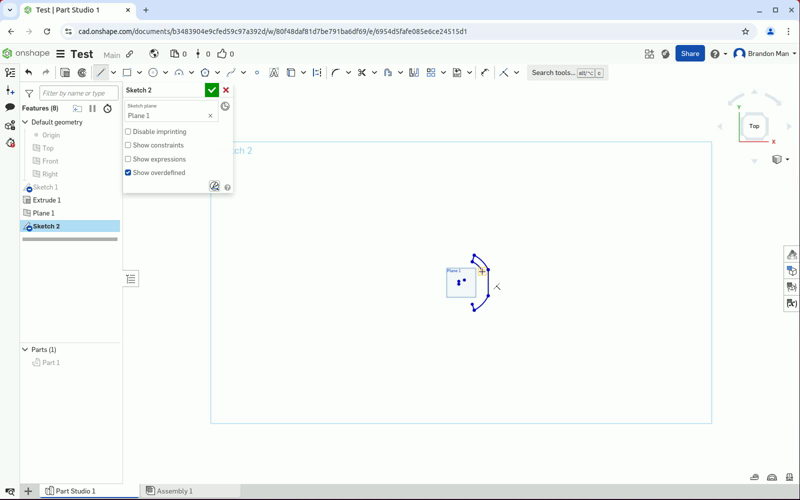
key_down(shift)
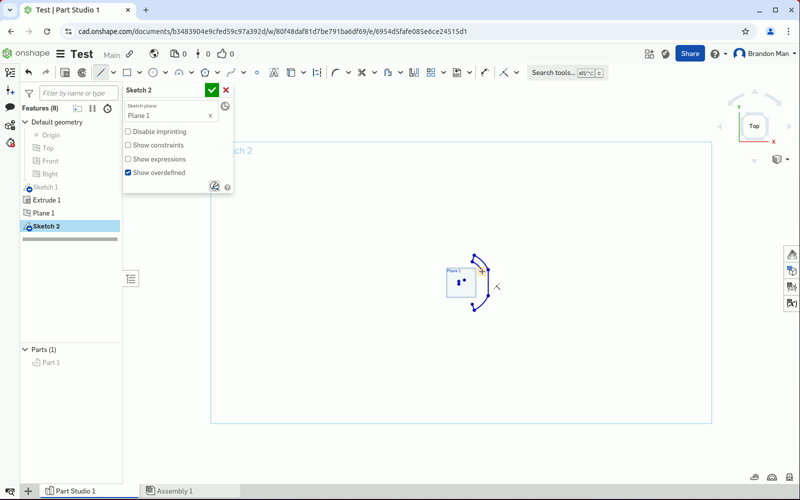
mouse_move(512, 271)
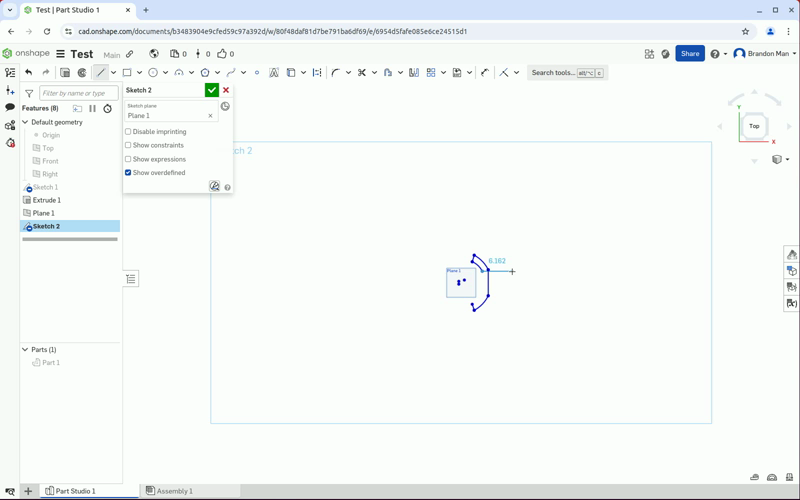
mouse_move(482, 294)
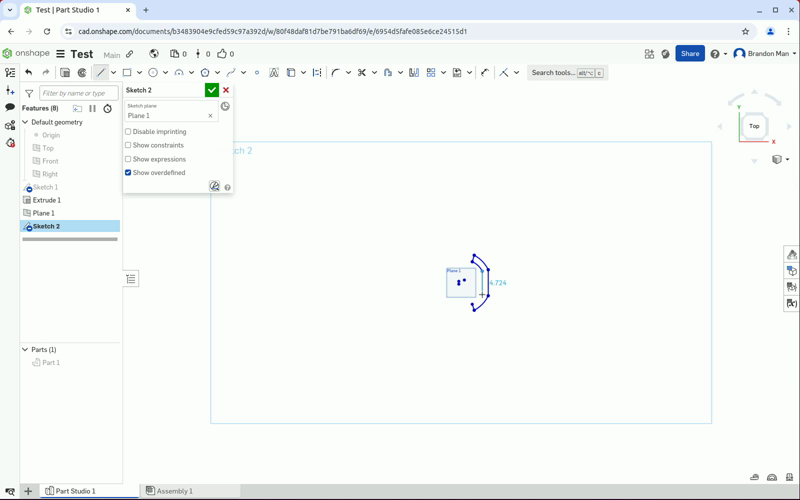
click(482, 294)
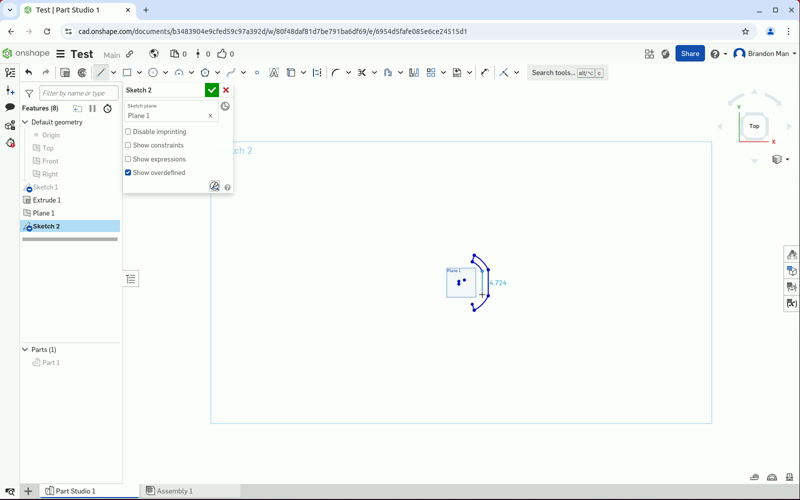
key_up(shift)
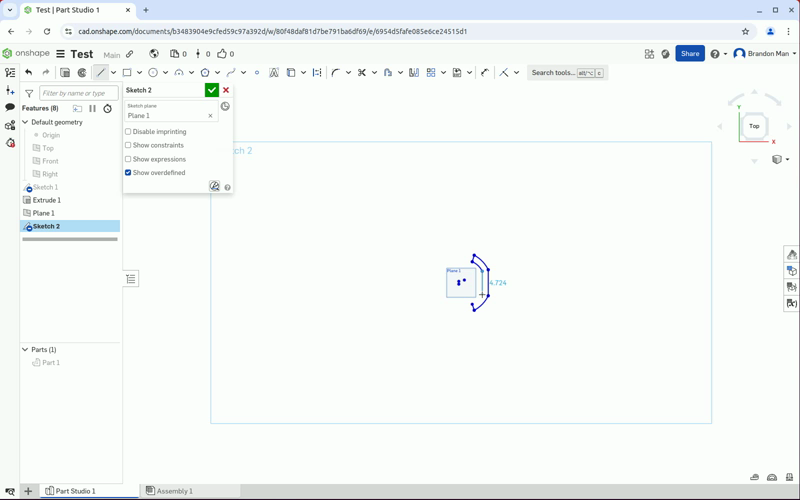
key(esc)
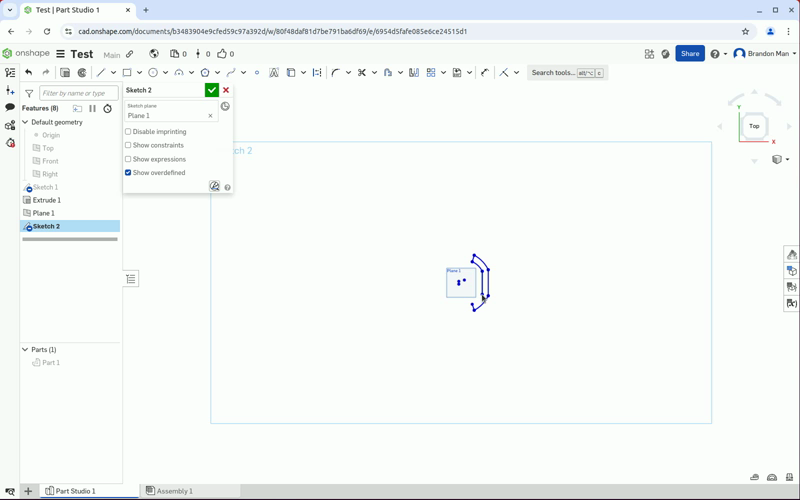
key(a)
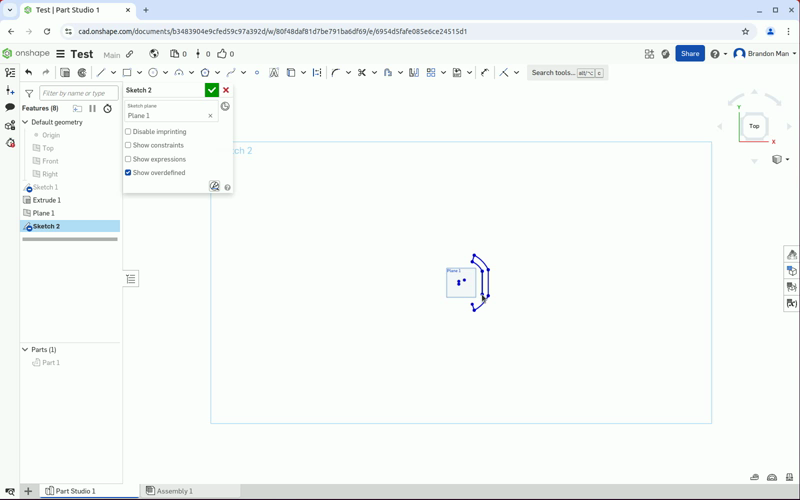
mouse_move(482, 294)
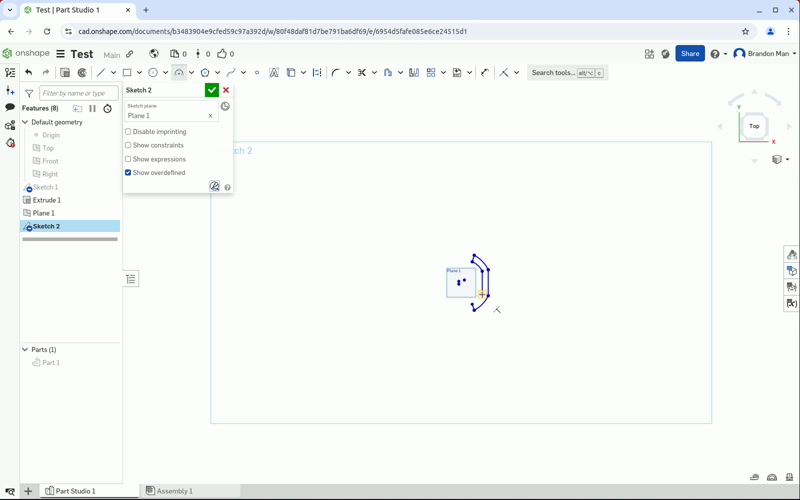
click(482, 294)
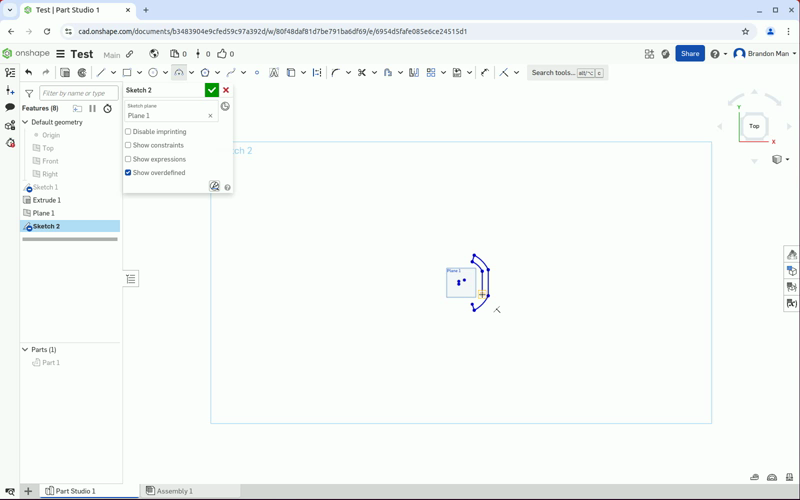
mouse_move(472, 304)
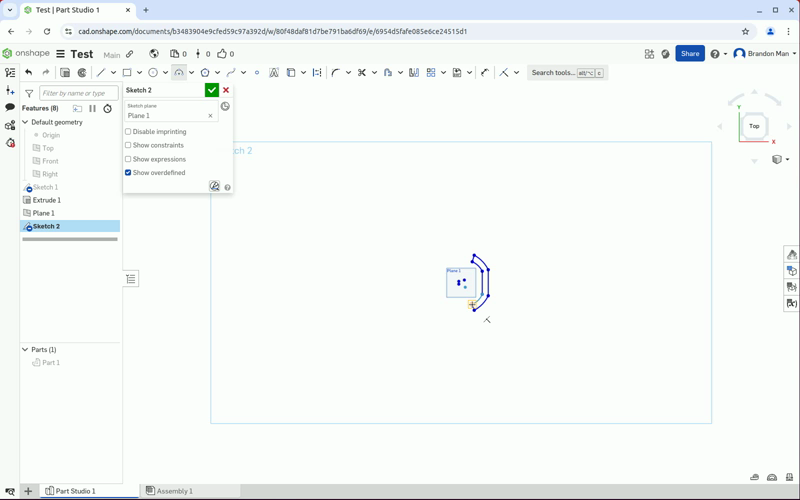
click(472, 304)
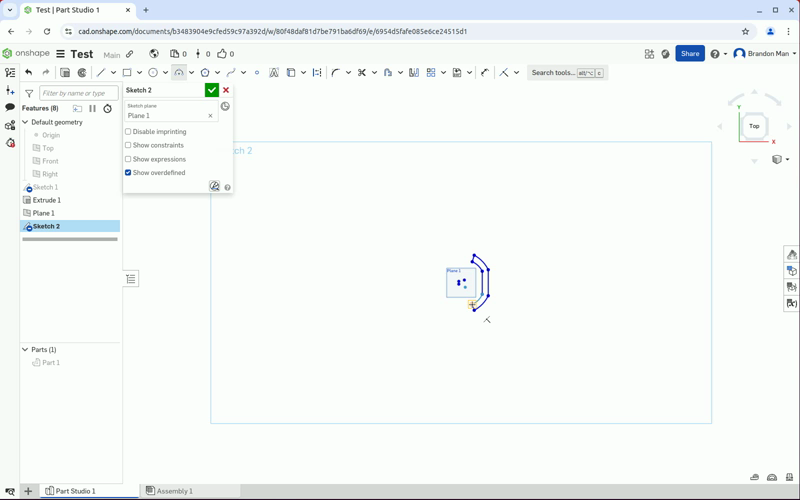
key_down(shift)
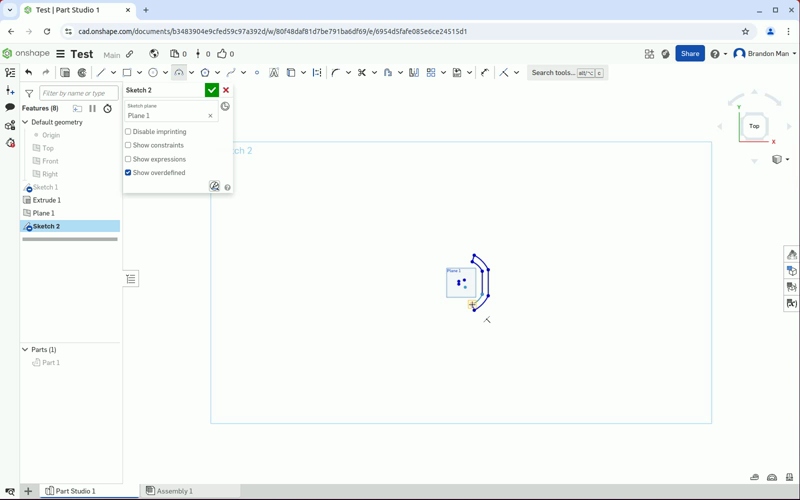
mouse_move(478, 300)
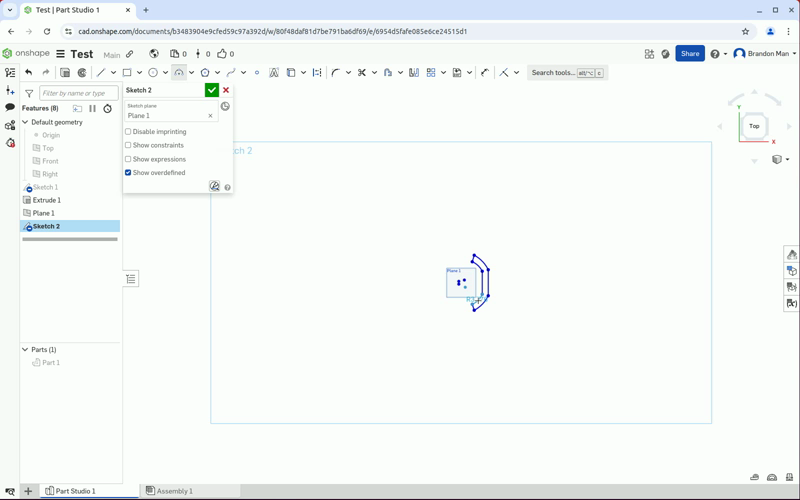
click(478, 300)
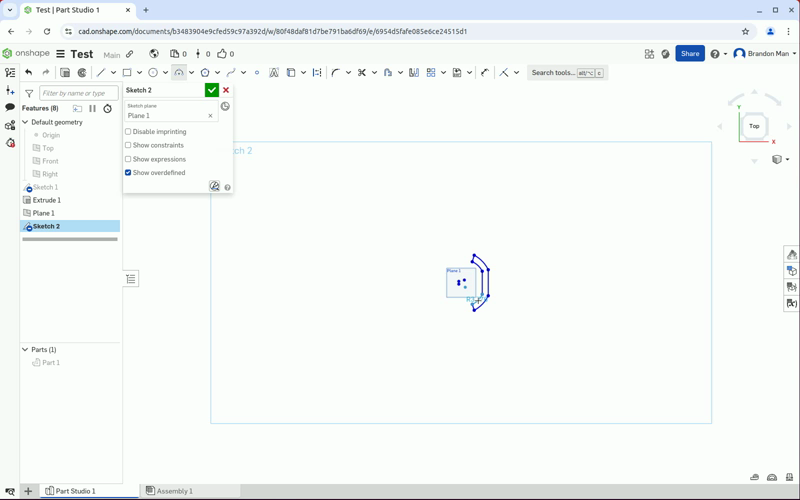
key_up(shift)
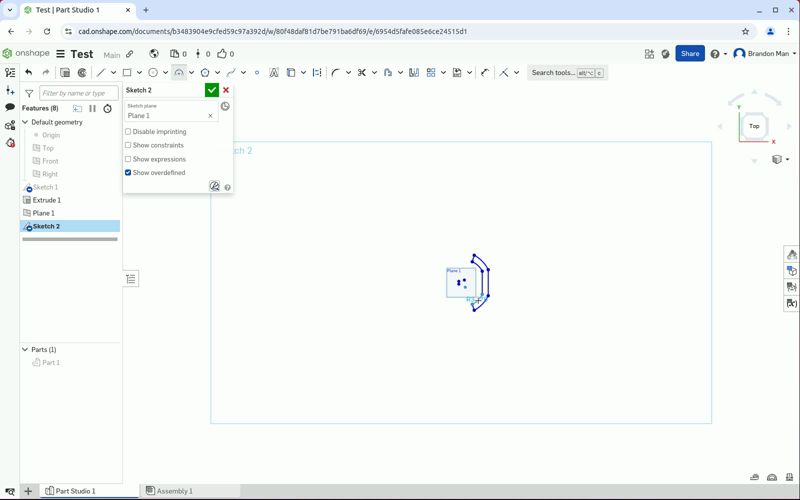
key(esc)
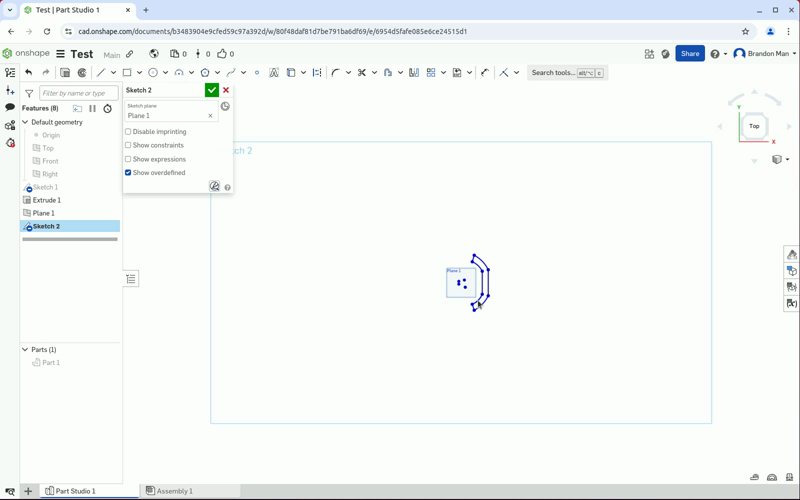
mouse_move(475, 308)
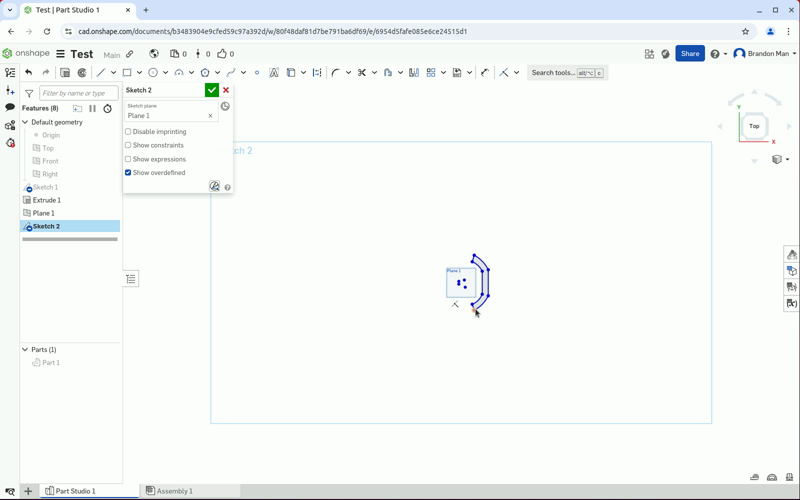
scroll(6)
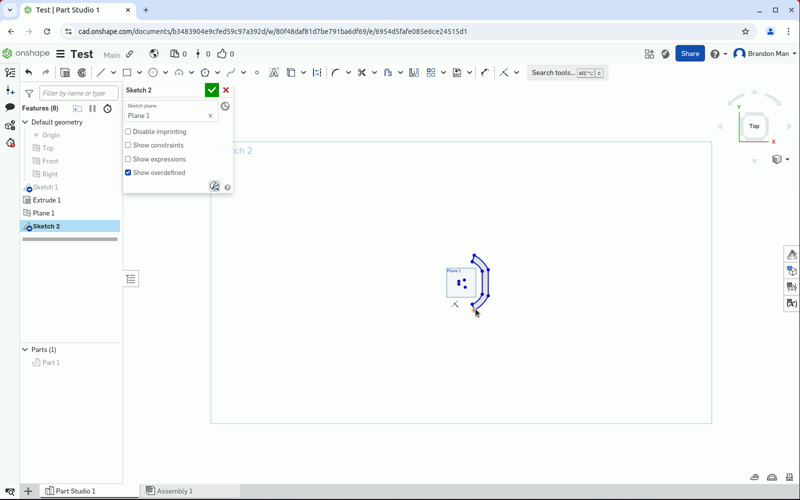
scroll(6)
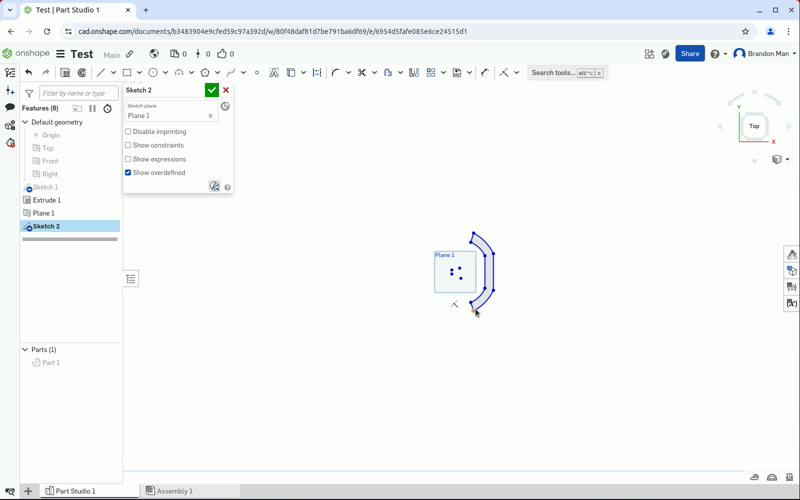
scroll(6)
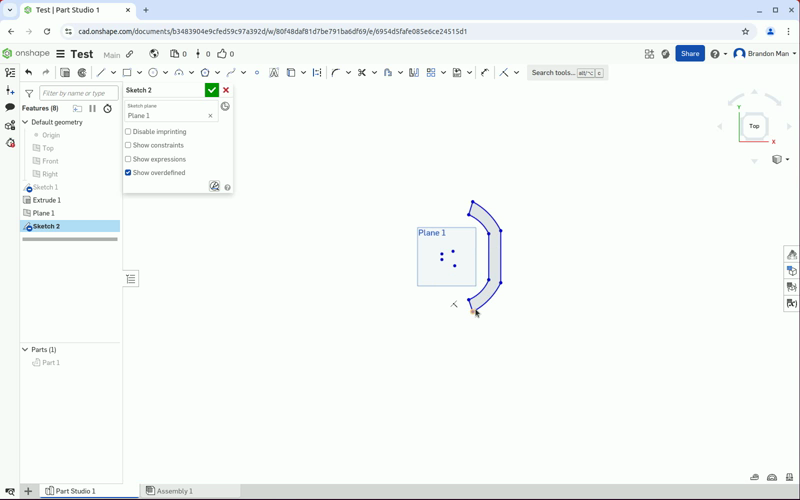
scroll(6)
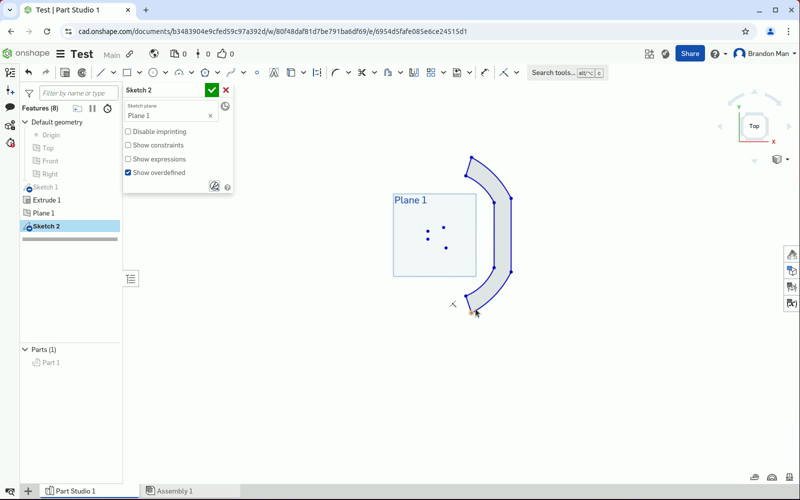
scroll(6)
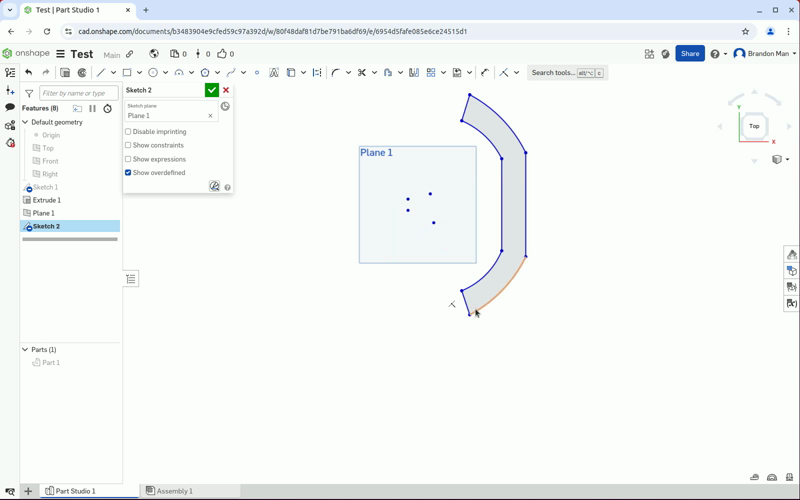
scroll(6)
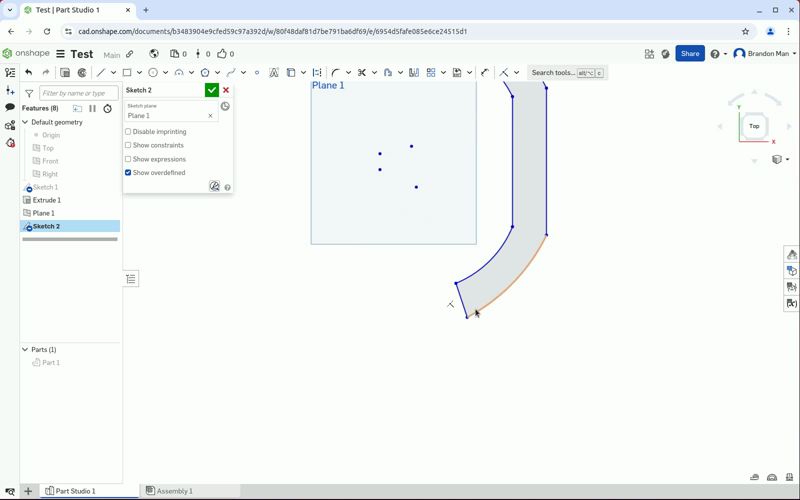
scroll(6)
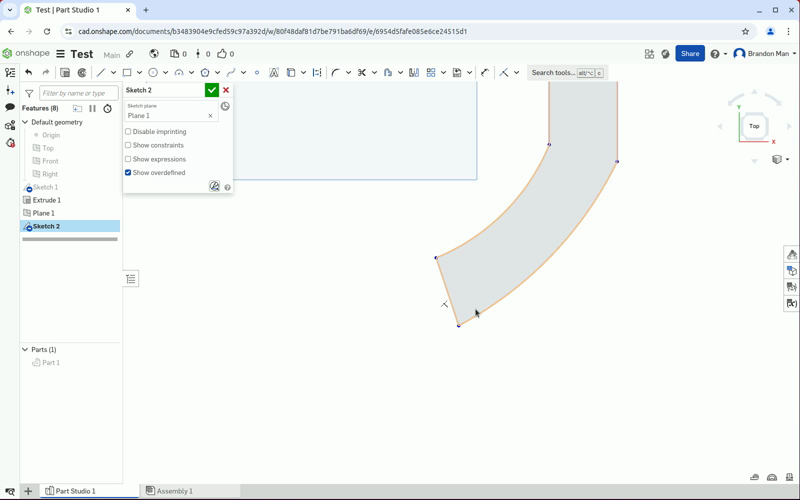
click(475, 308)
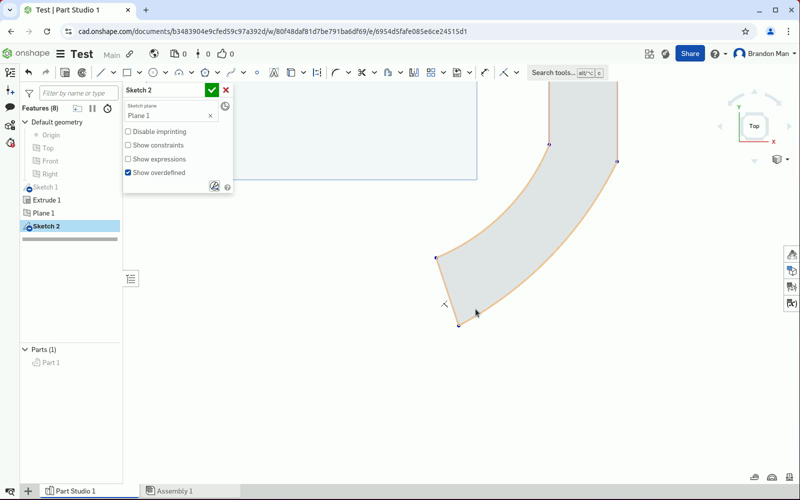
scroll(-6)
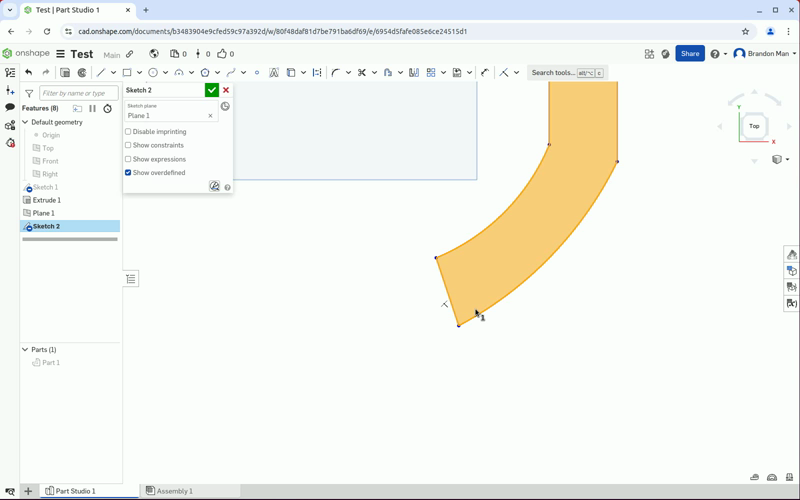
scroll(-6)
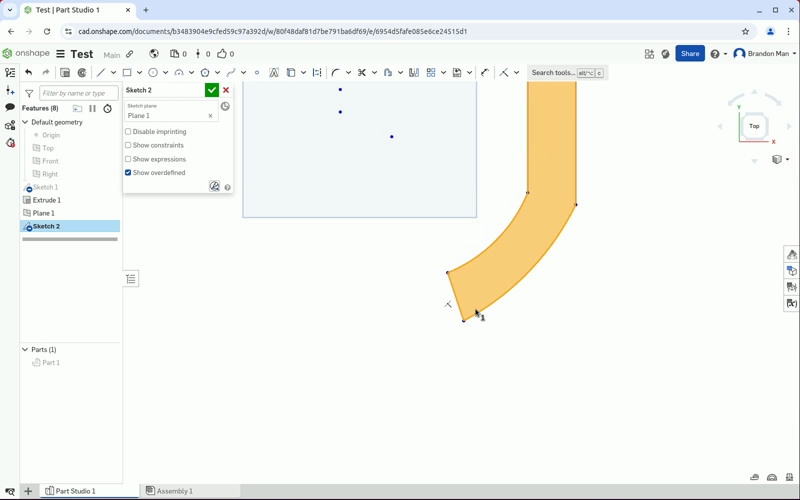
scroll(-6)
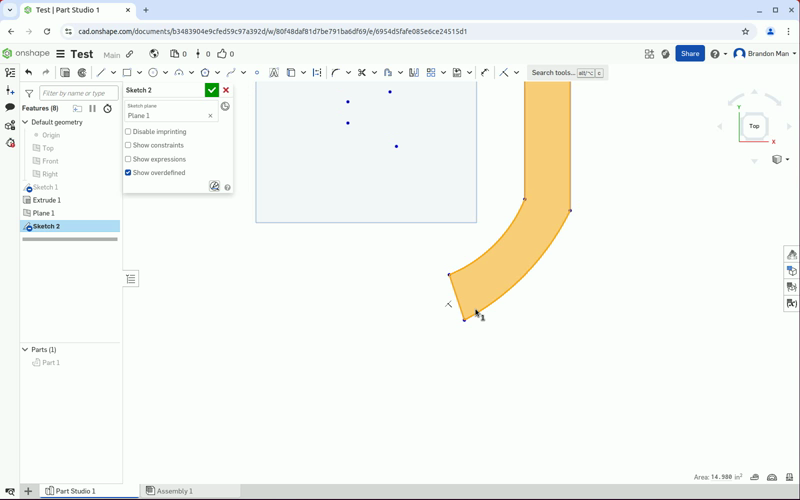
scroll(-6)
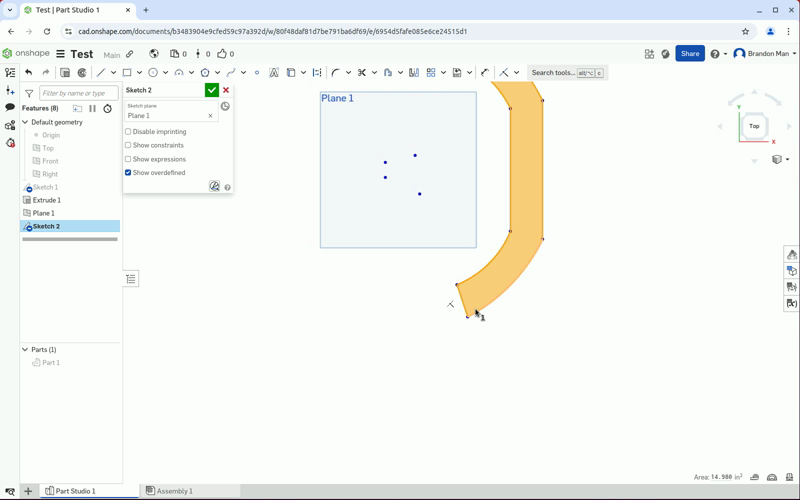
scroll(-6)
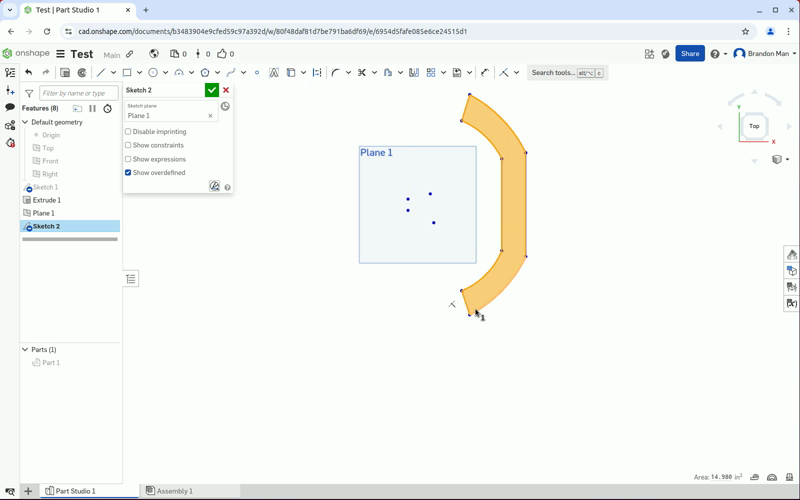
scroll(-6)
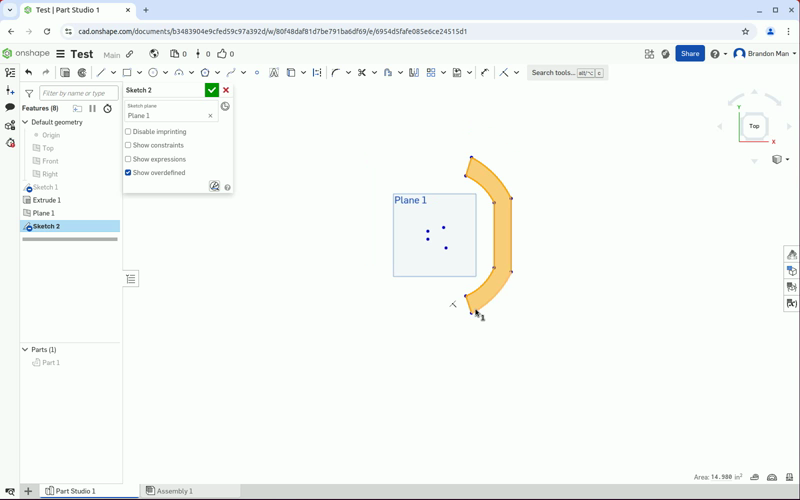
scroll(-6)
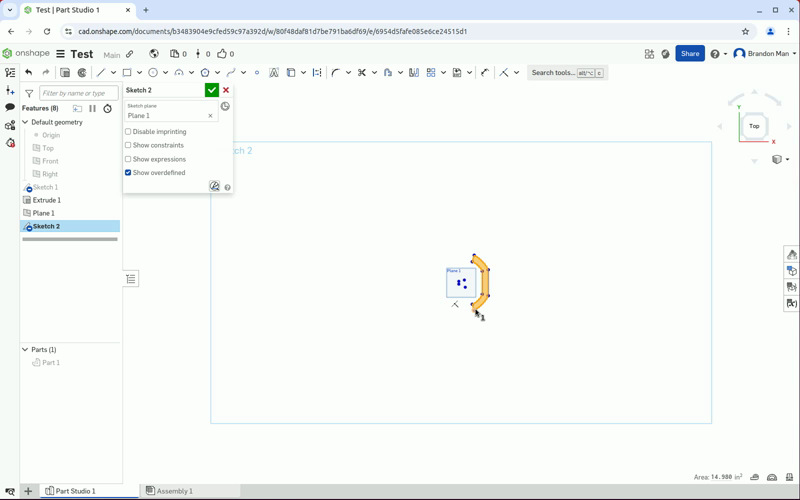
mouse_move(73, 352)
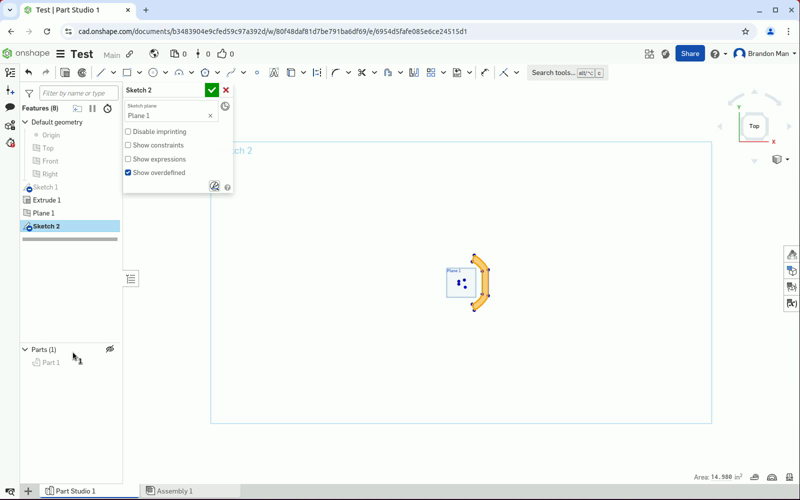
key(shift+y)
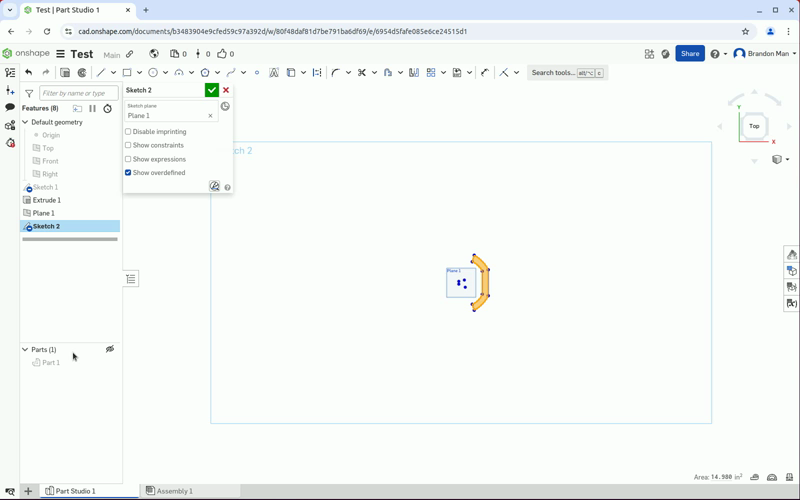
key(shift+e)
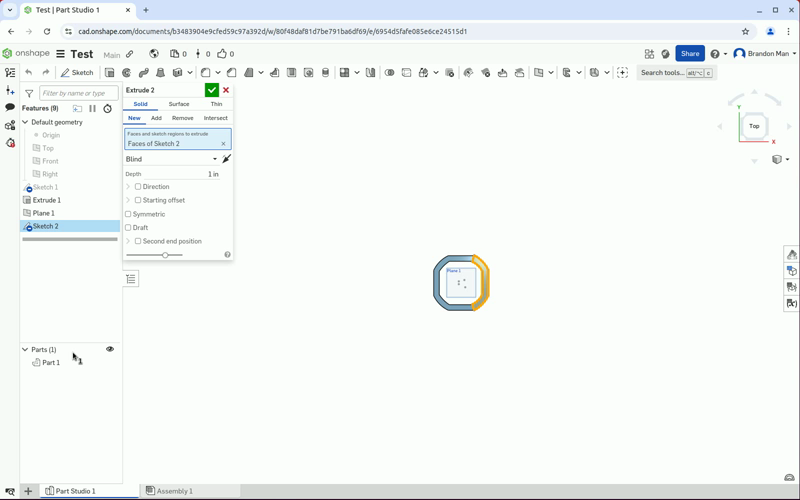
mouse_move(143, 106)
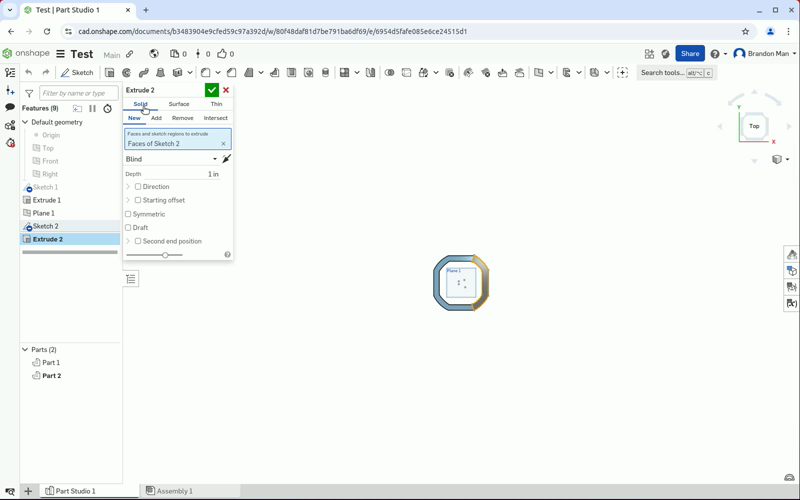
click(143, 106)
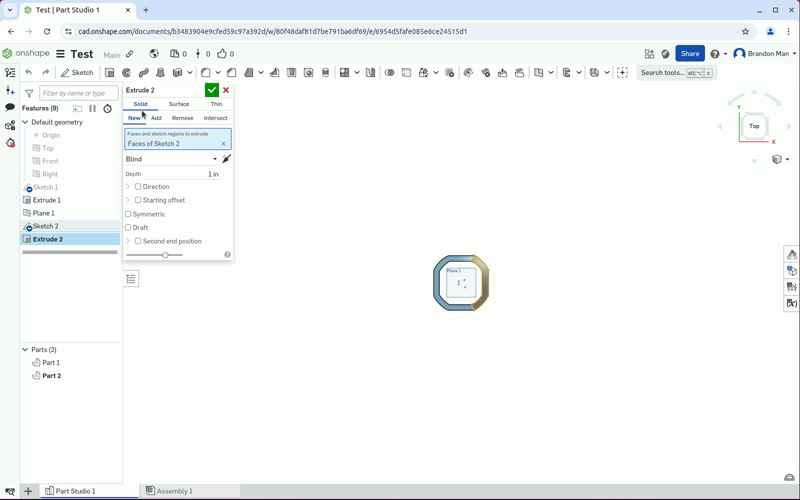
mouse_move(137, 120)
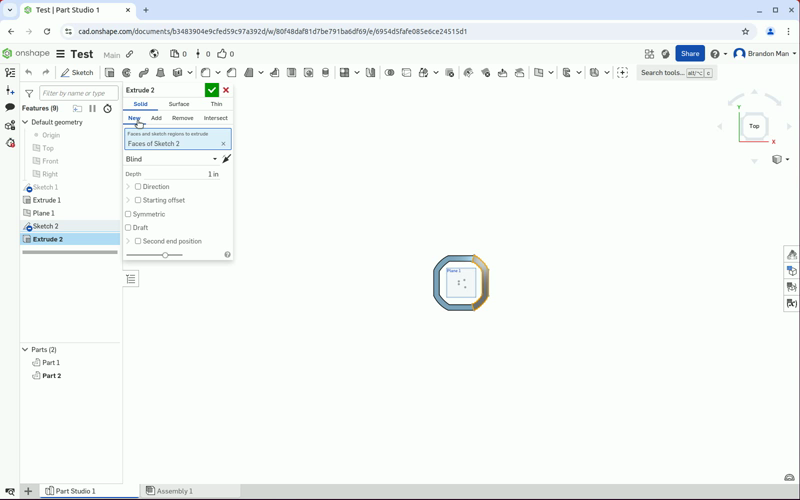
click(137, 120)
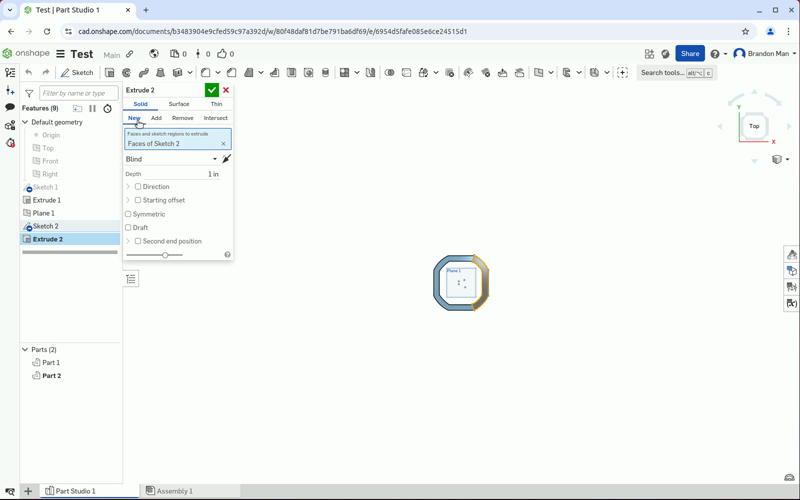
key(tab, 4)
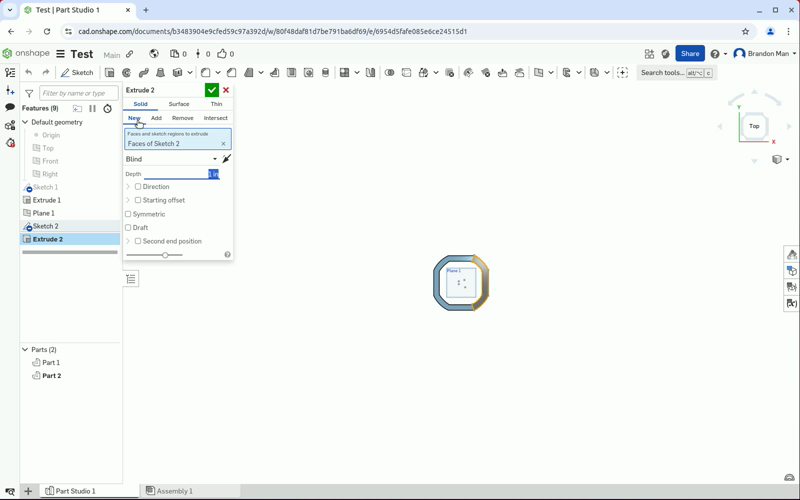
text(20.22)
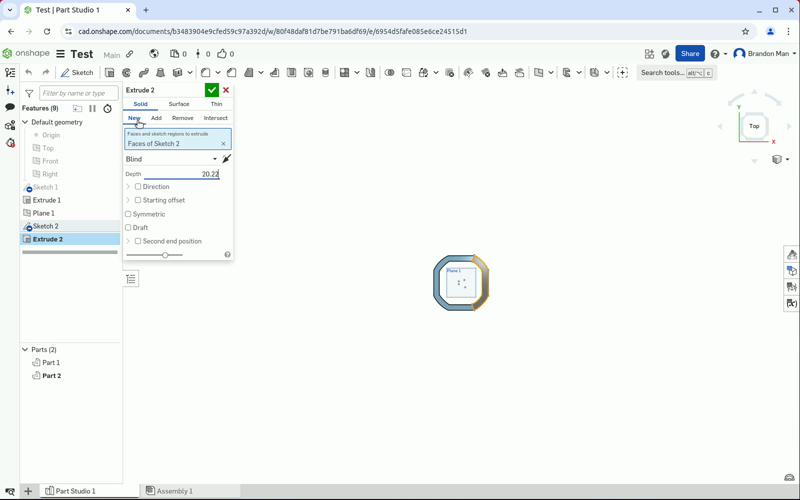
key(enter)
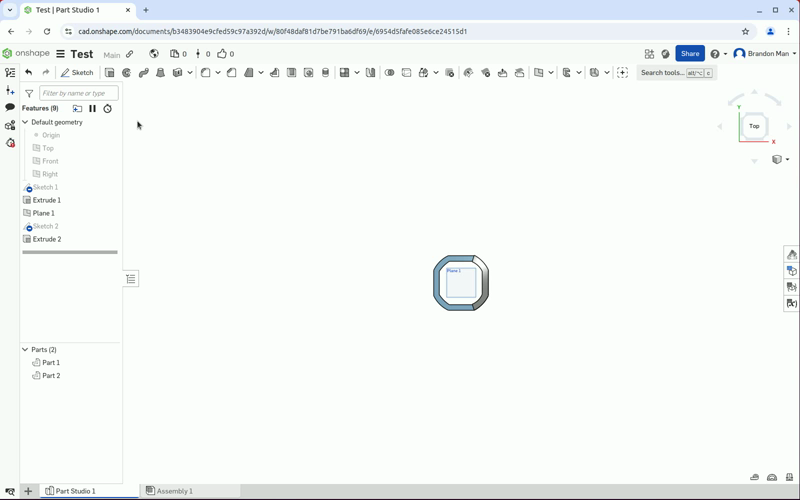
key(shift+h)
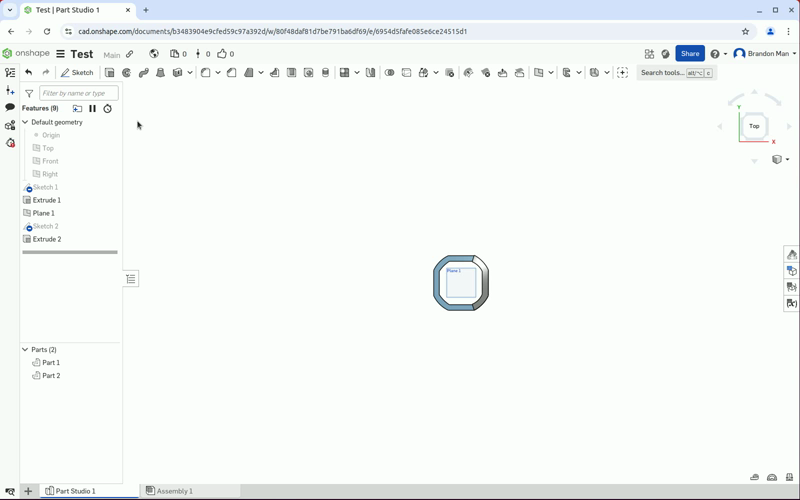
key(shift+h)
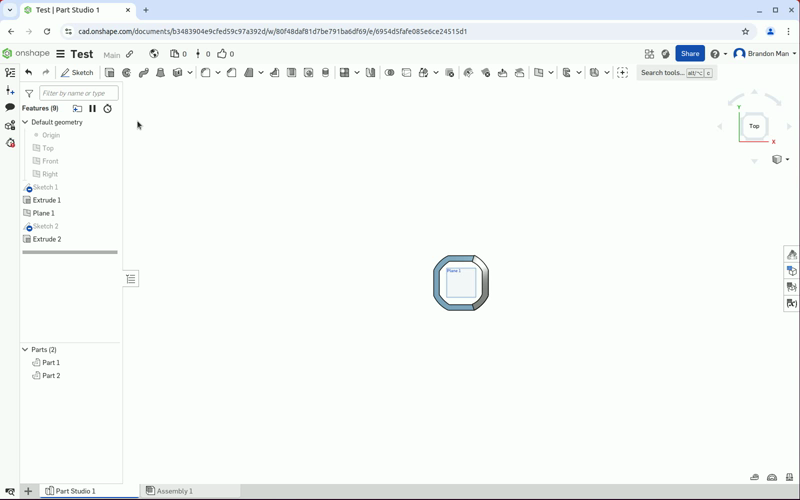
mouse_move(73, 189)
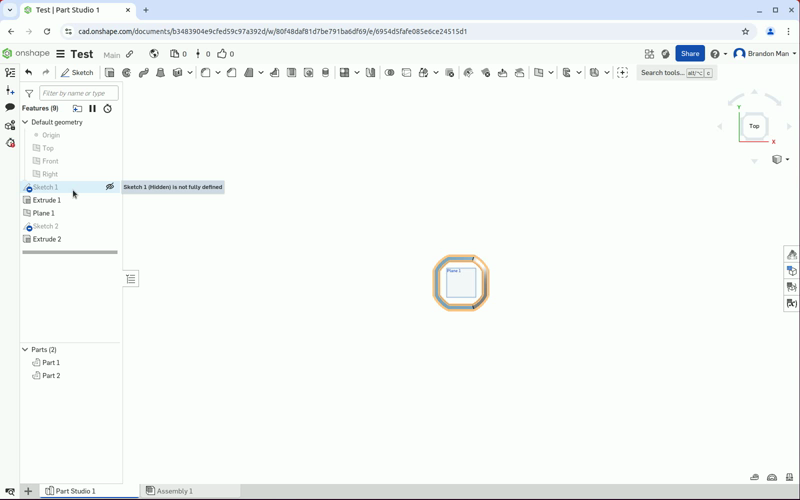
click(73, 189)
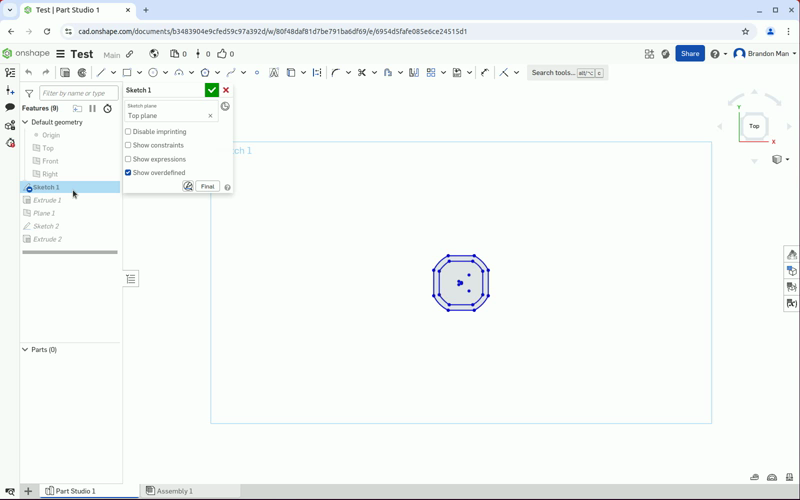
mouse_move(229, 92)
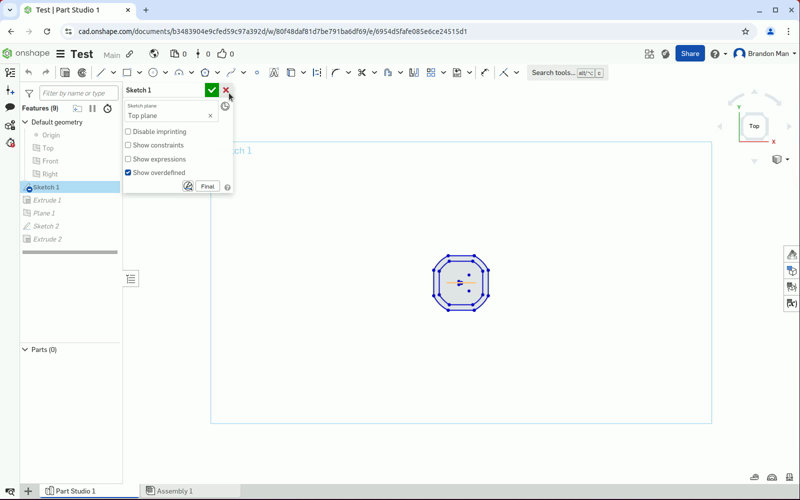
click(229, 92)
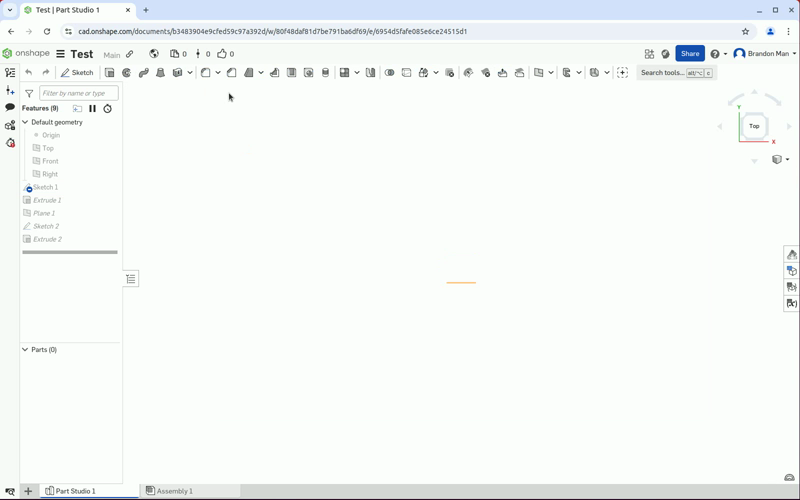
key(shift+s)
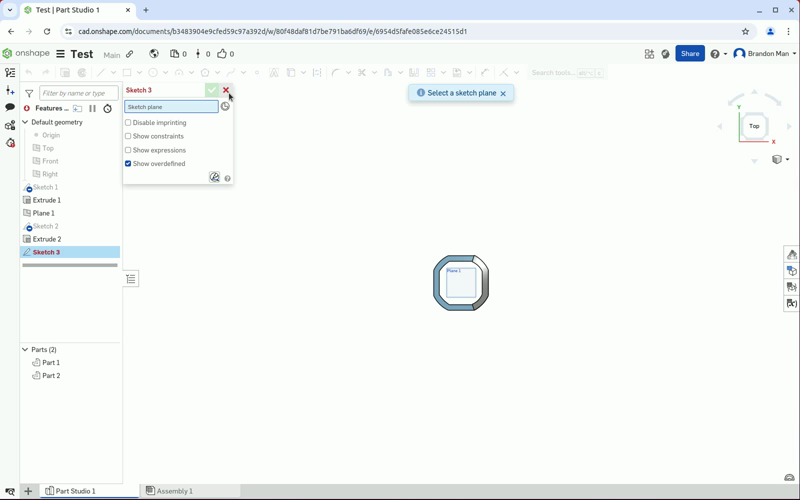
mouse_move(73, 215)
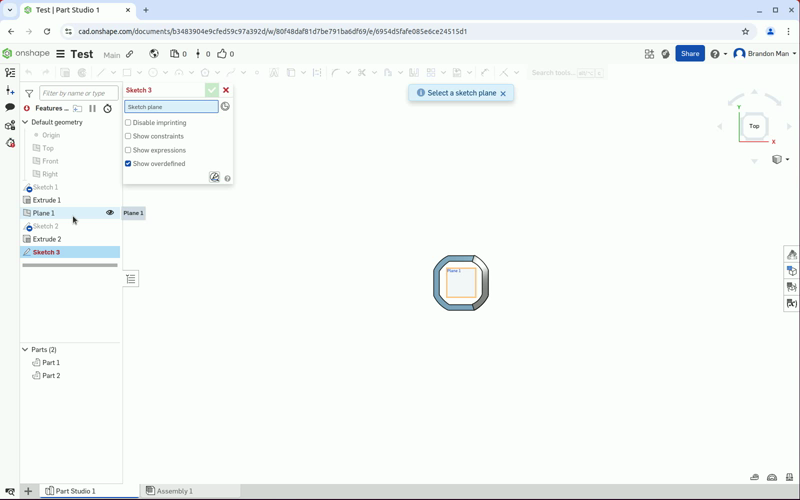
click(73, 215)
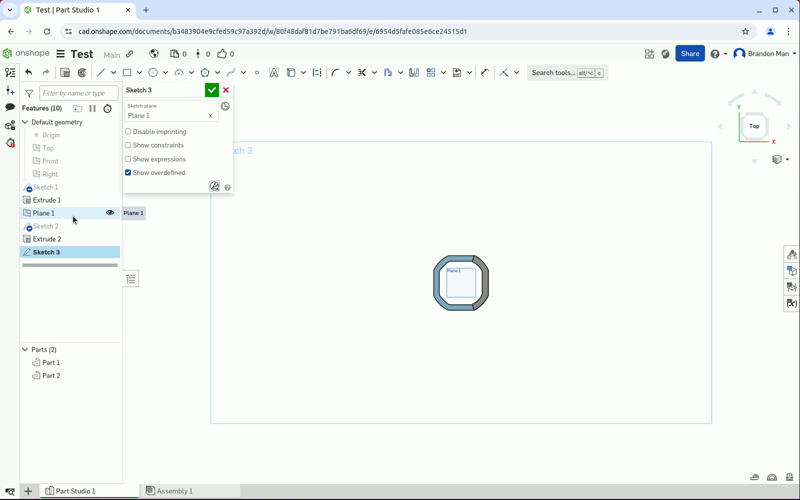
mouse_move(73, 352)
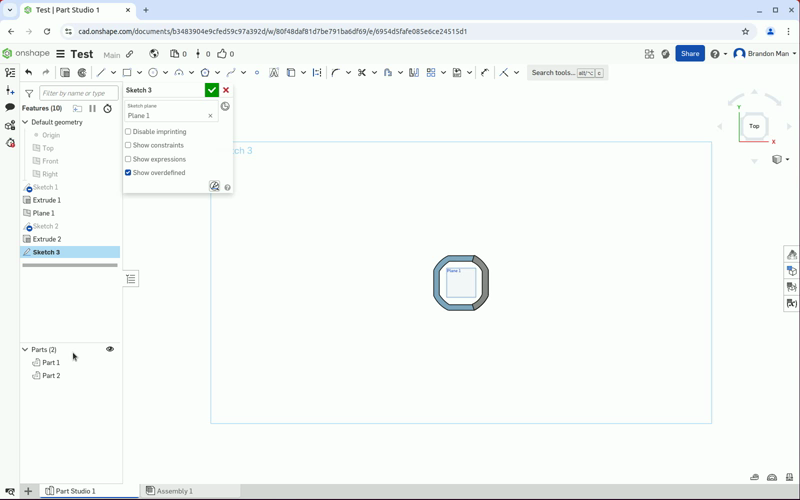
key(y)
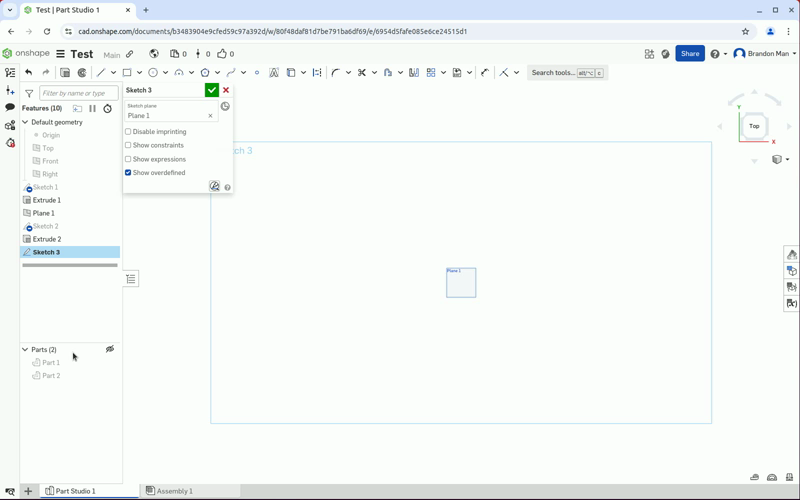
key(a)
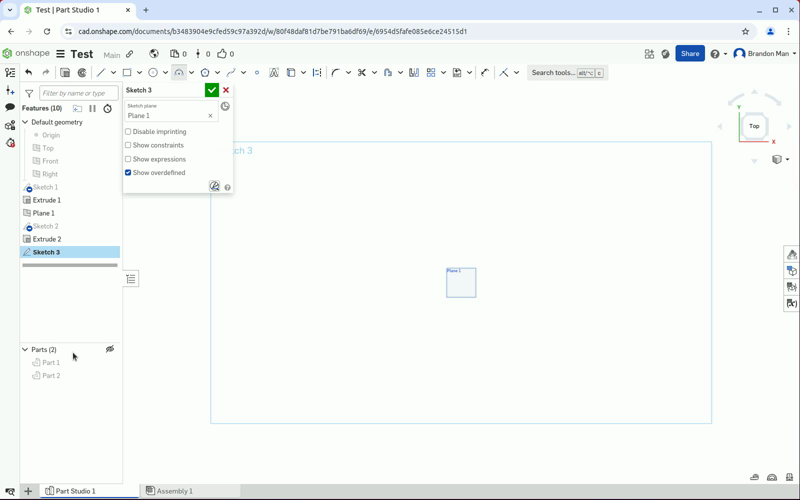
key_down(shift)
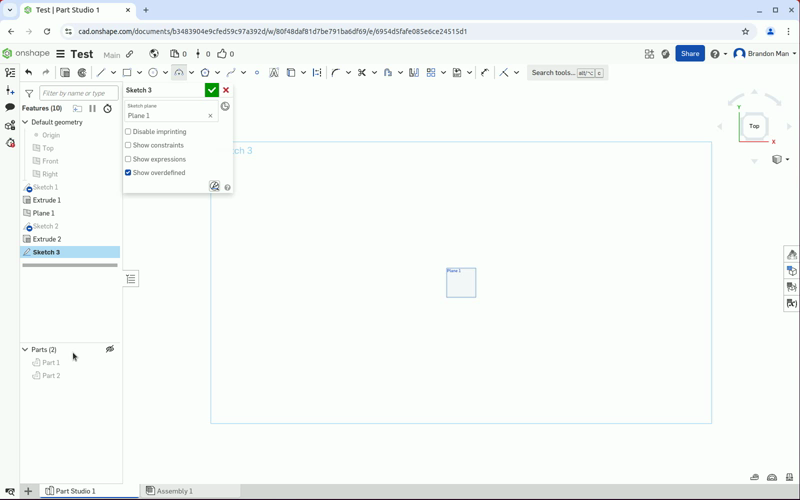
mouse_move(433, 295)
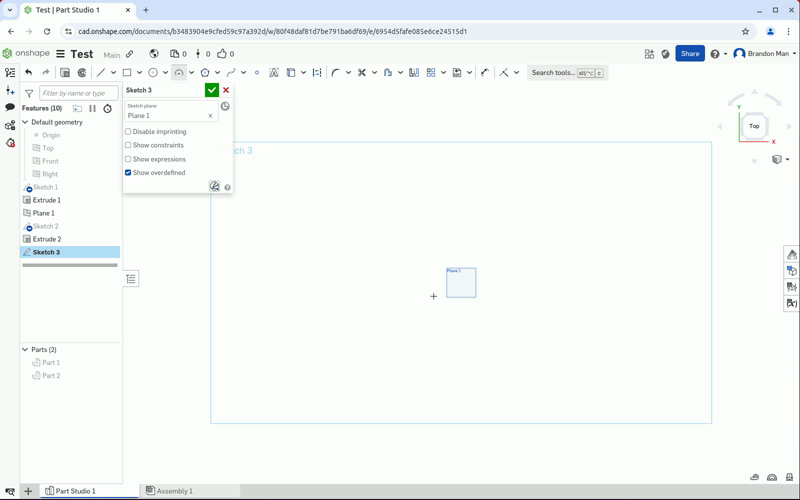
click(433, 295)
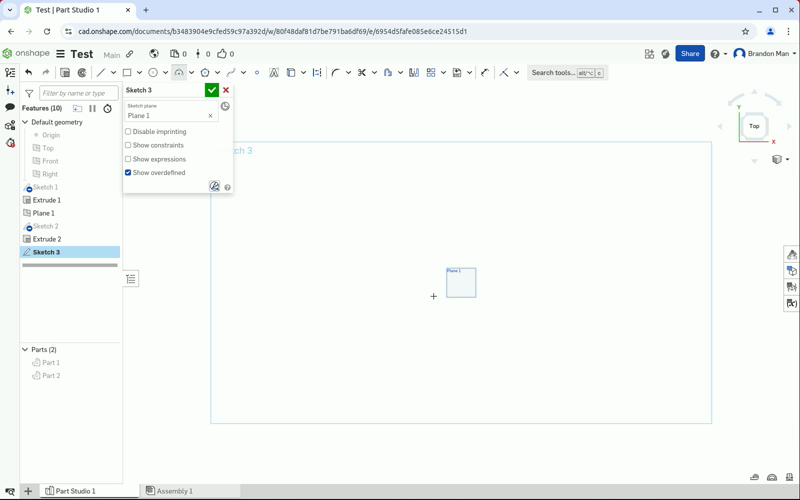
key_up(shift)
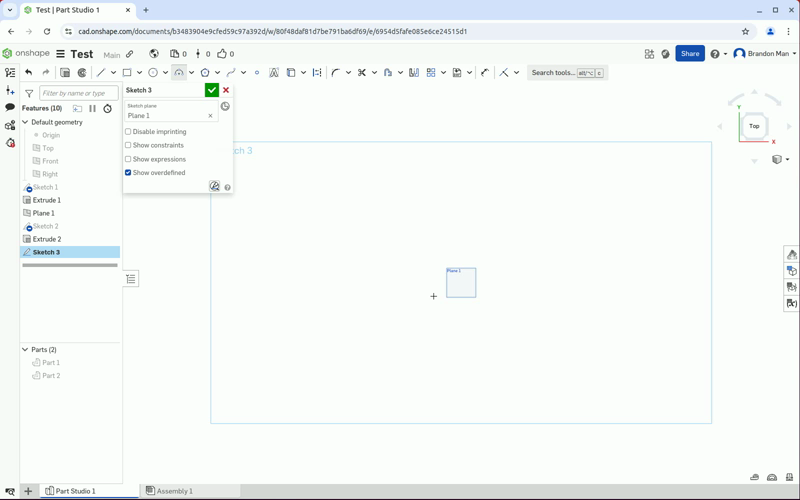
key_down(shift)
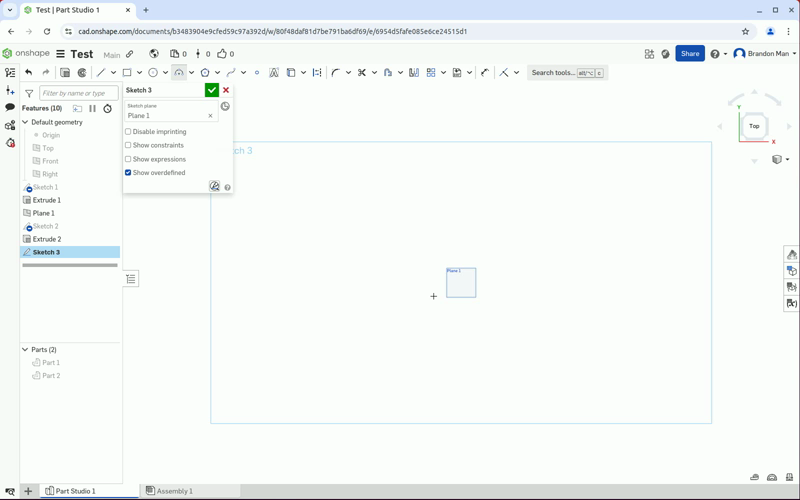
mouse_move(448, 310)
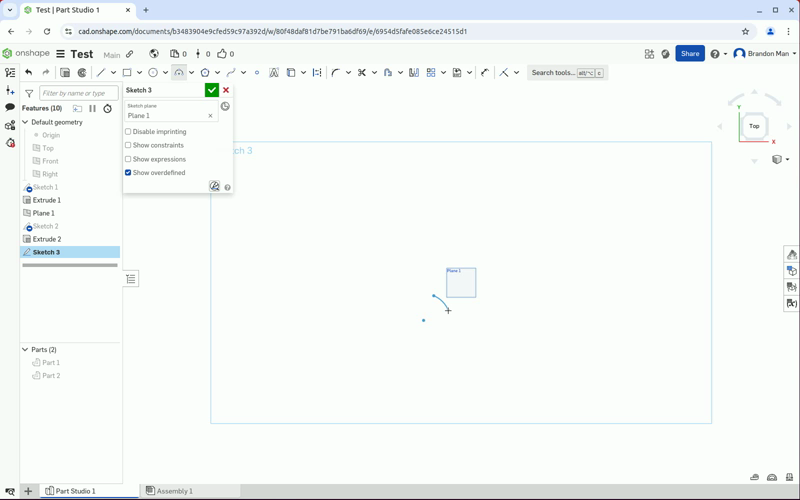
click(448, 310)
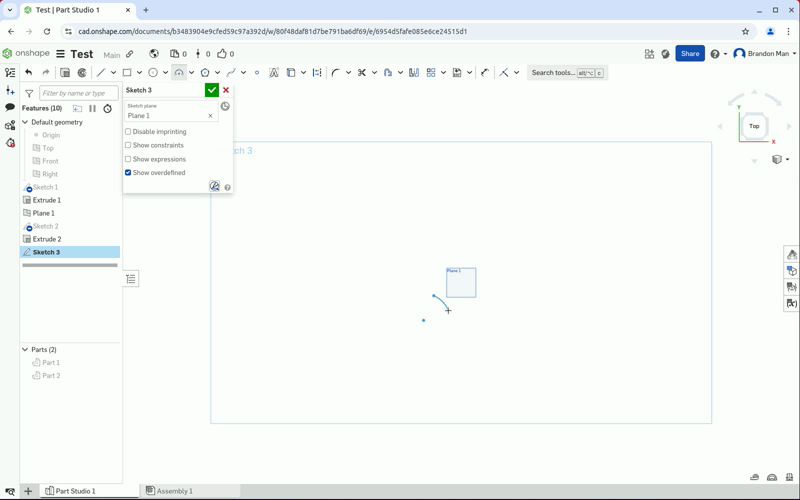
mouse_move(439, 304)
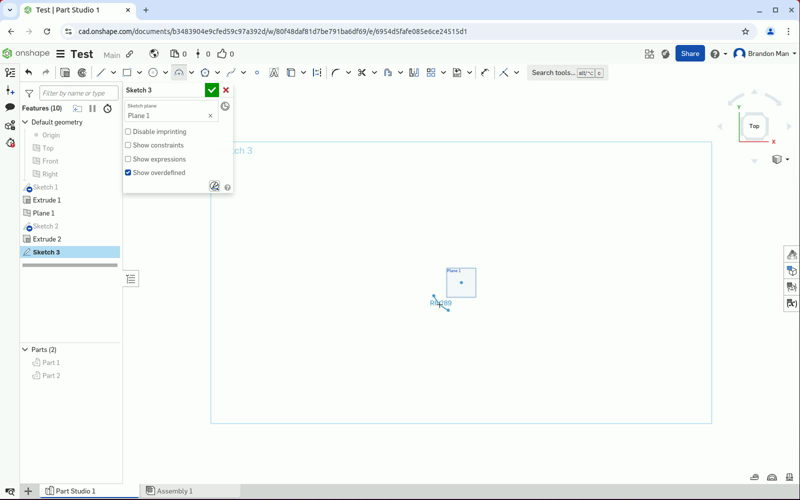
click(439, 304)
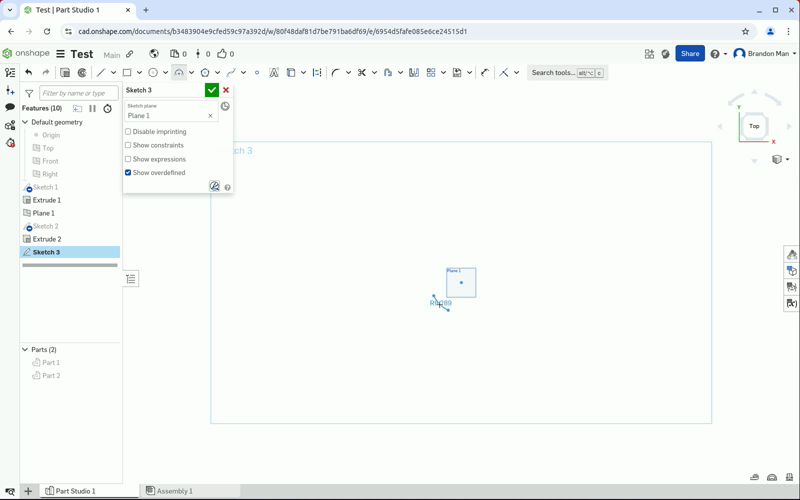
key_up(shift)
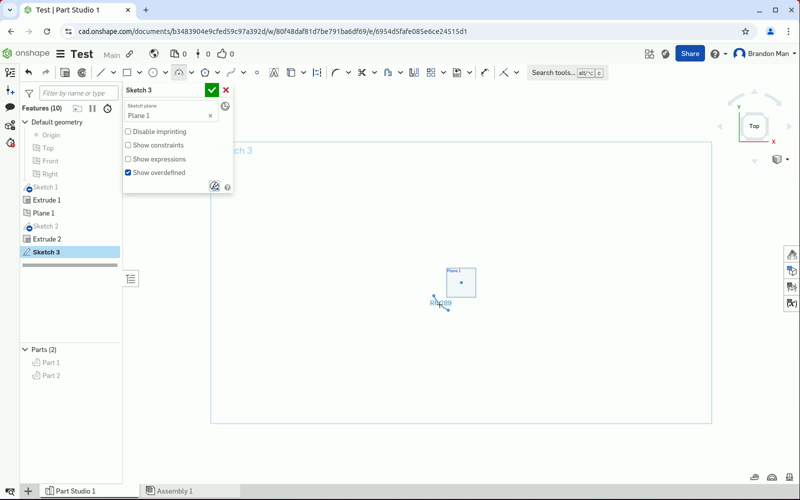
key(esc)
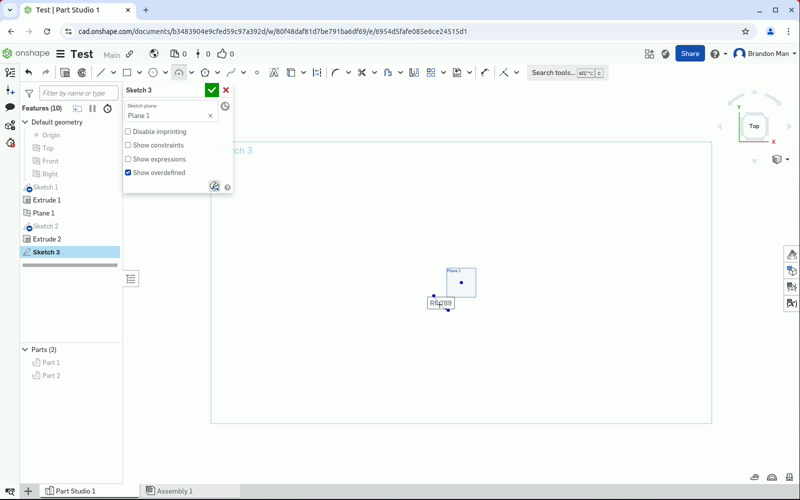
key(l)
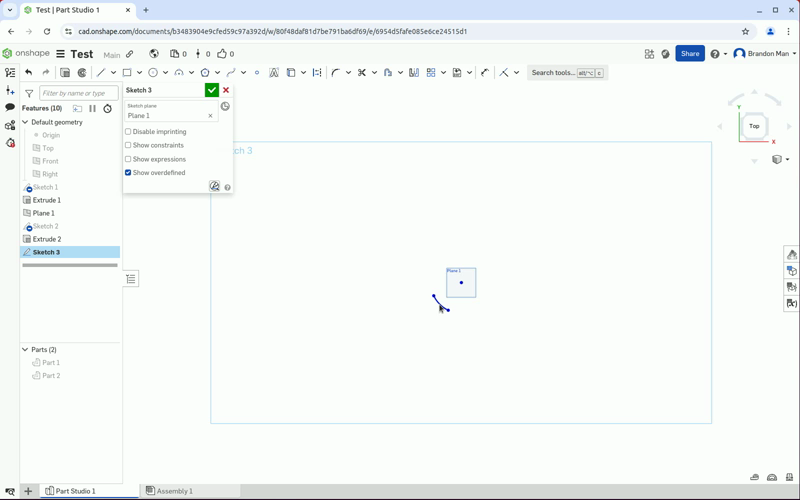
mouse_move(448, 310)
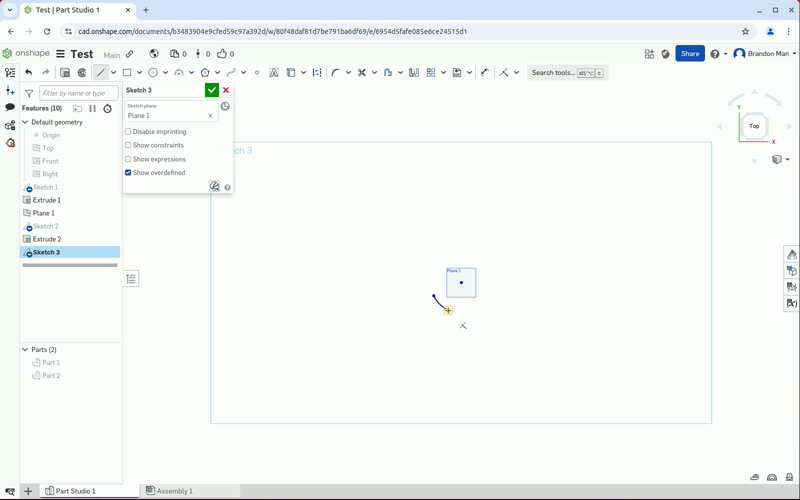
click(448, 310)
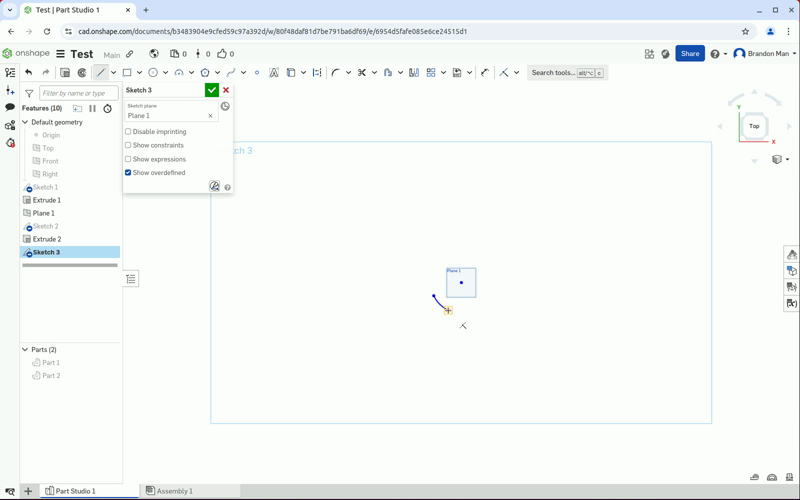
key_down(shift)
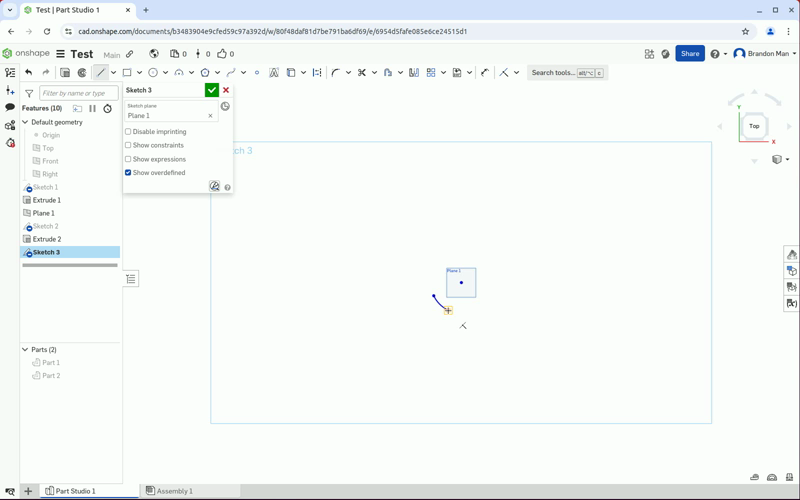
mouse_move(478, 310)
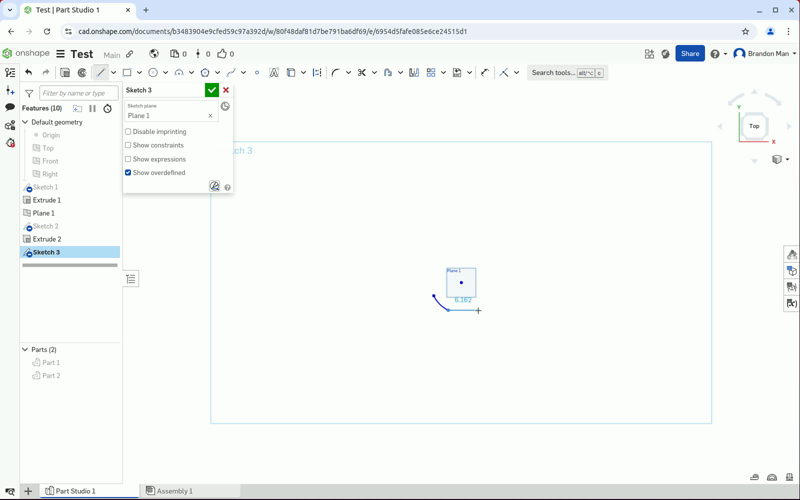
mouse_move(449, 304)
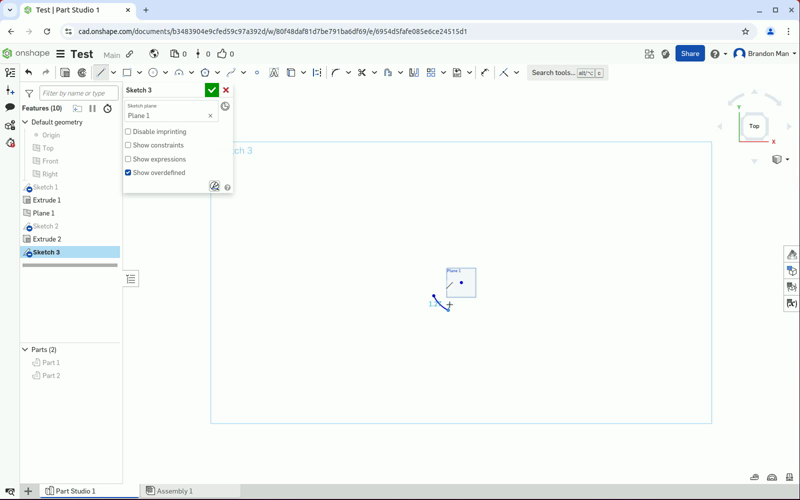
scroll(6)
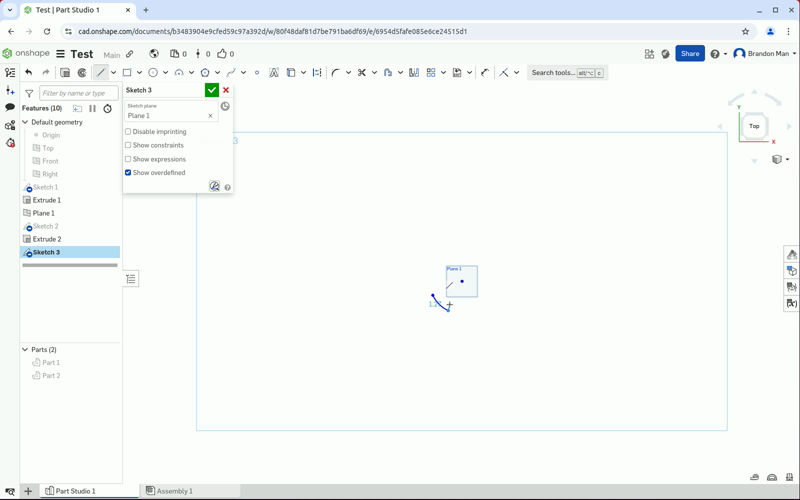
scroll(6)
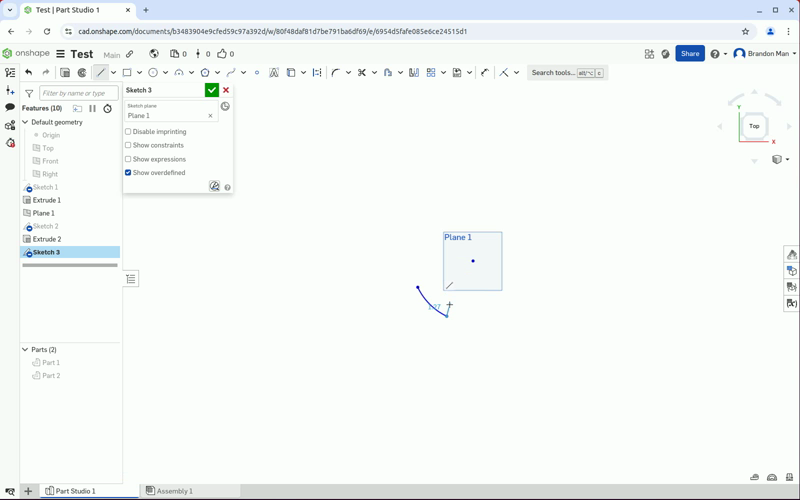
scroll(6)
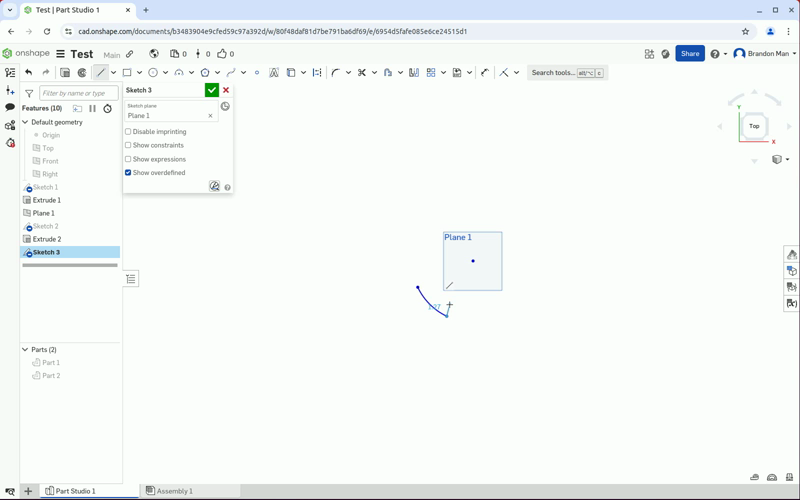
scroll(6)
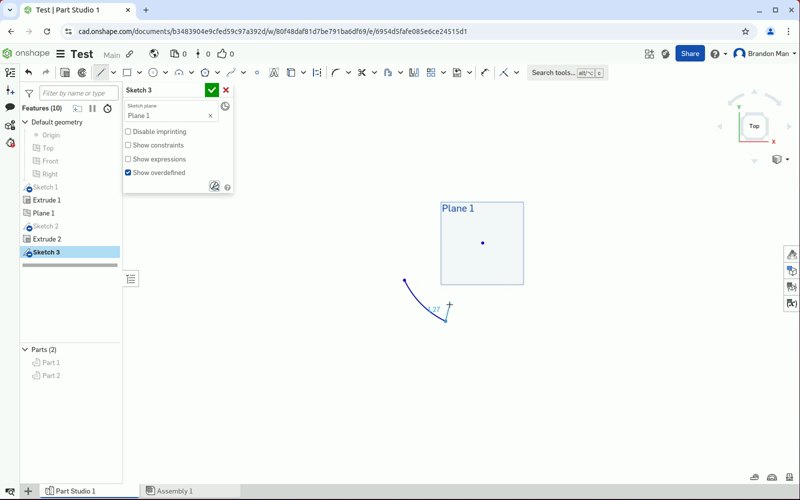
scroll(6)
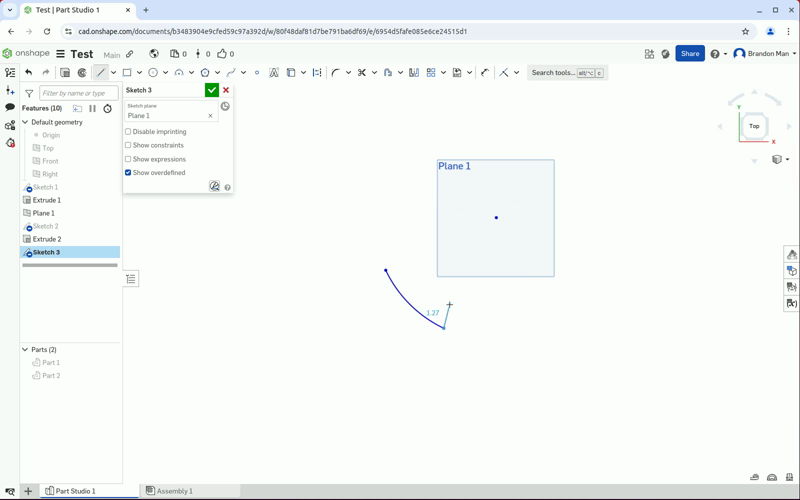
scroll(6)
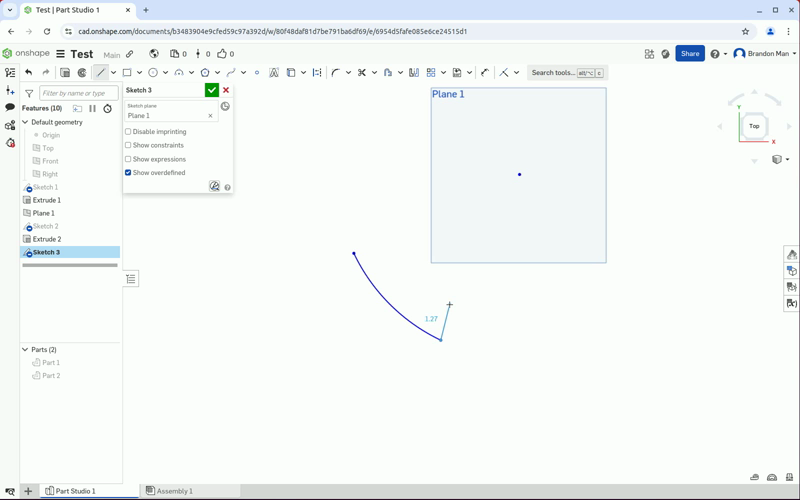
scroll(6)
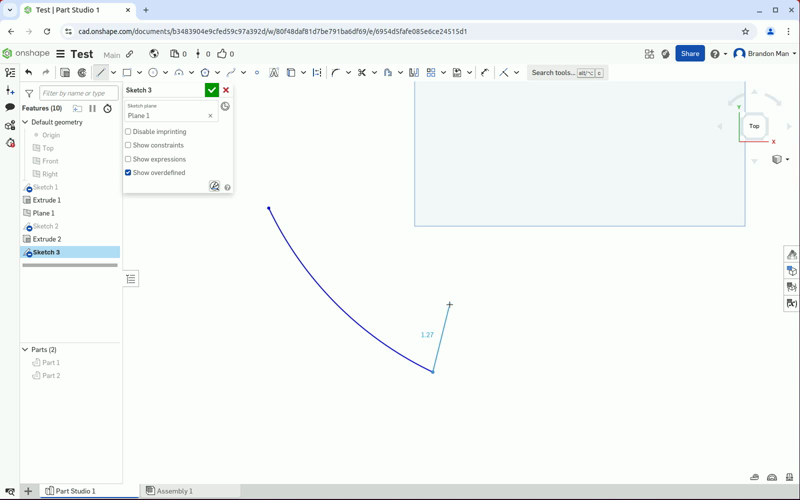
click(449, 304)
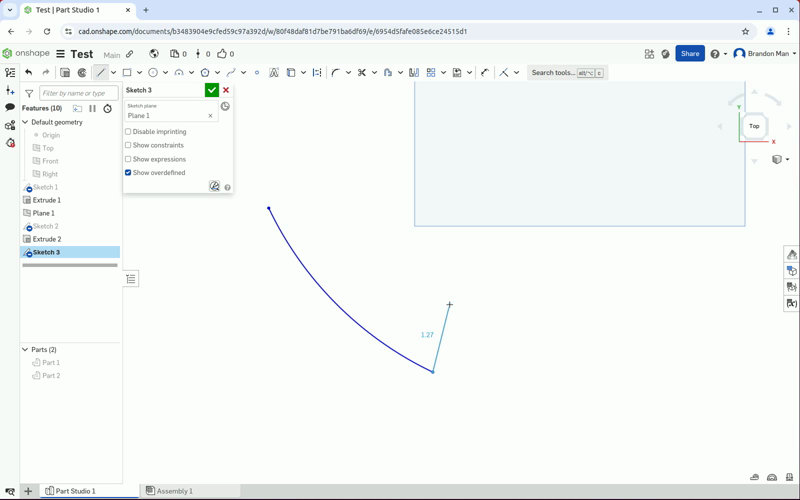
scroll(-6)
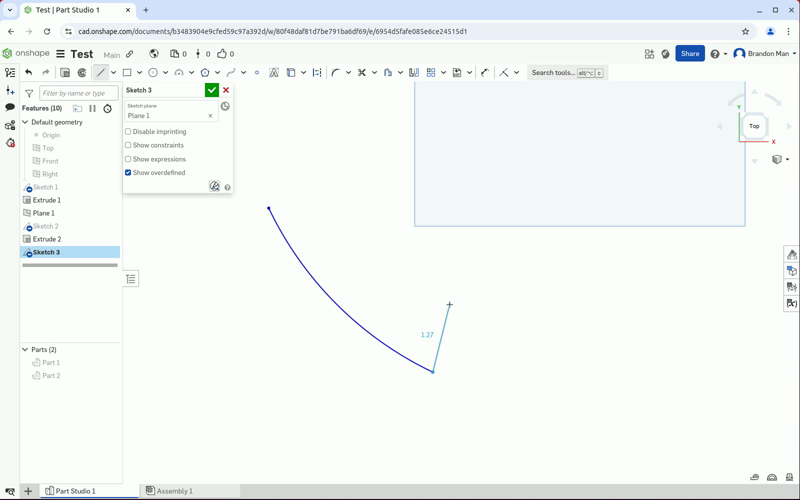
scroll(-6)
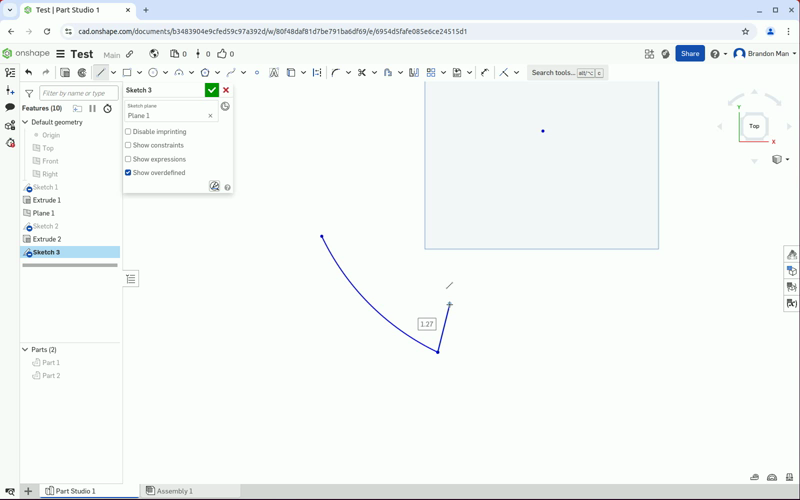
scroll(-6)
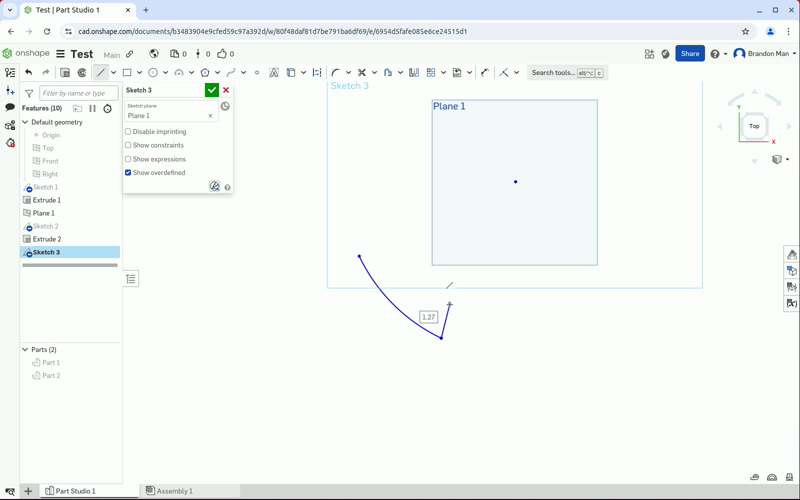
scroll(-6)
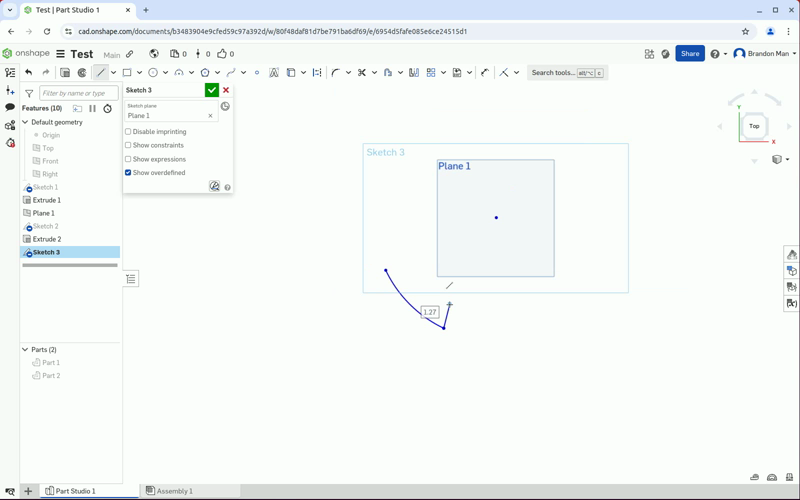
scroll(-6)
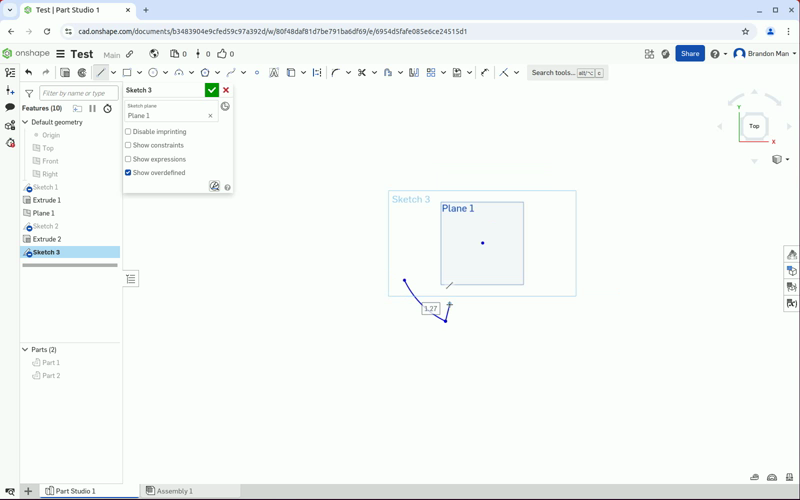
scroll(-6)
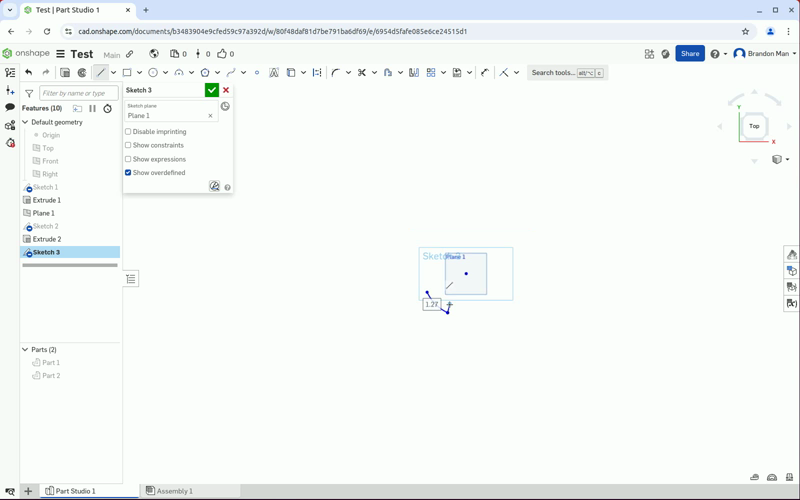
scroll(-6)
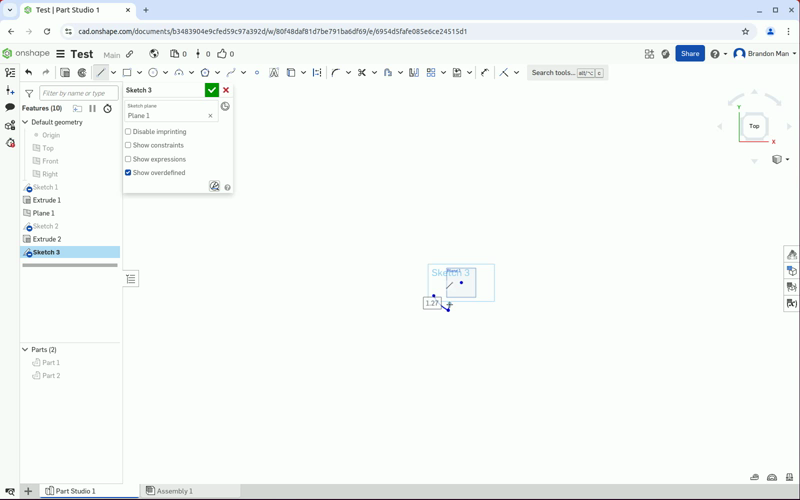
key_up(shift)
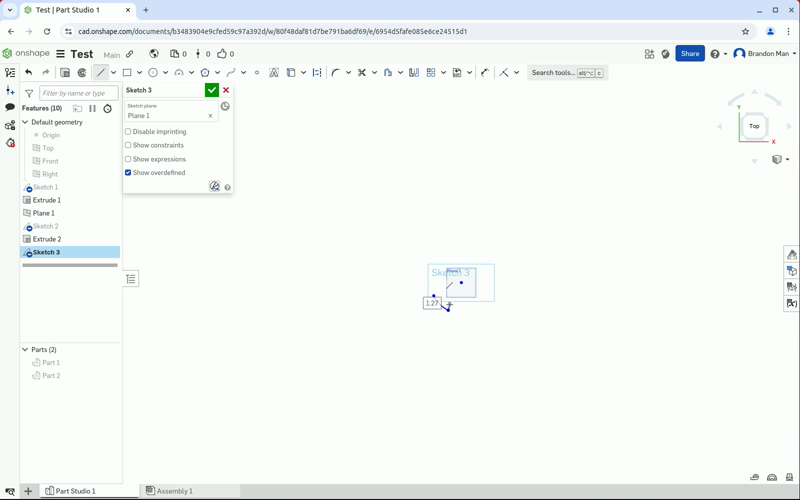
key(esc)
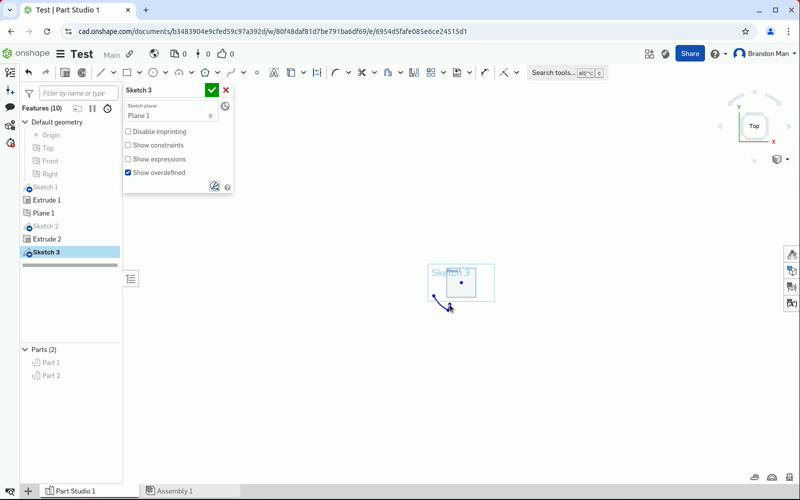
key(a)
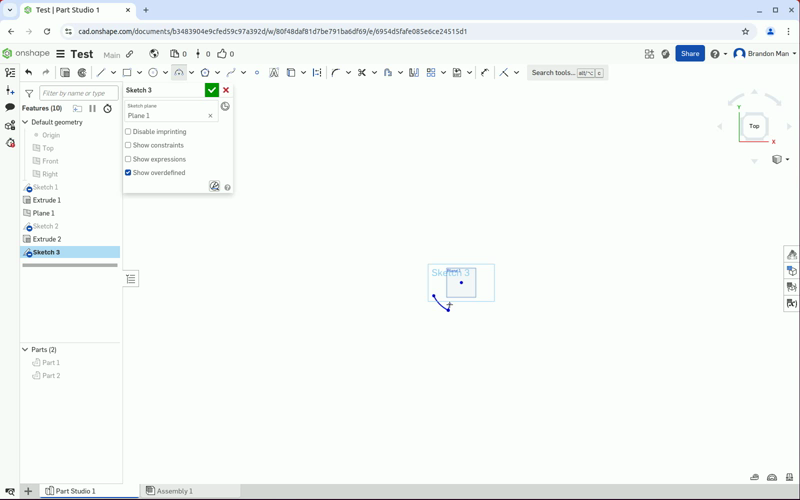
mouse_move(449, 304)
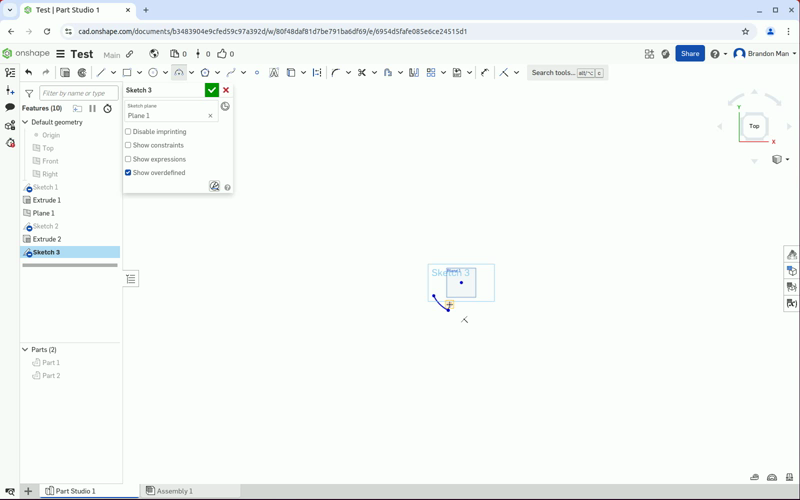
click(449, 304)
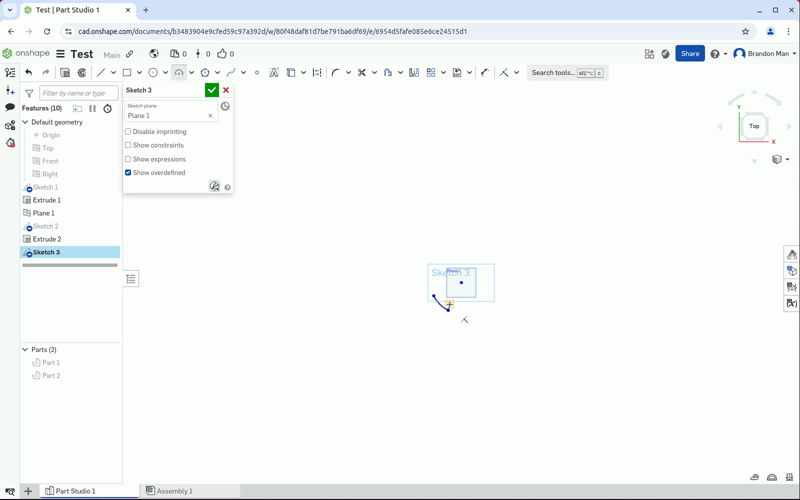
key_down(shift)
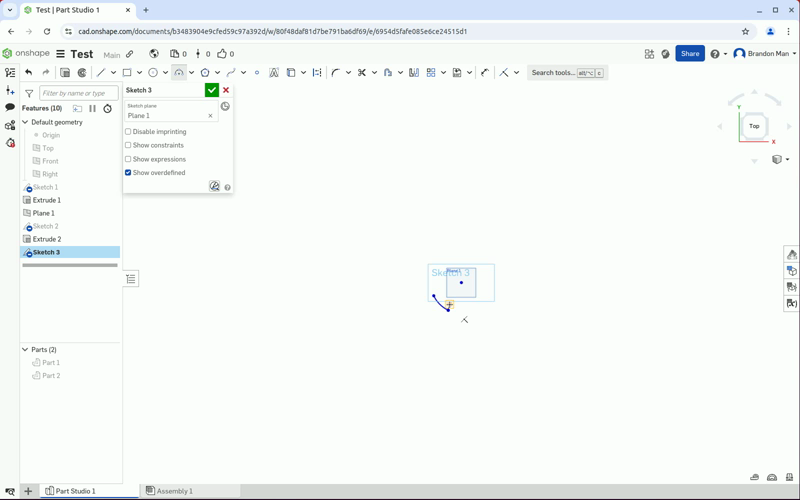
mouse_move(439, 294)
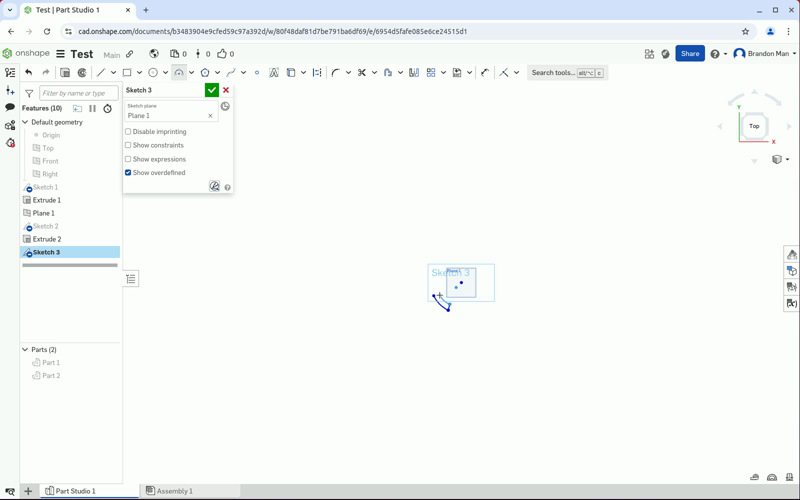
click(439, 294)
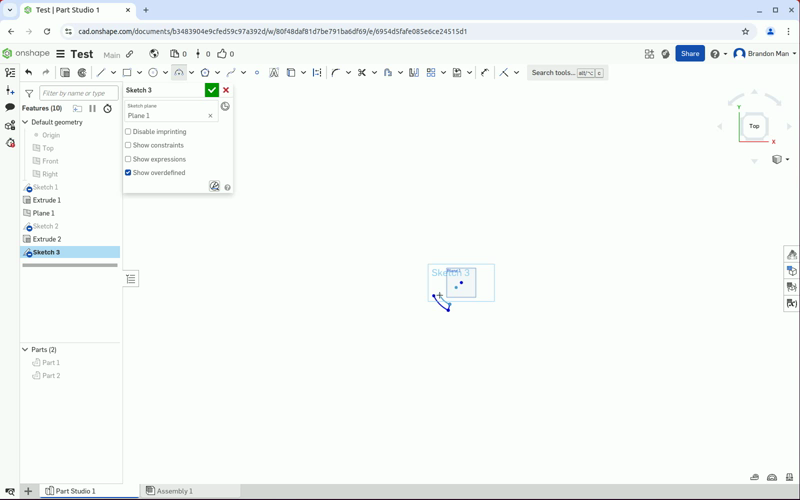
mouse_move(444, 300)
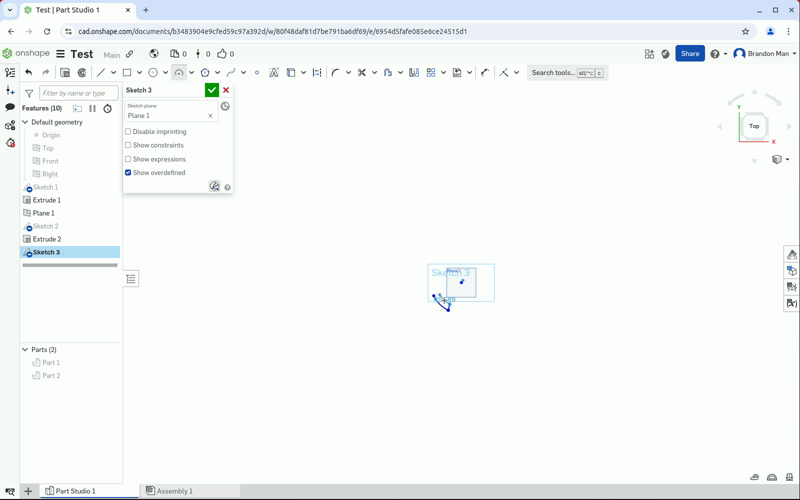
click(444, 300)
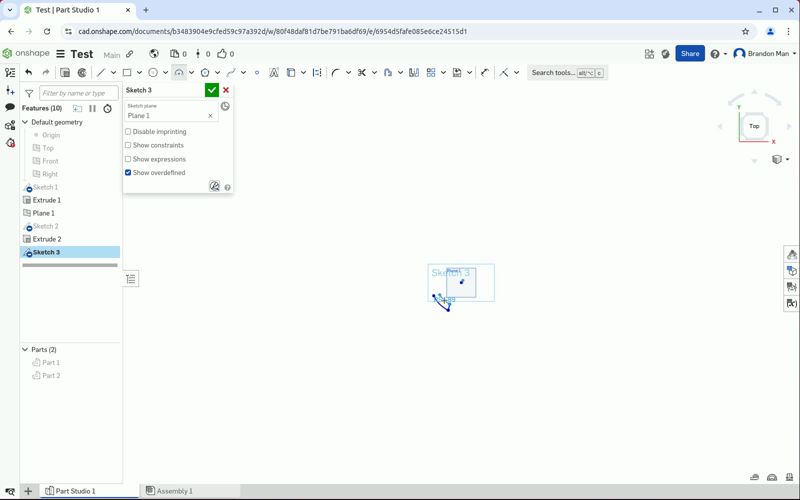
key_up(shift)
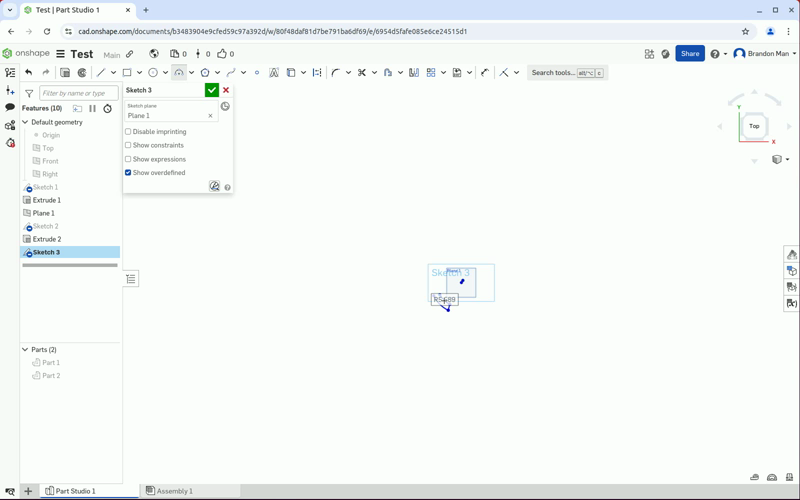
key(esc)
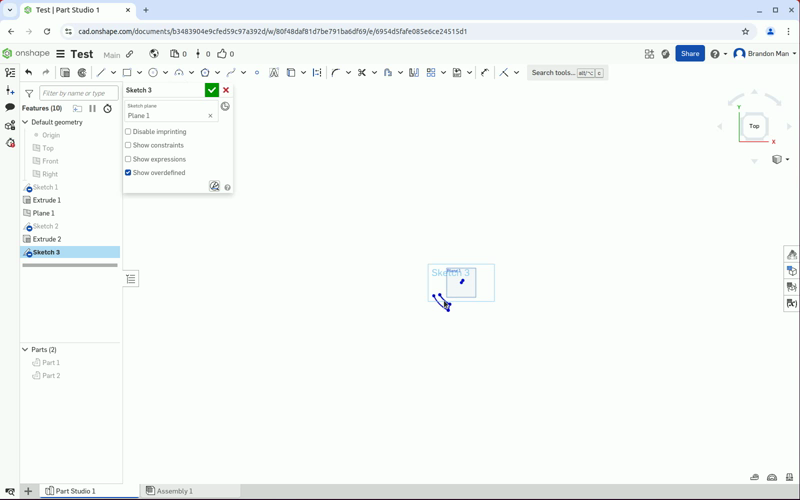
key(l)
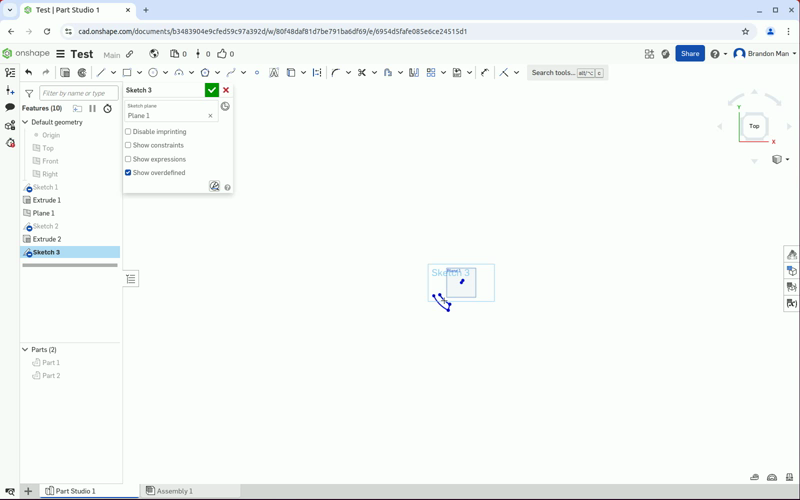
mouse_move(439, 294)
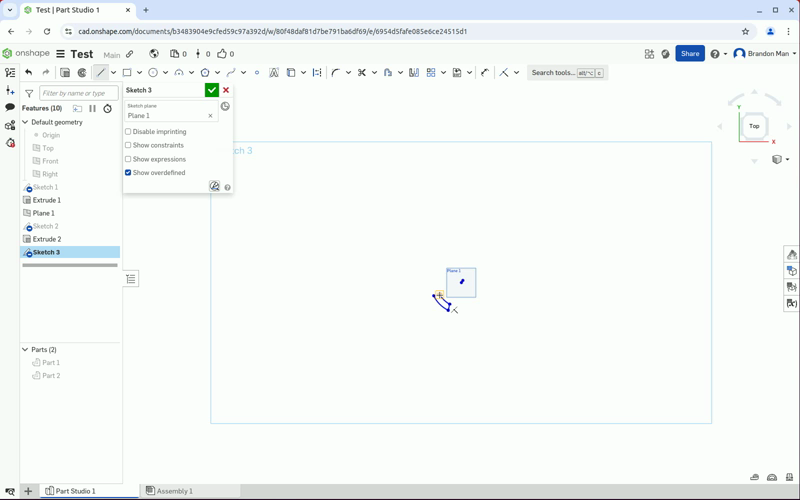
click(439, 294)
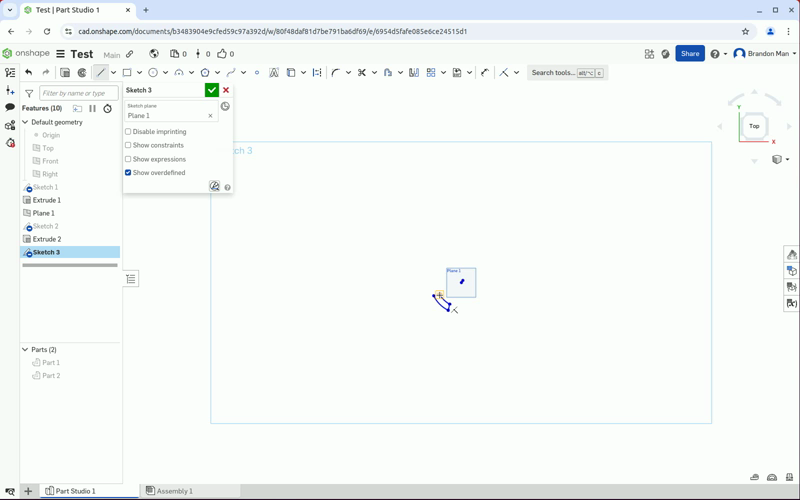
key_down(shift)
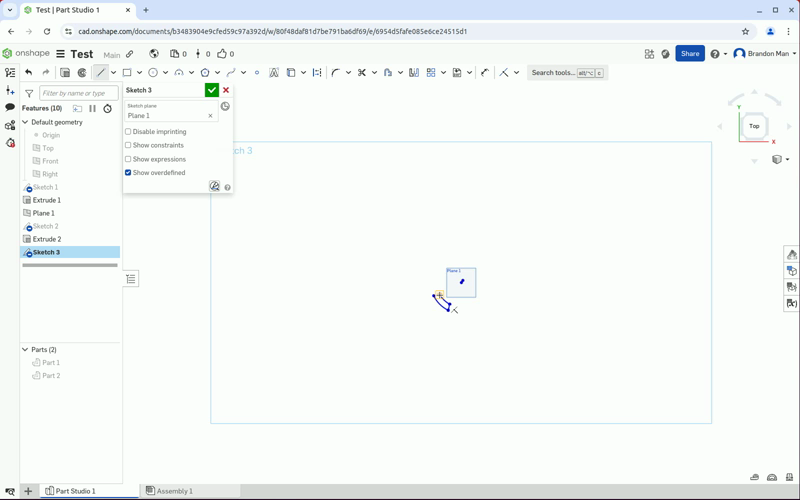
mouse_move(469, 294)
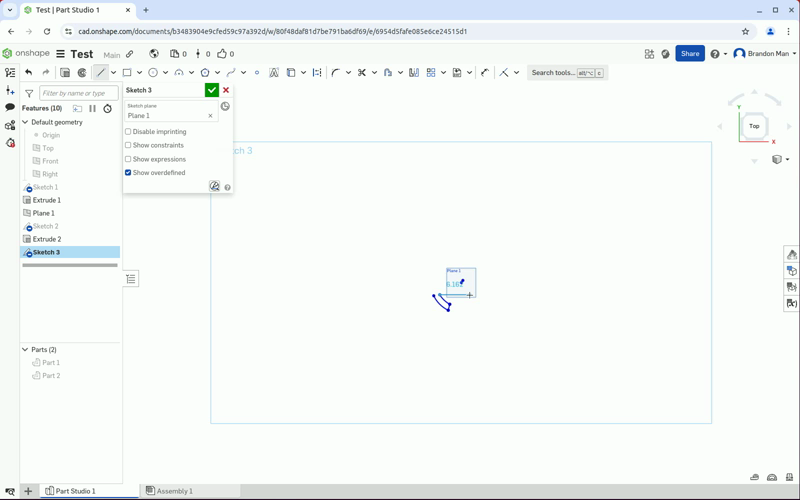
mouse_move(439, 270)
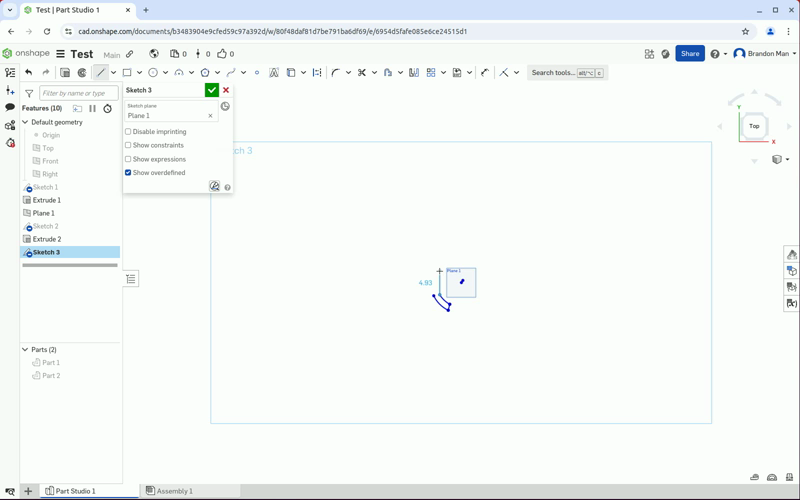
click(439, 270)
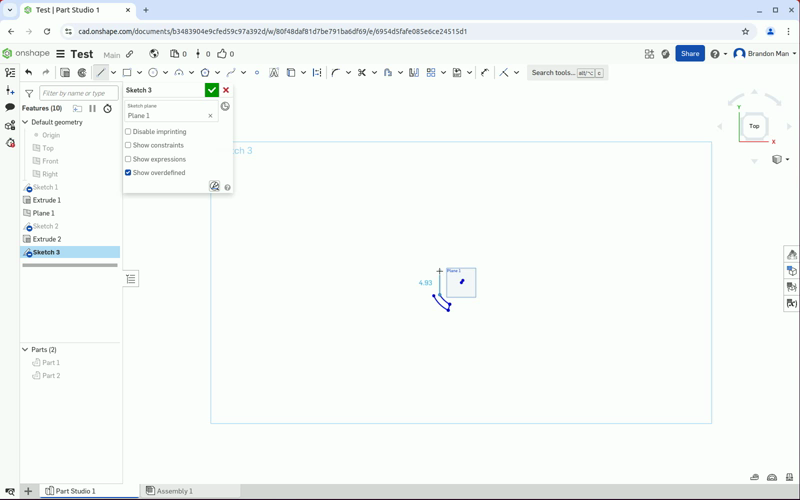
key_up(shift)
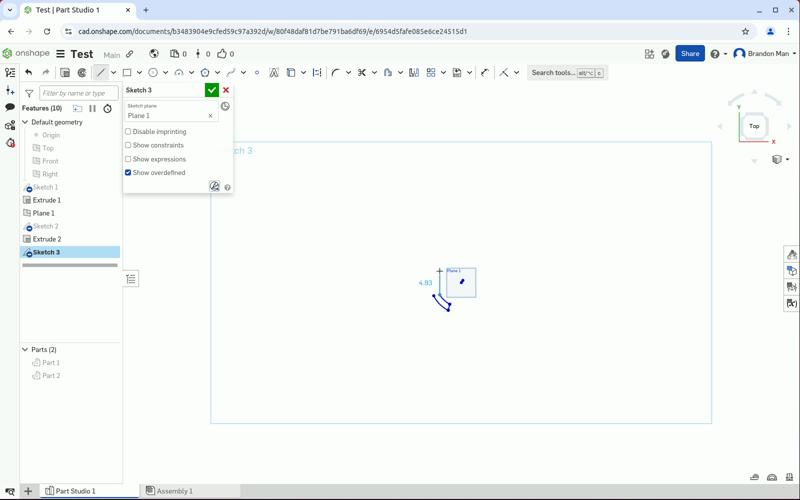
key(esc)
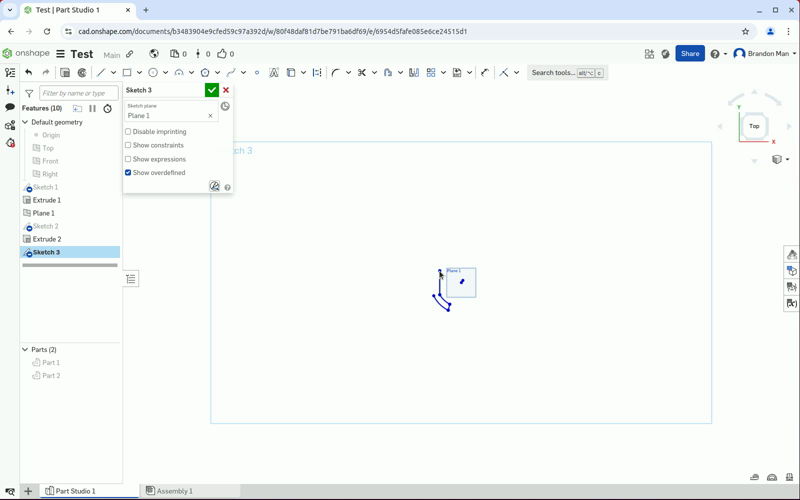
key(a)
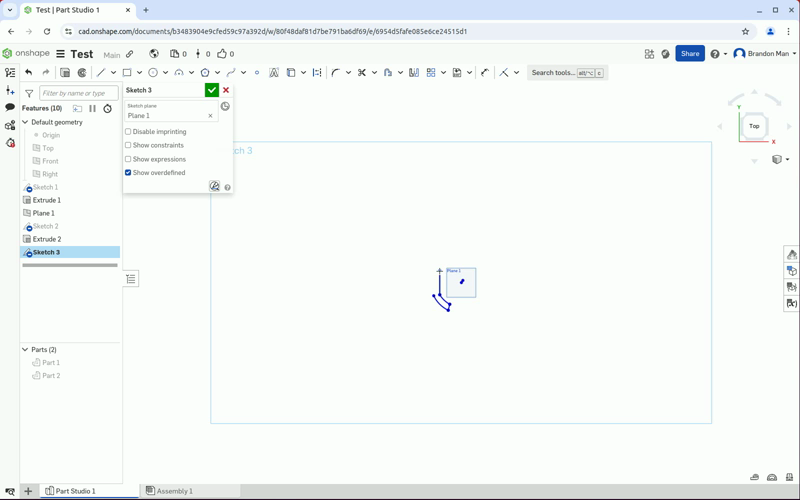
mouse_move(439, 270)
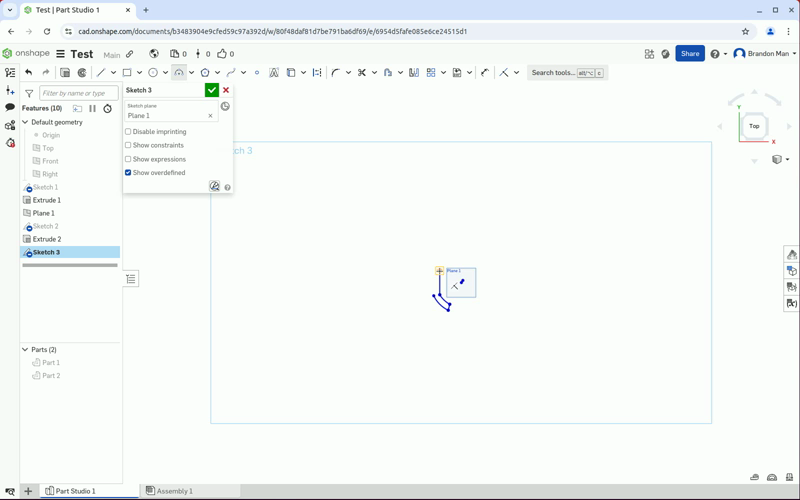
click(439, 270)
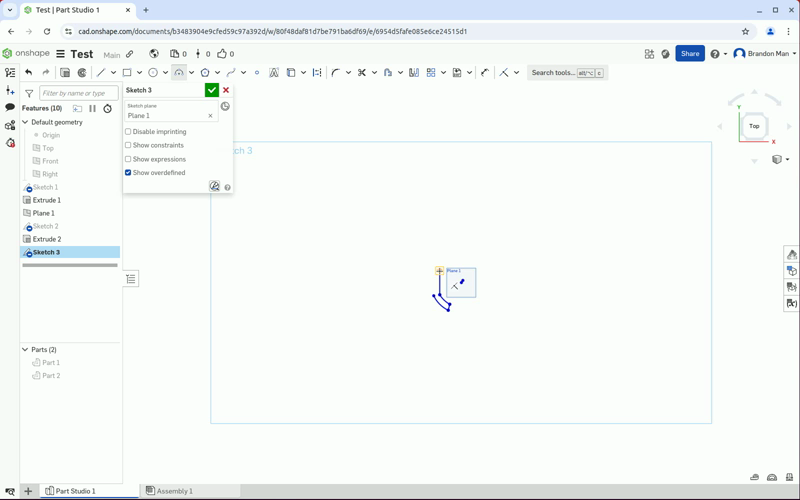
key_down(shift)
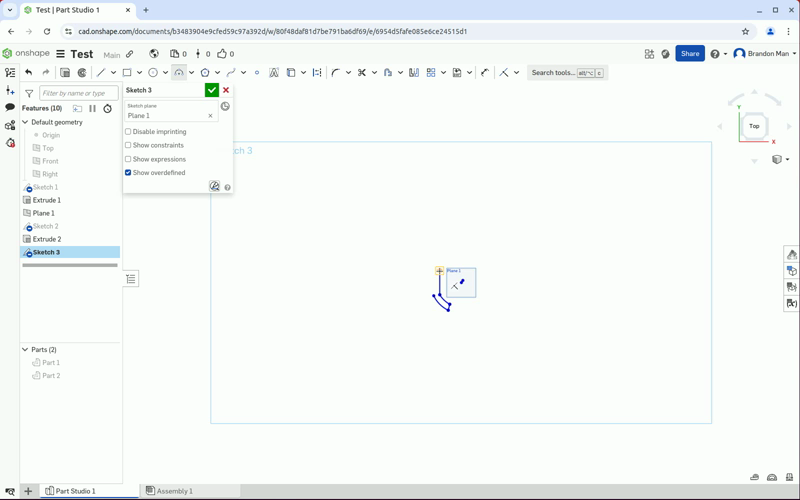
mouse_move(449, 261)
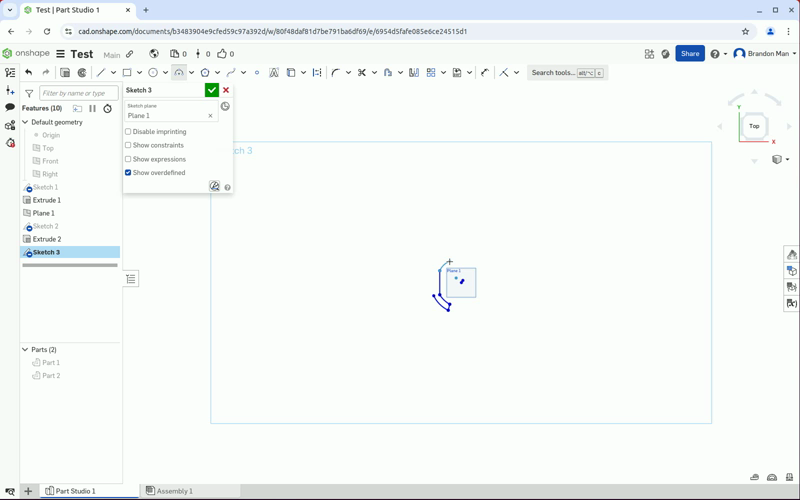
click(449, 261)
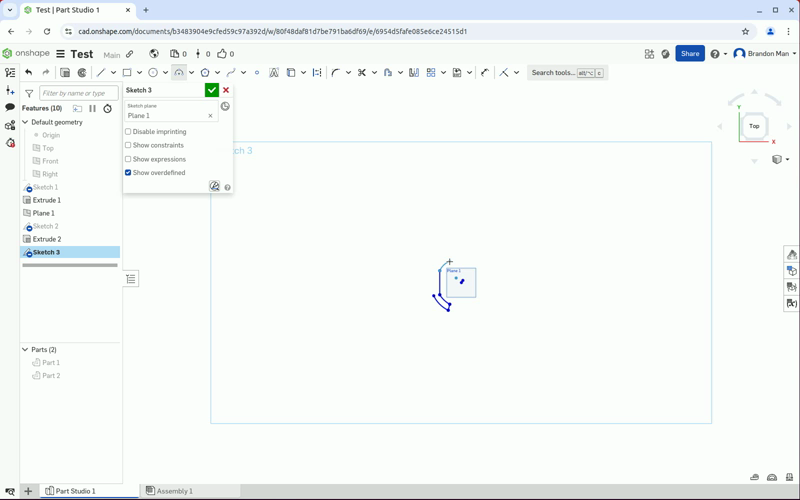
mouse_move(444, 265)
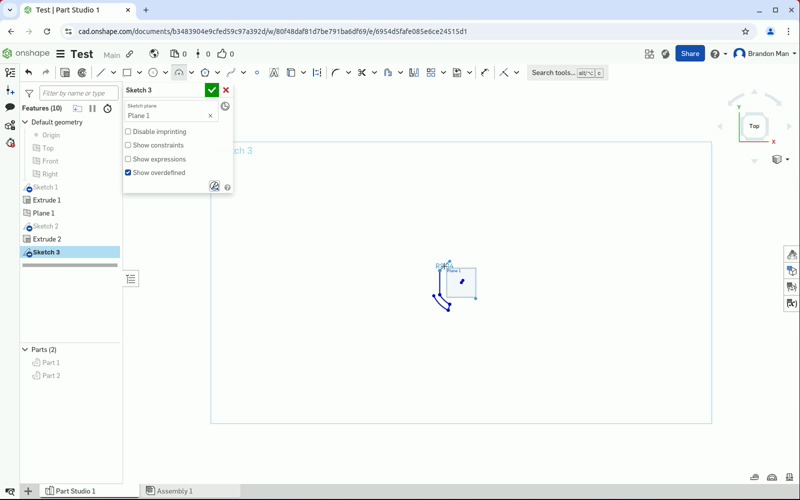
click(444, 265)
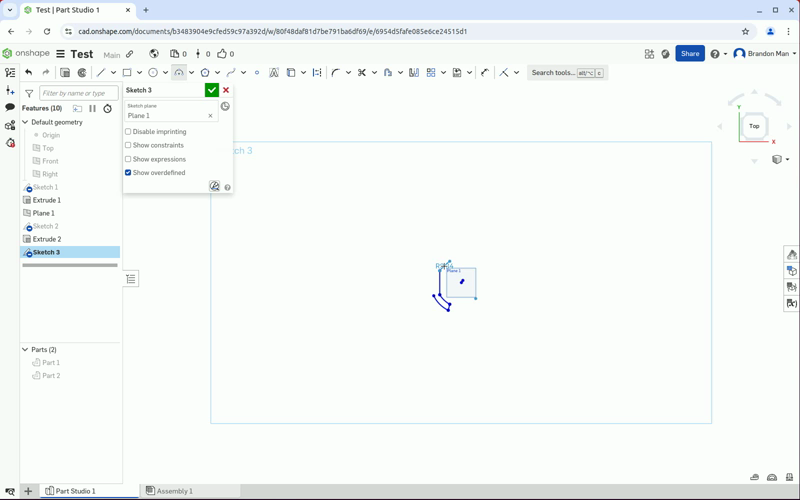
key_up(shift)
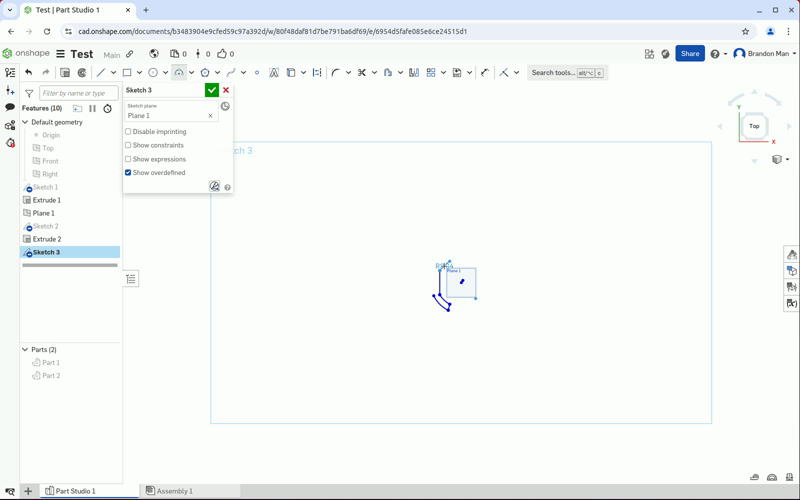
key(esc)
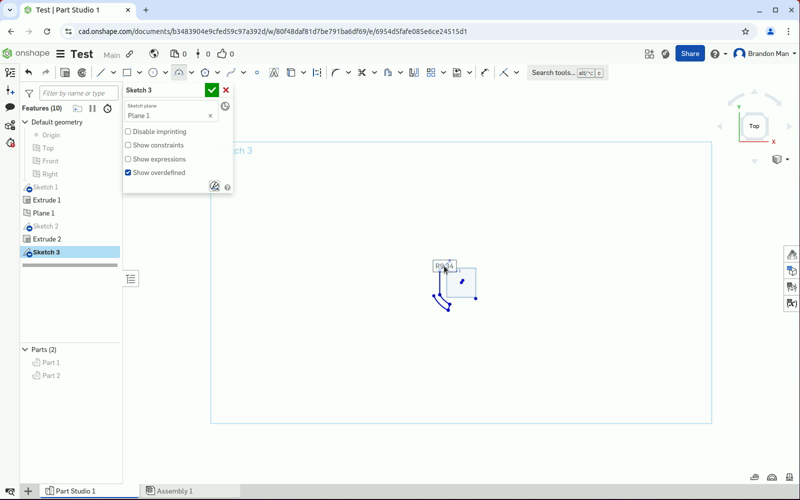
key(l)
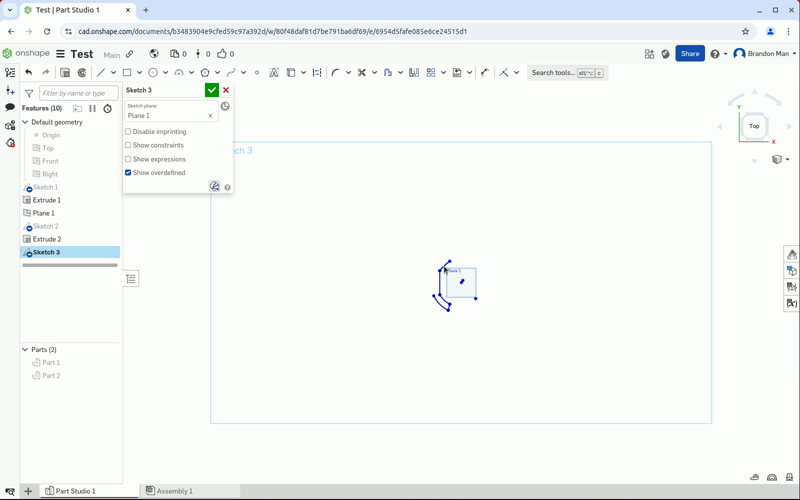
mouse_move(449, 261)
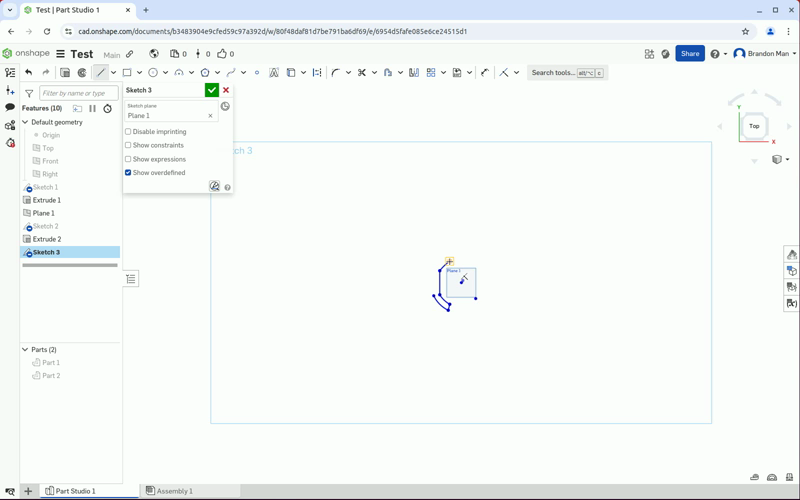
click(449, 261)
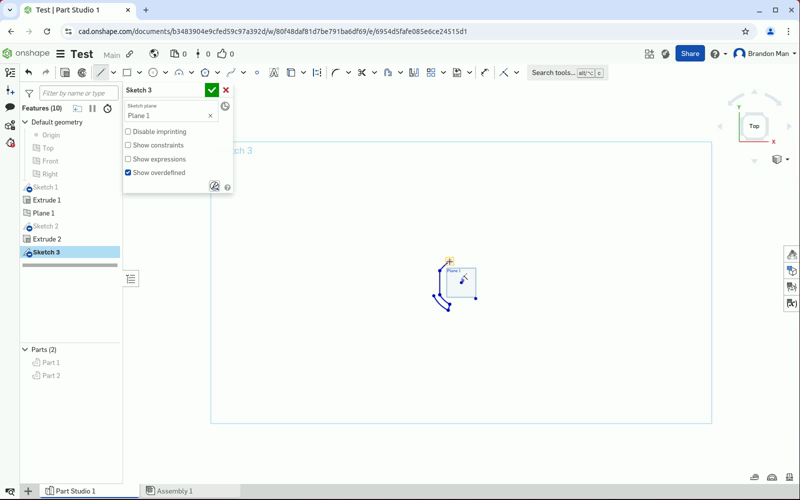
key_down(shift)
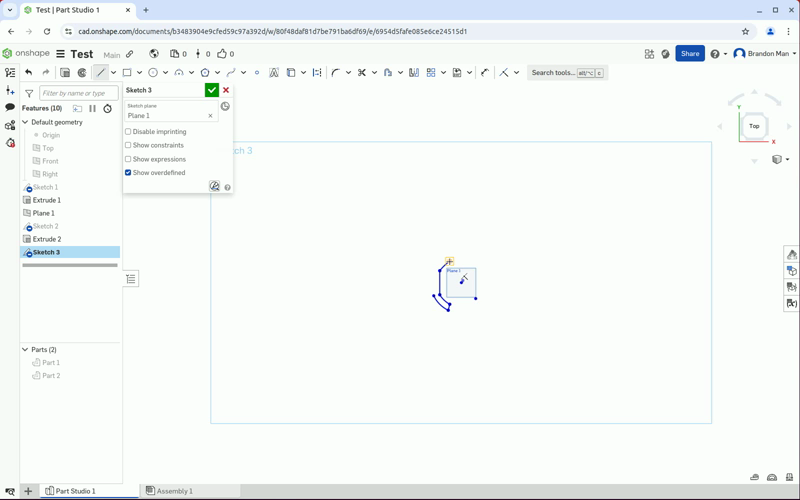
mouse_move(479, 261)
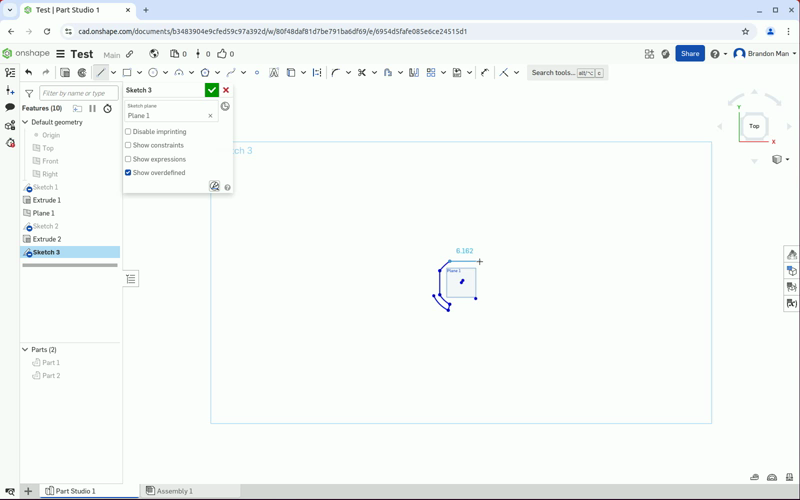
mouse_move(448, 255)
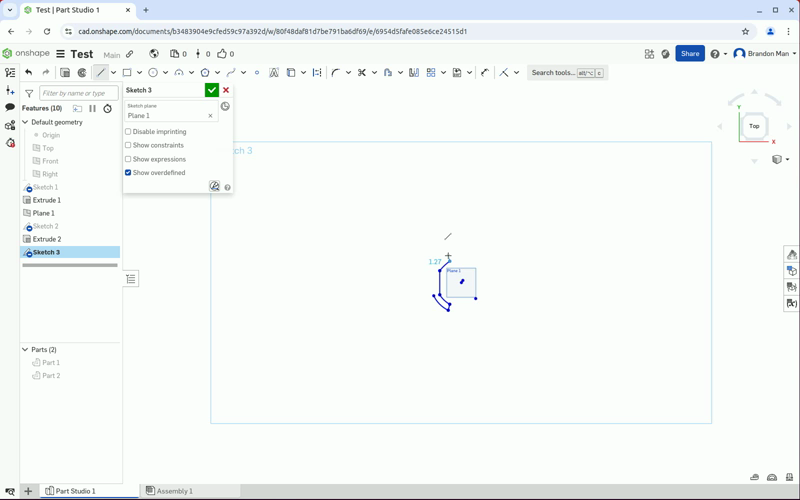
scroll(6)
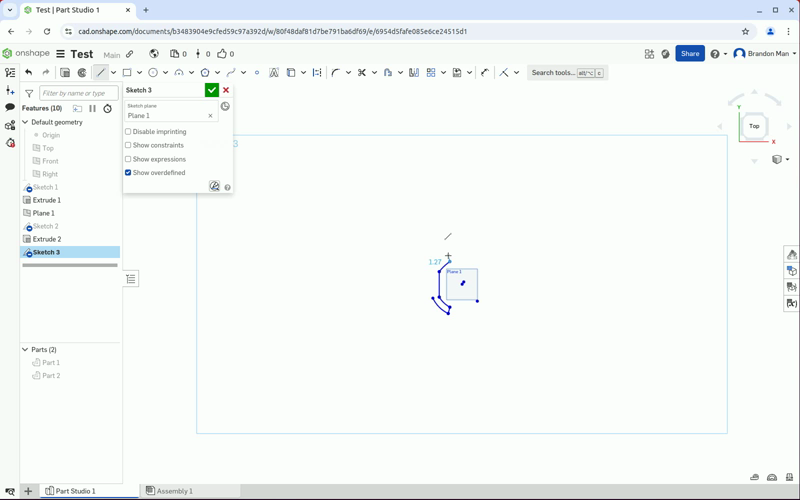
scroll(6)
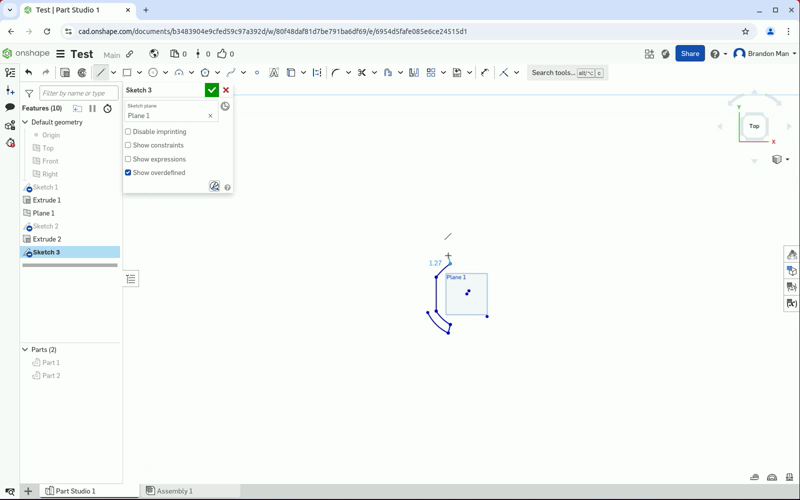
scroll(6)
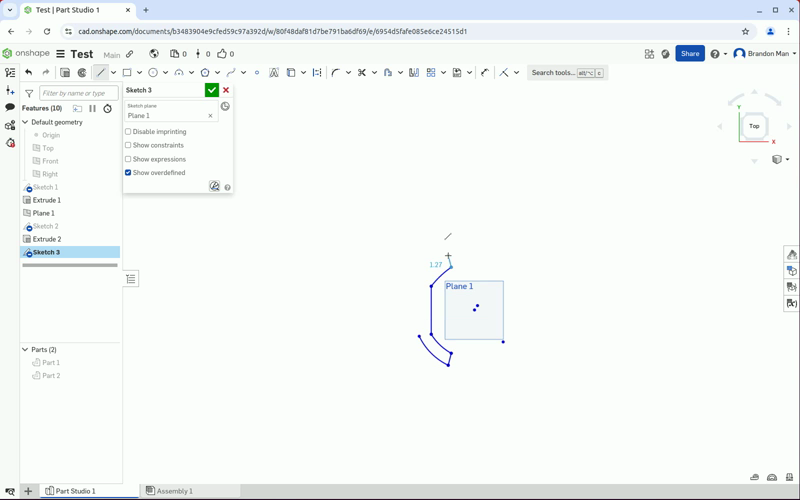
scroll(6)
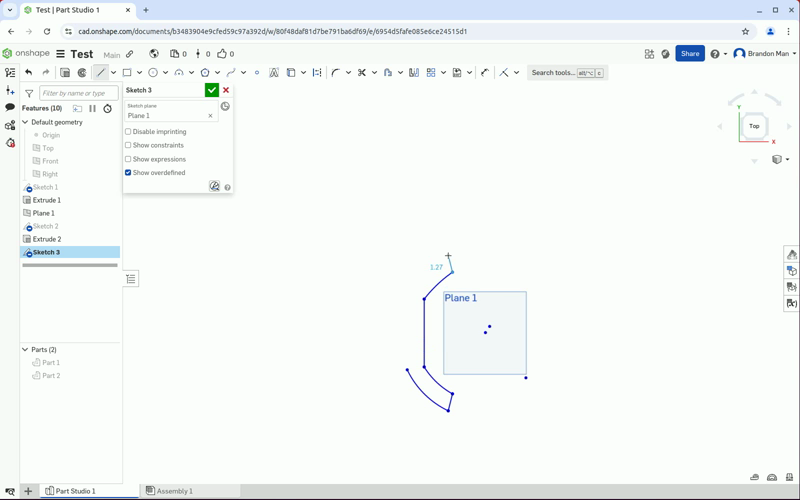
scroll(6)
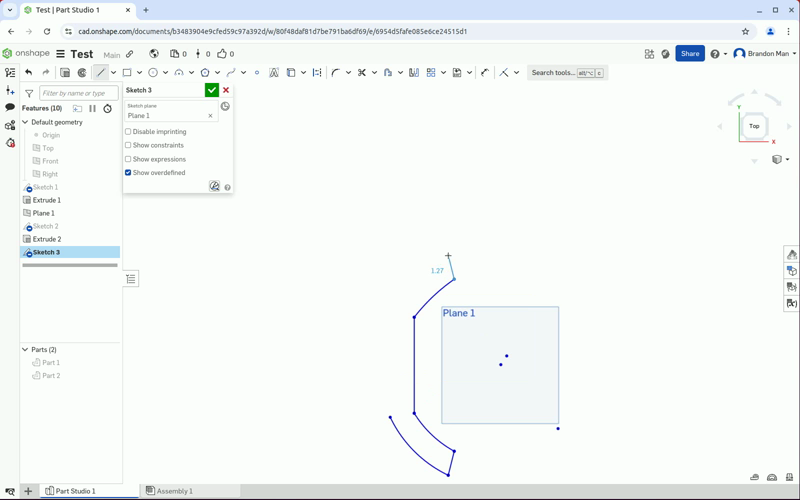
scroll(6)
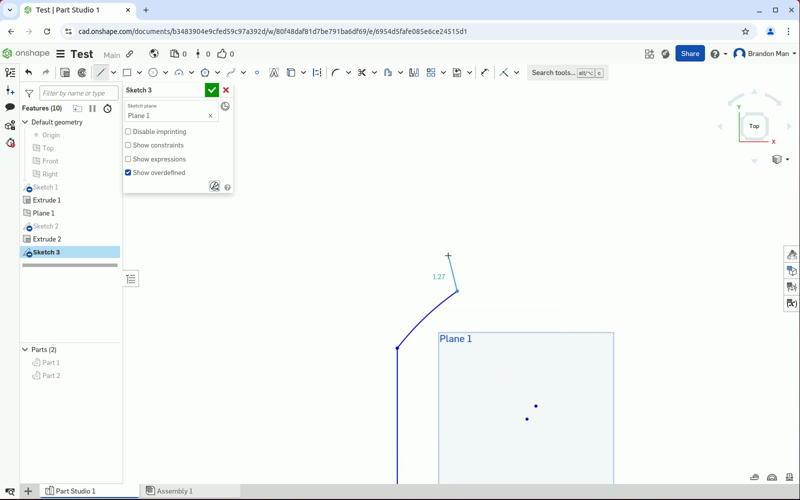
scroll(6)
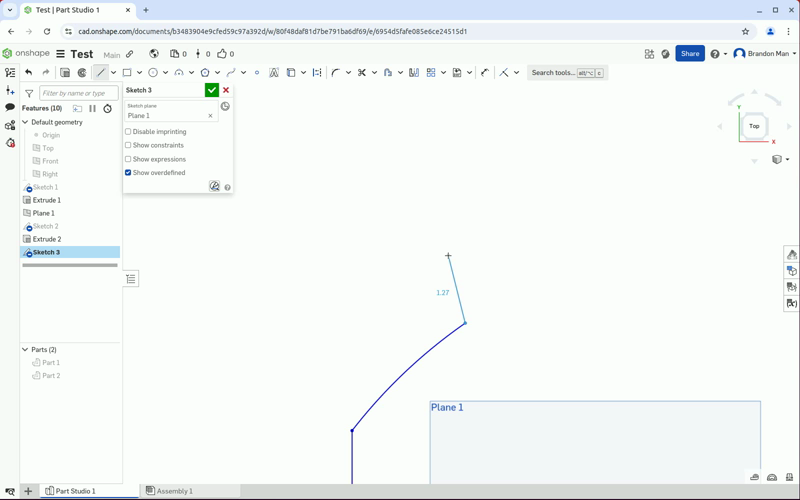
click(448, 255)
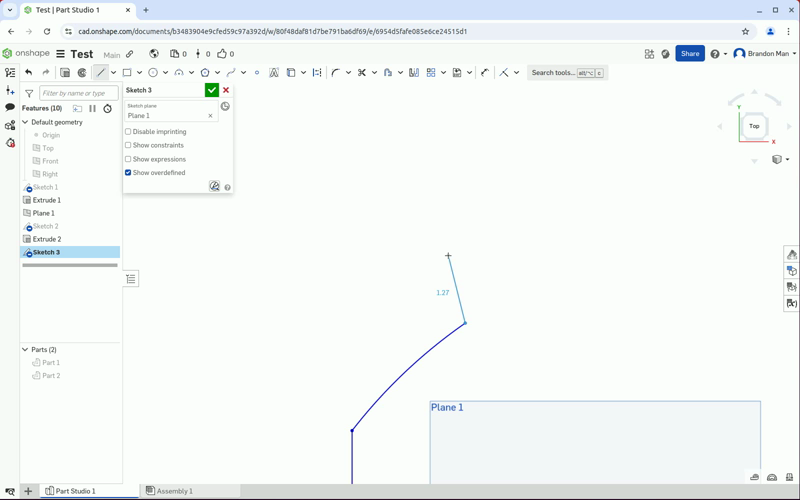
scroll(-6)
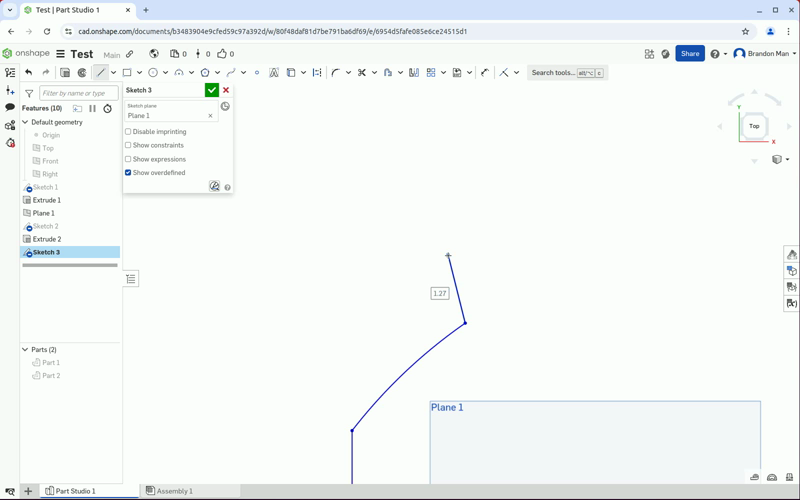
scroll(-6)
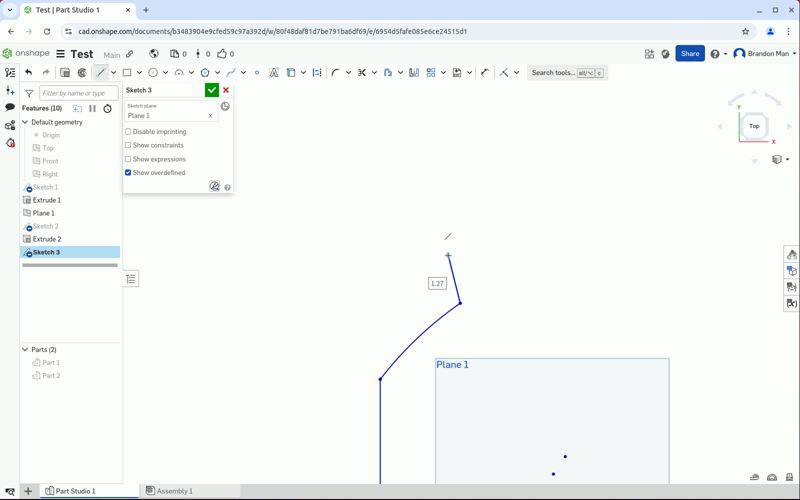
scroll(-6)
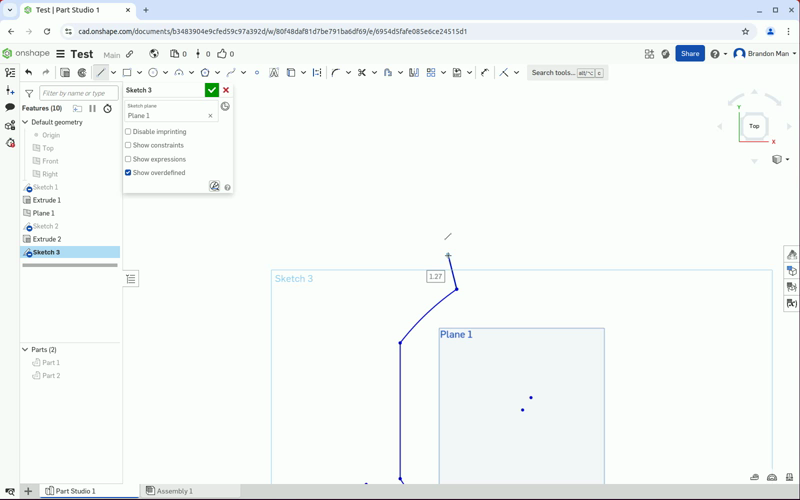
scroll(-6)
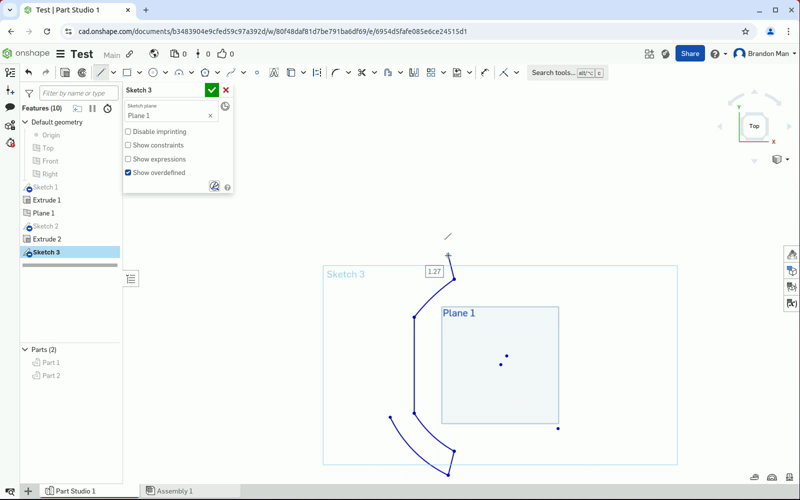
scroll(-6)
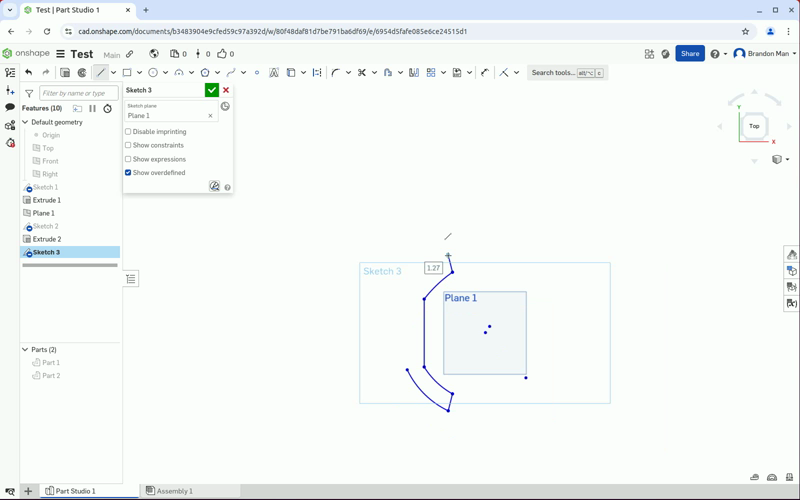
scroll(-6)
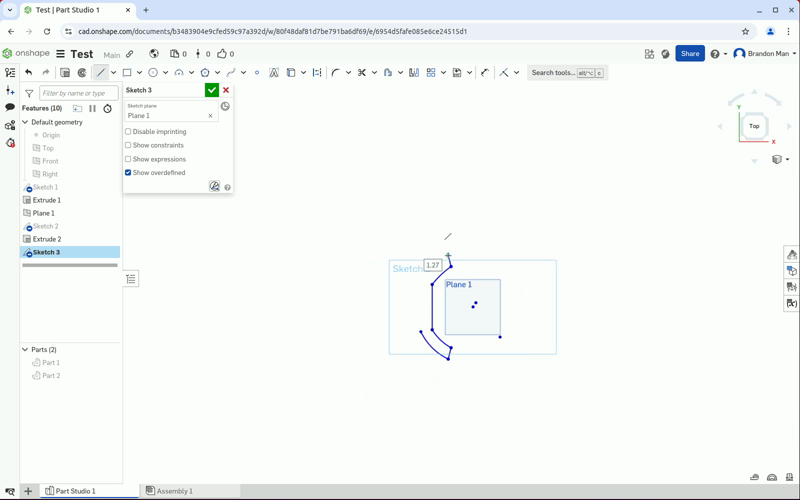
scroll(-6)
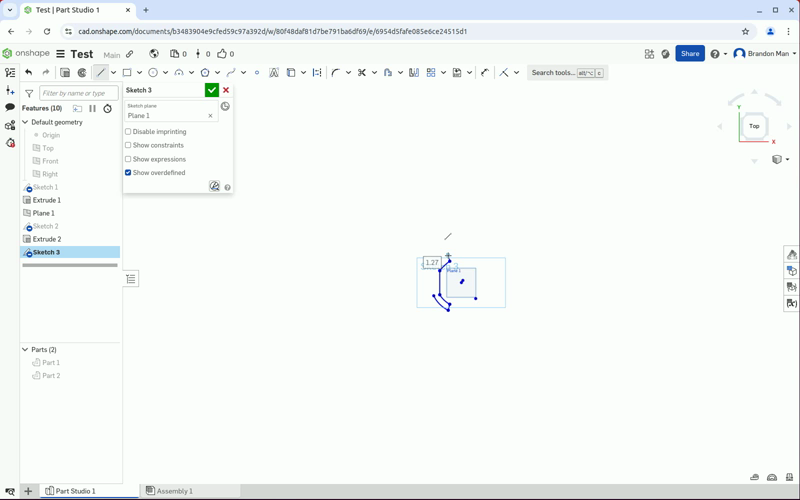
key_up(shift)
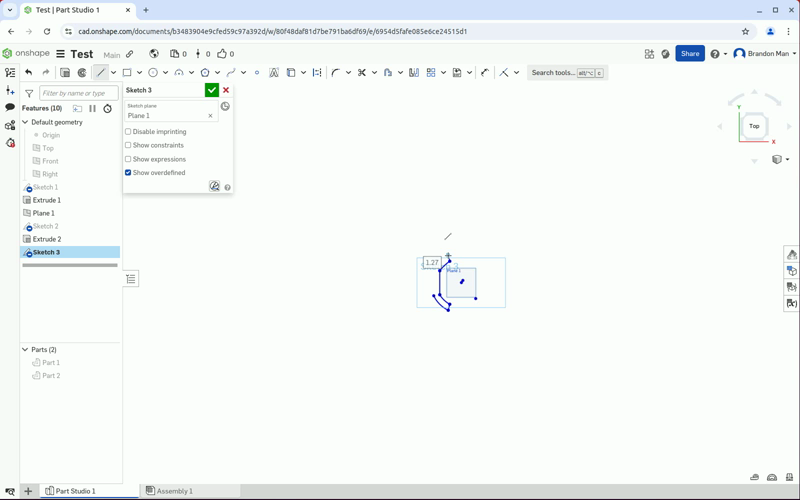
key(esc)
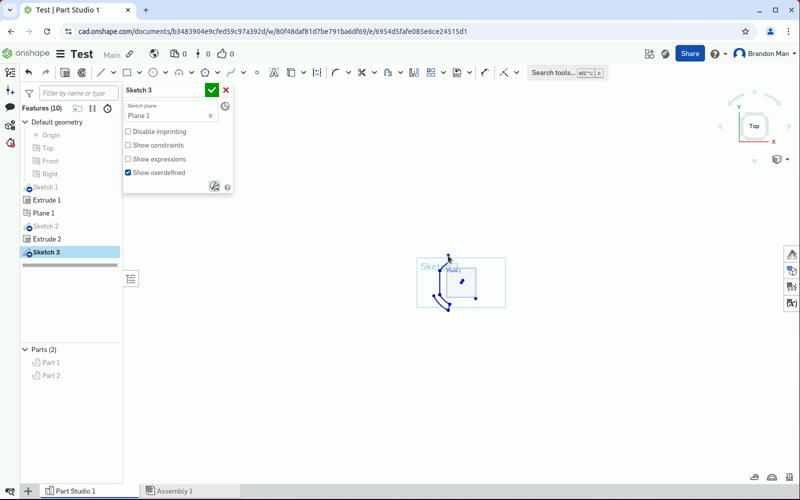
key(a)
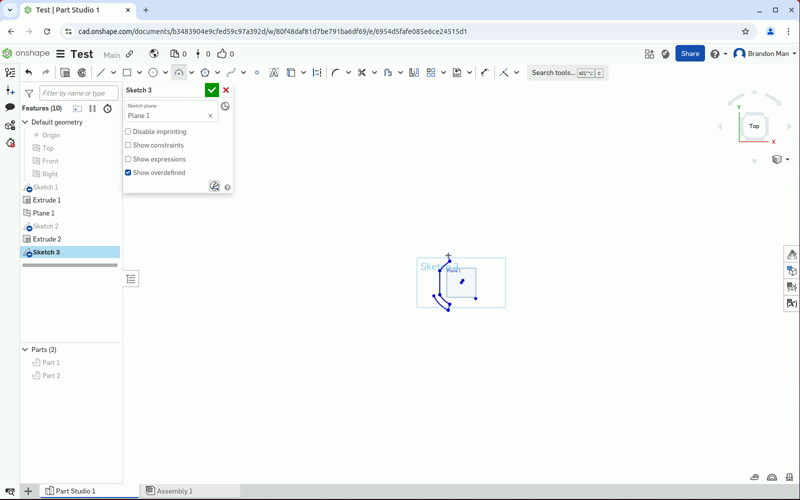
mouse_move(448, 255)
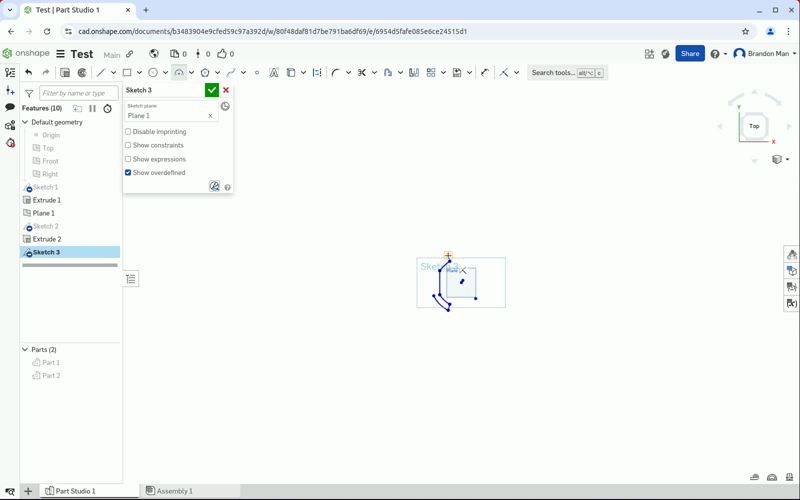
click(448, 255)
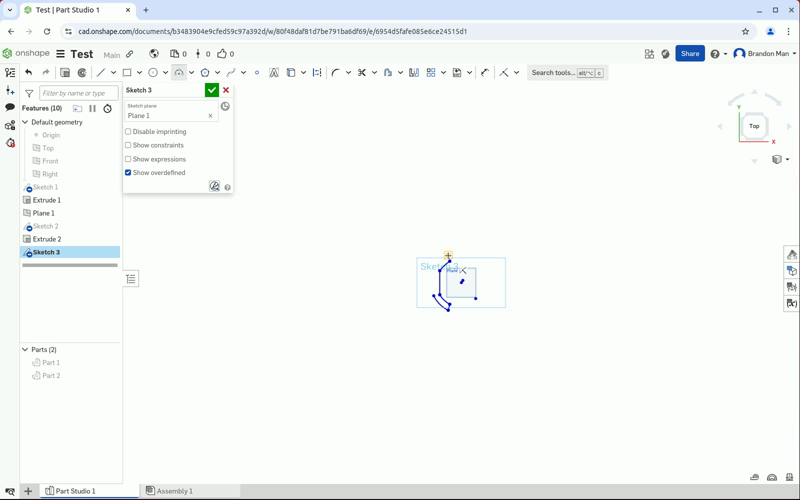
key_down(shift)
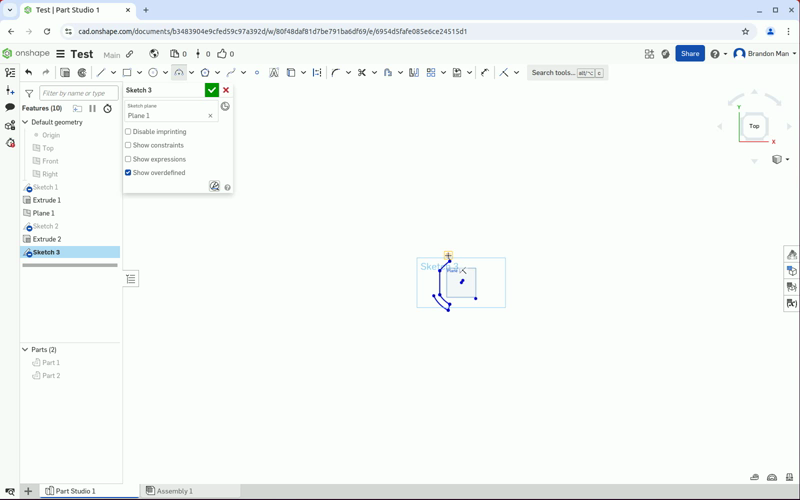
mouse_move(433, 269)
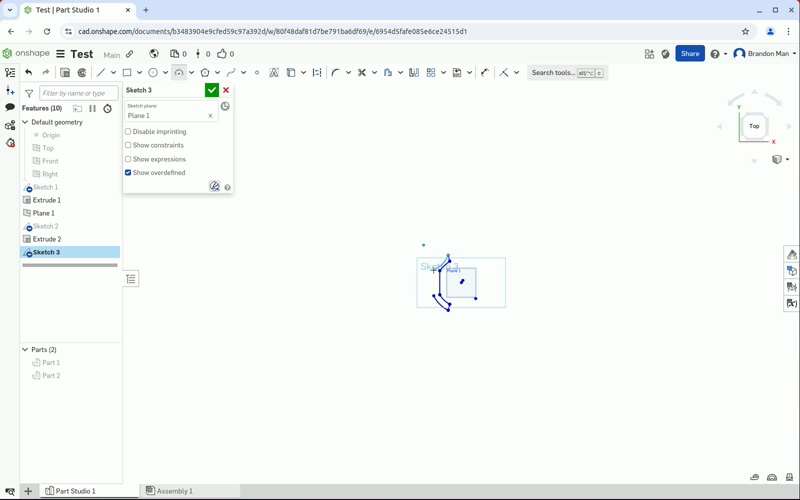
click(433, 269)
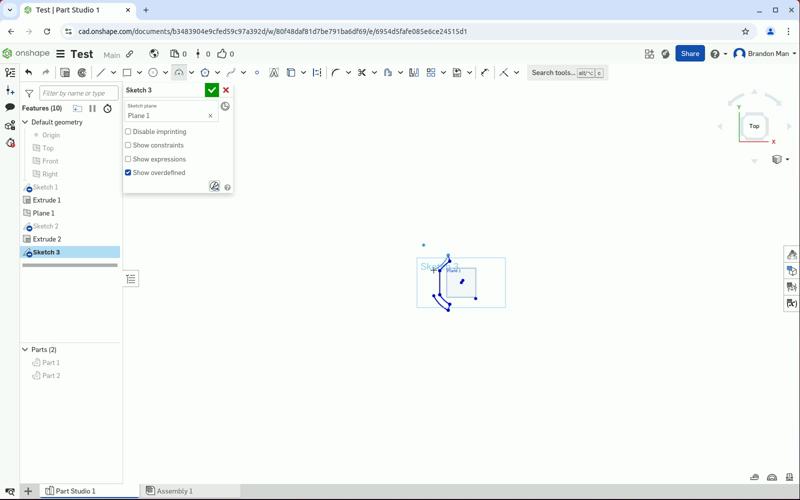
mouse_move(439, 261)
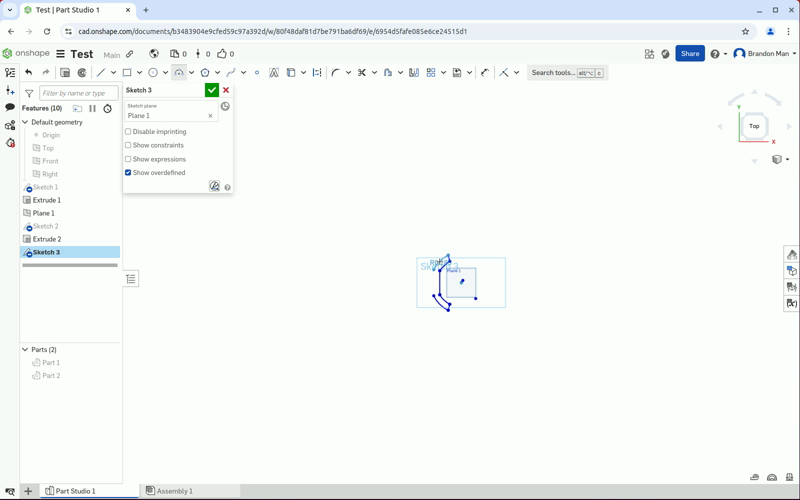
click(439, 261)
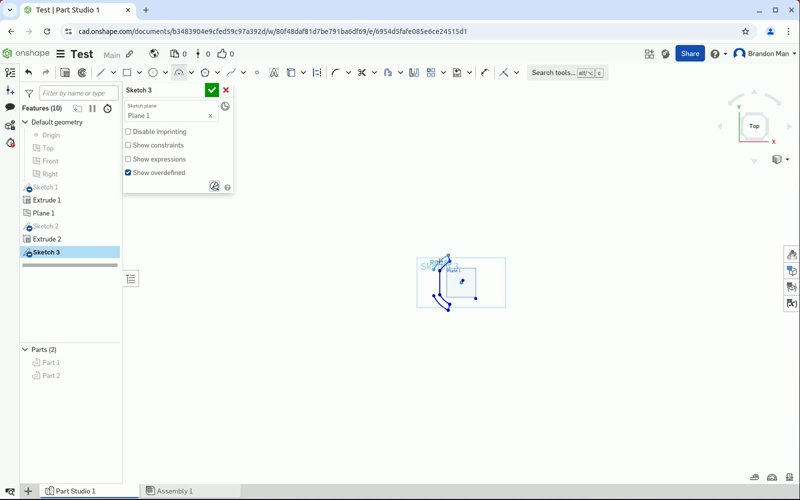
key_up(shift)
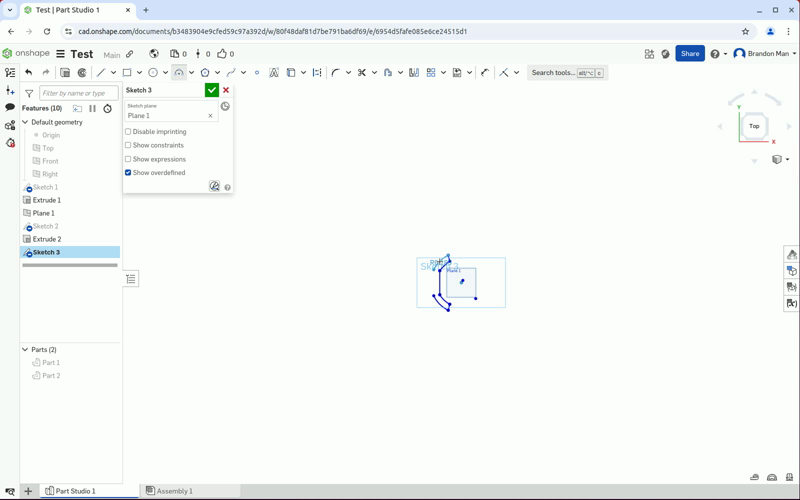
key(esc)
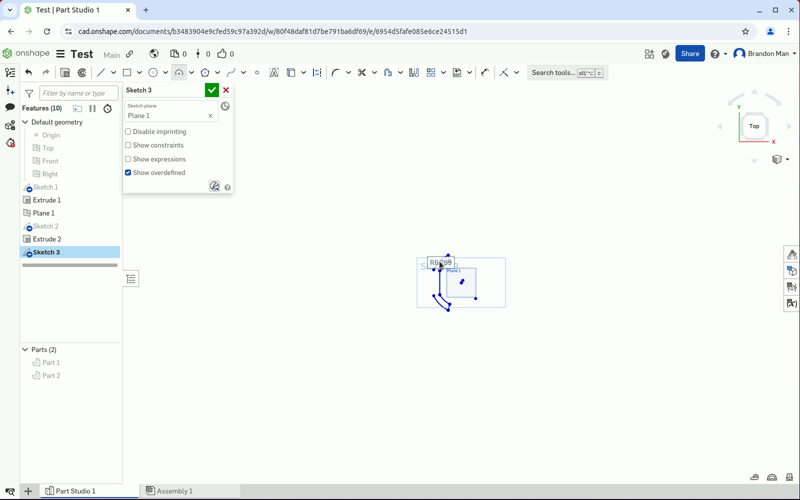
key(l)
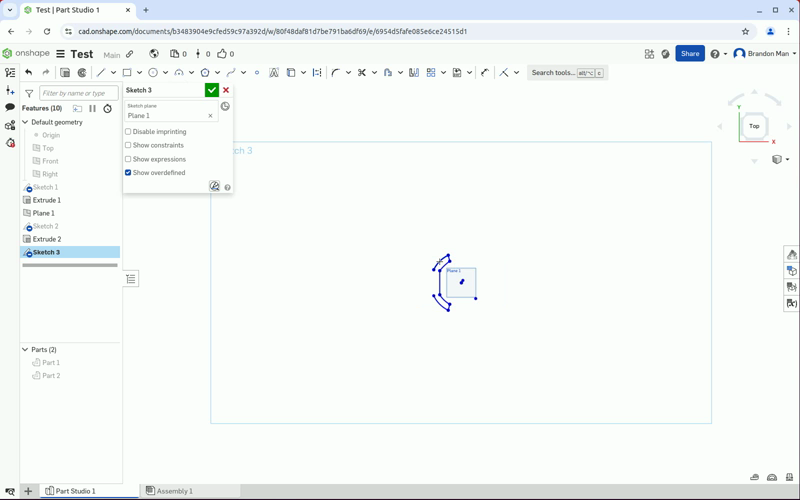
mouse_move(433, 269)
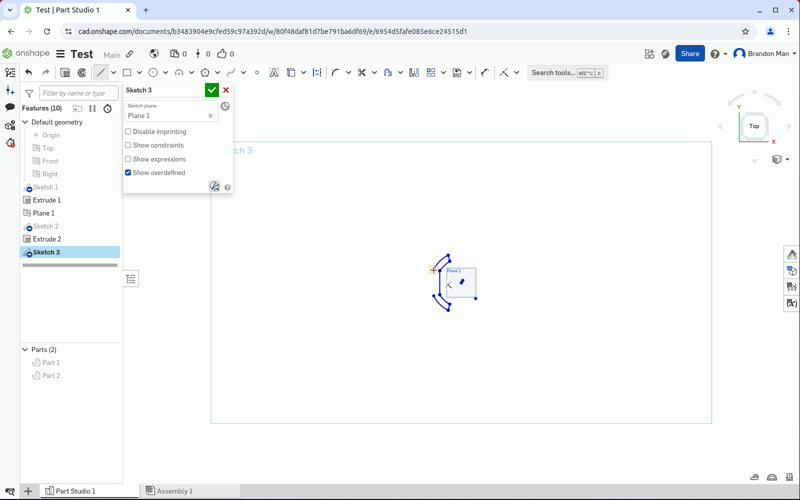
click(433, 269)
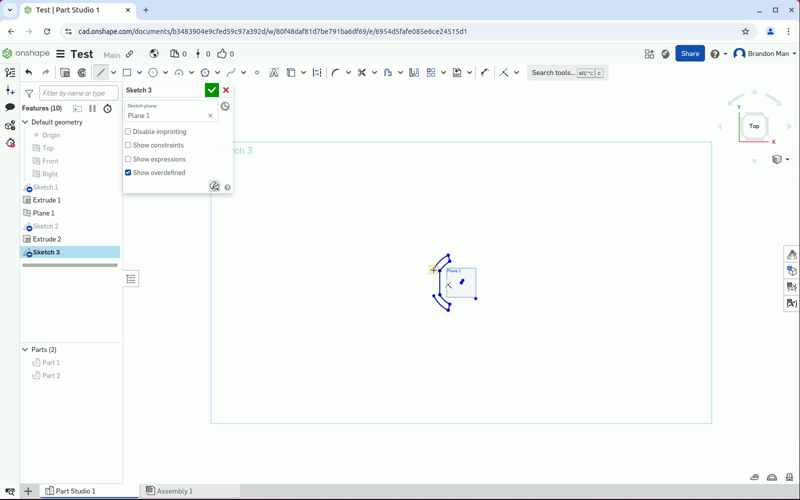
mouse_move(463, 269)
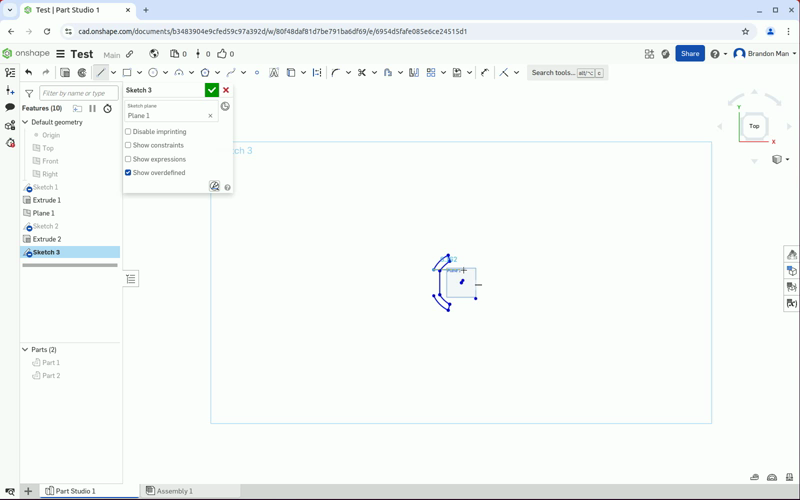
key_down(shift)
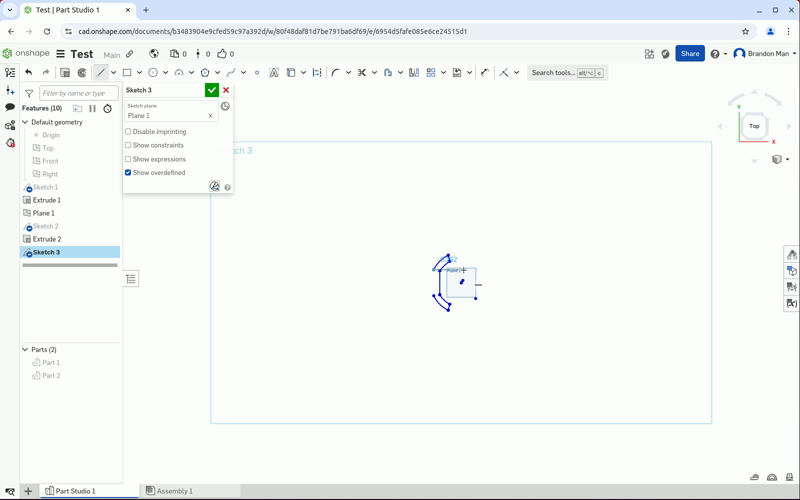
mouse_move(433, 295)
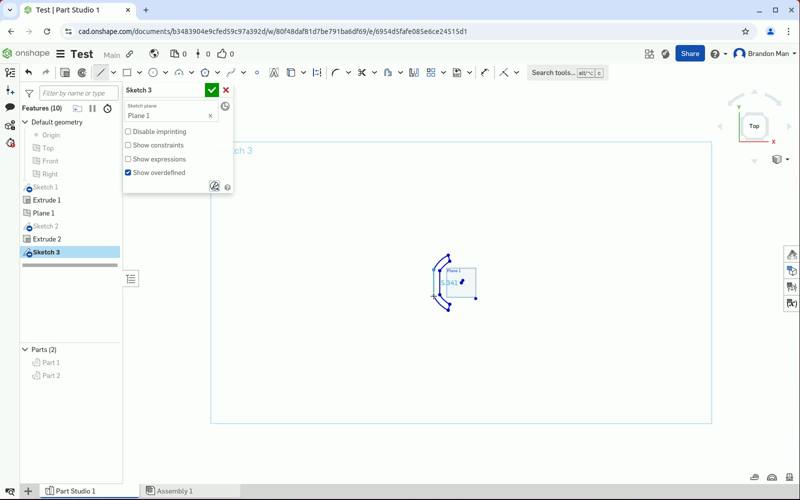
key_up(shift)
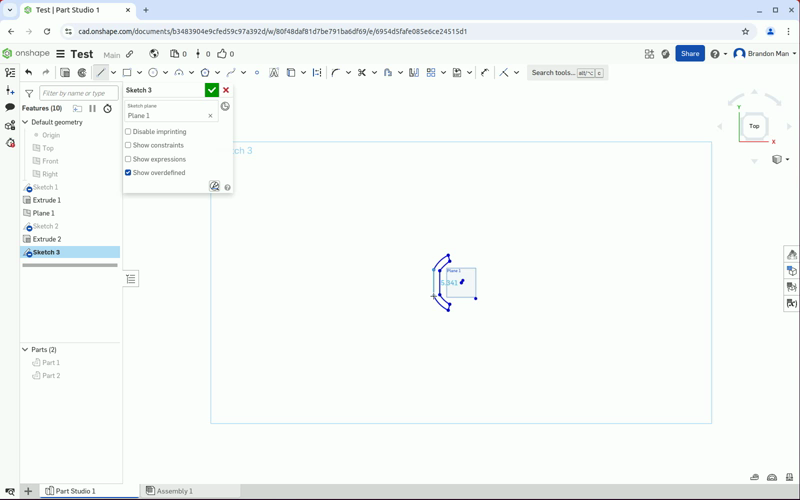
click(433, 295)
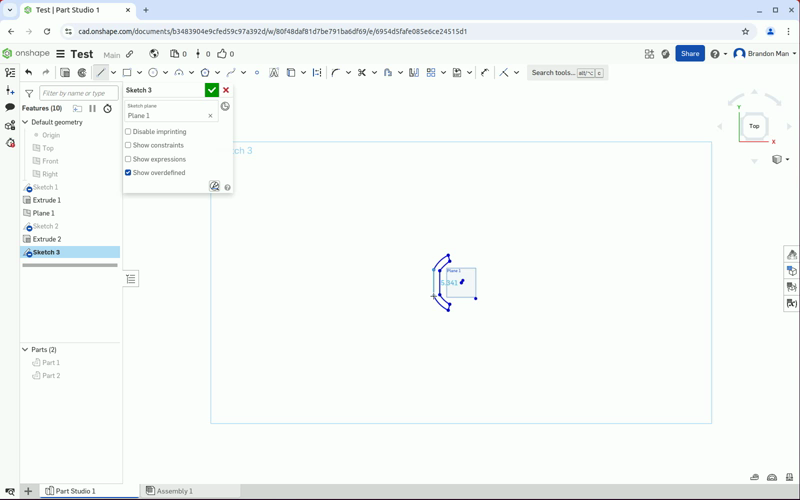
key(esc)
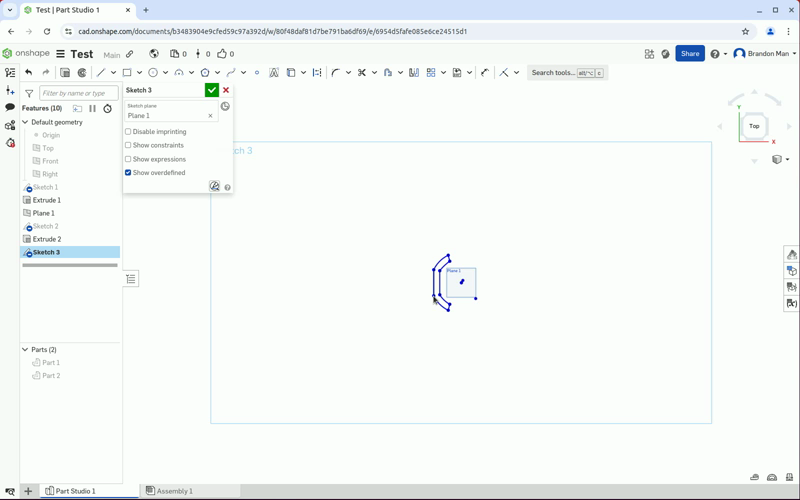
mouse_move(436, 276)
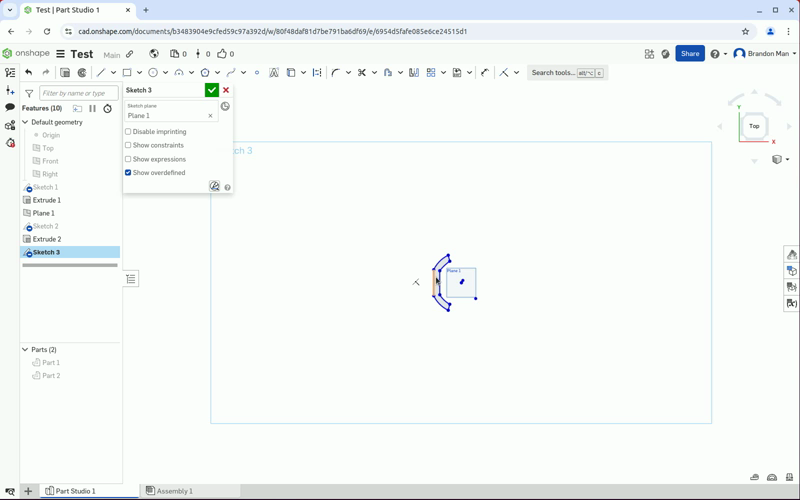
scroll(6)
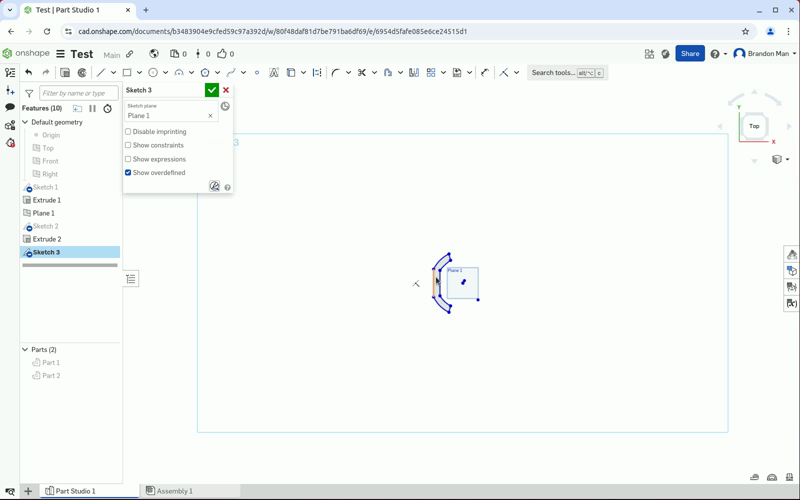
scroll(6)
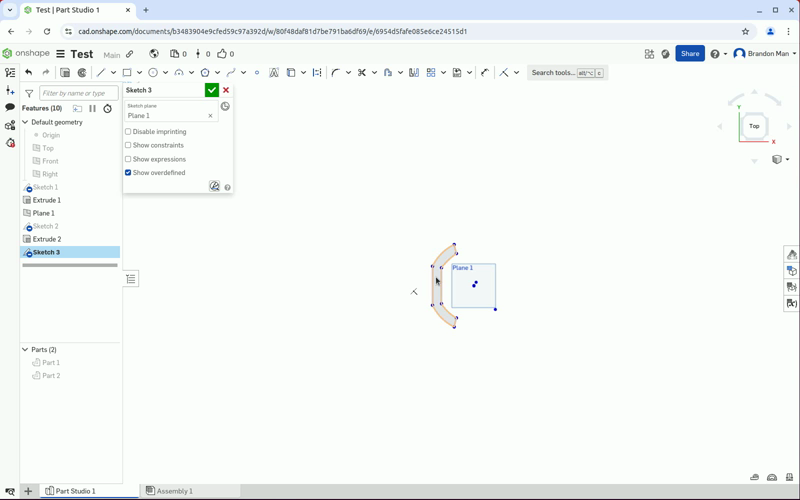
scroll(6)
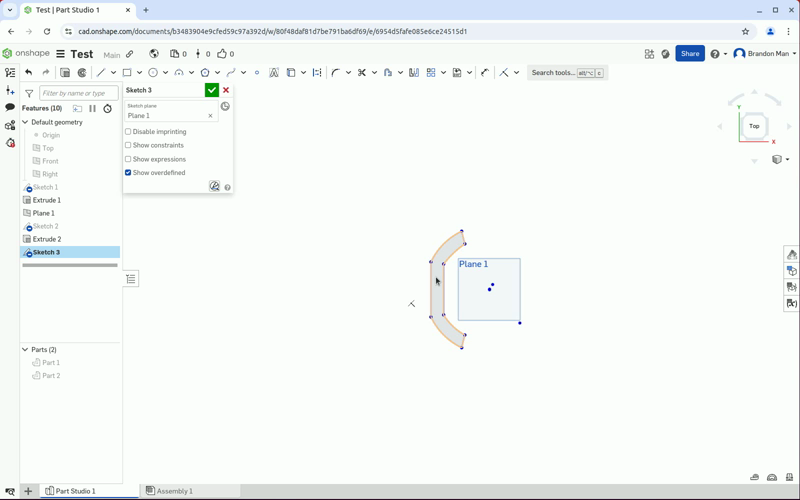
scroll(6)
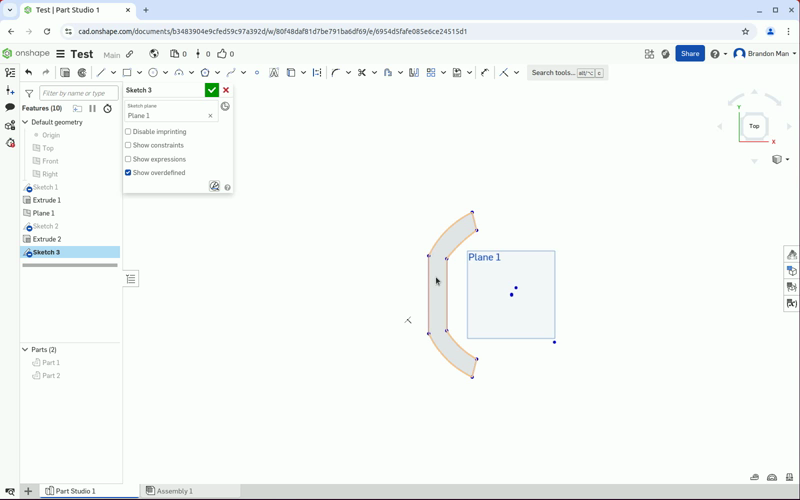
scroll(6)
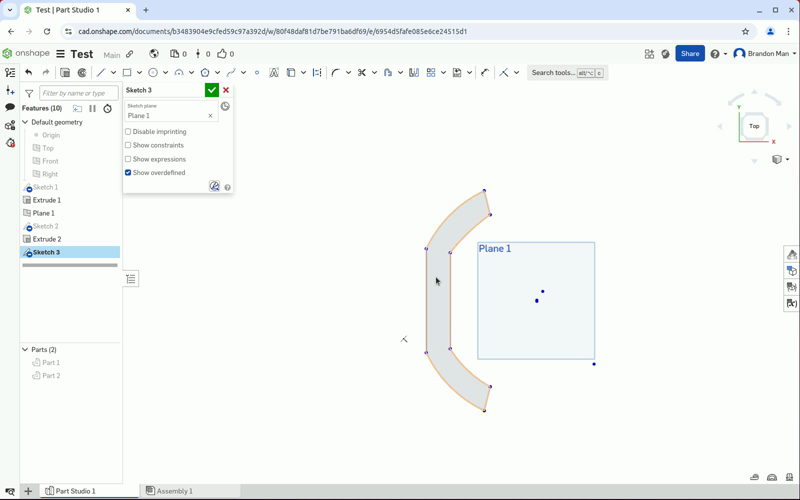
scroll(6)
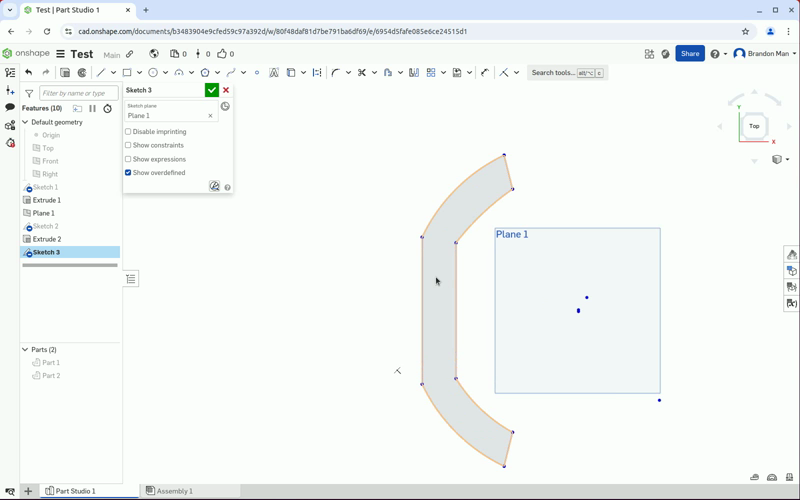
scroll(6)
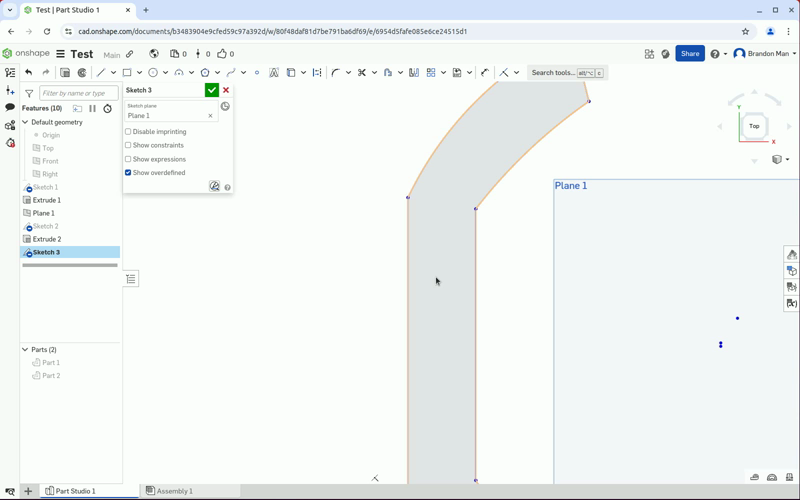
click(436, 276)
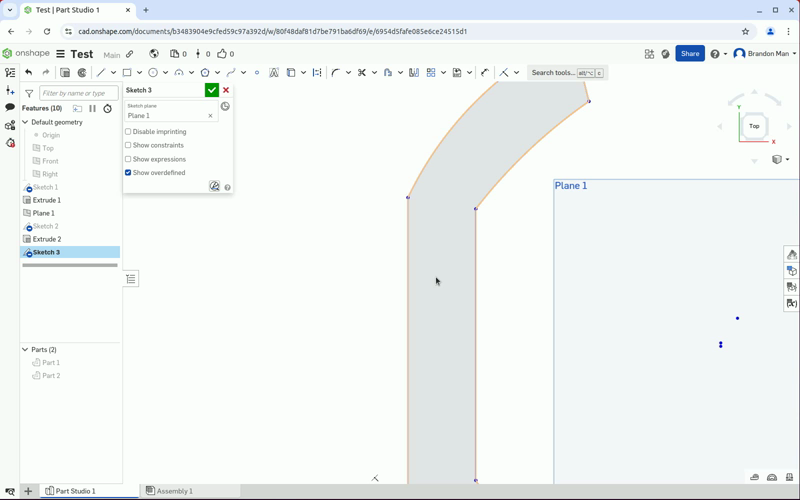
scroll(-6)
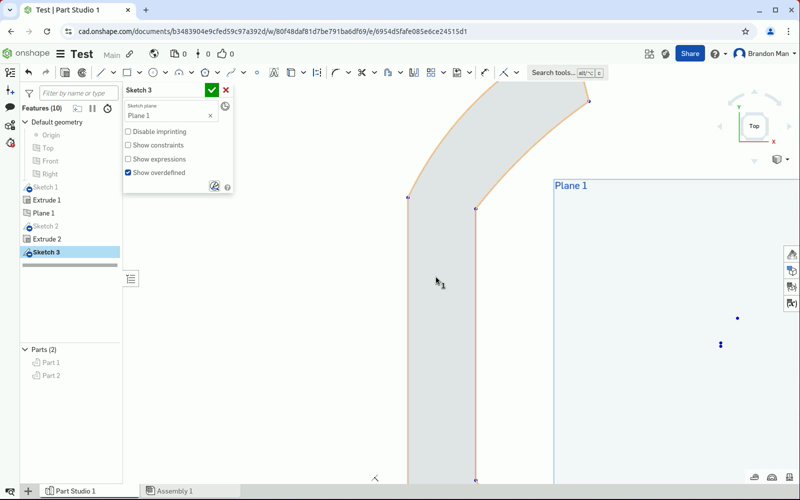
scroll(-6)
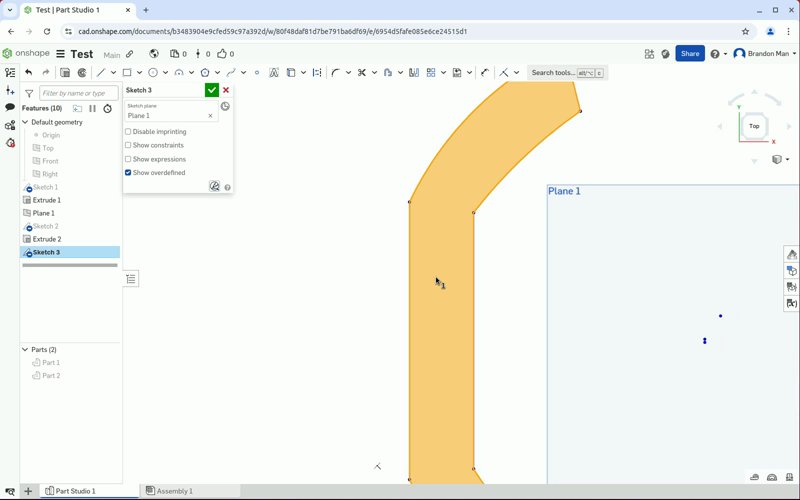
scroll(-6)
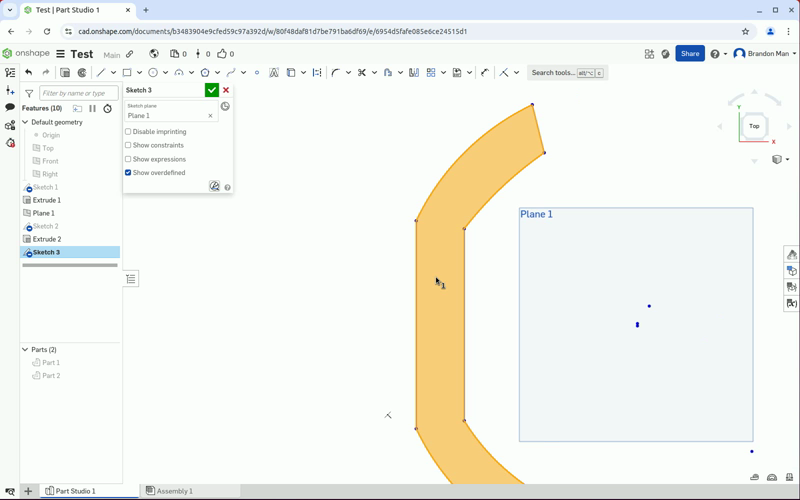
scroll(-6)
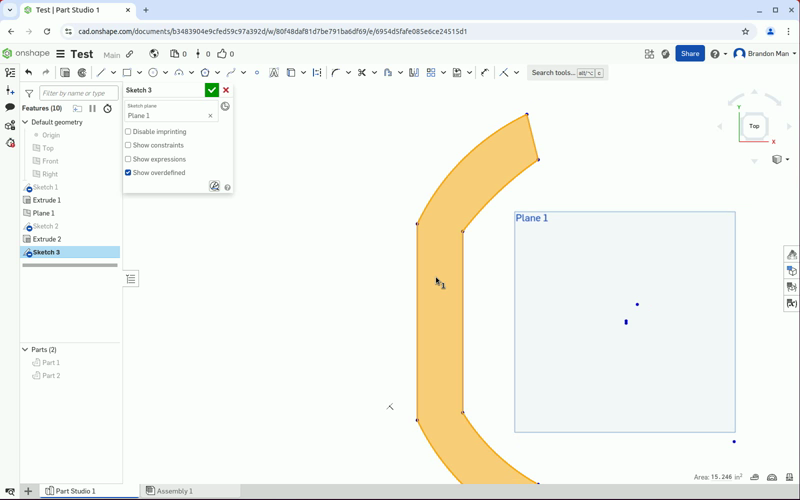
scroll(-6)
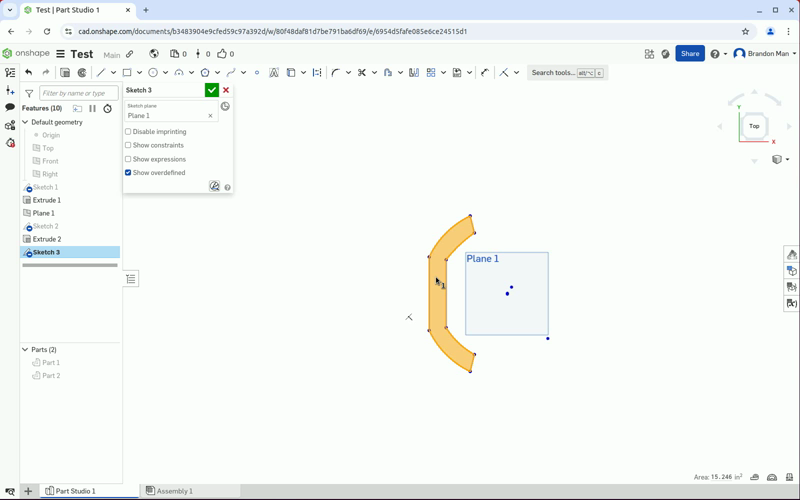
scroll(-6)
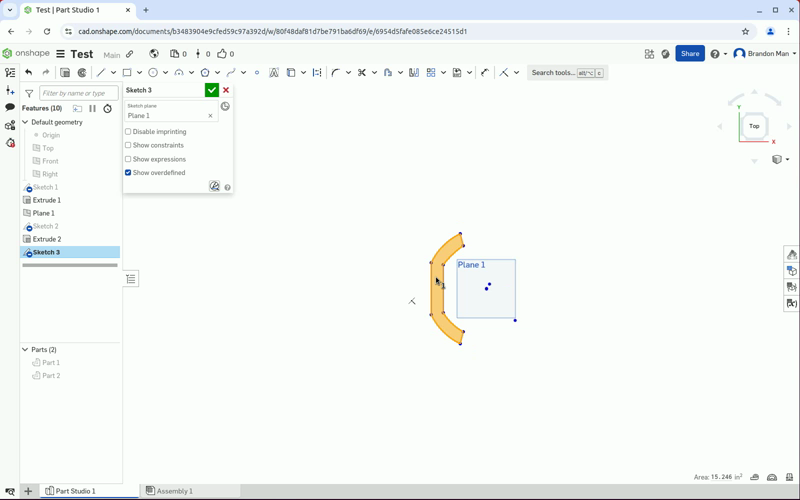
scroll(-6)
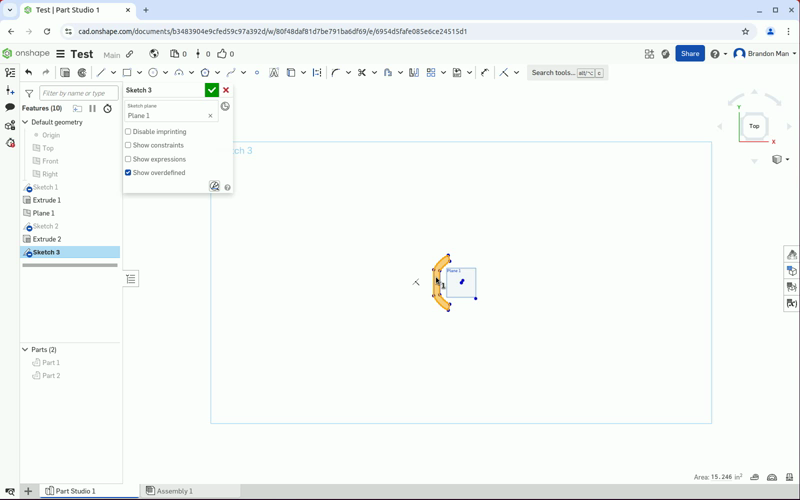
mouse_move(73, 352)
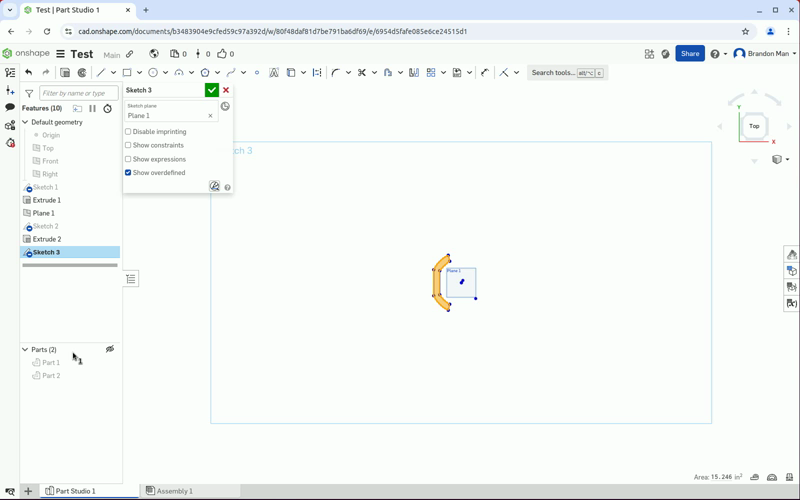
key(shift+y)
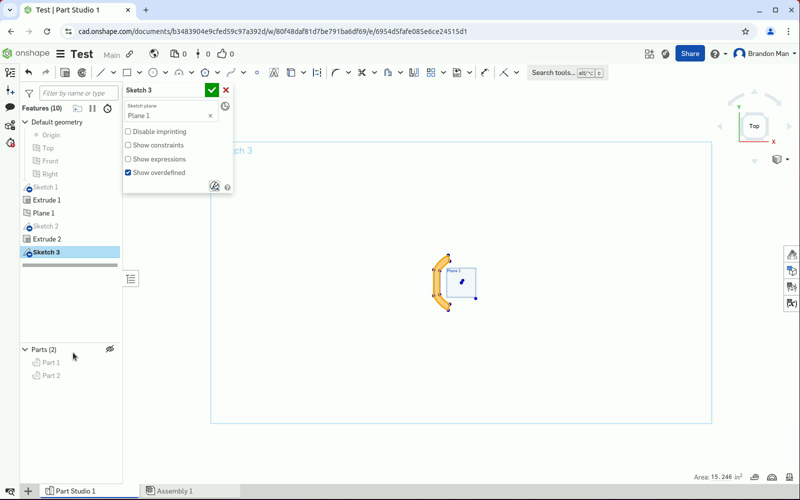
key(shift+e)
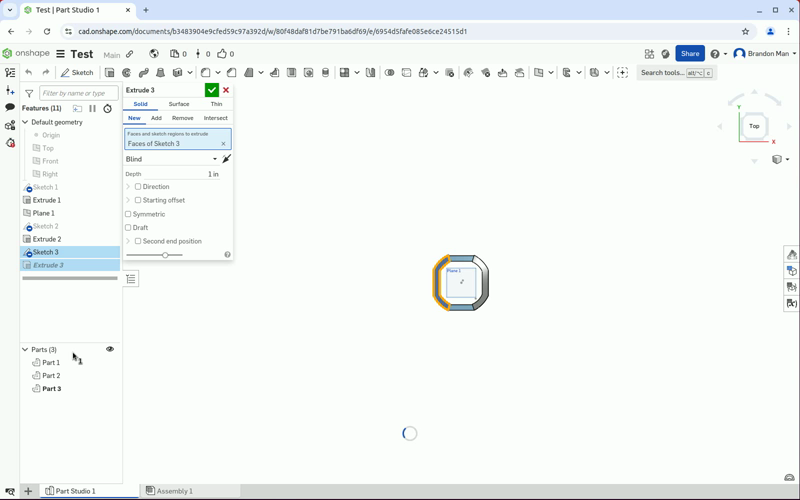
mouse_move(143, 106)
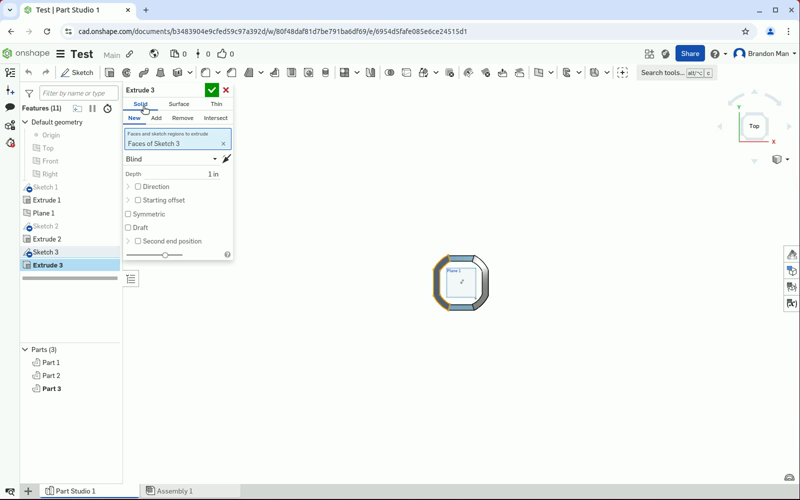
click(143, 106)
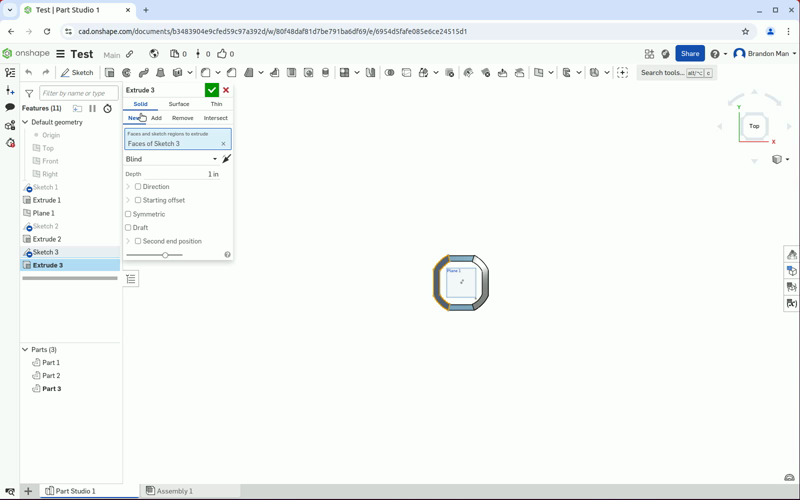
mouse_move(137, 120)
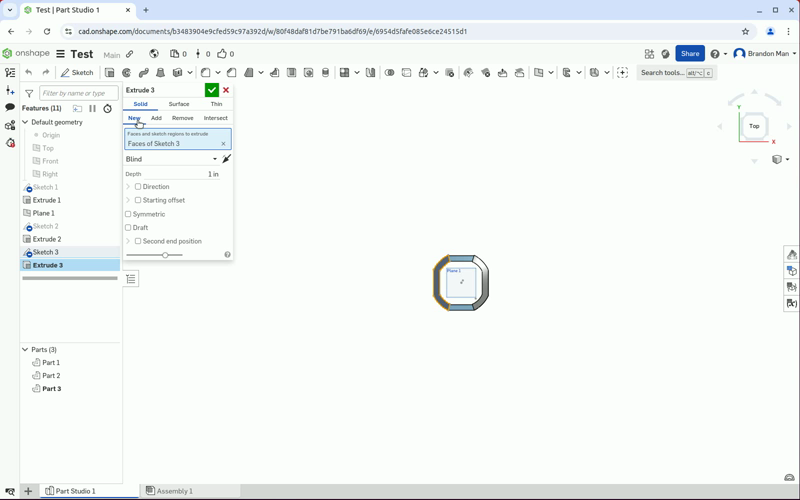
click(137, 120)
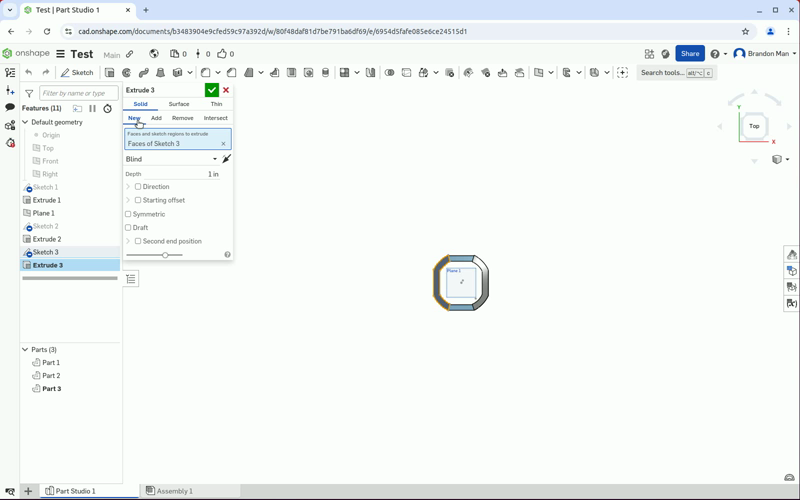
key(tab, 4)
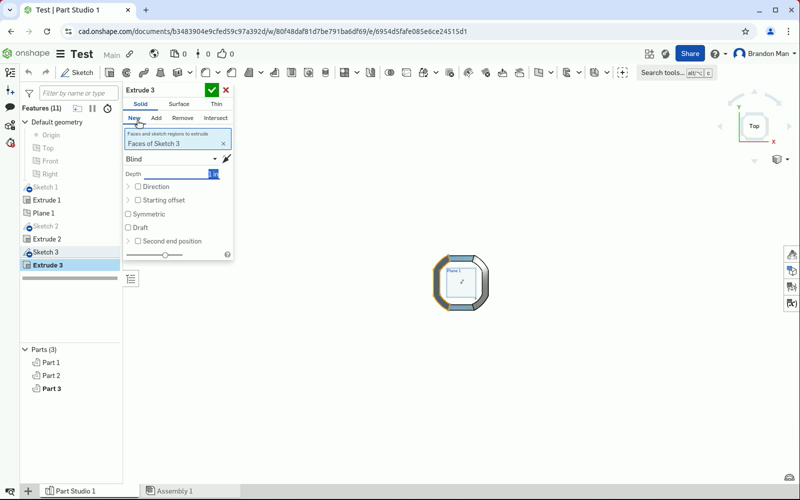
text(20.22)
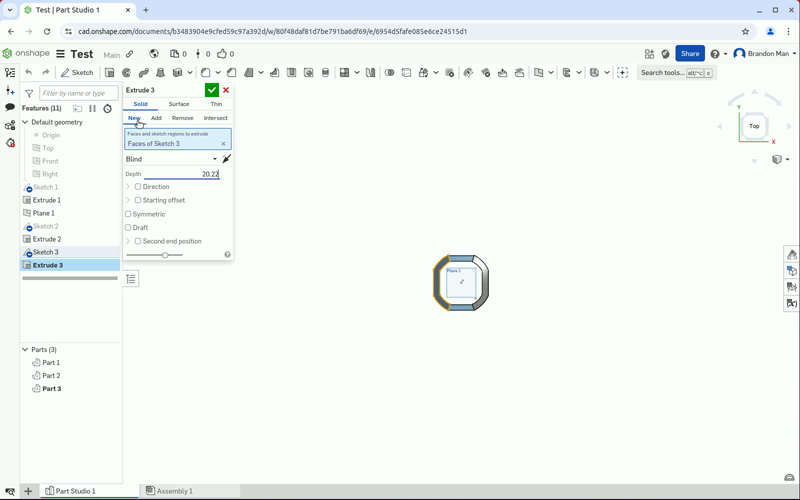
key(enter)
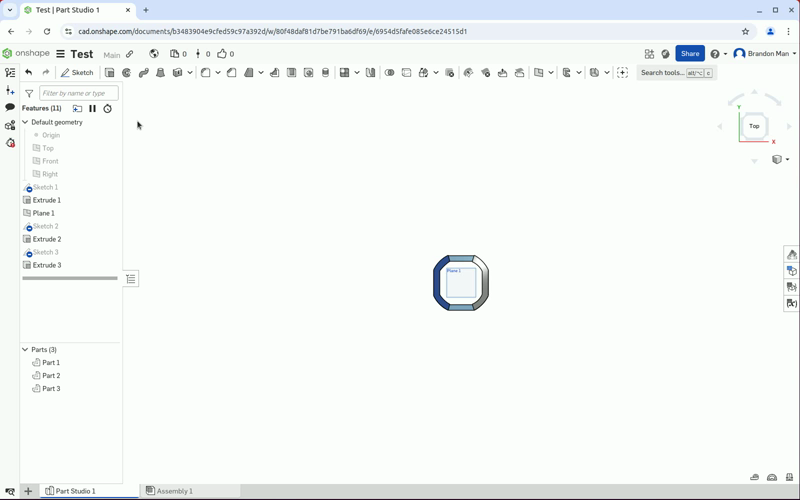
key(shift+h)
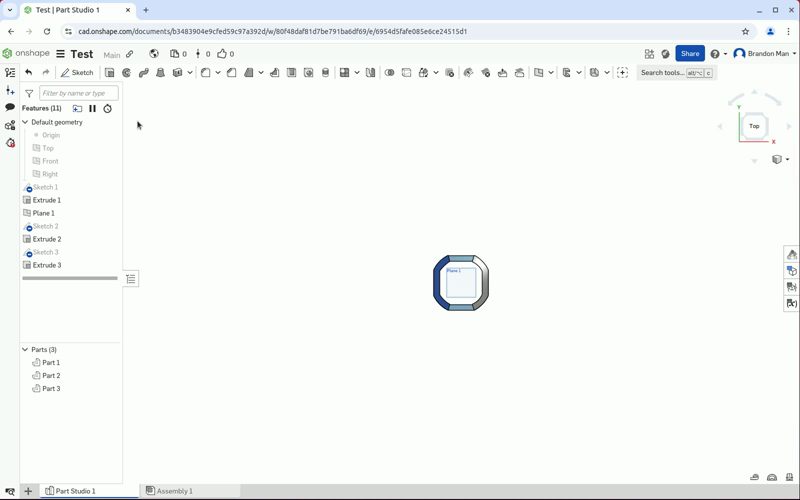
key(shift+h)
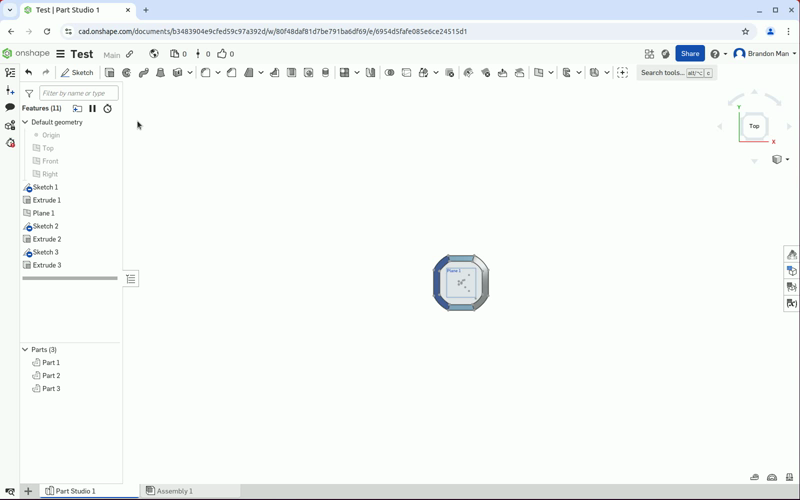
key(shift+7)
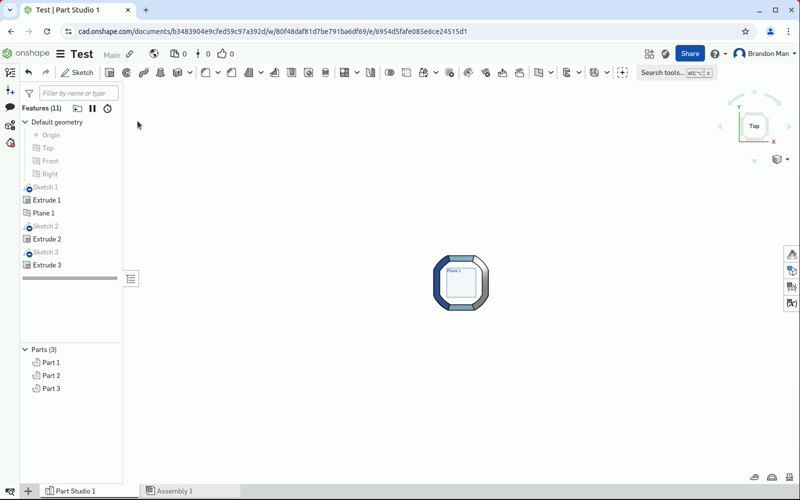
key(up, 3)
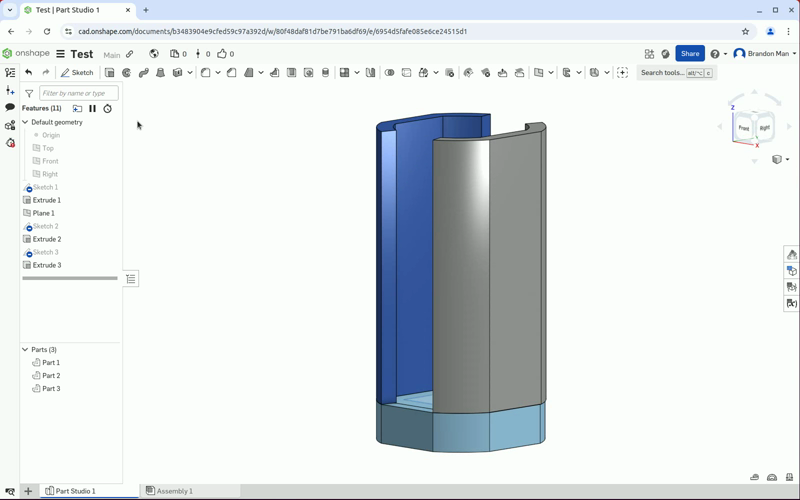
key(left, 3)
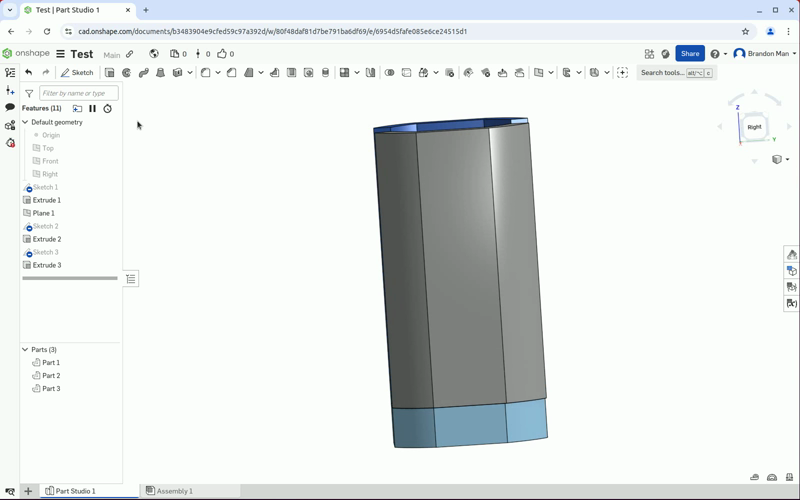
key(right, 3)
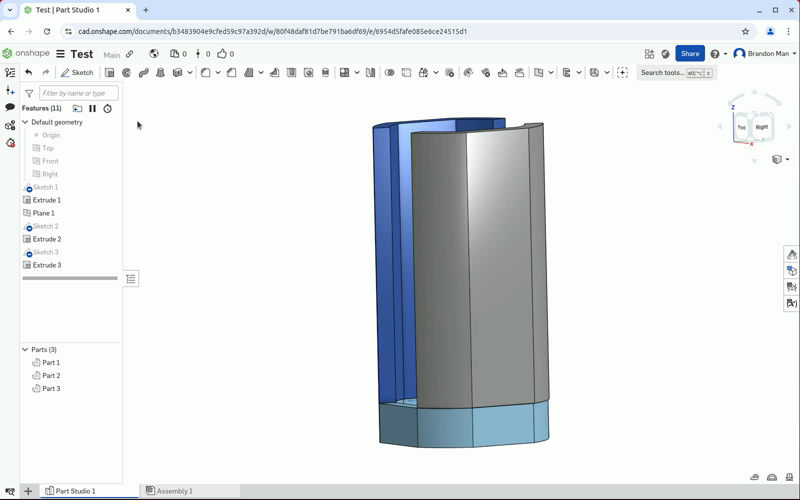
key(down, 3)
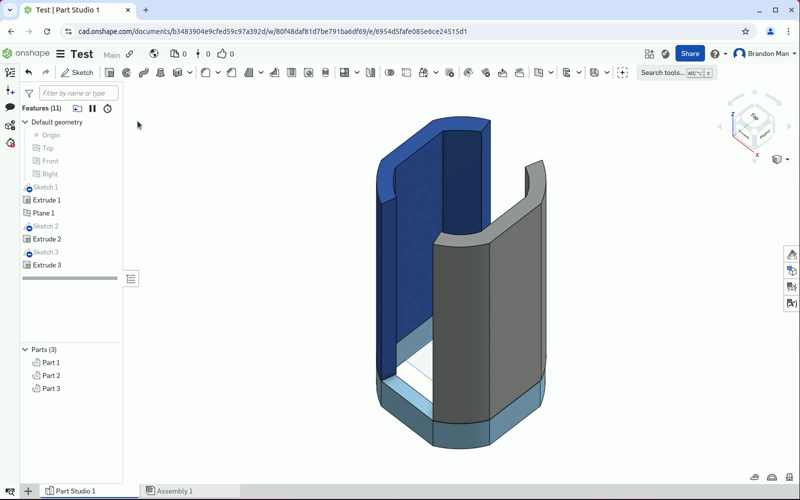
mouse_move(73, 189)
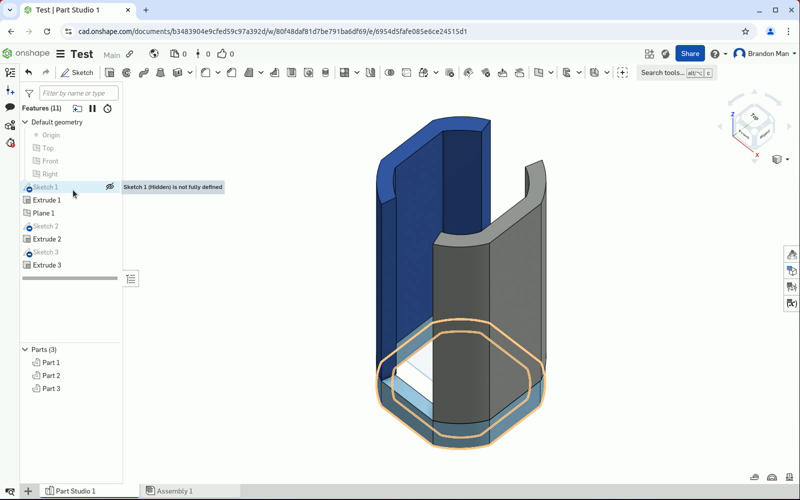
click(73, 189)